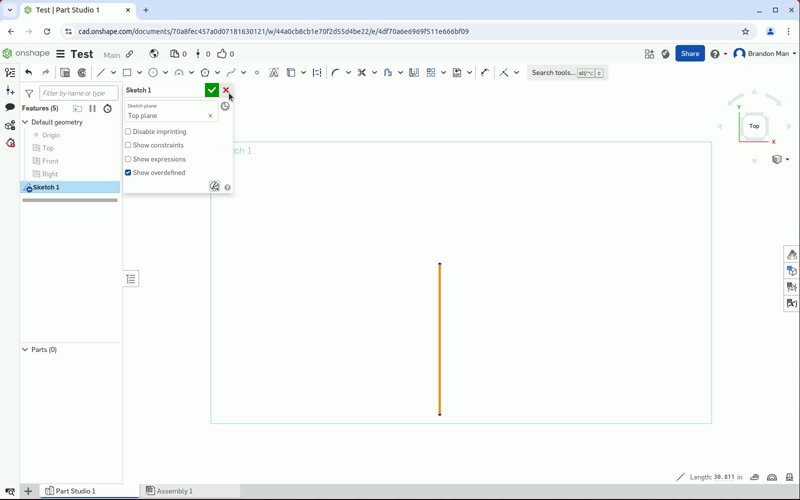
key(shift+h)
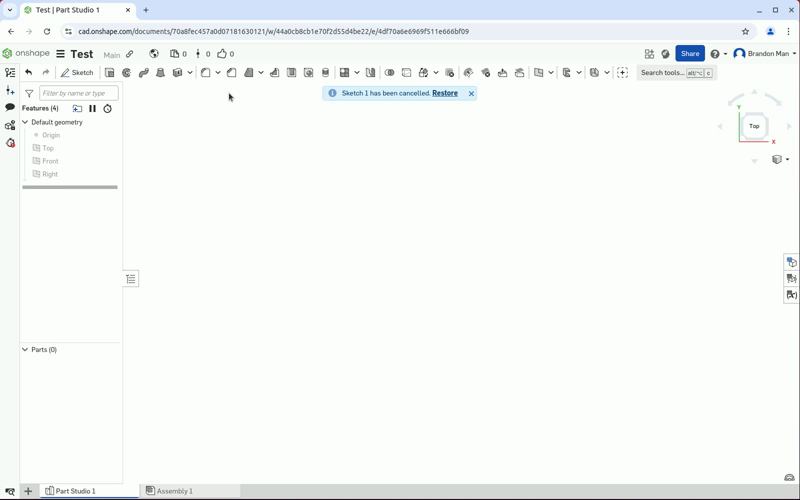
mouse_move(73, 352)
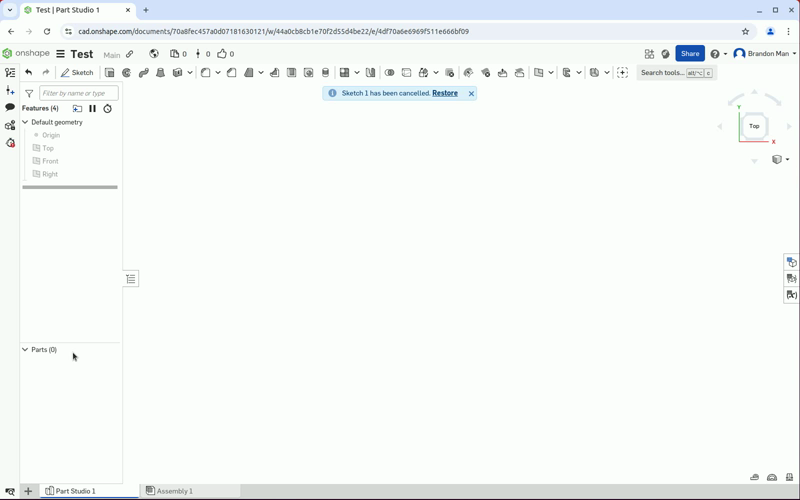
key(y)
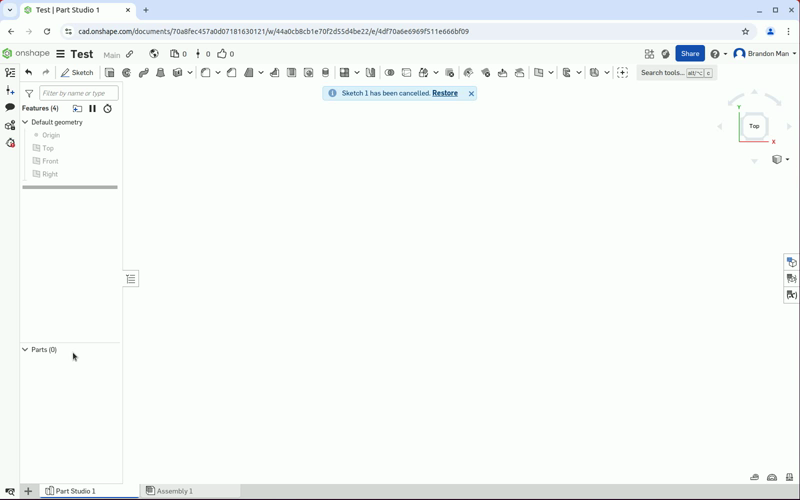
key(shift+p)
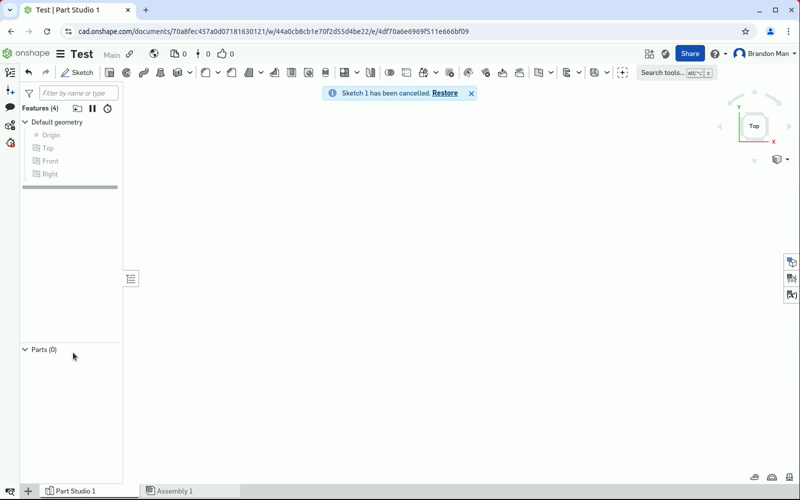
key(space)
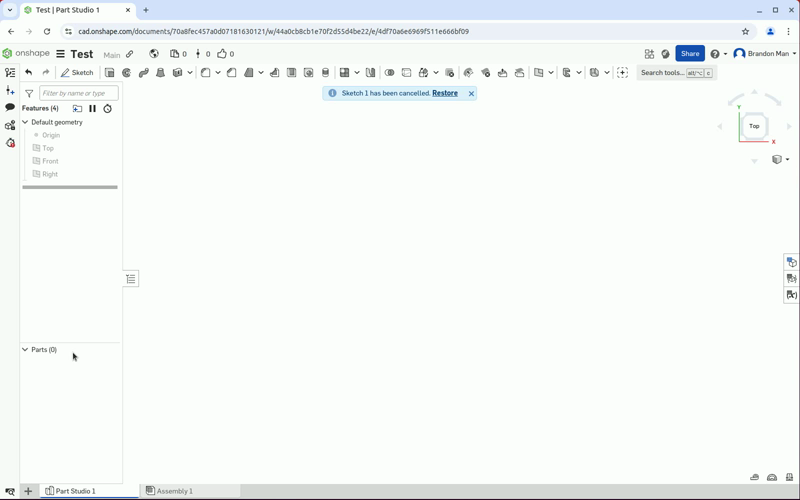
key_down(shift)
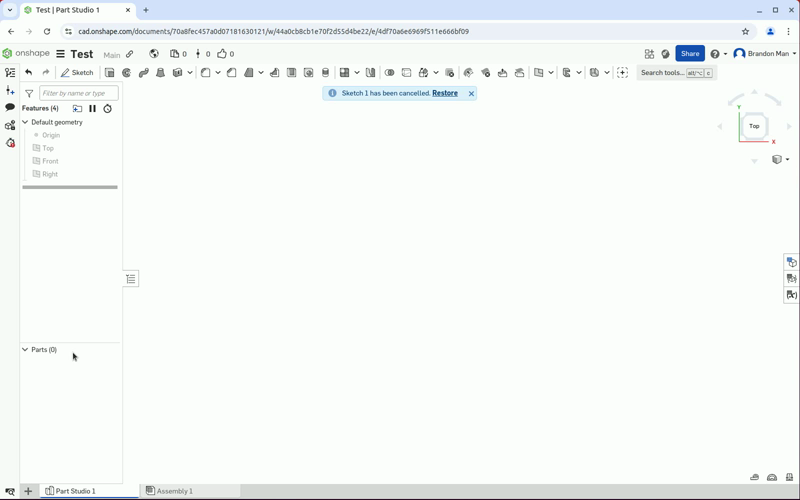
key(up)
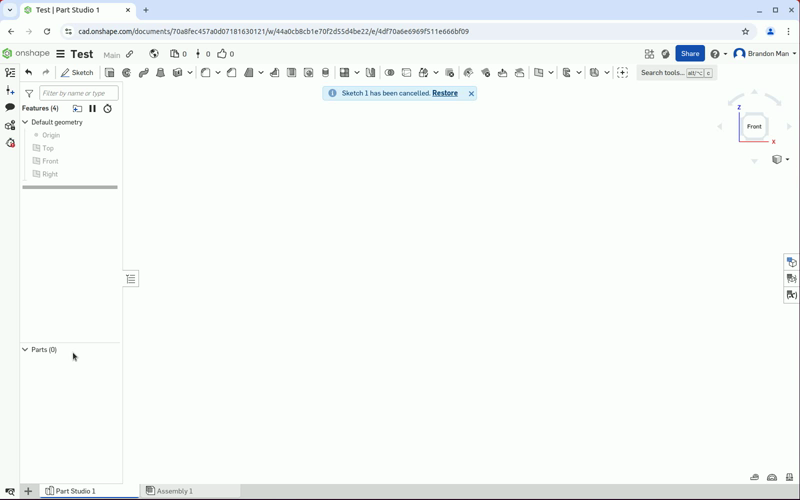
key_up(shift)
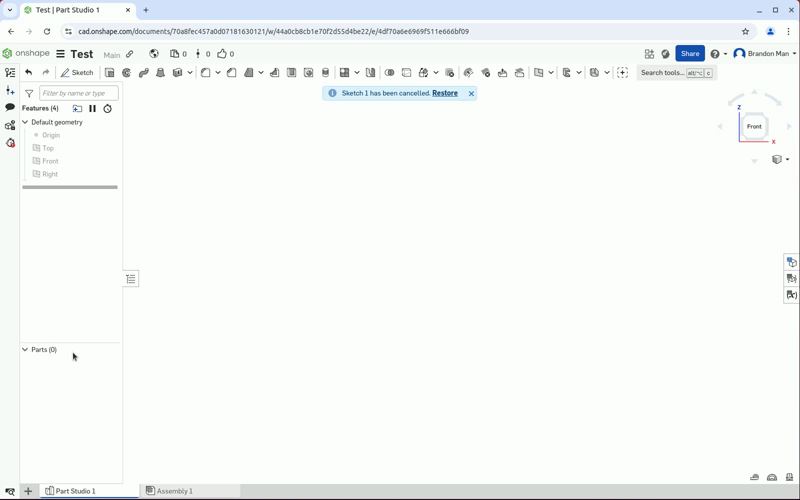
mouse_move(73, 352)
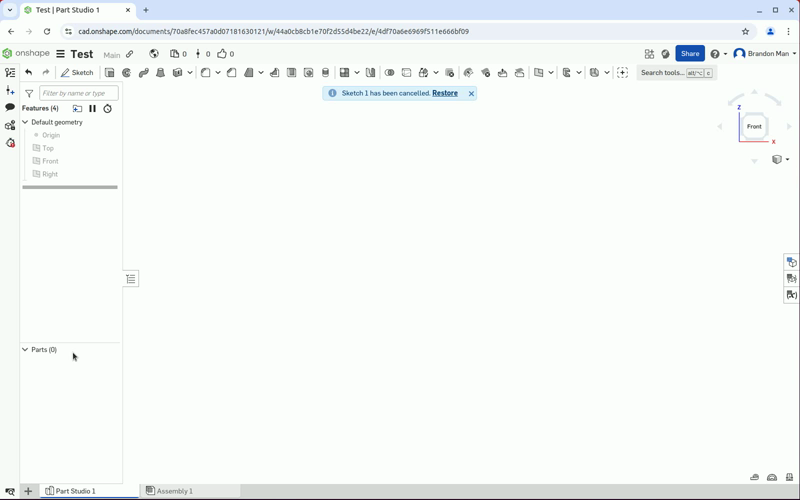
key(shift+y)
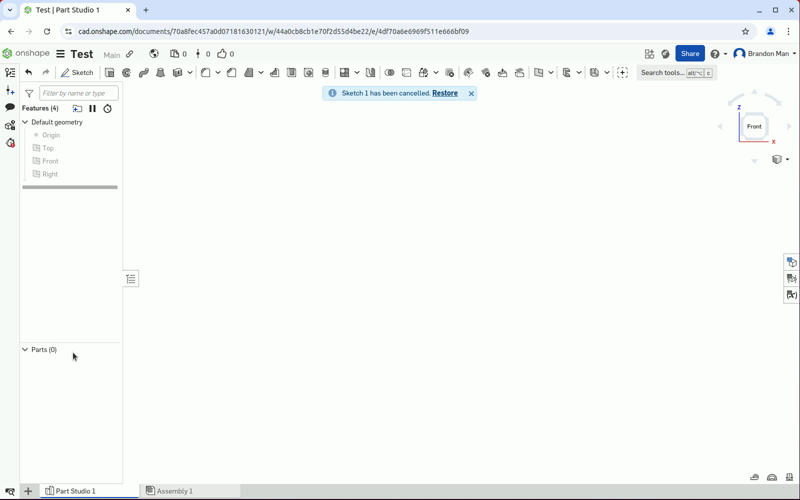
key(shift+s)
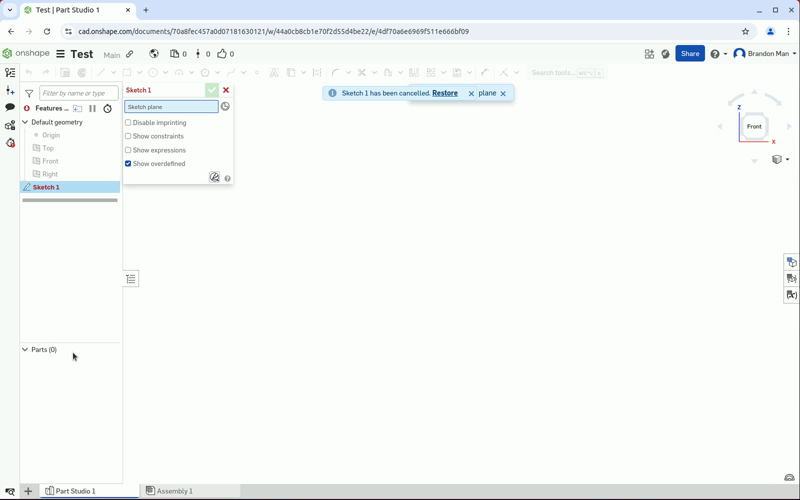
mouse_move(73, 163)
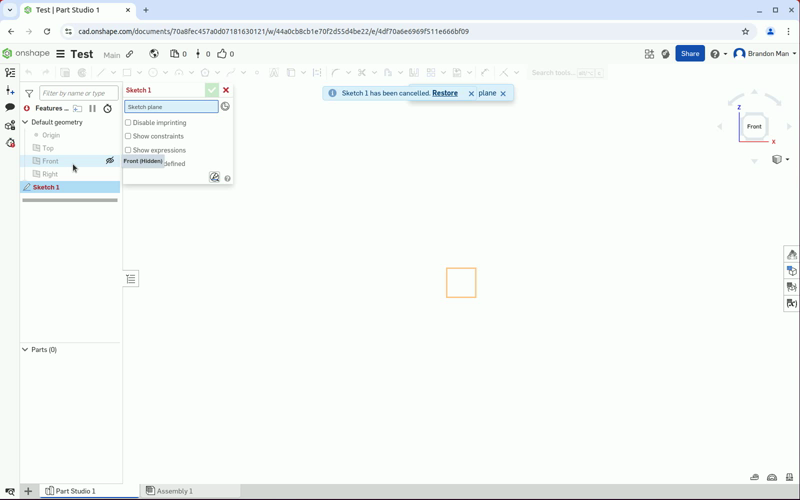
click(73, 163)
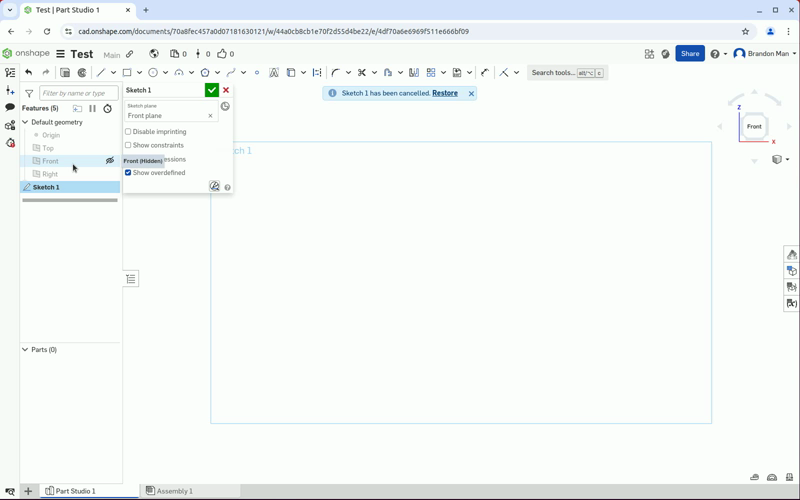
mouse_move(73, 352)
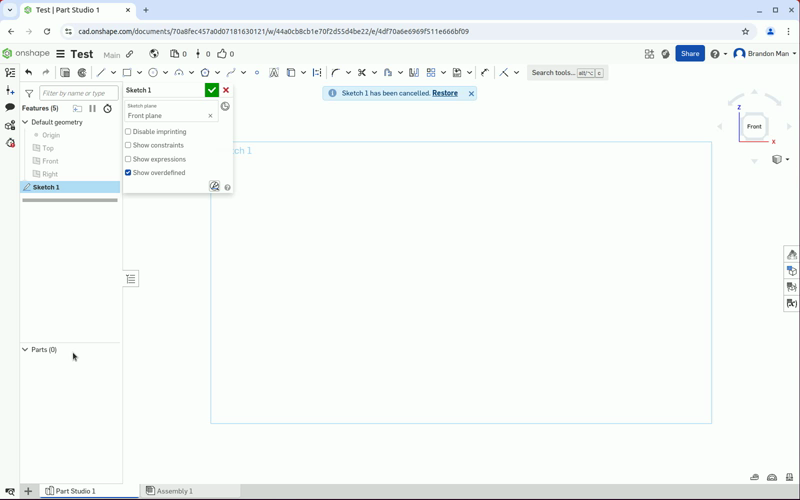
key(y)
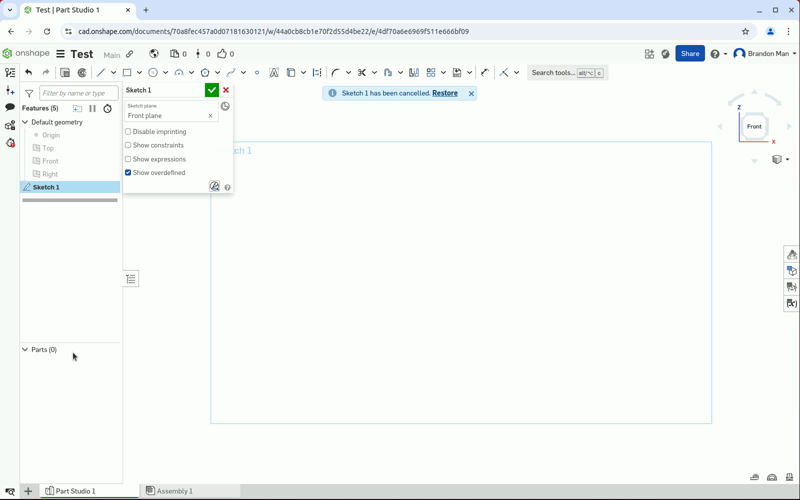
key(c)
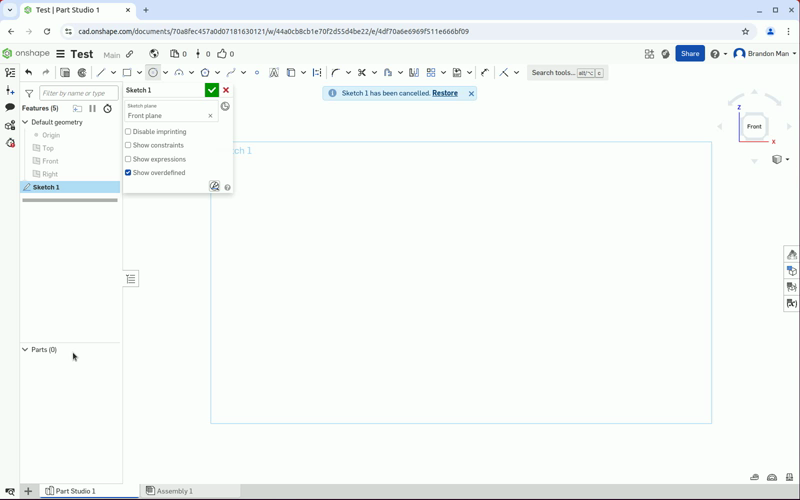
key_down(shift)
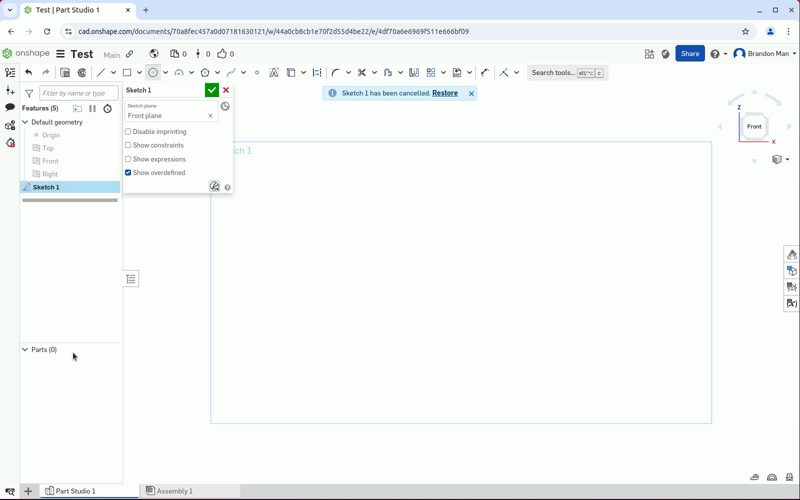
mouse_move(410, 282)
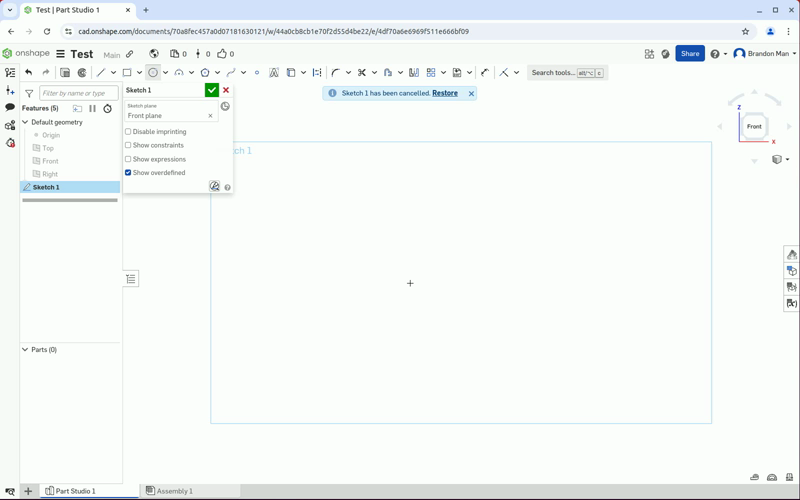
click(410, 282)
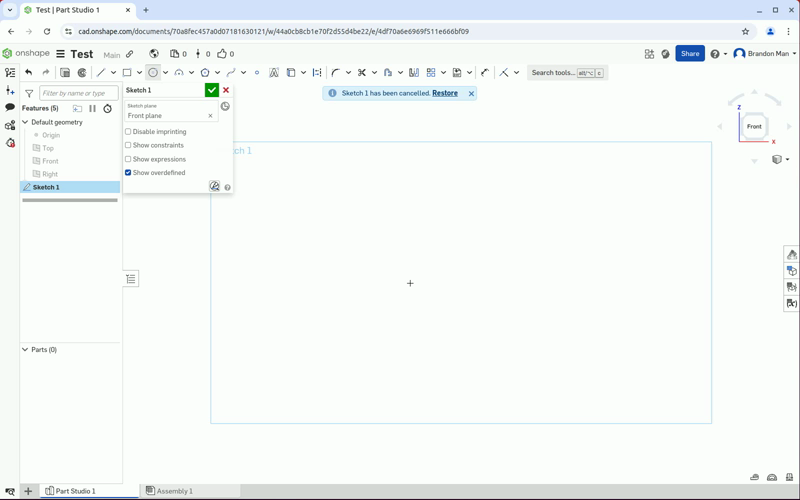
key_up(shift)
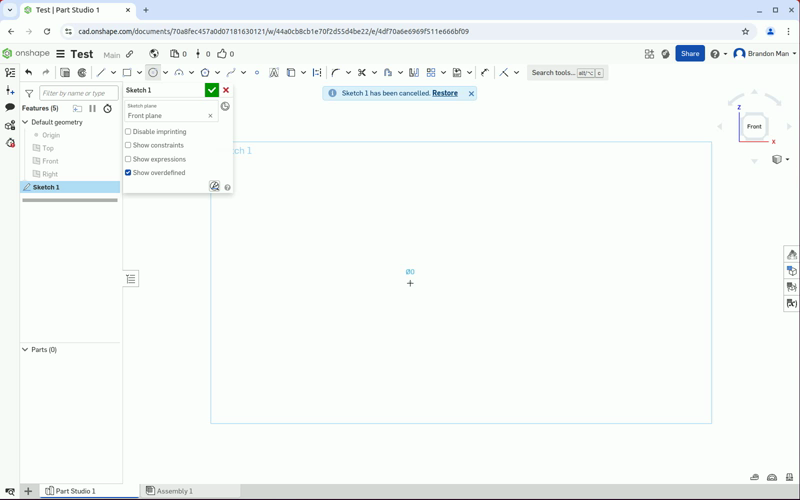
mouse_move(432, 282)
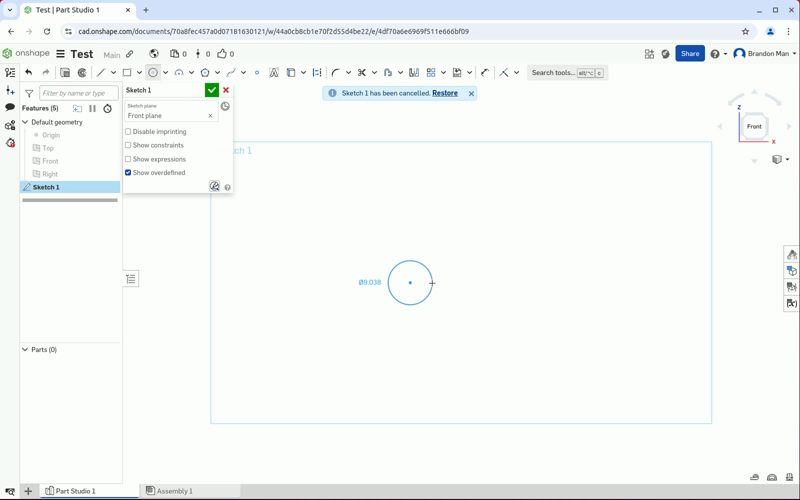
click(432, 282)
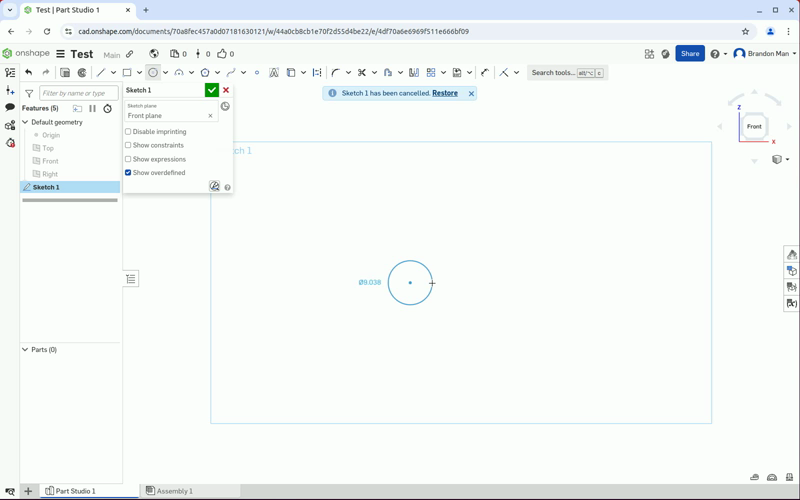
key(esc)
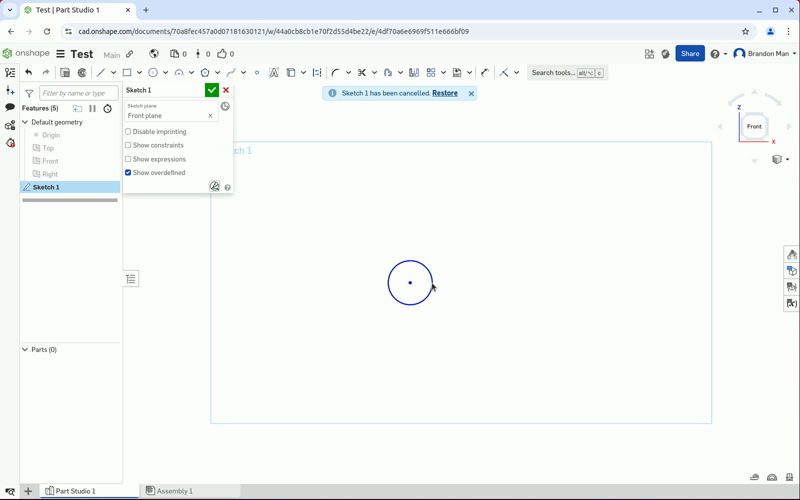
key(c)
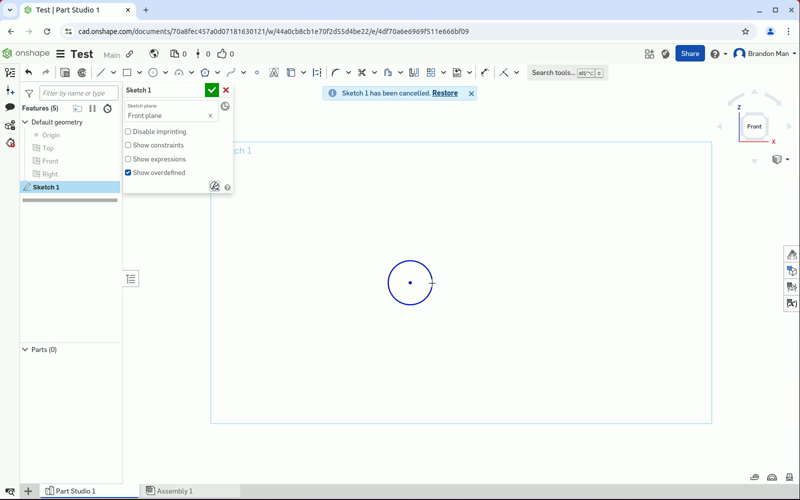
key_down(shift)
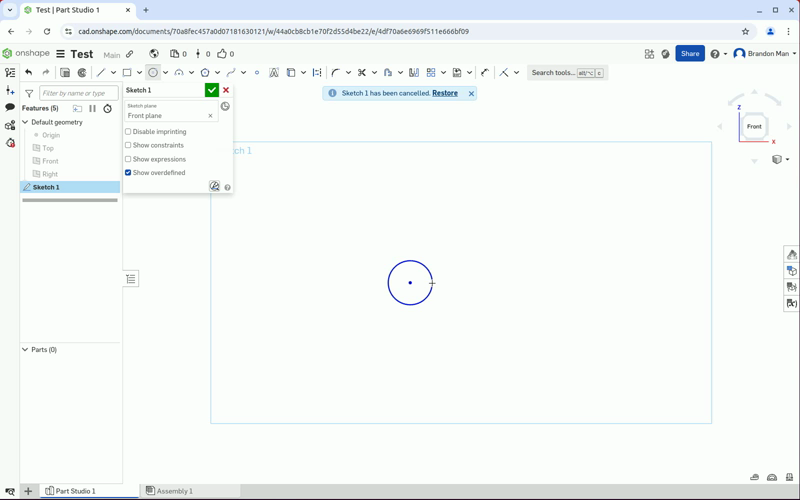
mouse_move(410, 282)
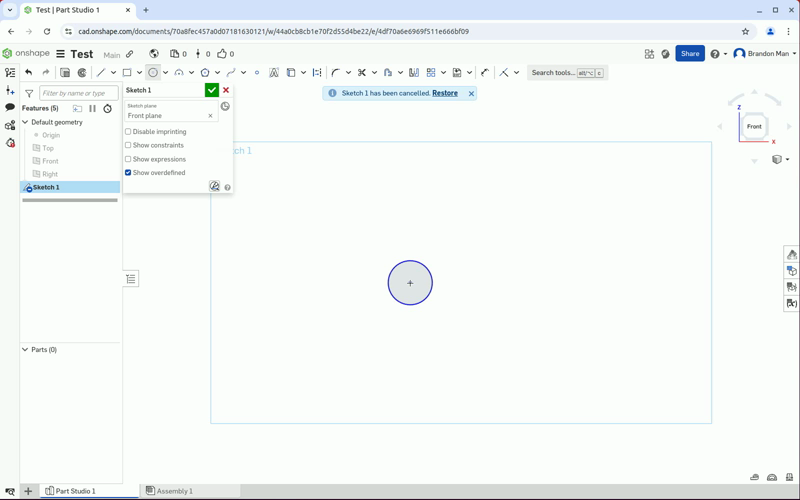
click(410, 282)
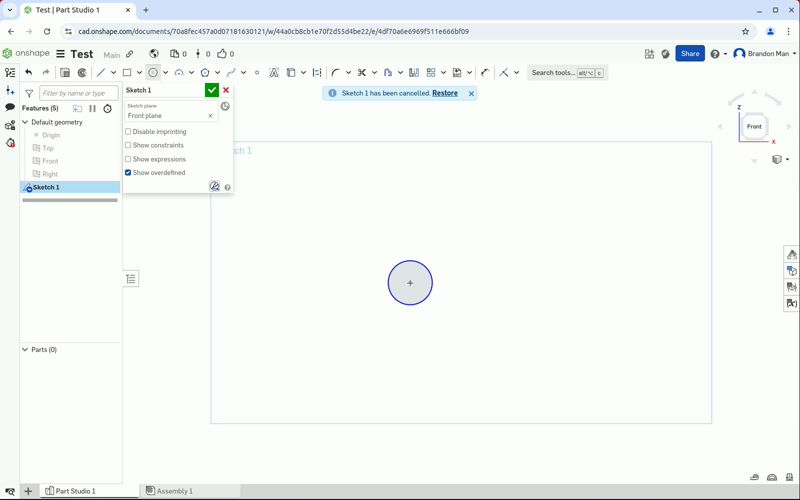
key_up(shift)
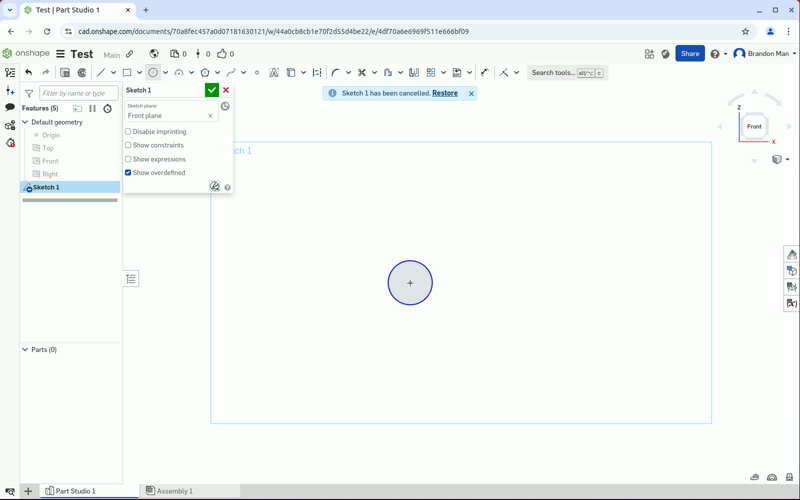
mouse_move(418, 282)
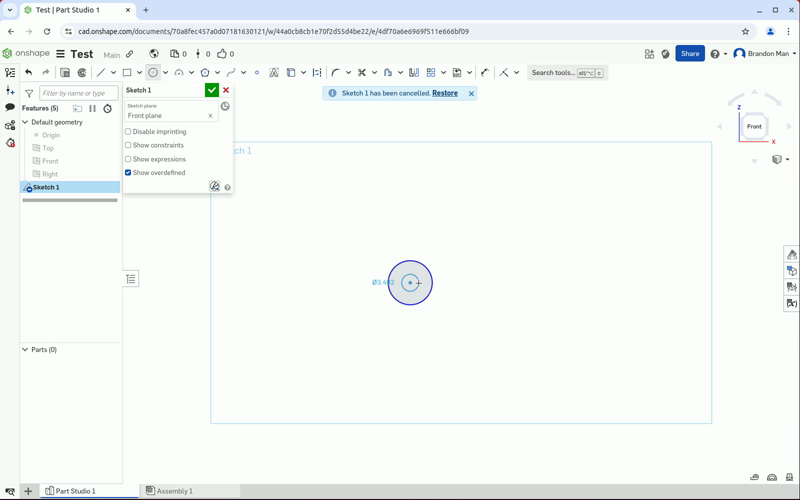
click(418, 282)
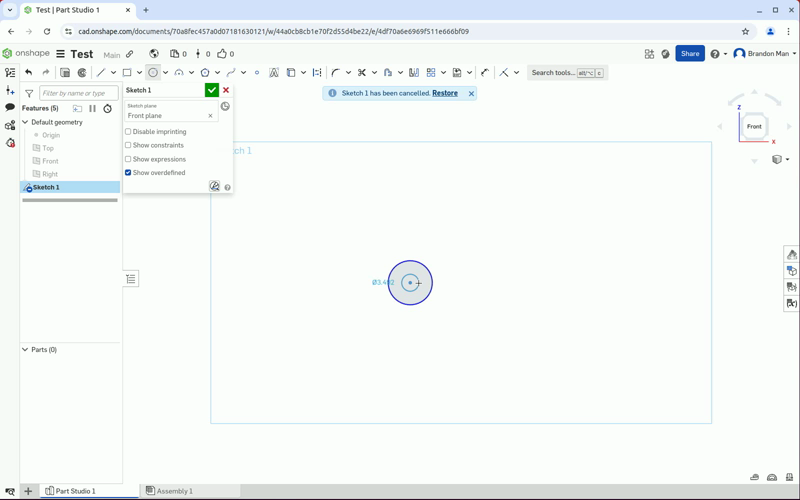
key(esc)
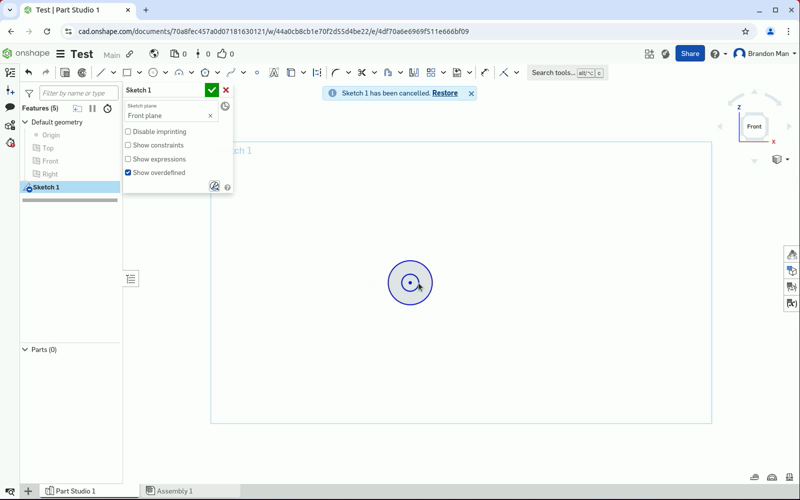
mouse_move(396, 274)
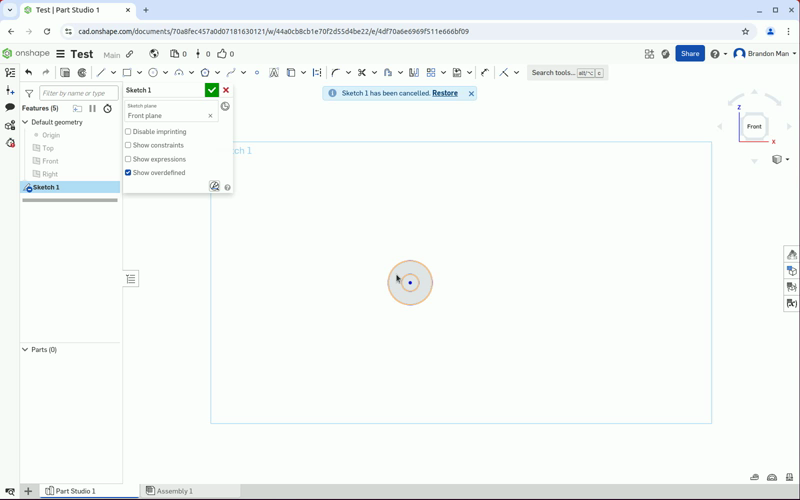
scroll(6)
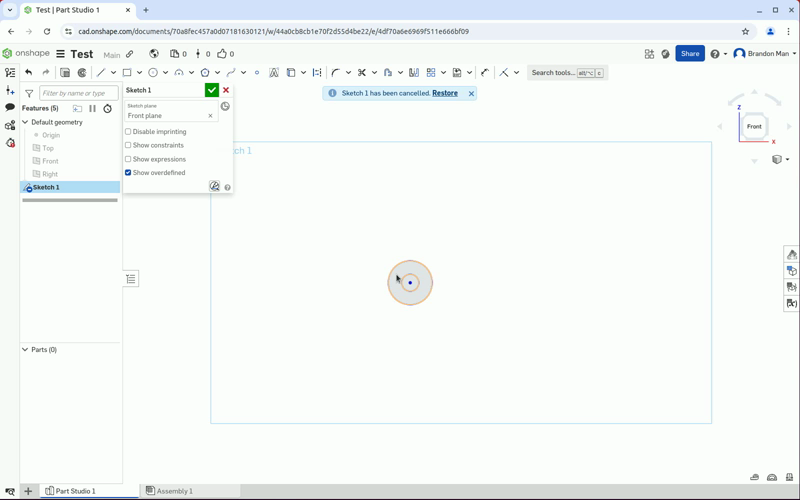
scroll(6)
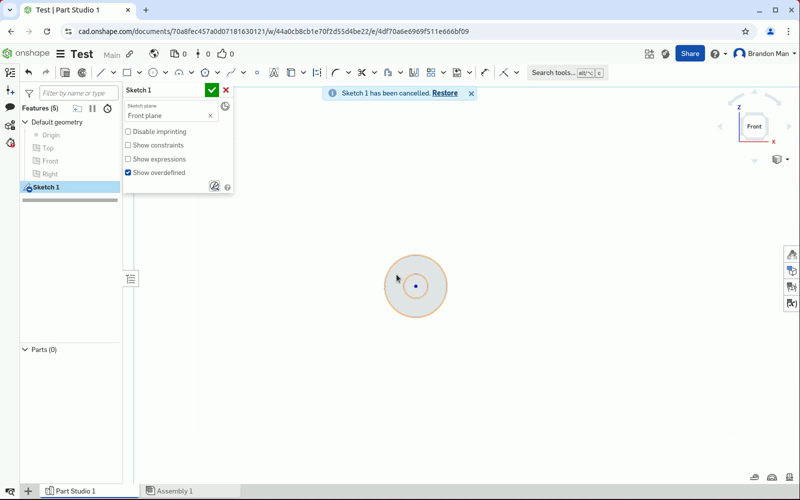
scroll(6)
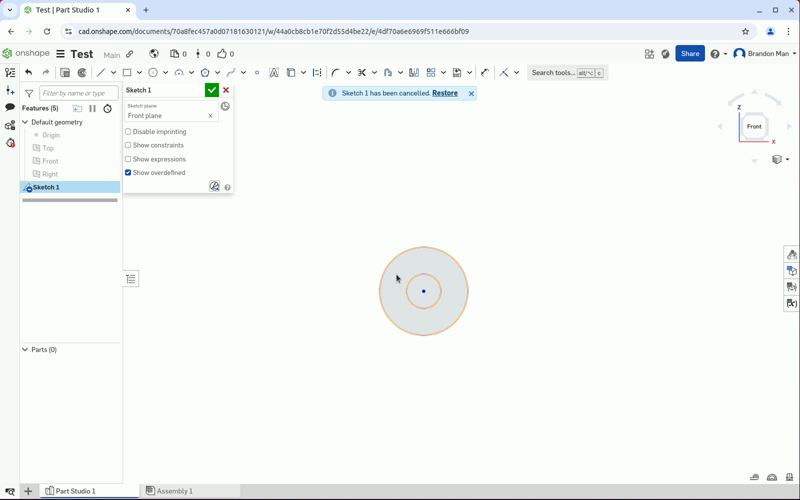
scroll(6)
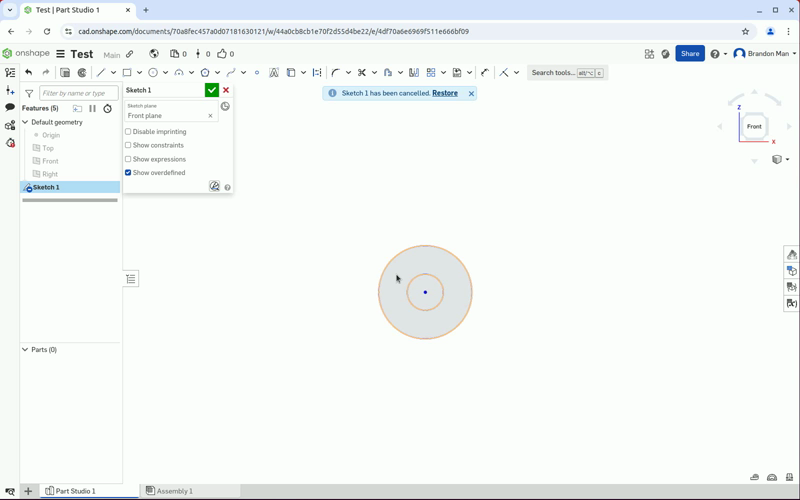
scroll(6)
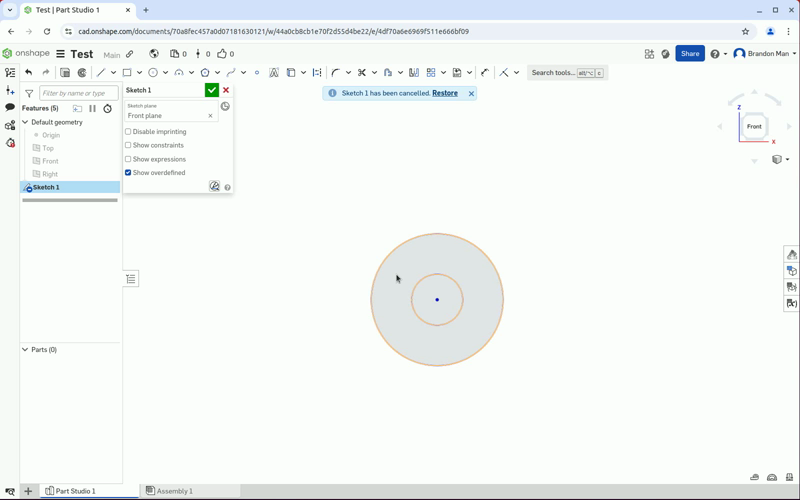
scroll(6)
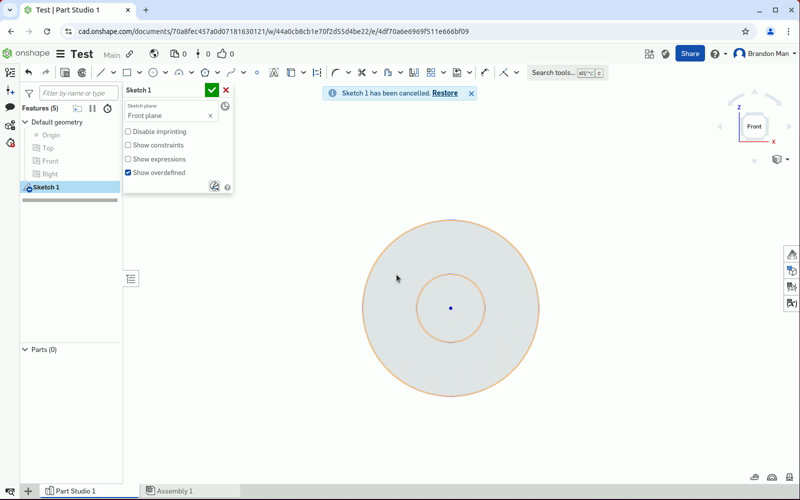
scroll(6)
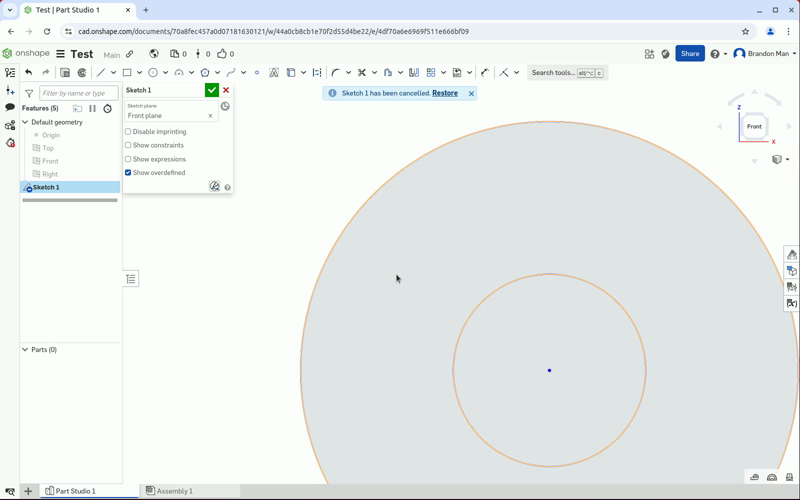
click(396, 274)
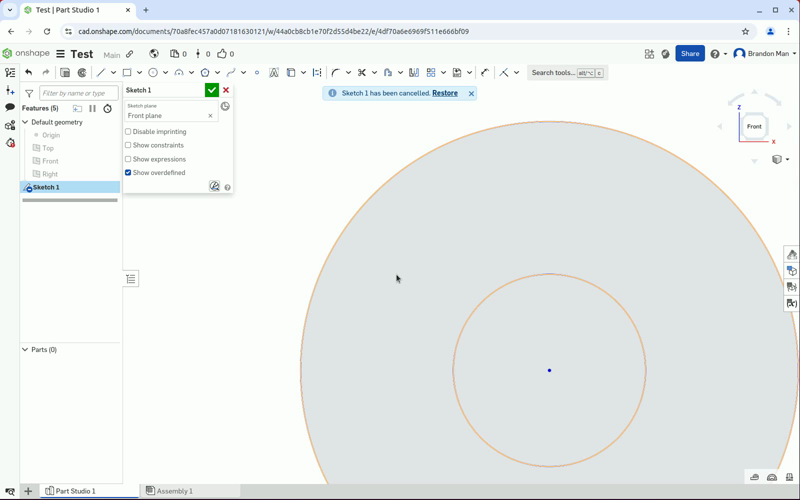
scroll(-6)
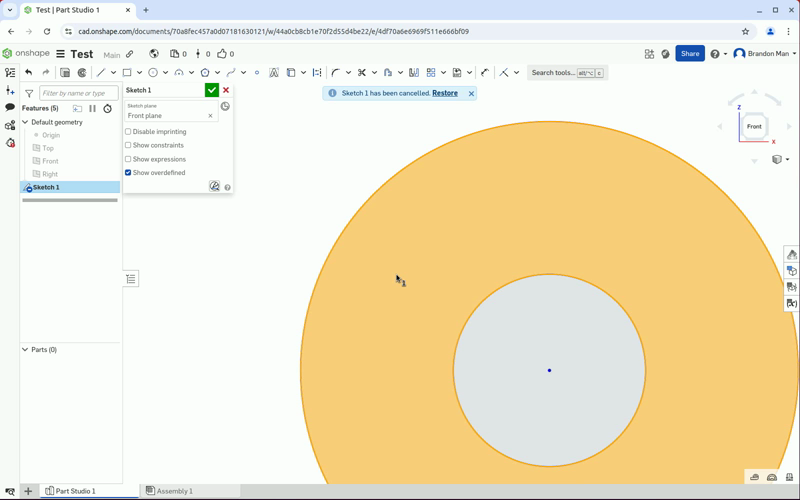
scroll(-6)
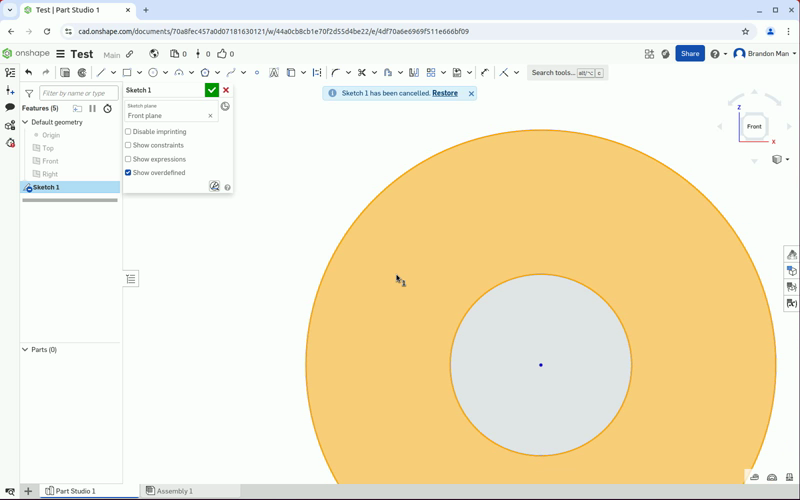
scroll(-6)
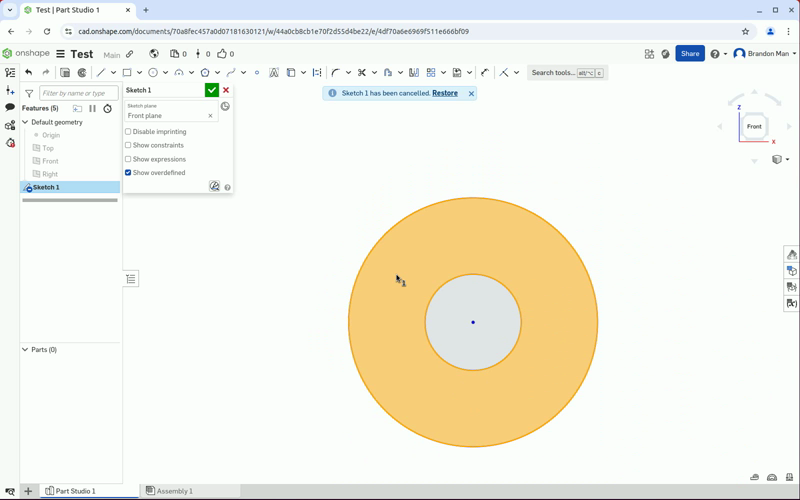
scroll(-6)
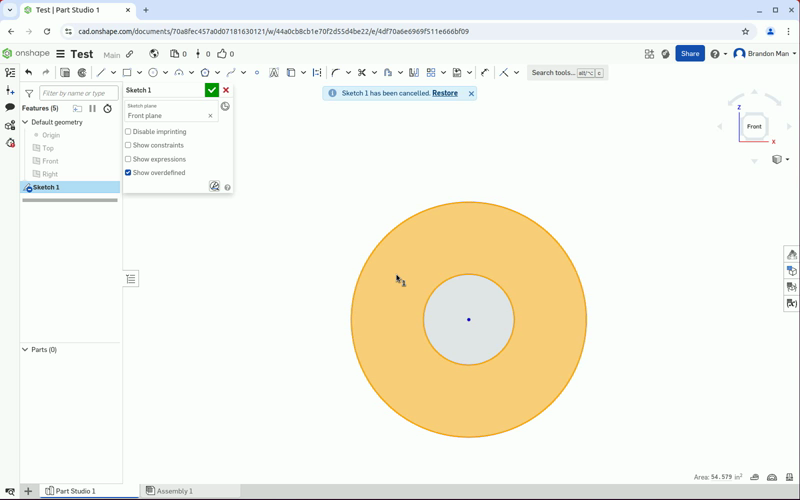
scroll(-6)
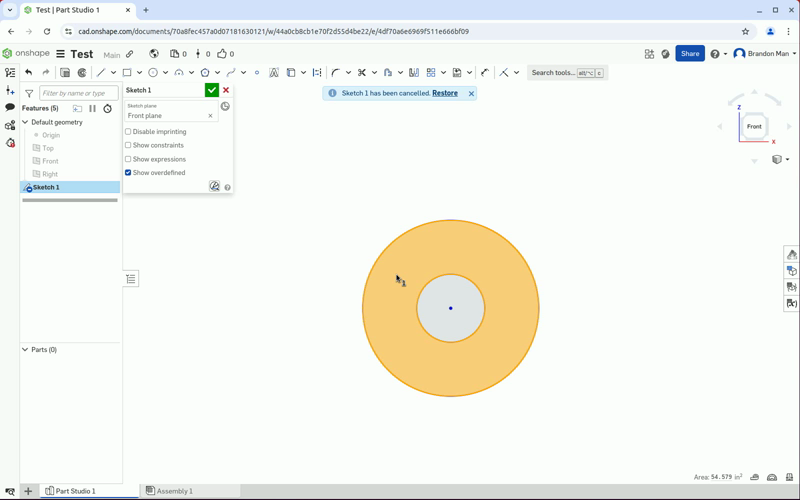
scroll(-6)
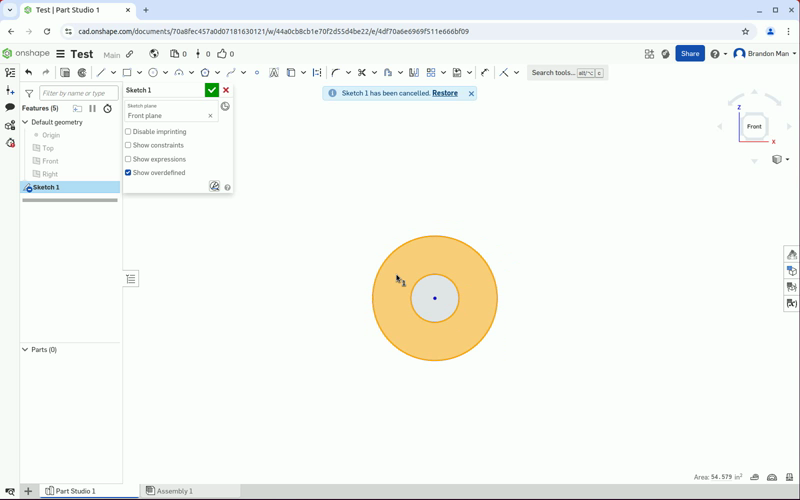
scroll(-6)
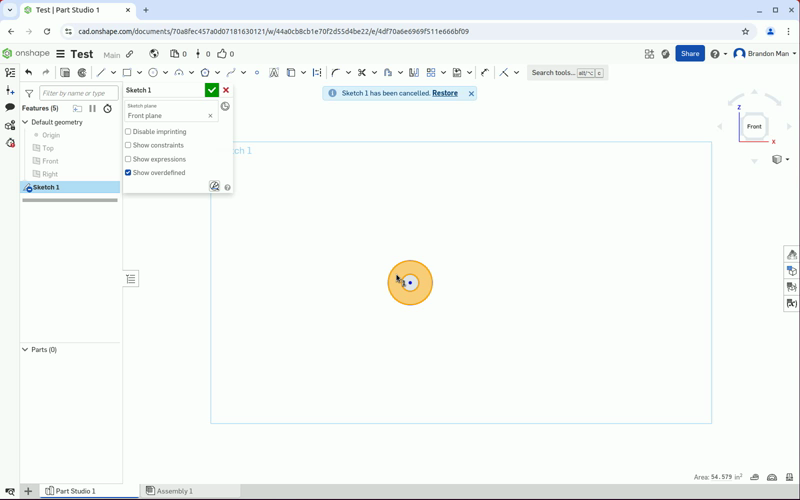
mouse_move(73, 352)
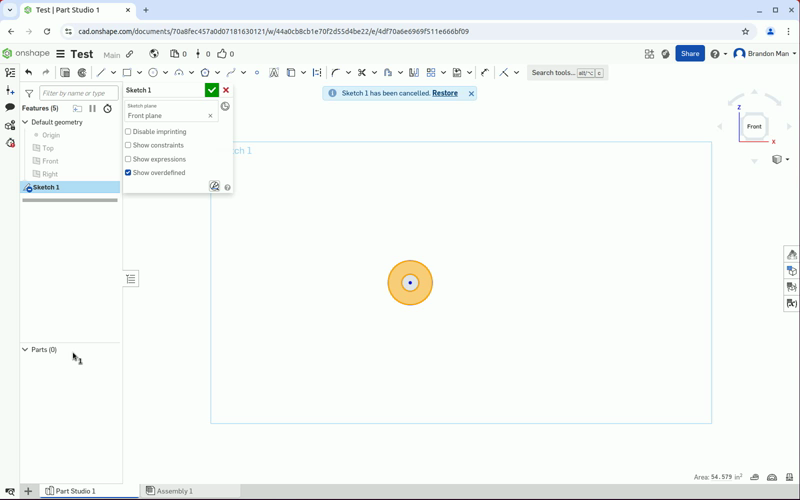
key(shift+y)
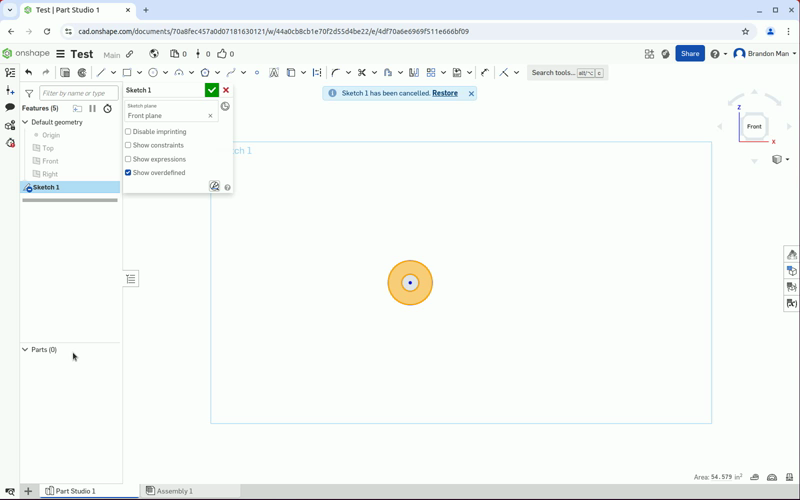
key(shift+e)
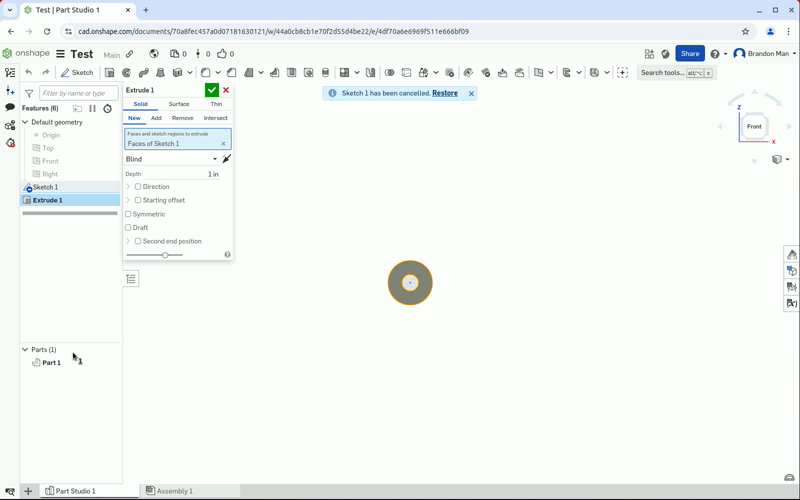
mouse_move(143, 106)
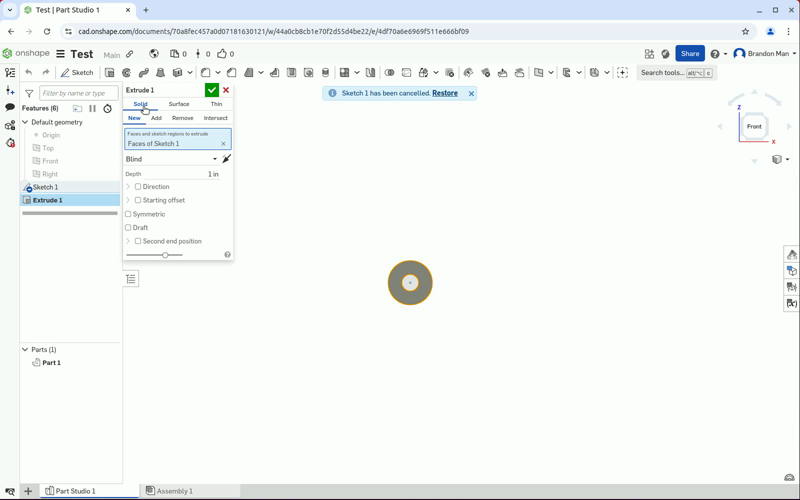
click(143, 106)
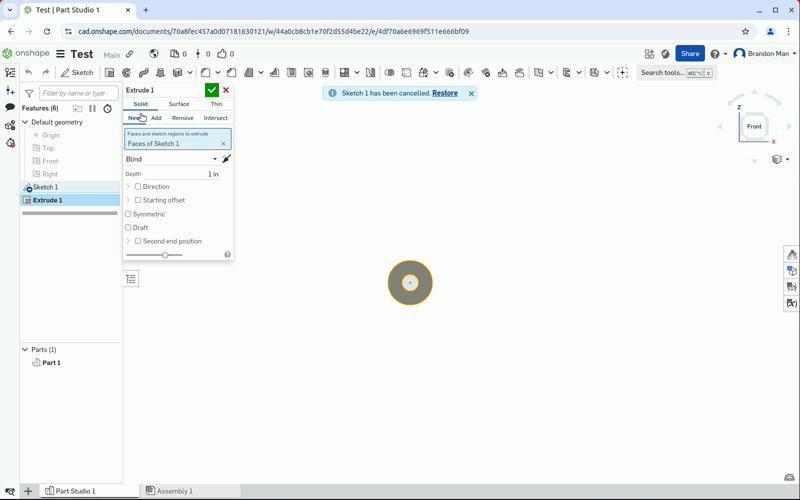
mouse_move(137, 120)
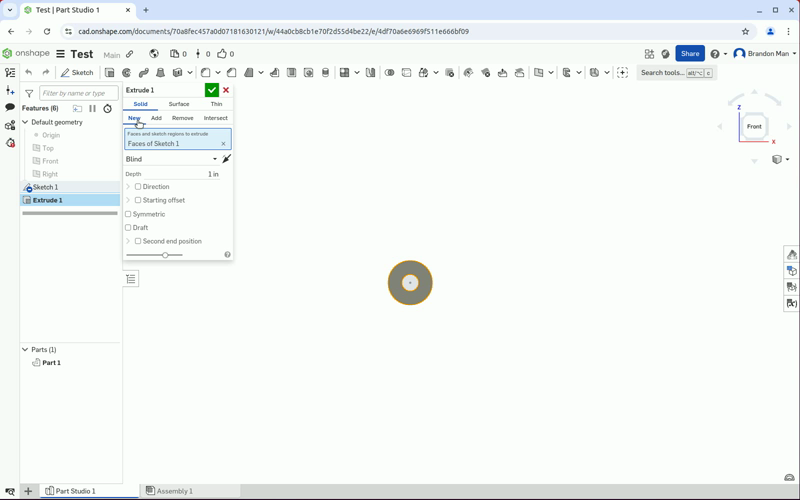
click(137, 120)
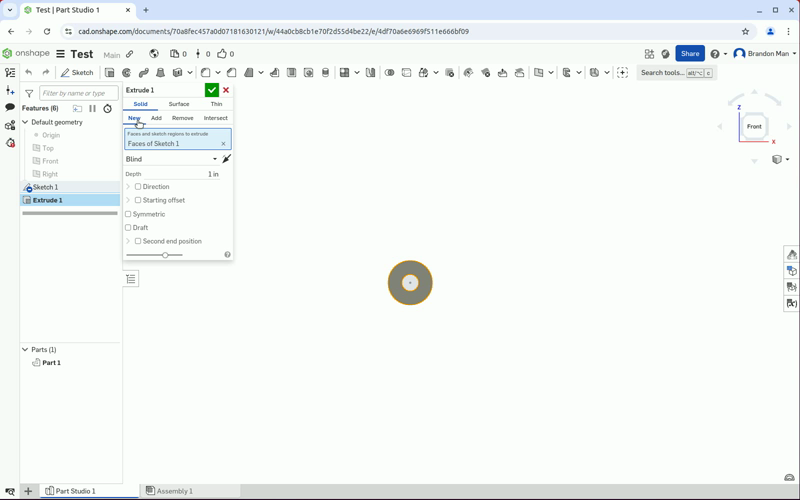
key(tab, 4)
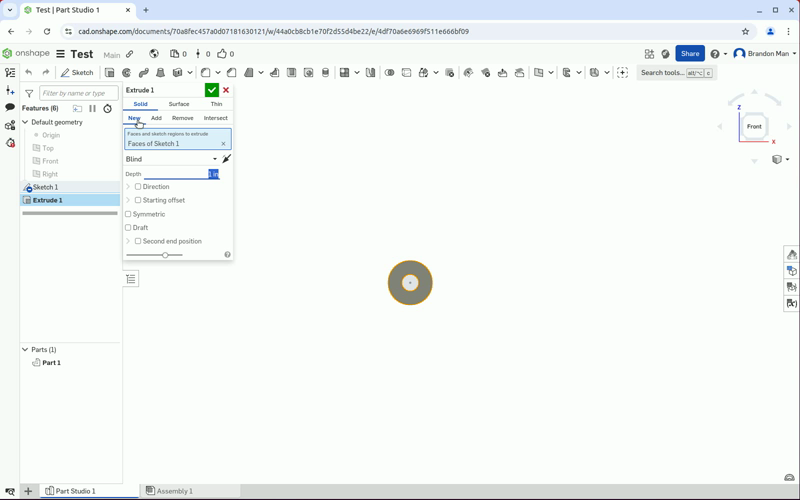
text(8.666)
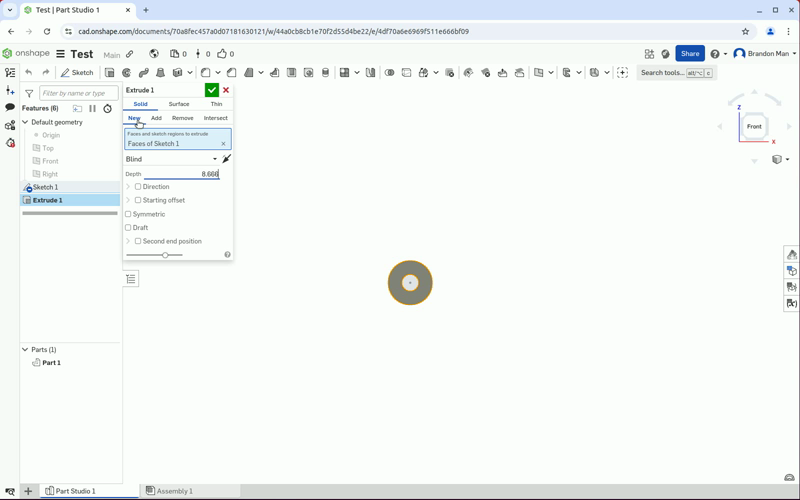
key(enter)
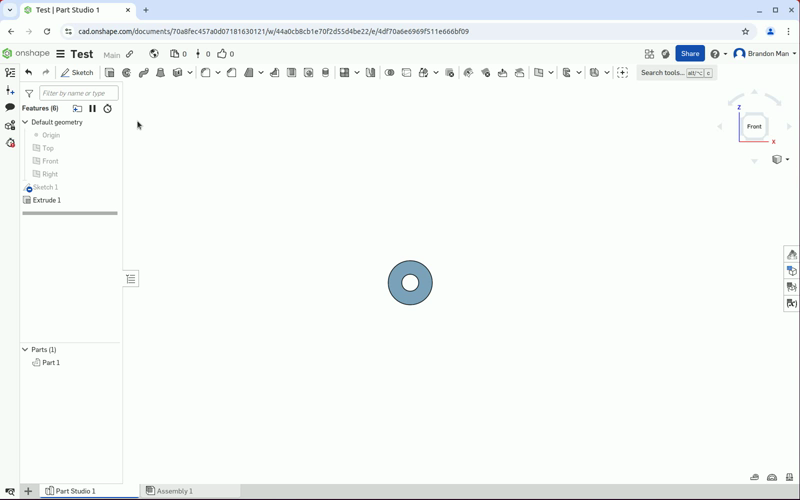
key(shift+h)
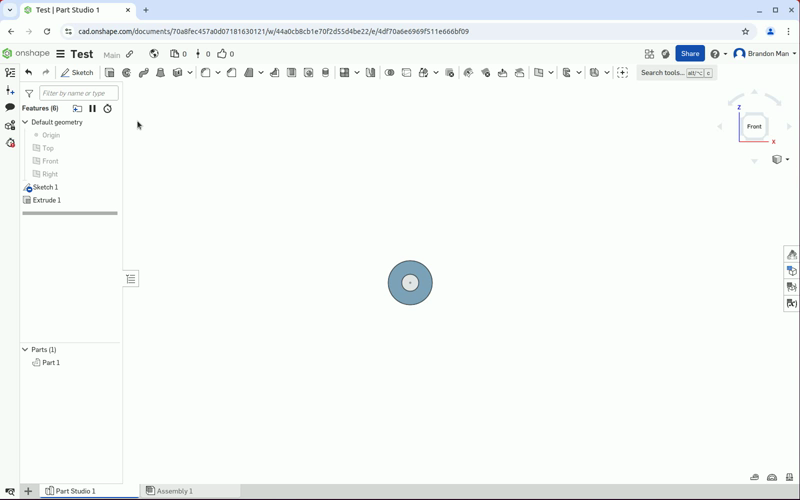
key(shift+h)
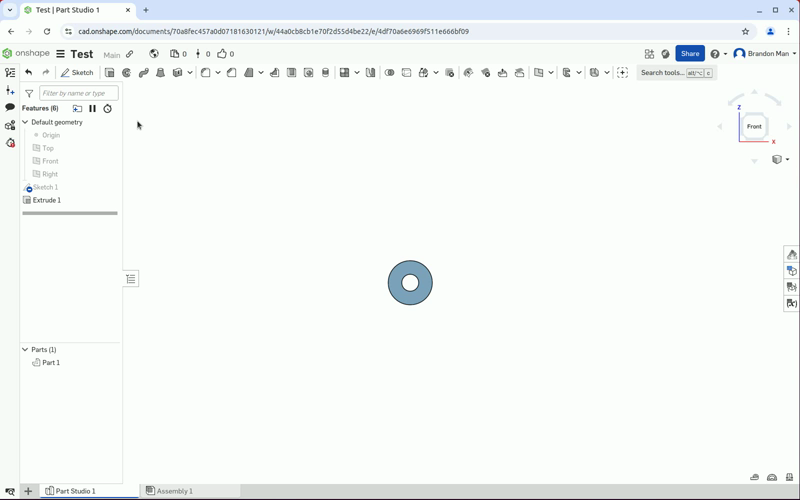
mouse_move(73, 189)
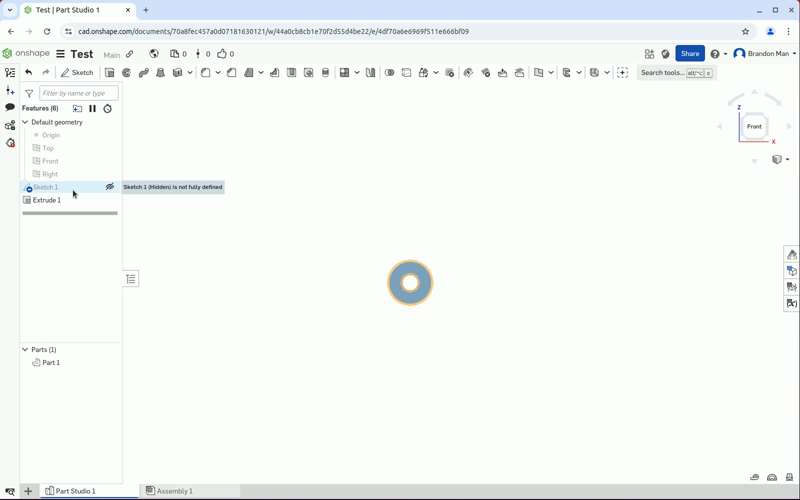
click(73, 189)
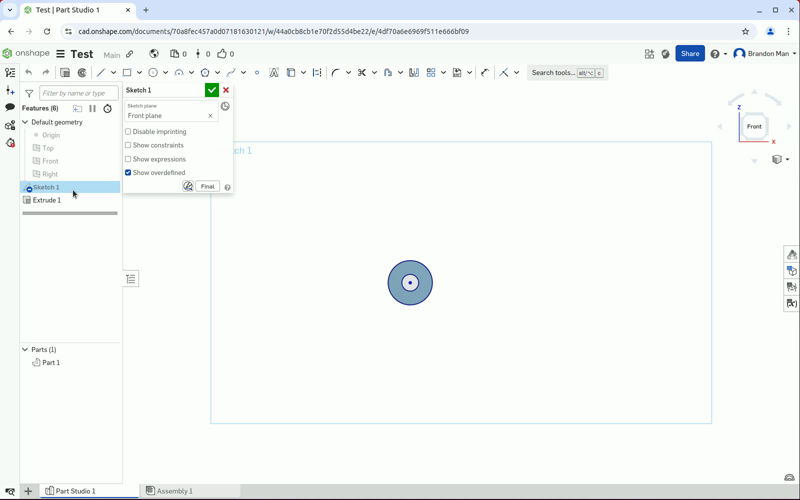
mouse_move(229, 92)
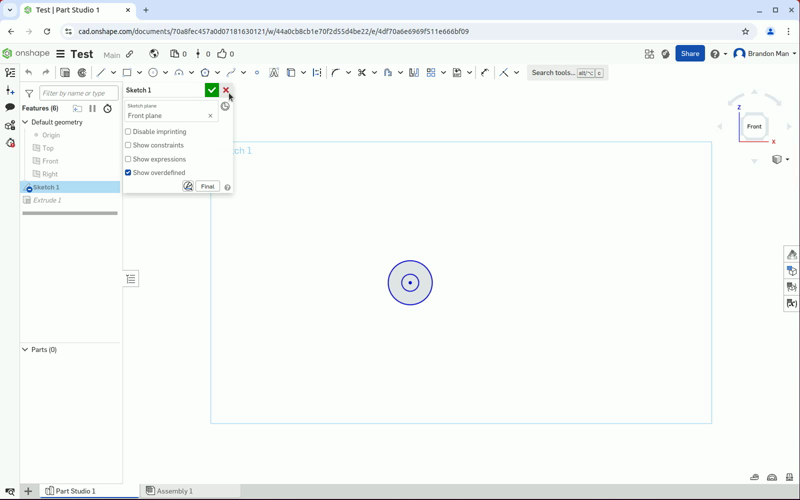
click(229, 92)
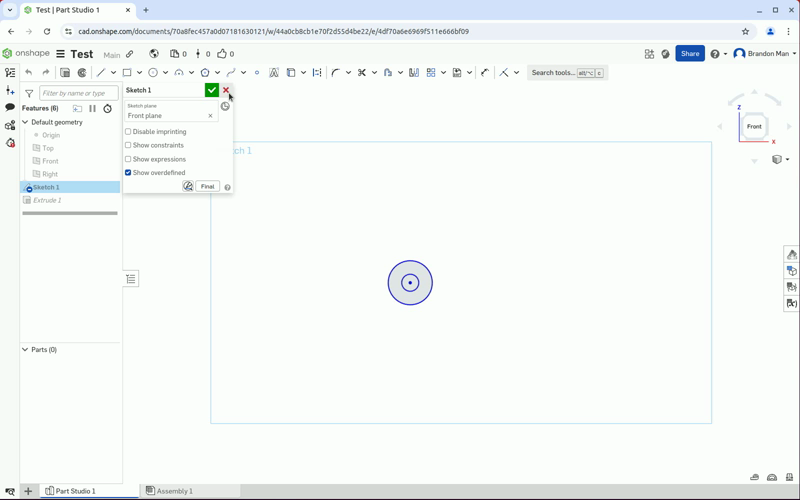
key(shift+s)
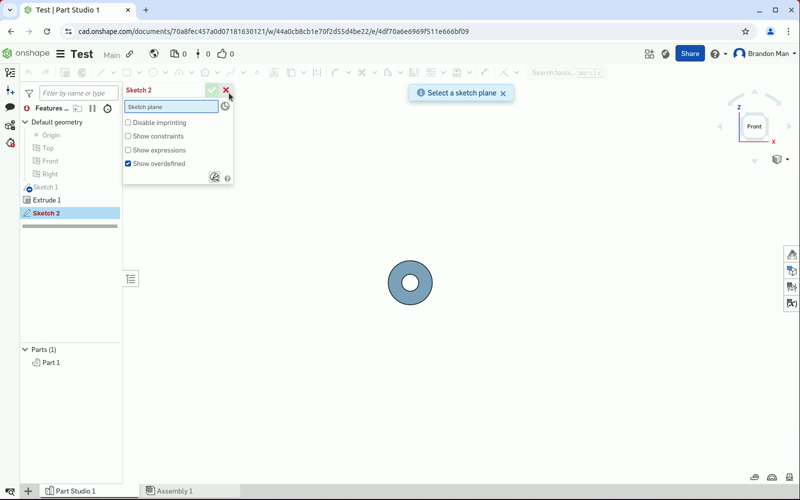
mouse_move(73, 163)
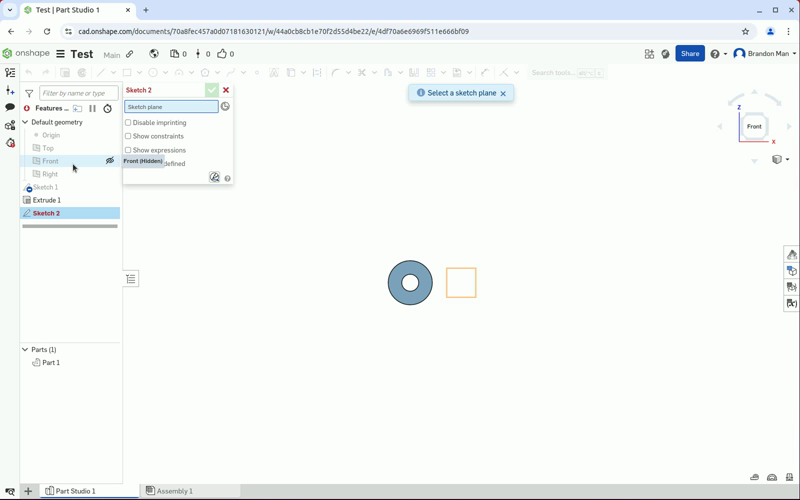
click(73, 163)
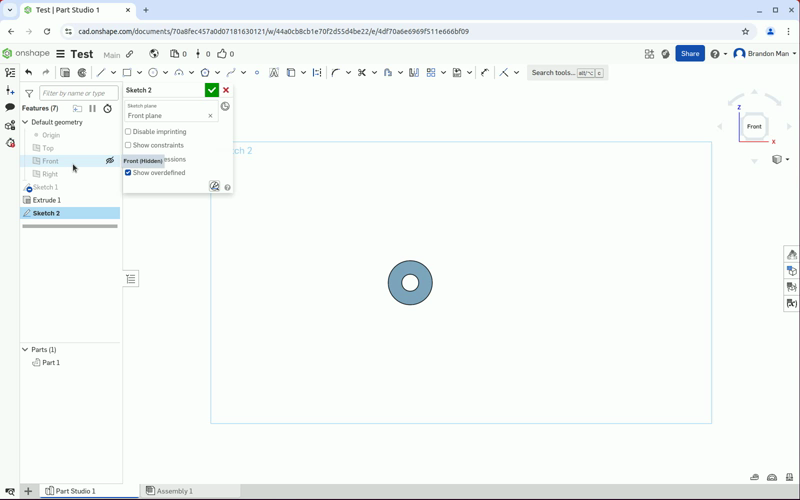
mouse_move(73, 352)
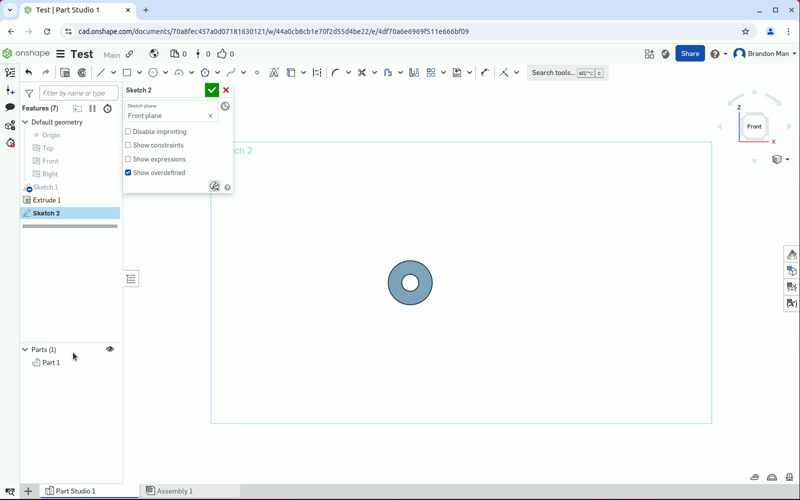
key(y)
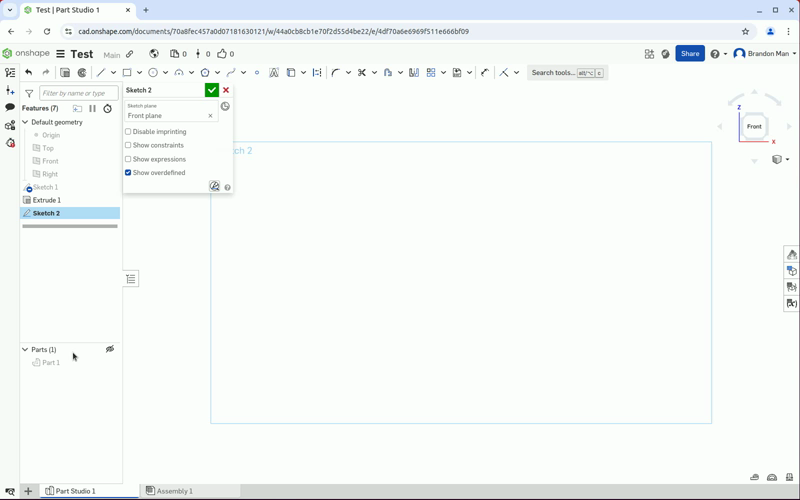
key(a)
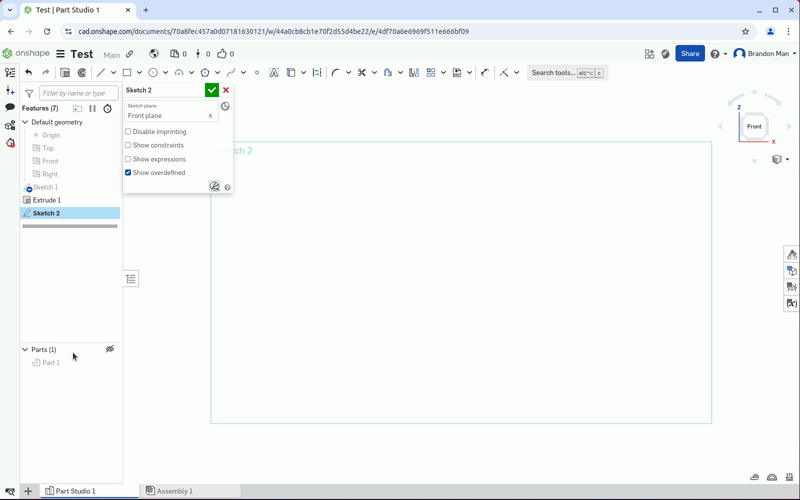
key_down(shift)
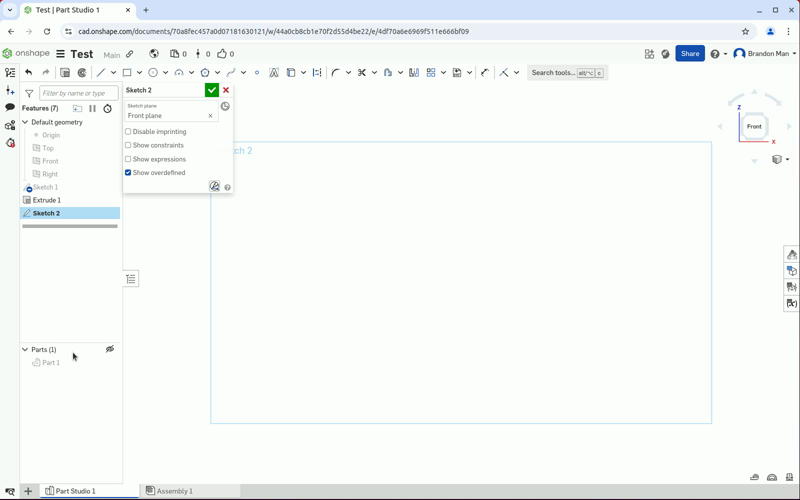
mouse_move(512, 305)
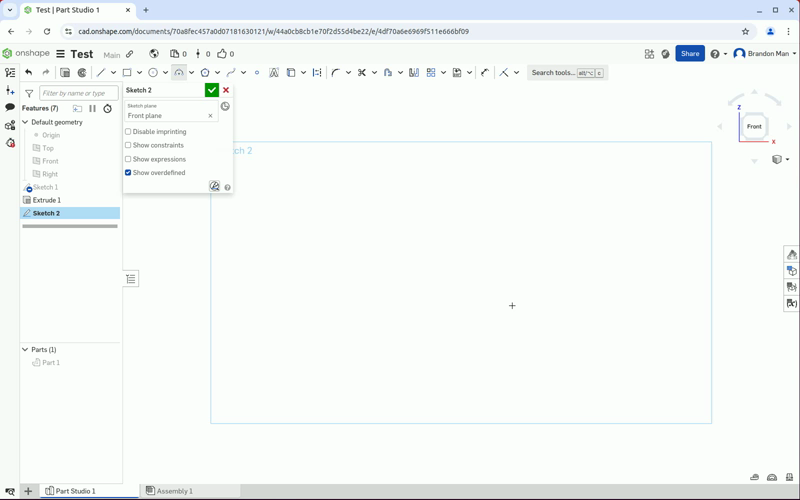
click(512, 305)
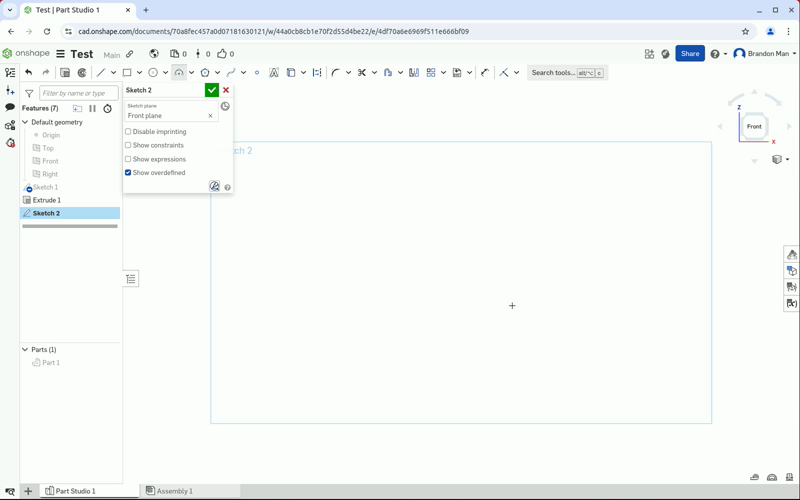
key_up(shift)
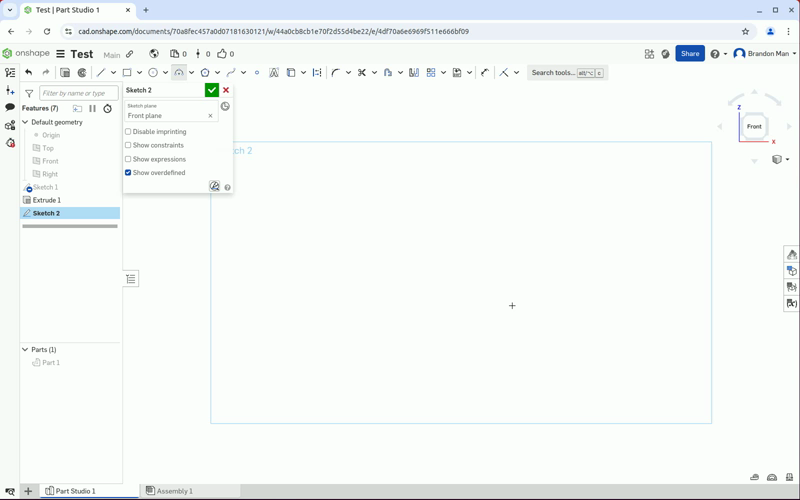
key_down(shift)
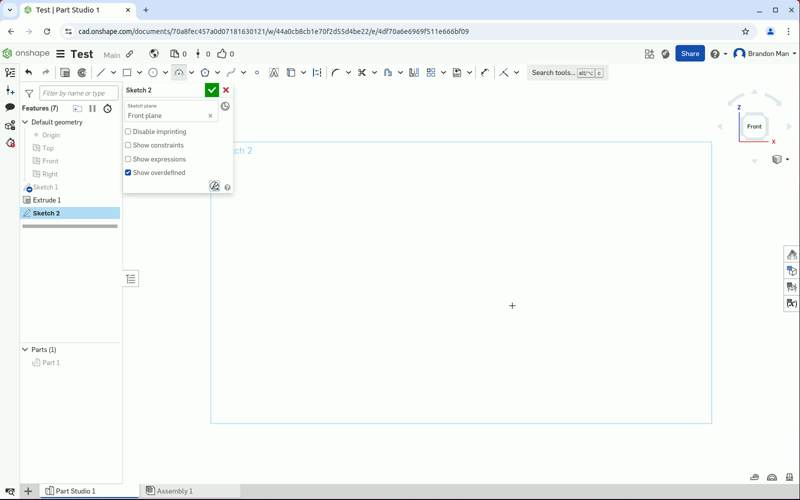
mouse_move(512, 261)
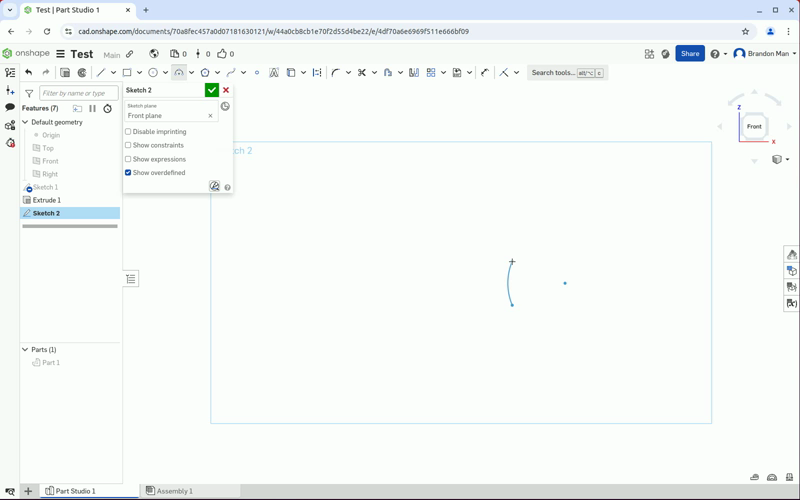
click(512, 261)
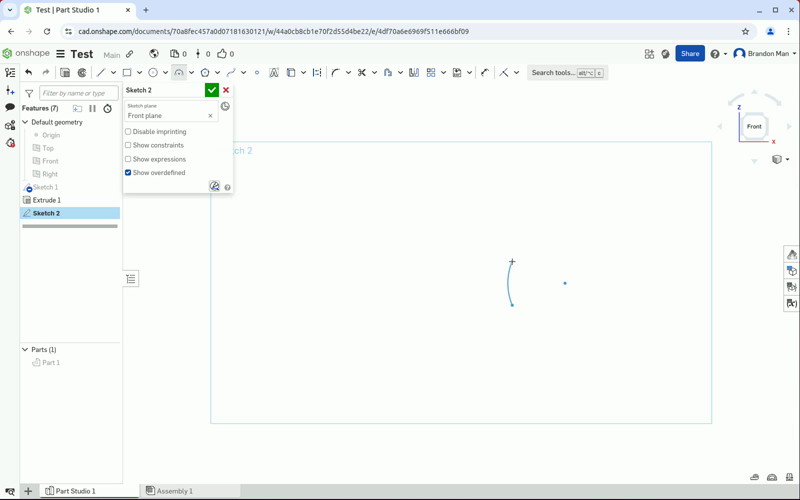
mouse_move(534, 283)
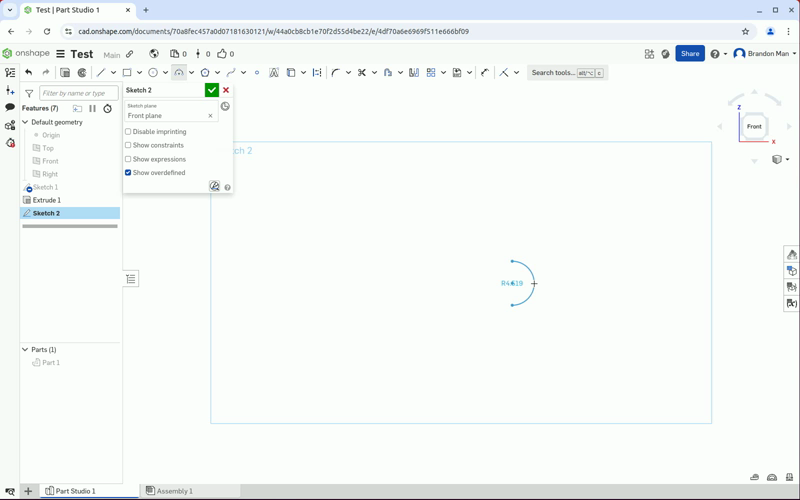
click(534, 283)
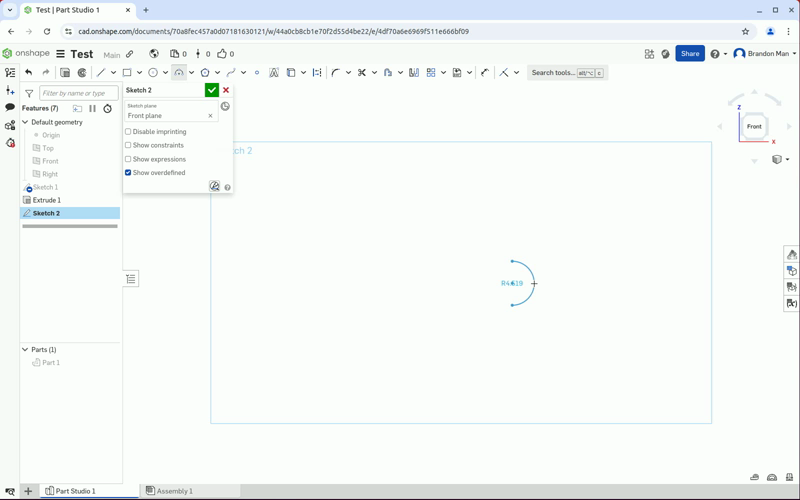
key_up(shift)
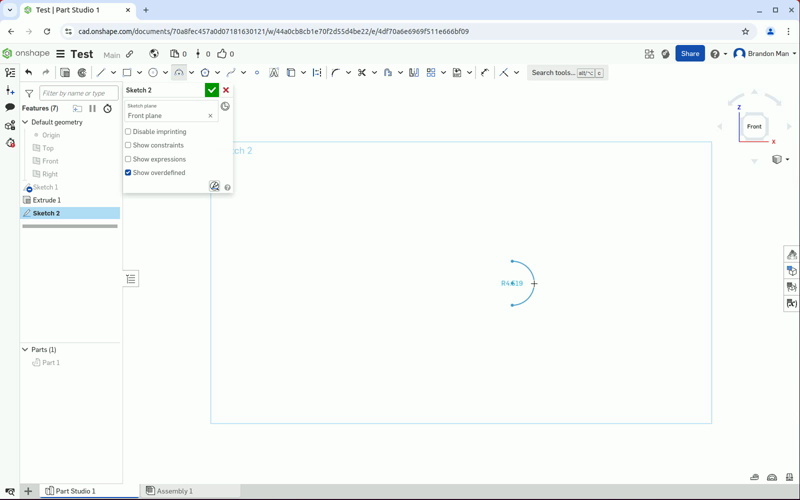
key(esc)
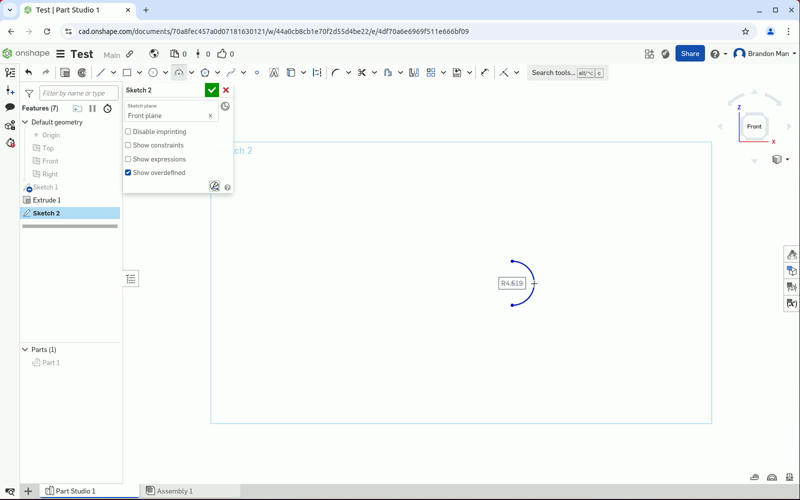
key(l)
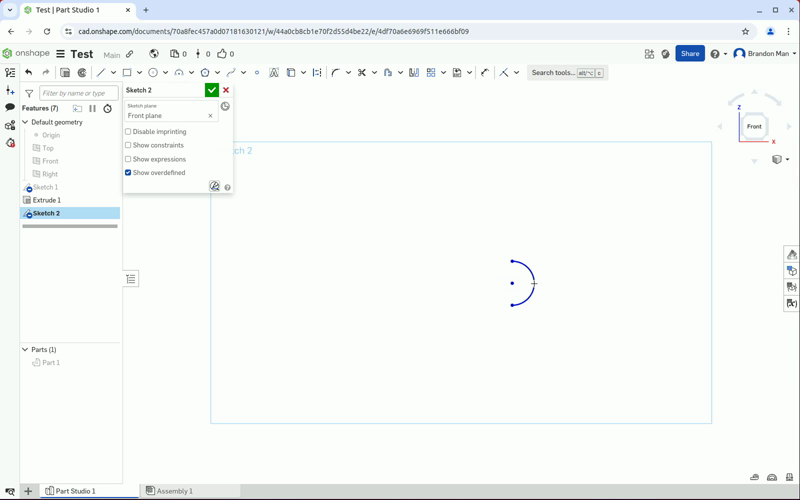
mouse_move(512, 261)
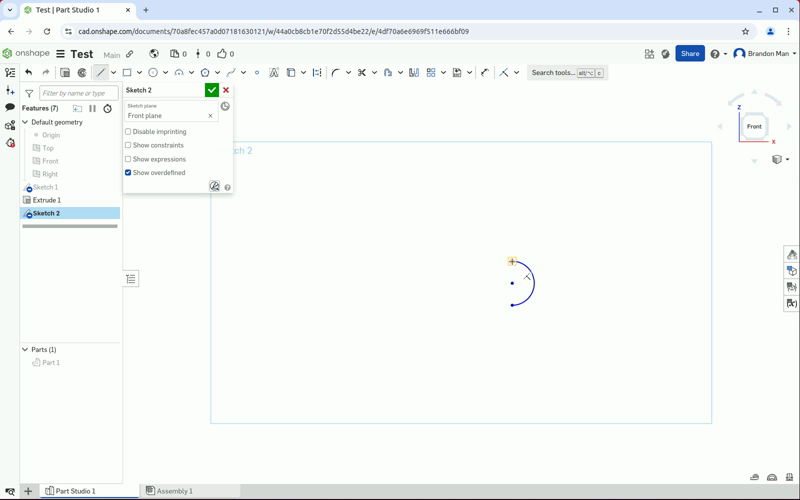
click(512, 261)
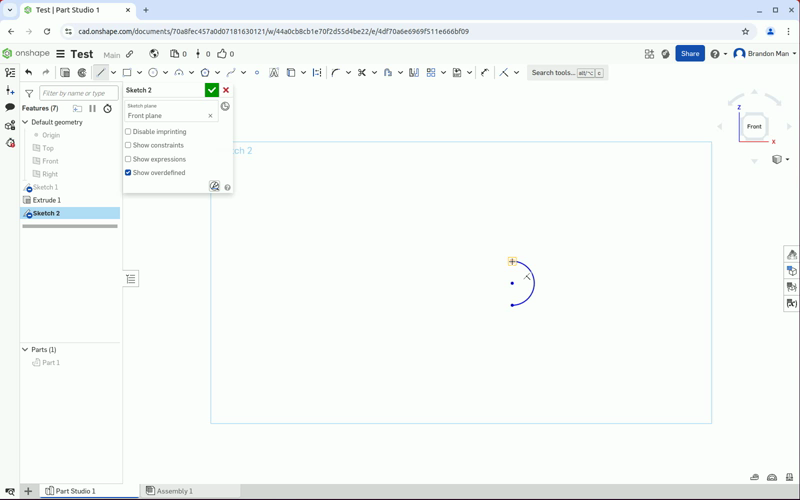
key_down(shift)
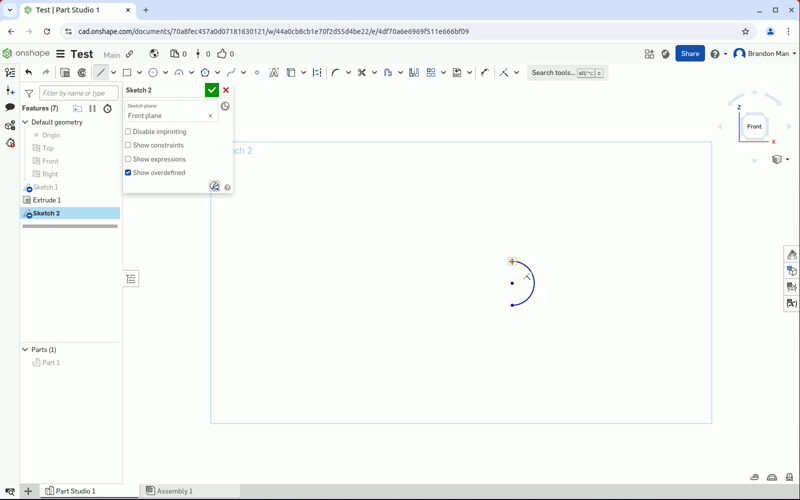
mouse_move(542, 261)
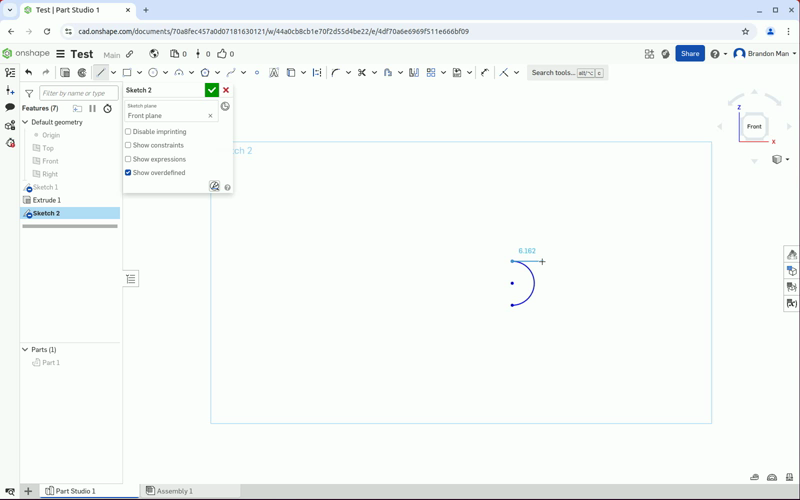
mouse_move(512, 274)
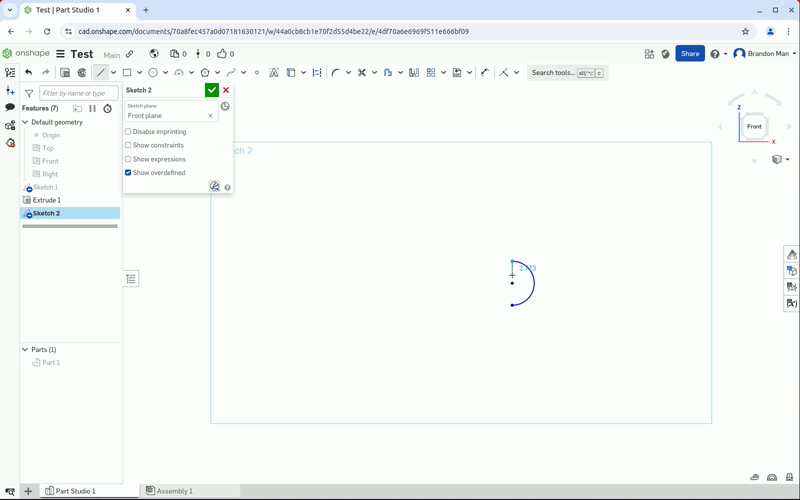
click(512, 274)
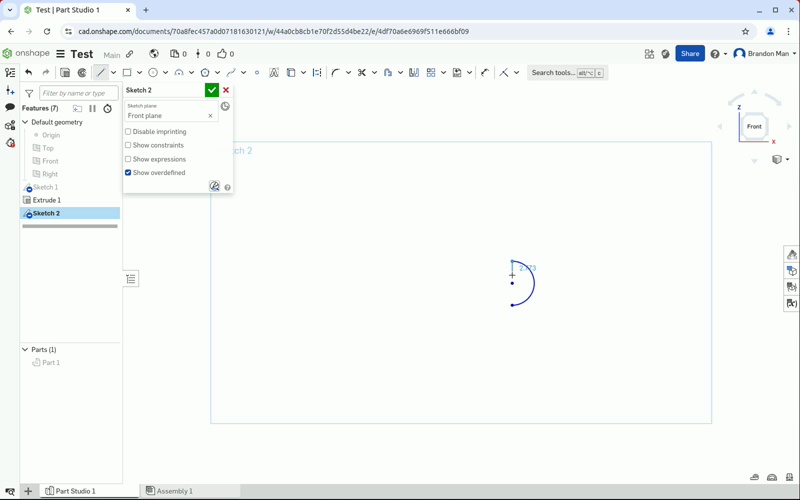
key_up(shift)
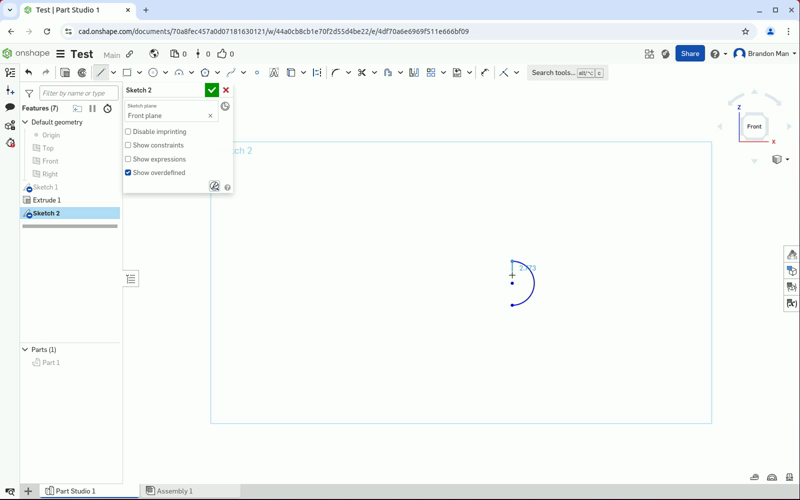
key(esc)
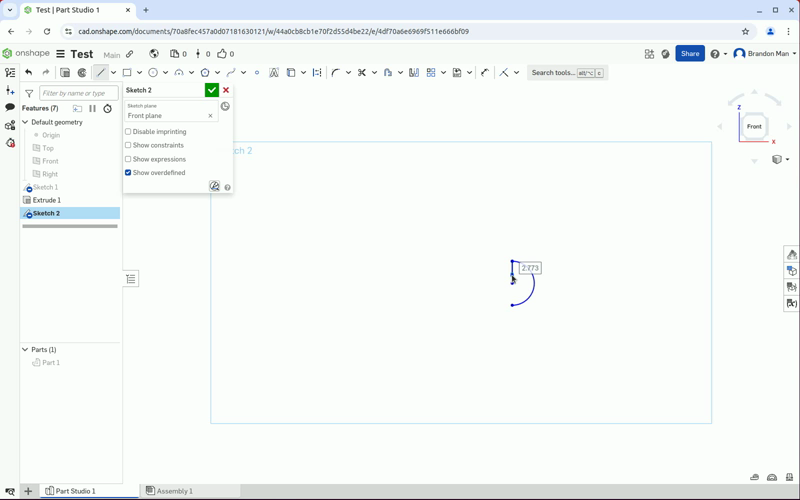
key(a)
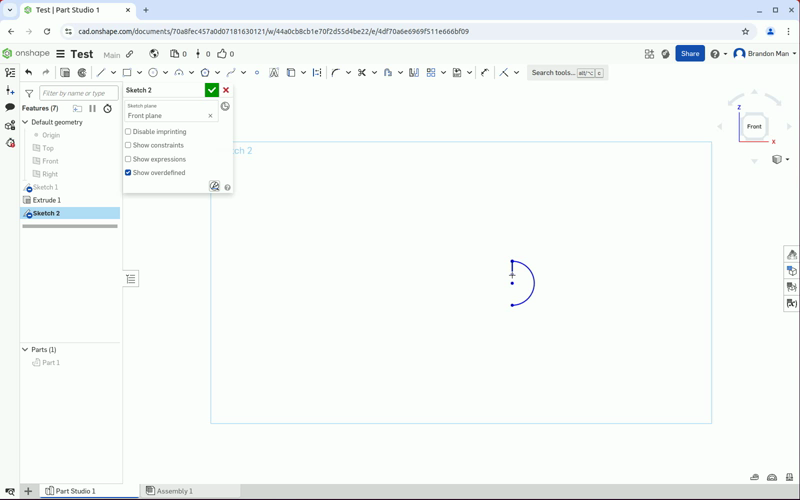
mouse_move(512, 274)
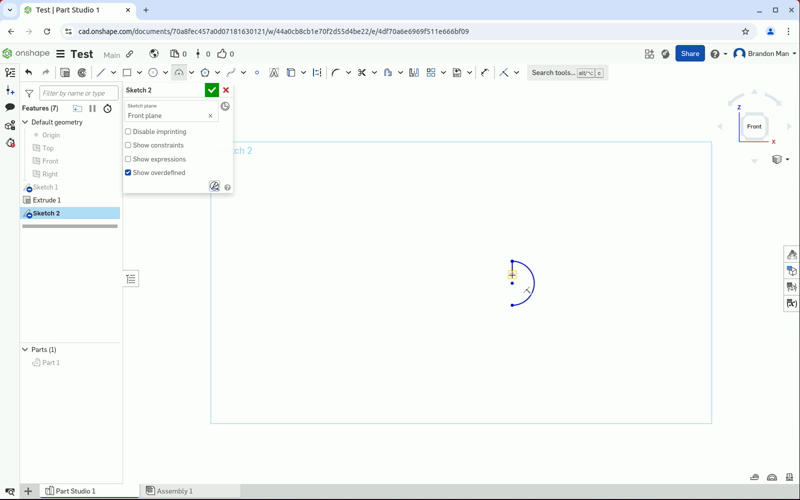
click(512, 274)
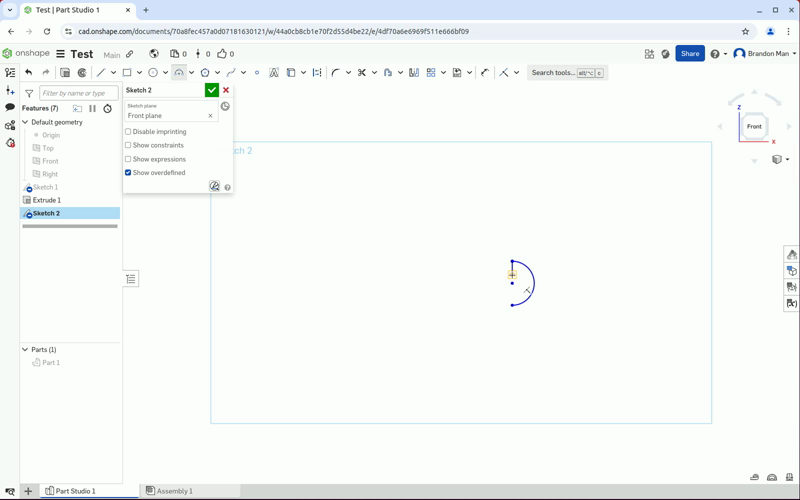
key_down(shift)
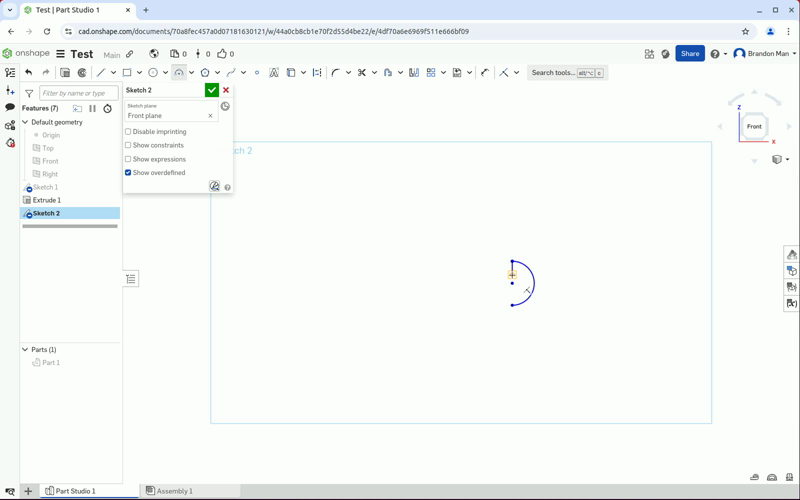
mouse_move(512, 291)
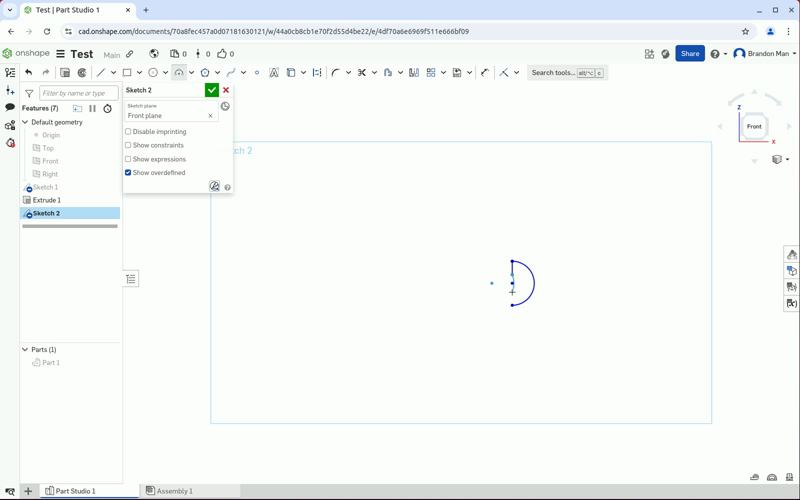
click(512, 291)
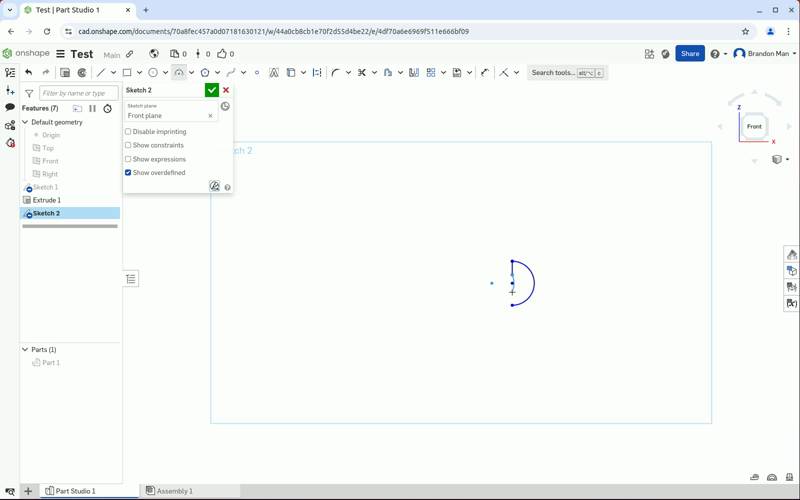
mouse_move(521, 283)
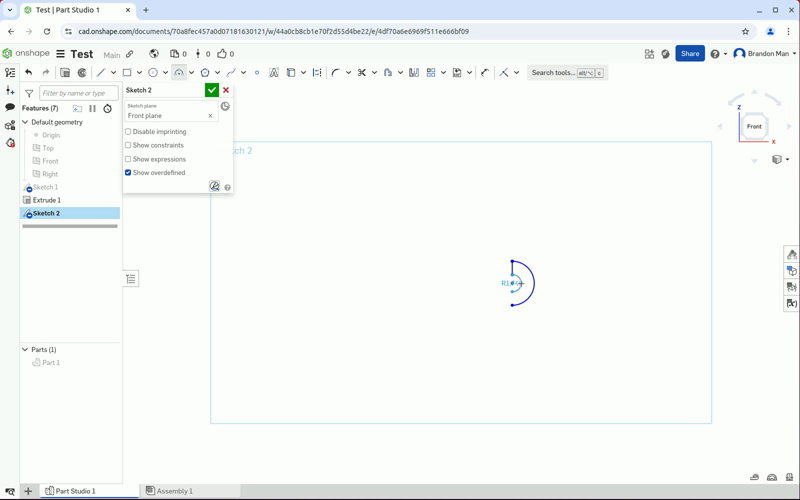
click(521, 283)
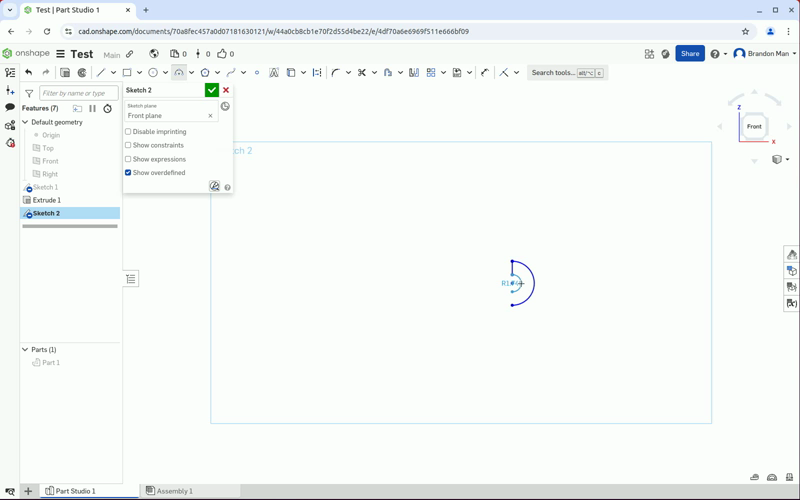
key_up(shift)
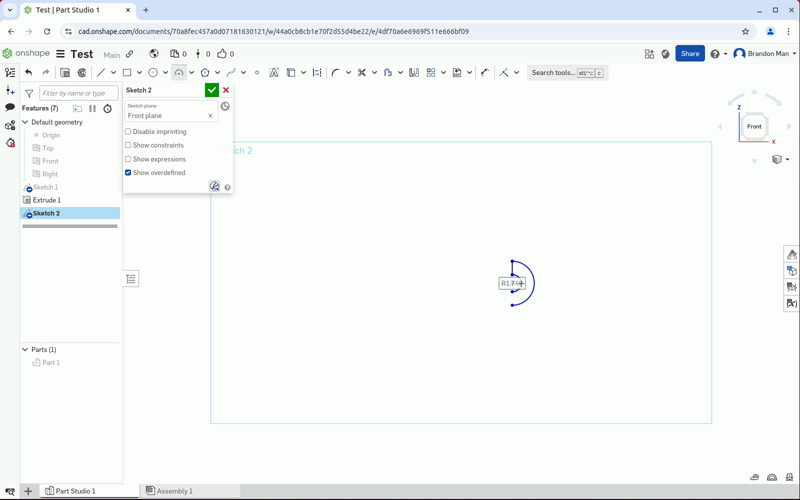
key(esc)
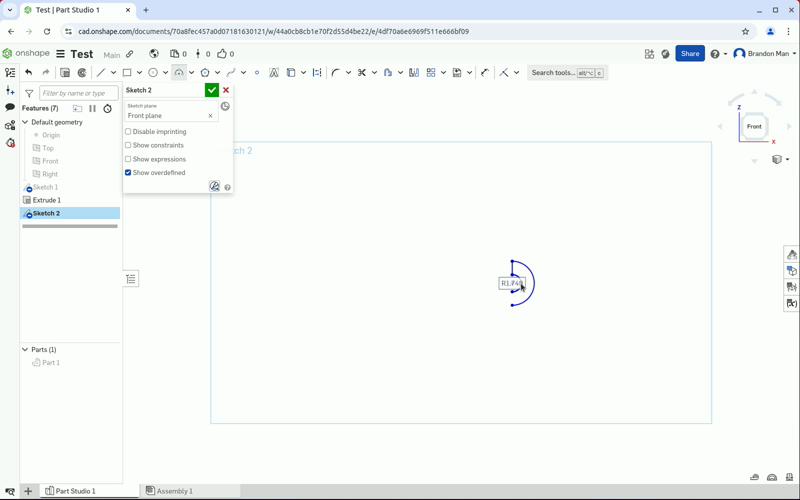
key(l)
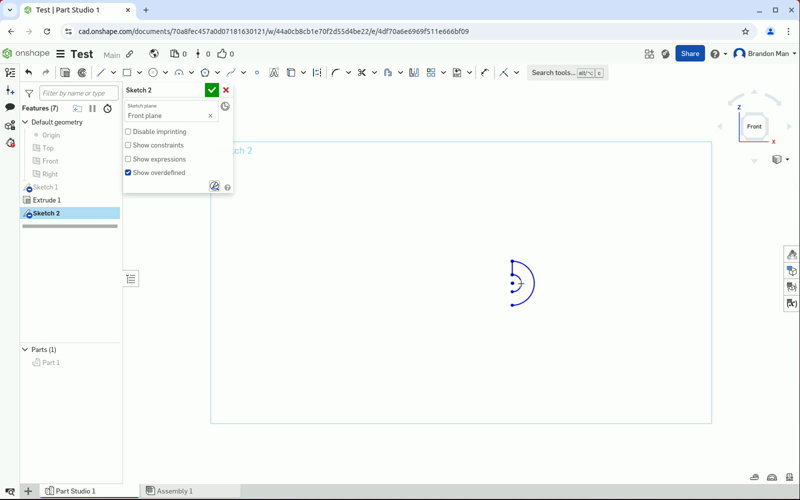
mouse_move(512, 291)
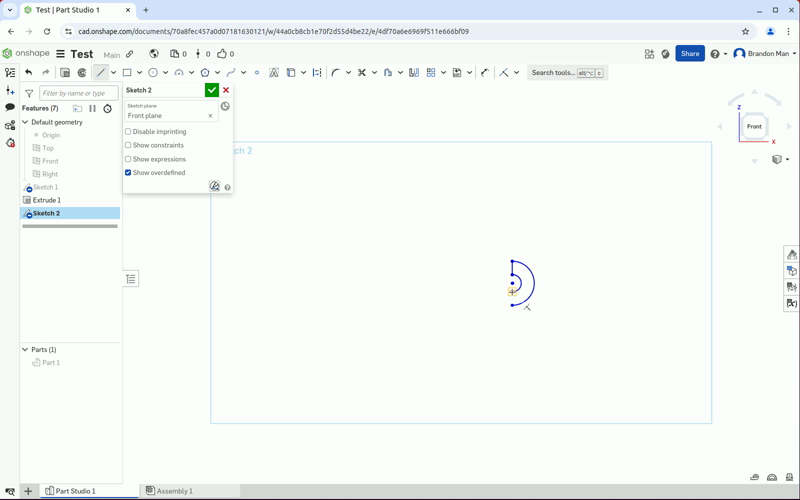
click(512, 291)
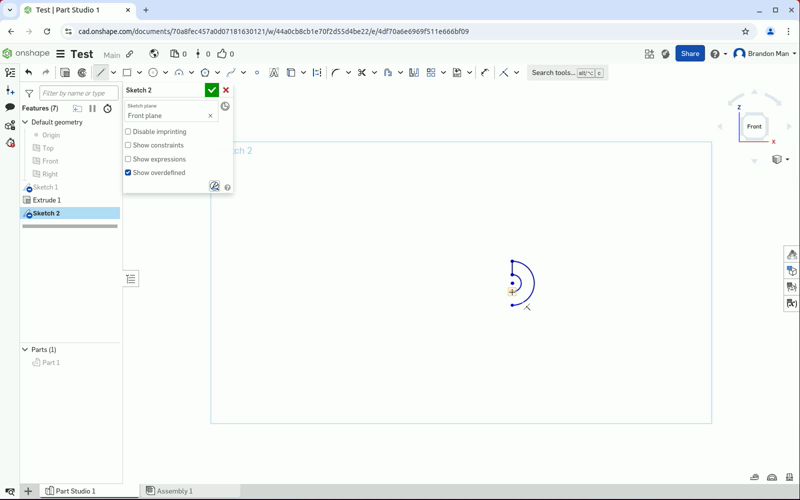
mouse_move(542, 291)
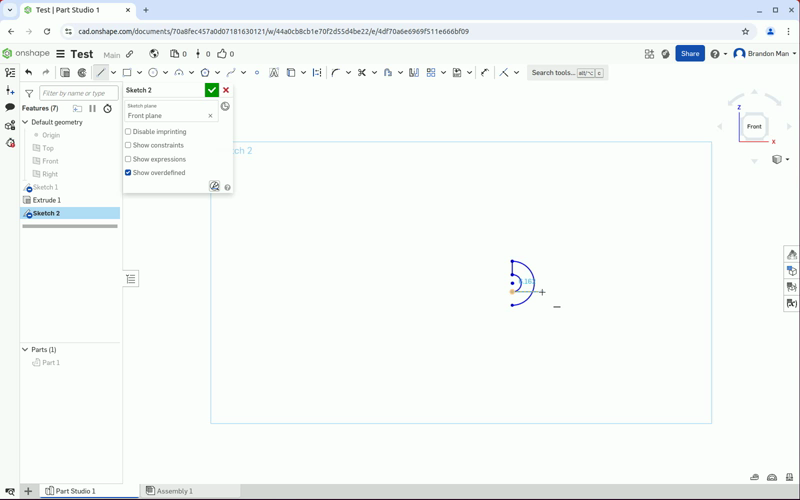
key_down(shift)
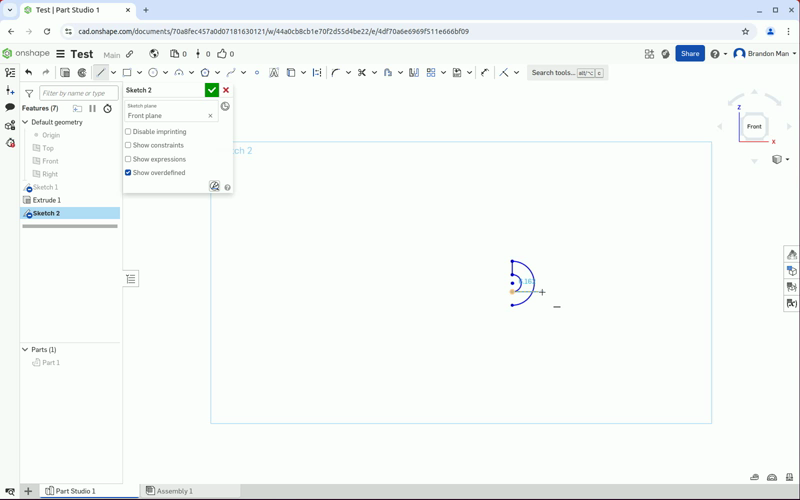
mouse_move(512, 305)
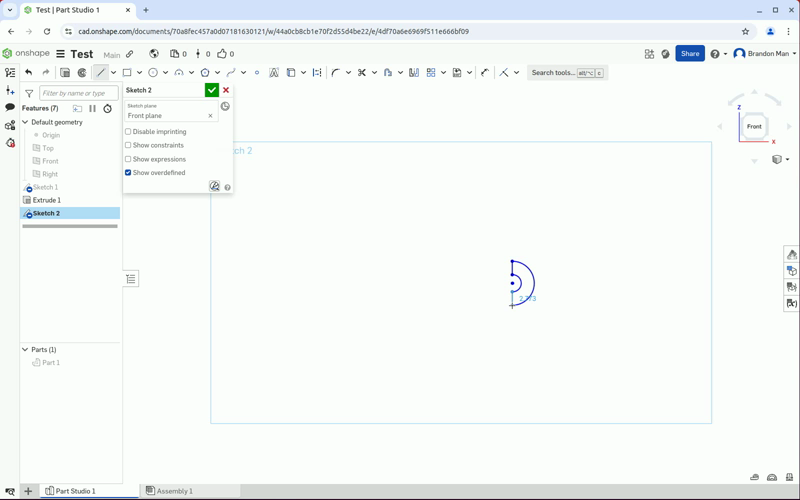
key_up(shift)
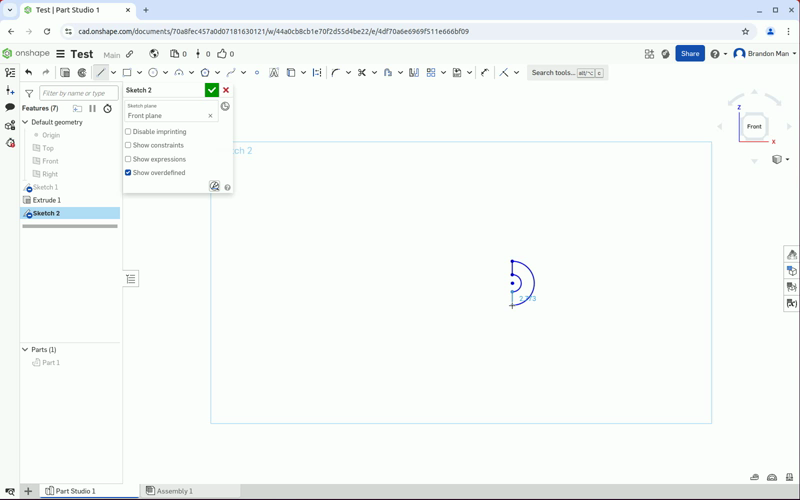
click(512, 305)
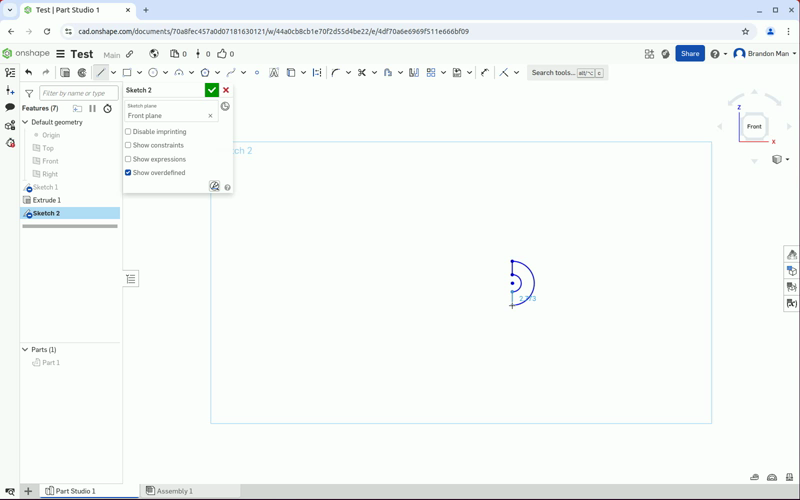
key(esc)
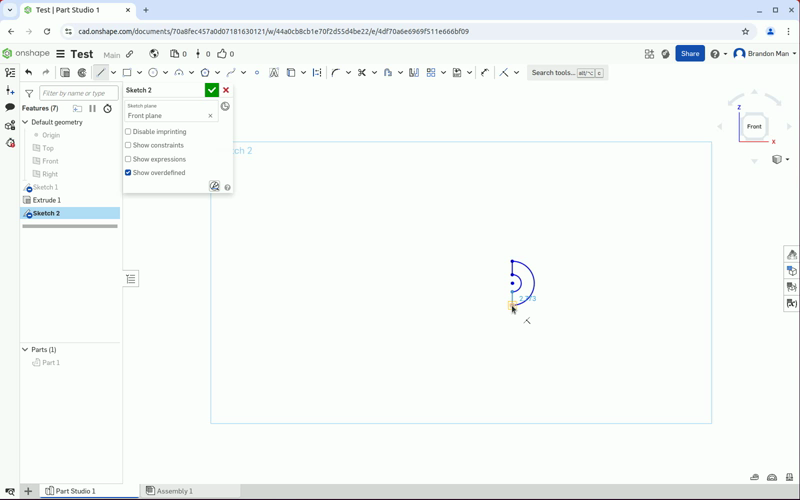
mouse_move(513, 288)
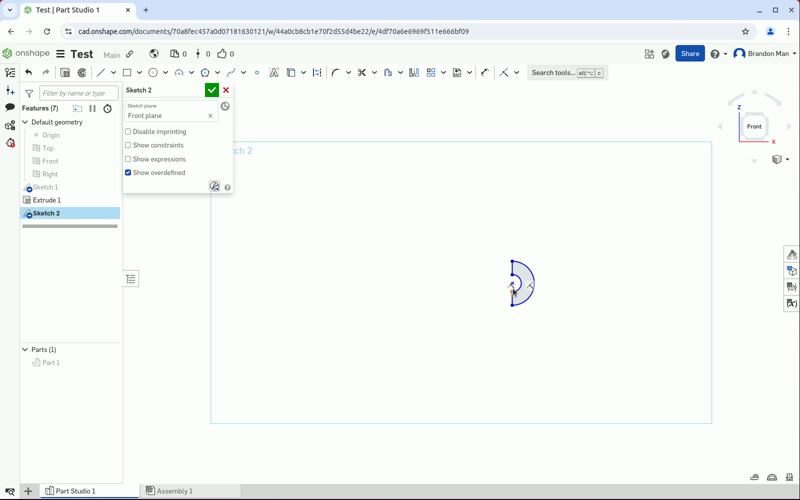
scroll(6)
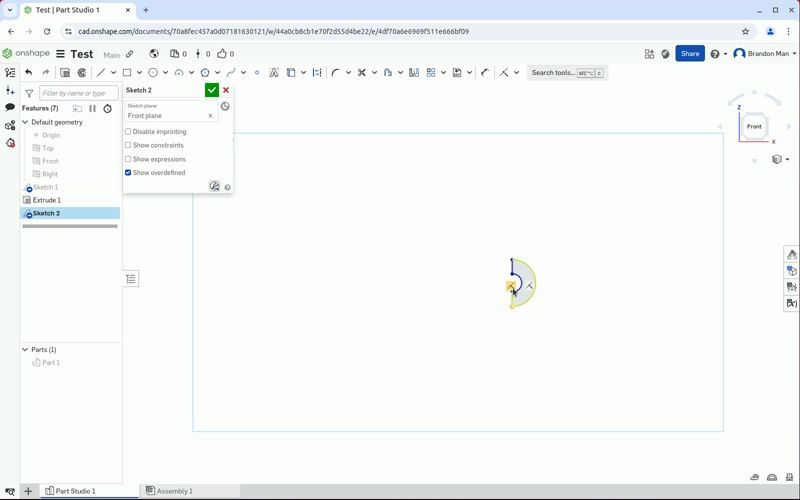
scroll(6)
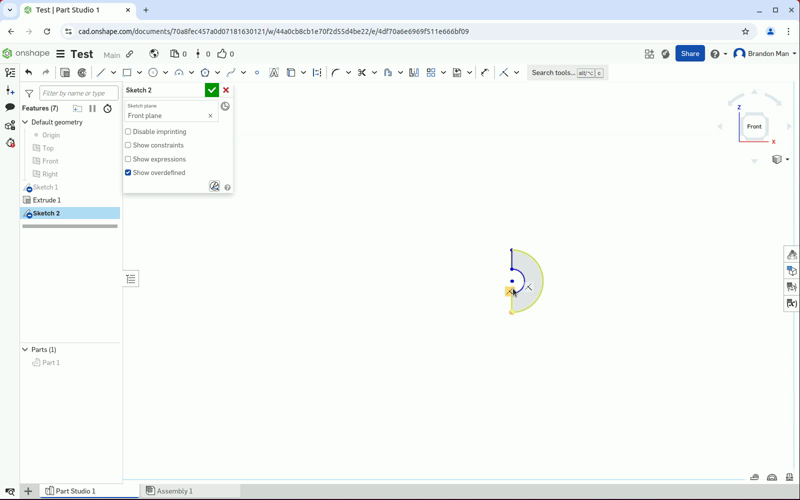
scroll(6)
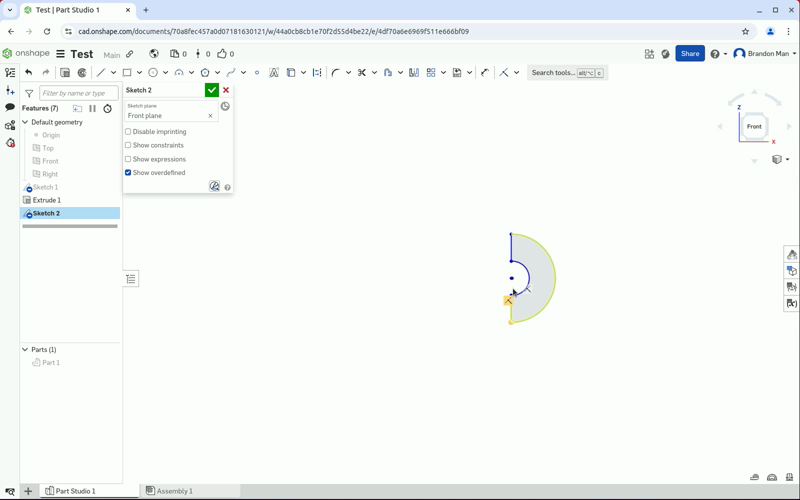
scroll(6)
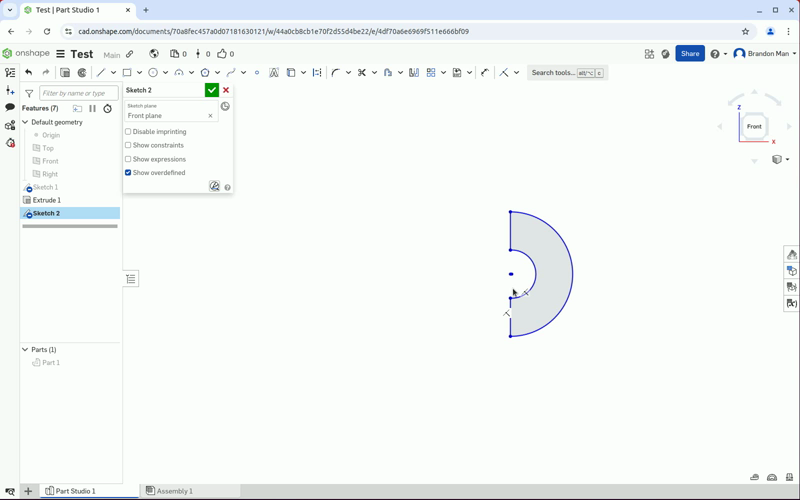
scroll(6)
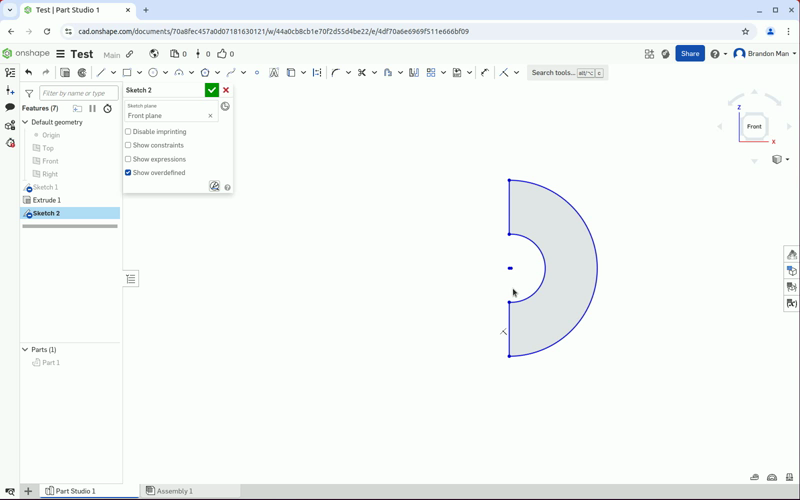
scroll(6)
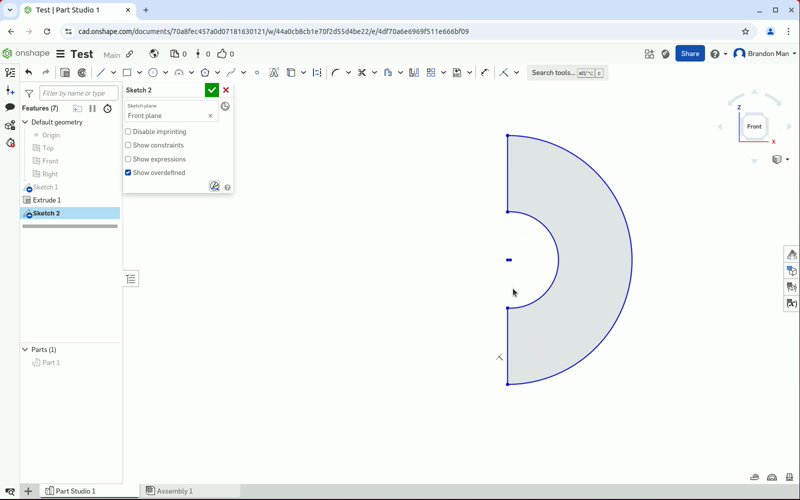
scroll(6)
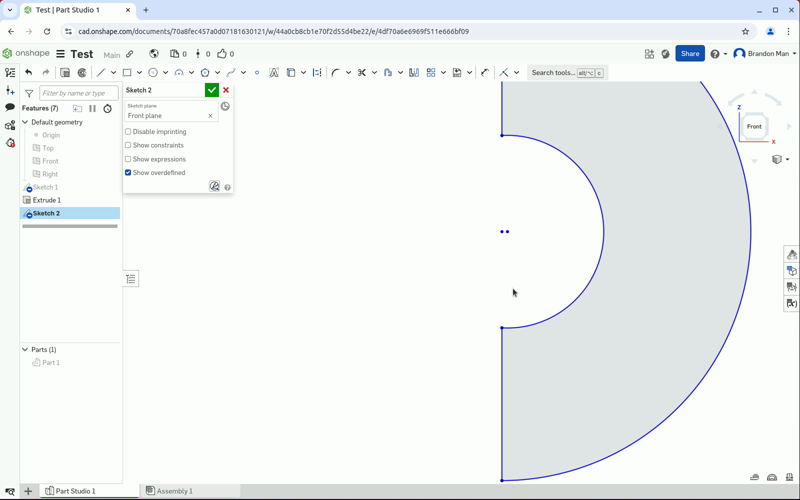
click(513, 288)
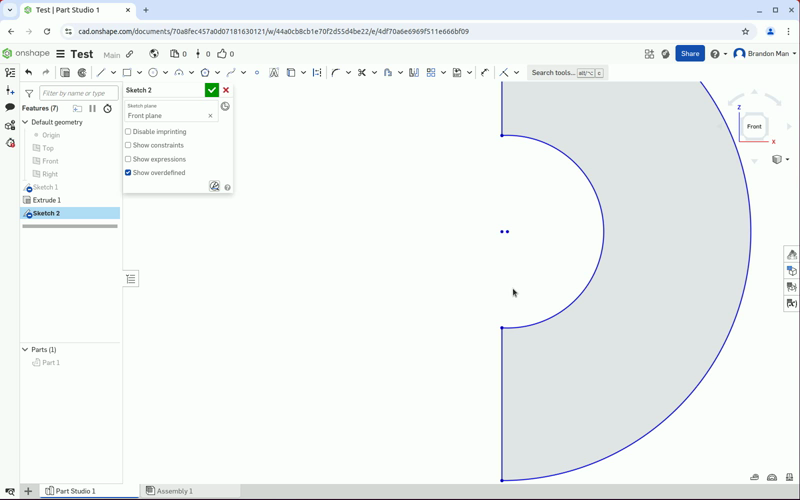
scroll(-6)
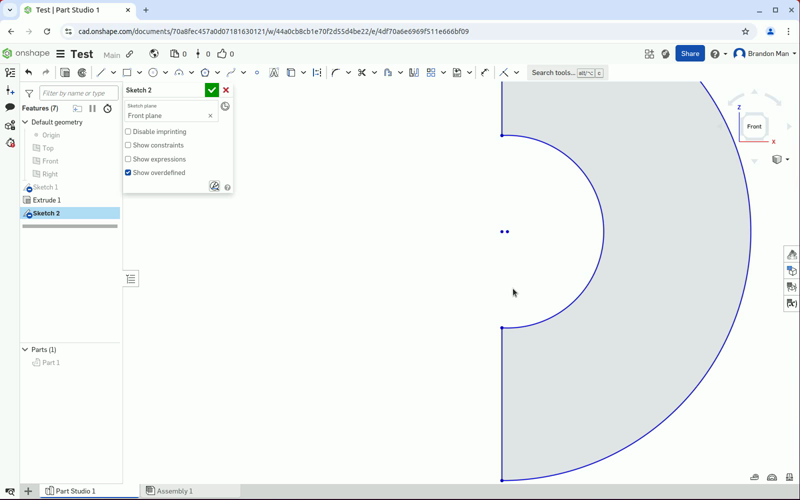
scroll(-6)
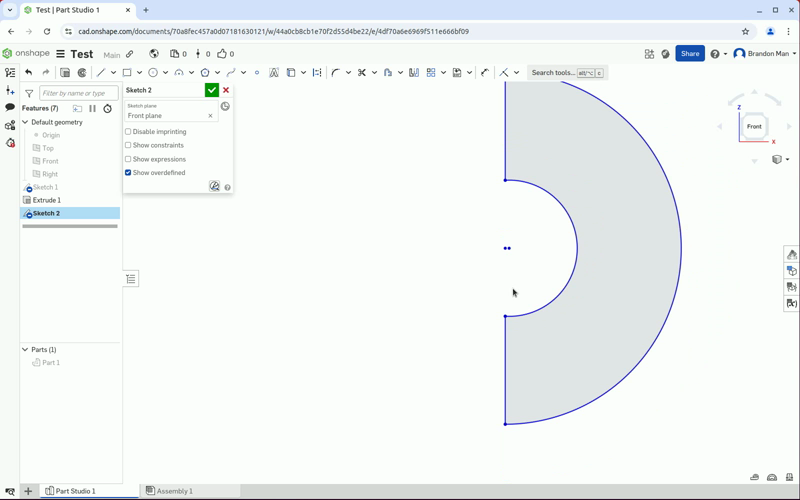
scroll(-6)
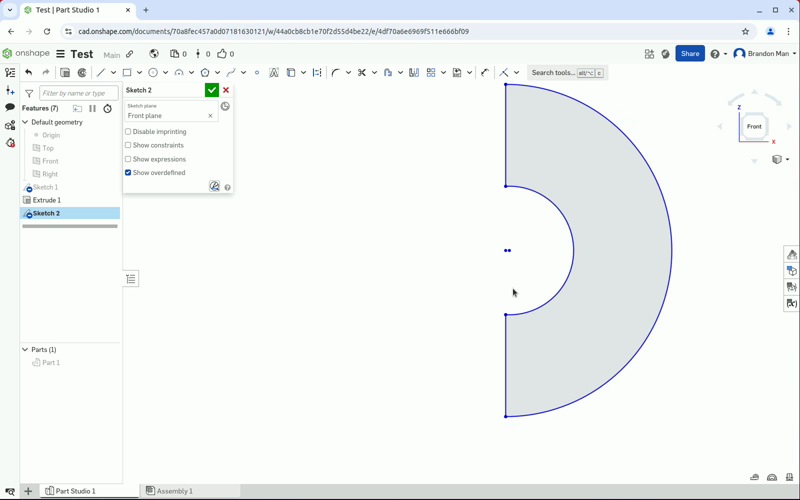
scroll(-6)
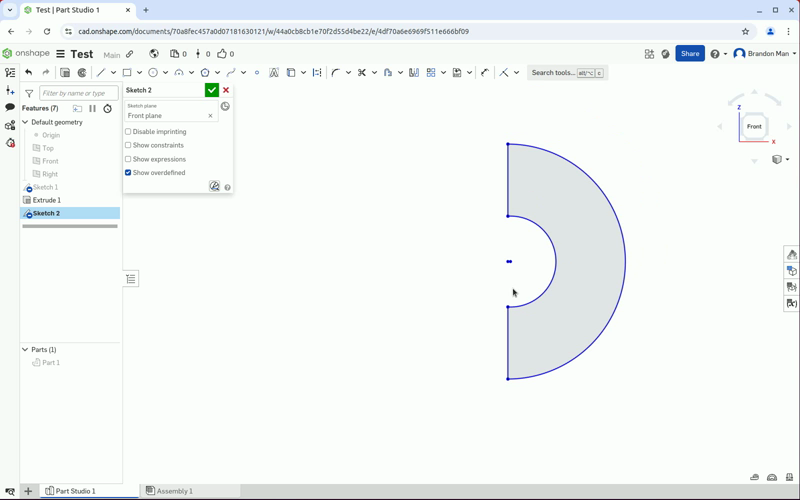
scroll(-6)
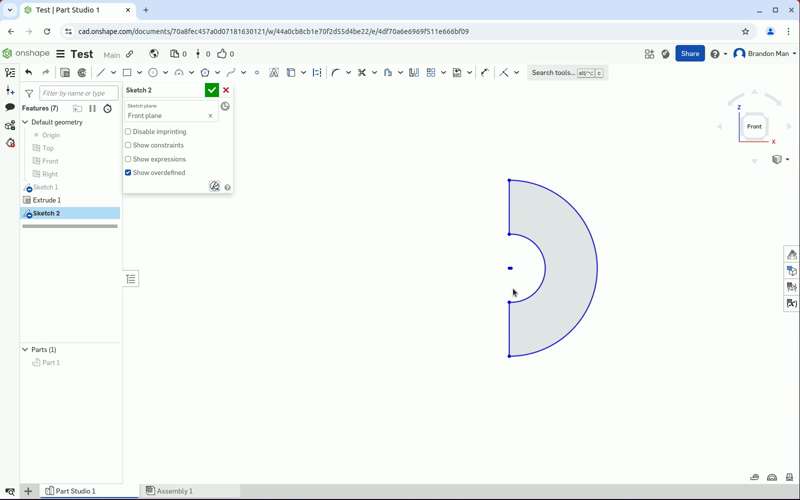
scroll(-6)
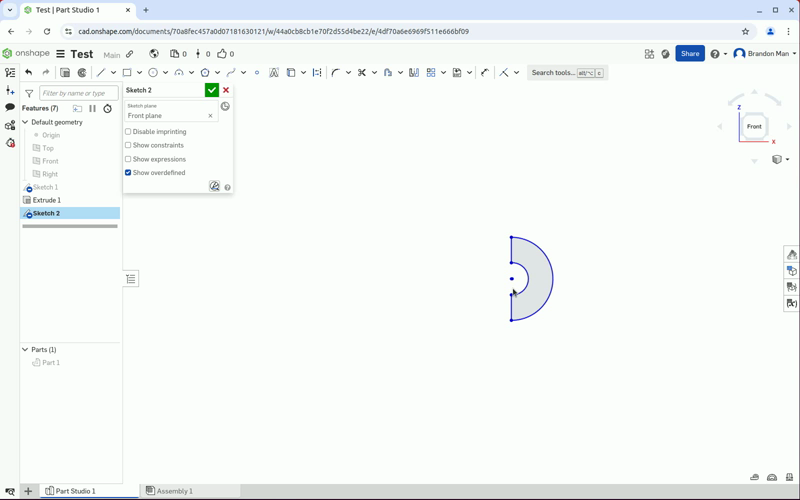
scroll(-6)
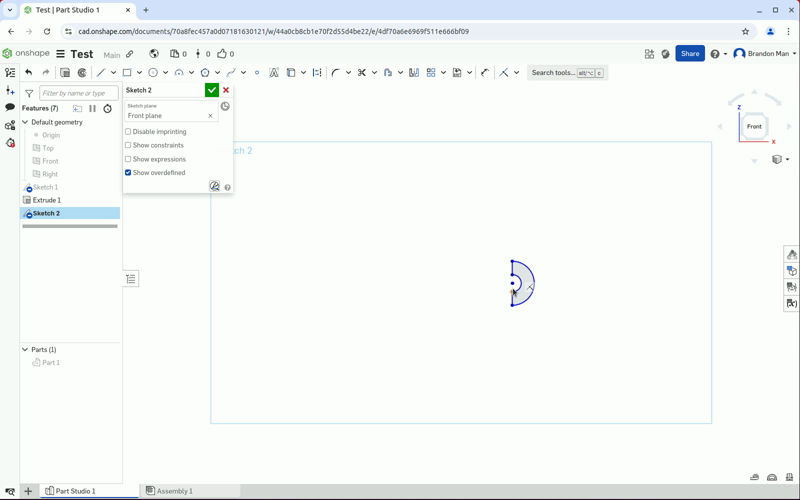
mouse_move(73, 352)
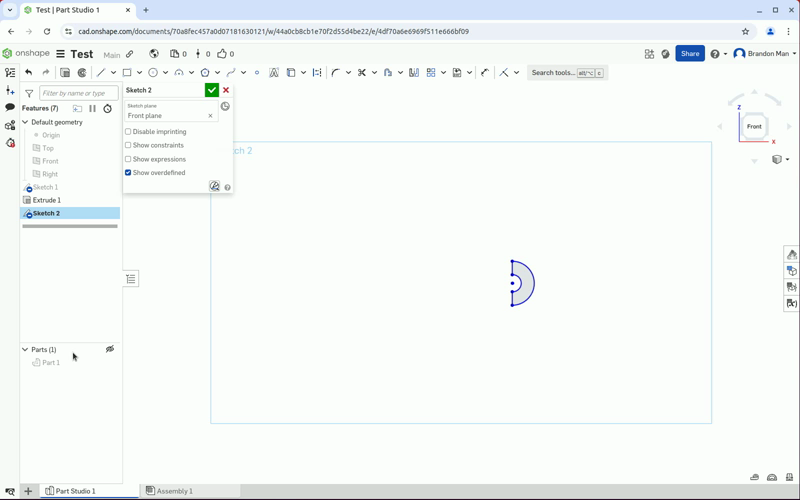
key(shift+y)
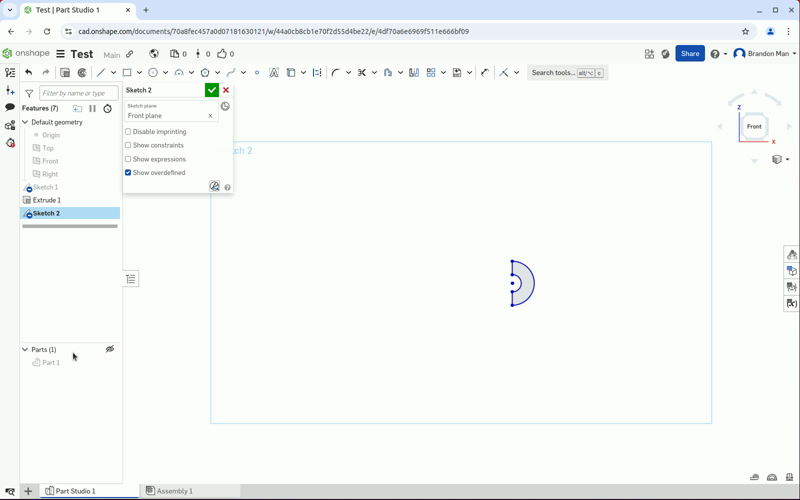
key(shift+e)
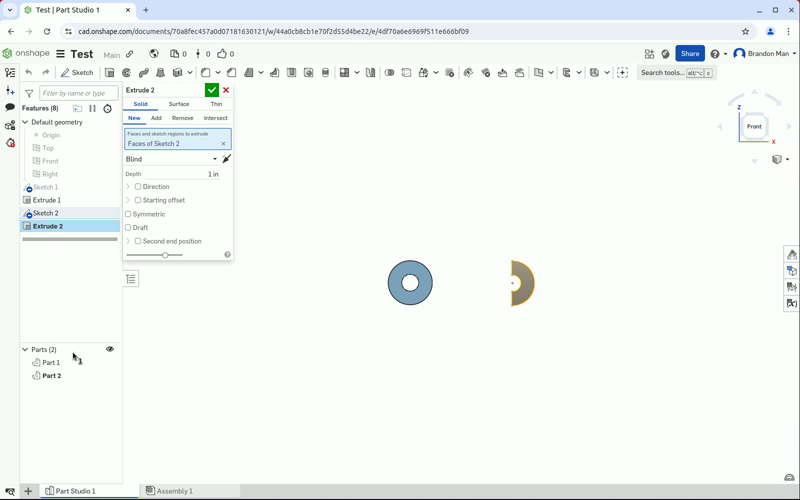
mouse_move(143, 106)
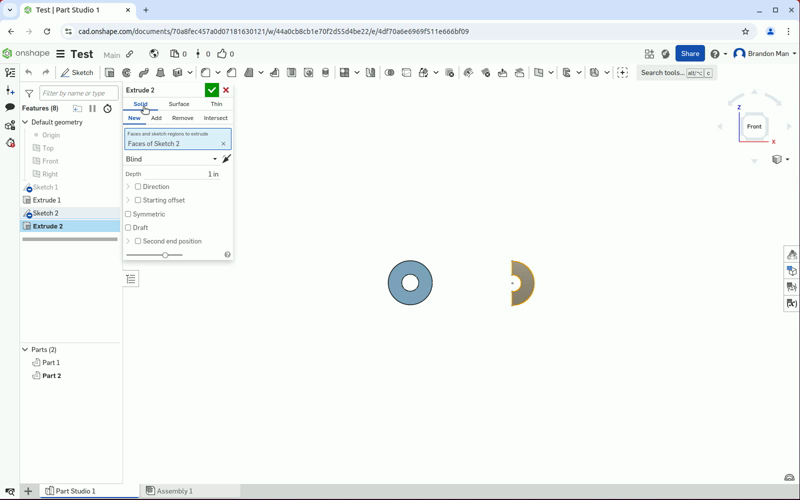
click(143, 106)
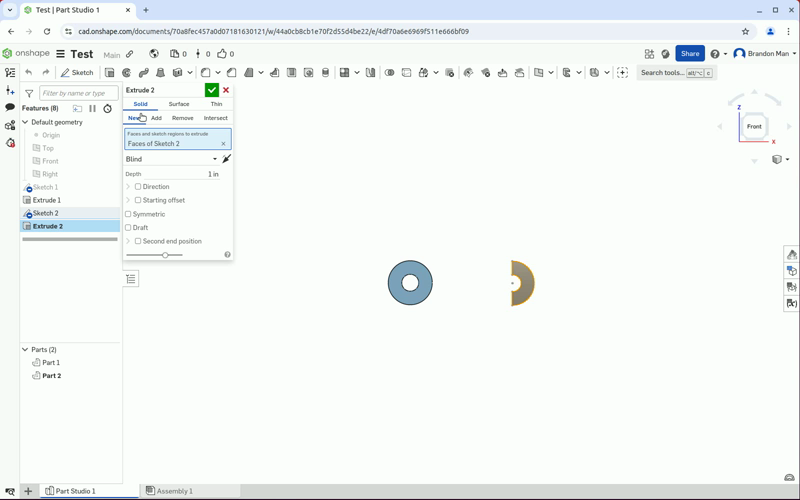
mouse_move(137, 120)
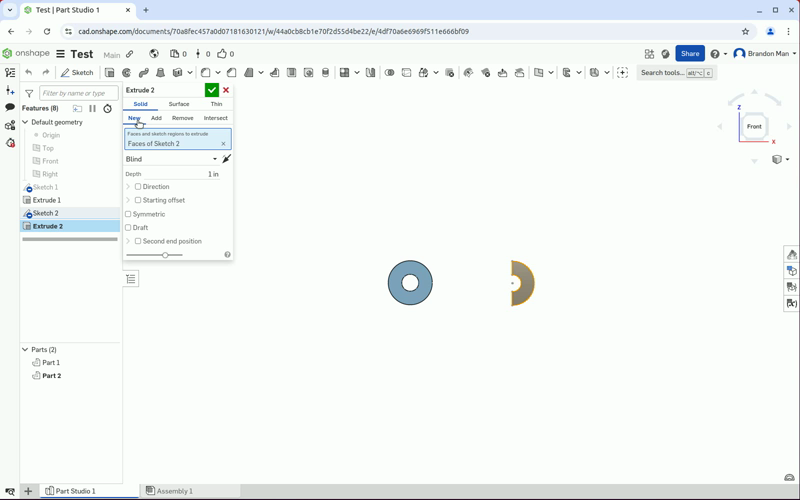
click(137, 120)
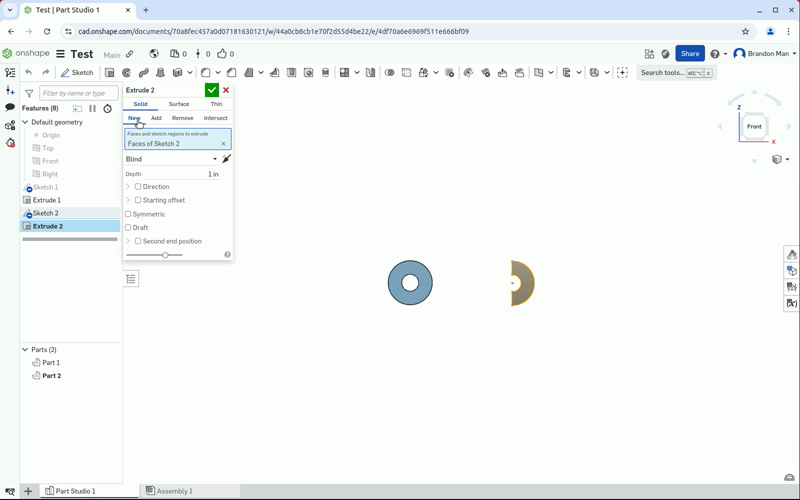
key(tab, 4)
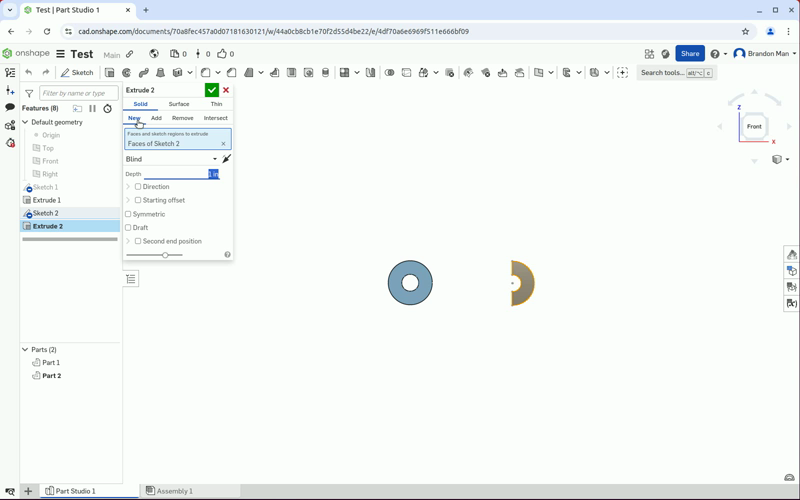
text(8.666)
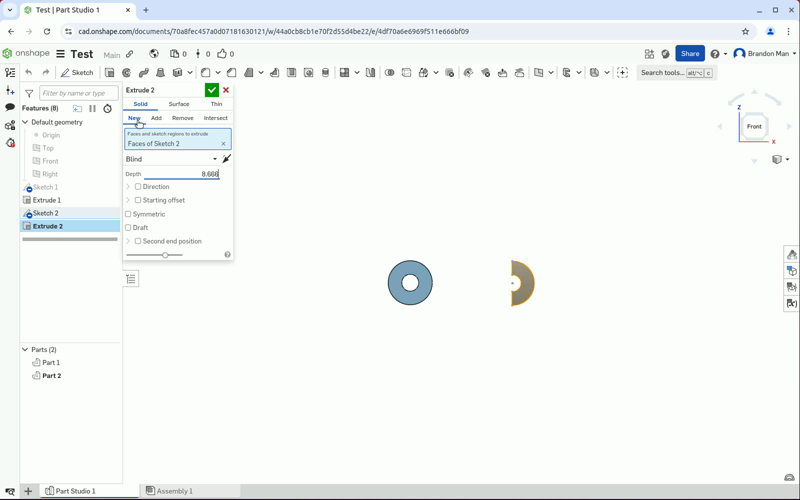
key(enter)
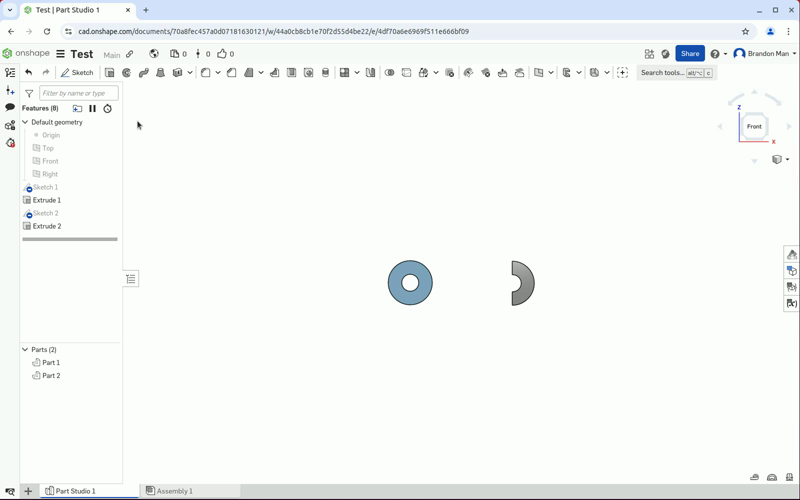
key(shift+h)
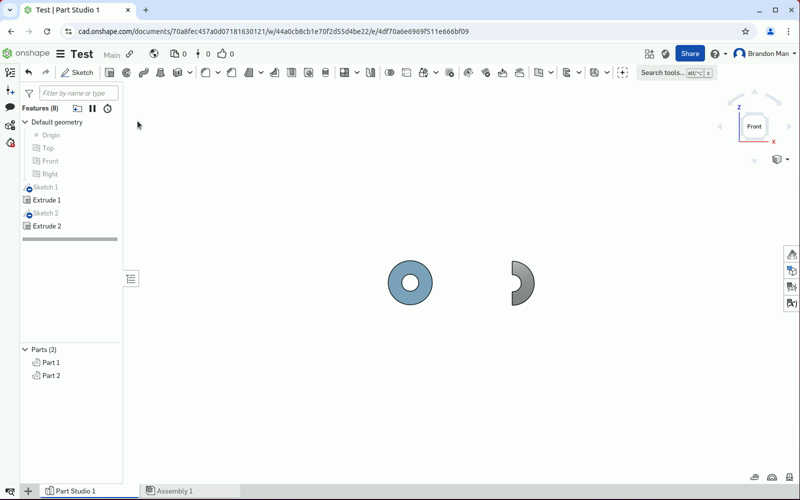
key(shift+h)
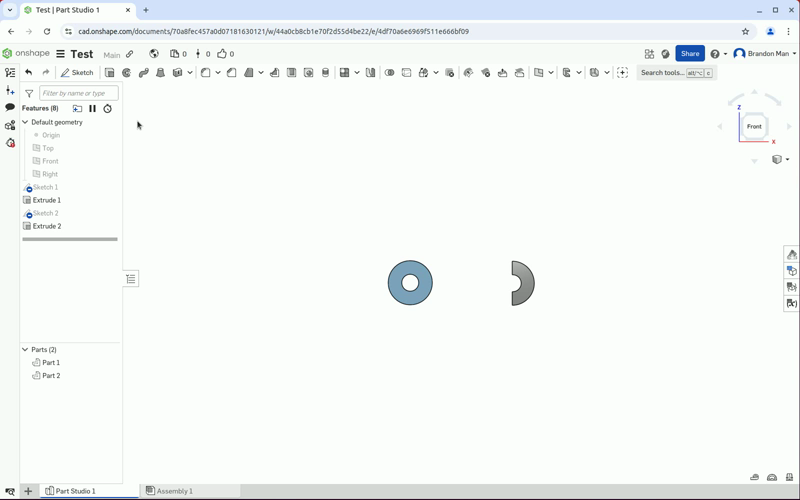
mouse_move(73, 189)
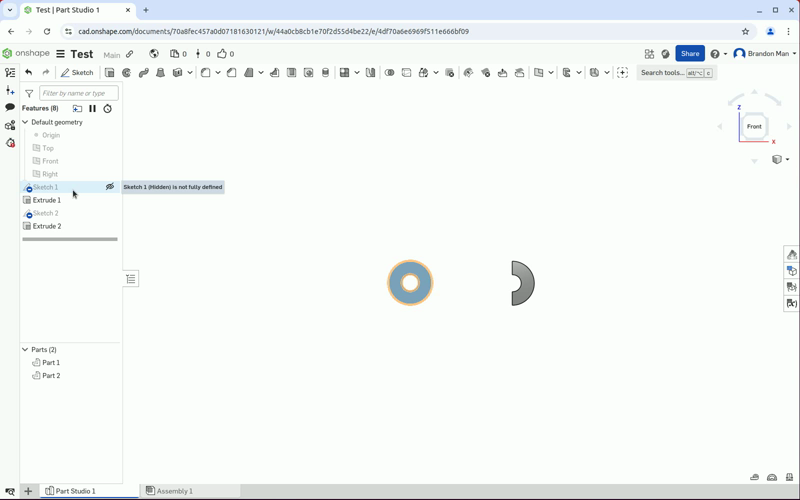
click(73, 189)
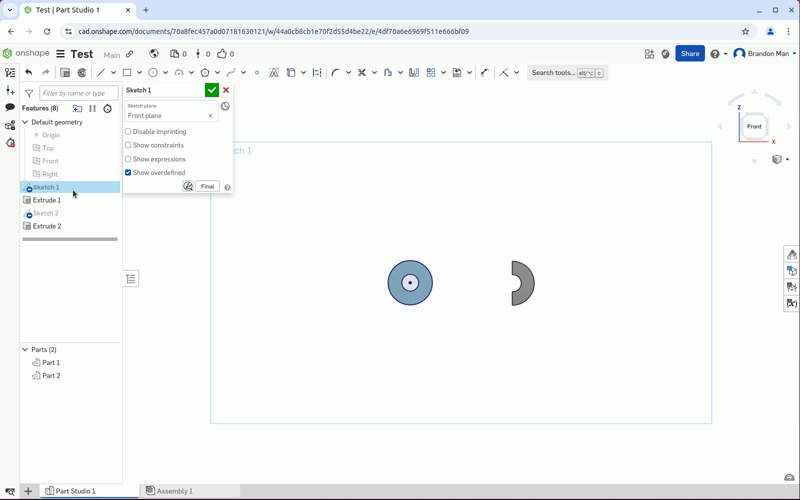
mouse_move(229, 92)
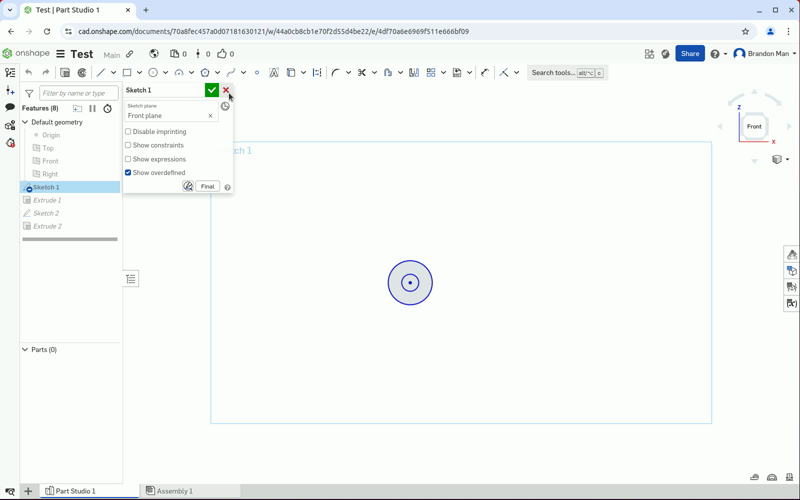
click(229, 92)
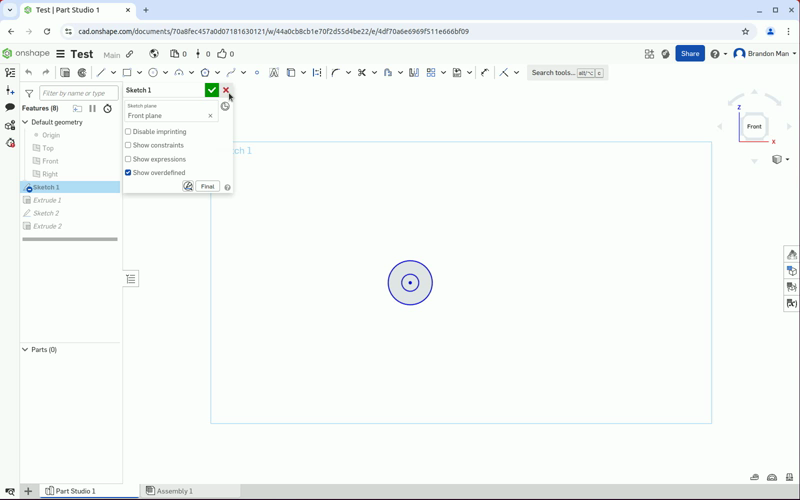
key(shift+s)
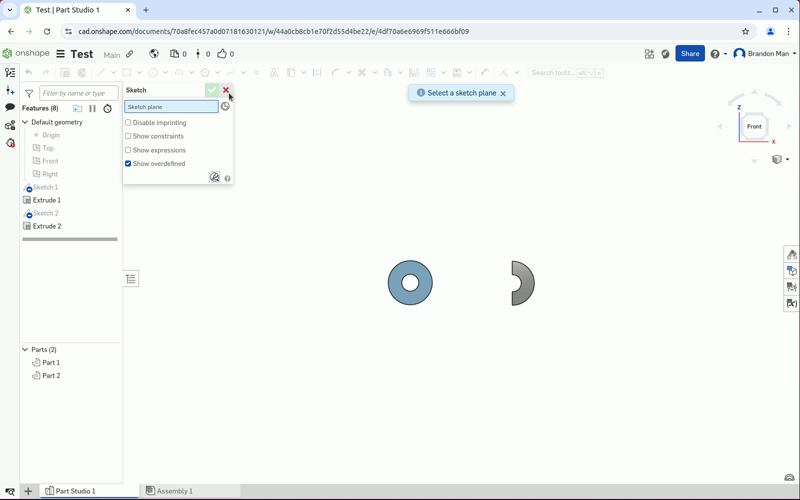
mouse_move(73, 163)
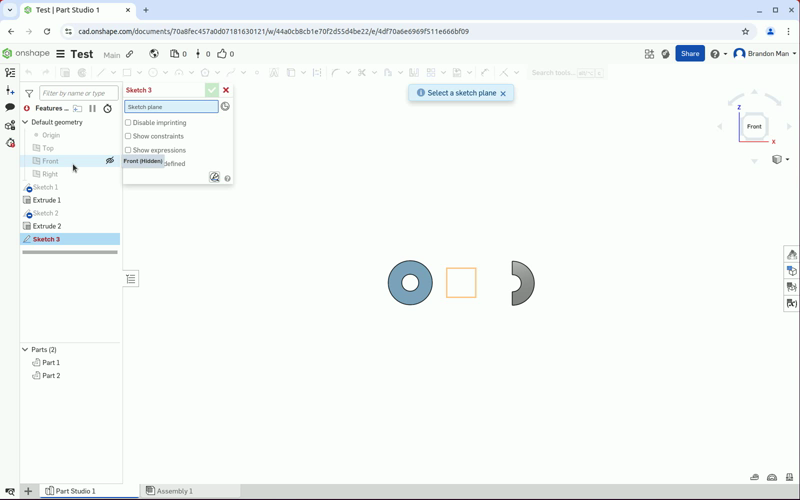
click(73, 163)
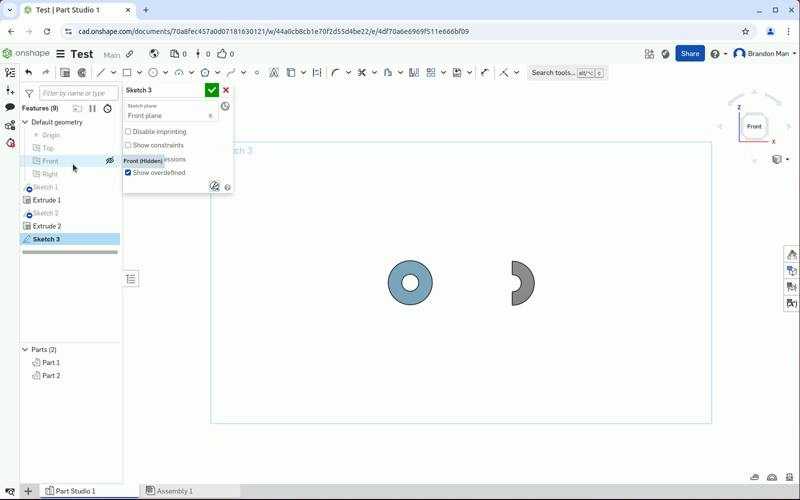
mouse_move(73, 352)
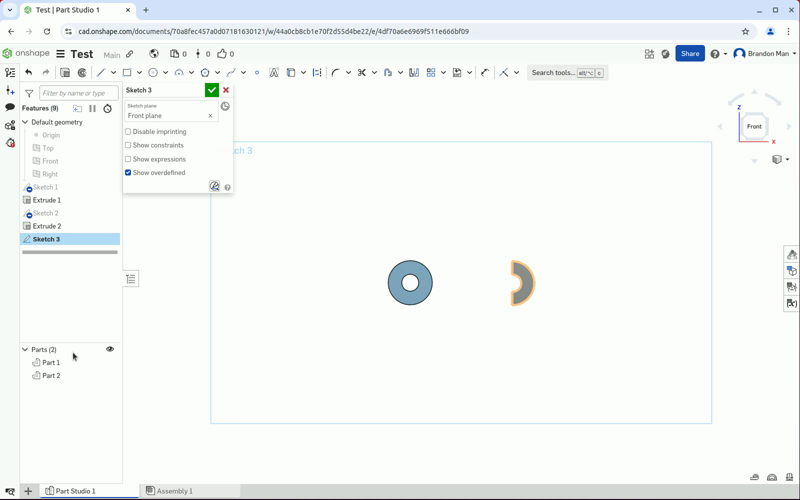
key(y)
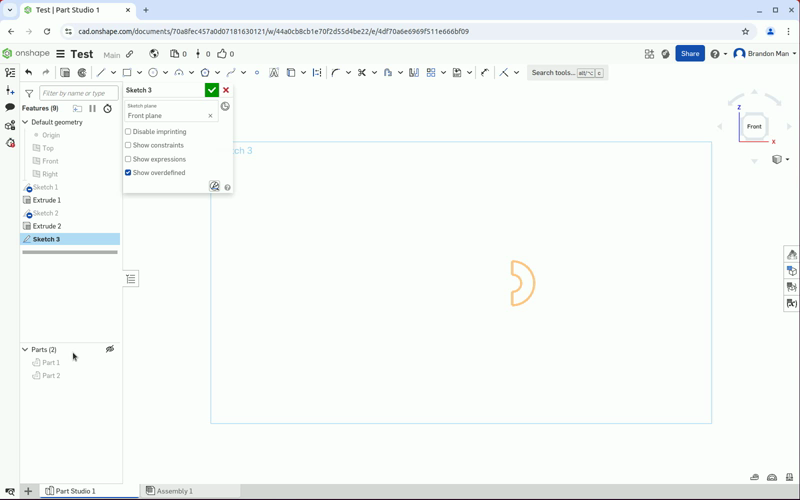
key(l)
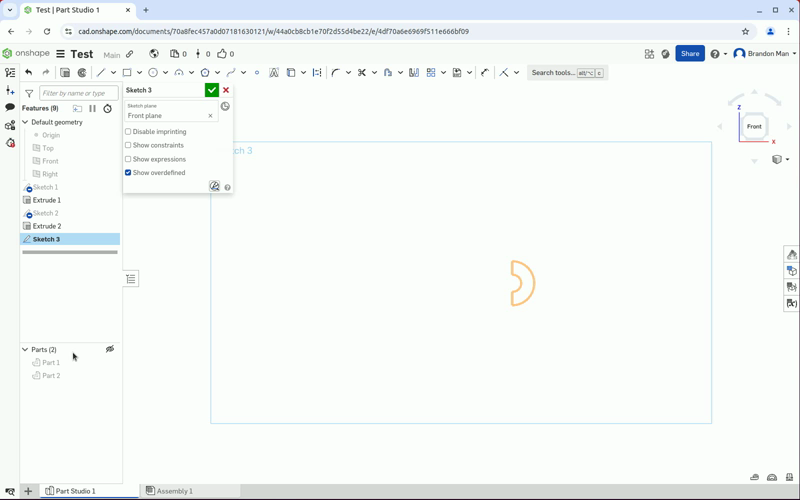
key_down(shift)
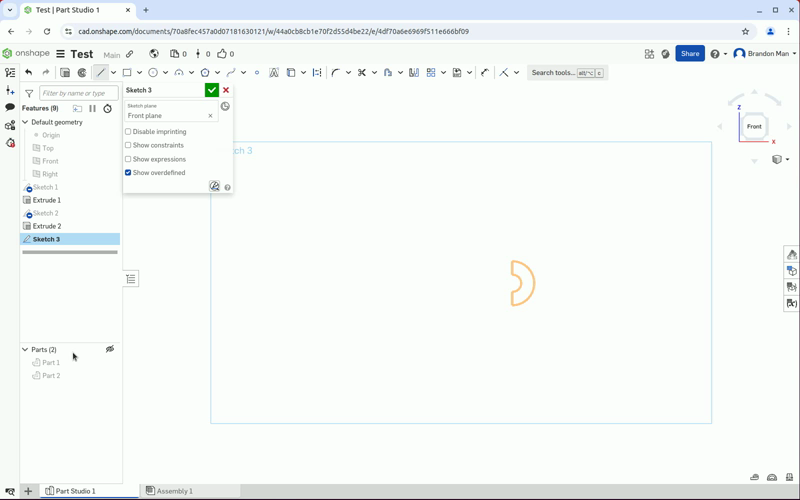
mouse_move(409, 305)
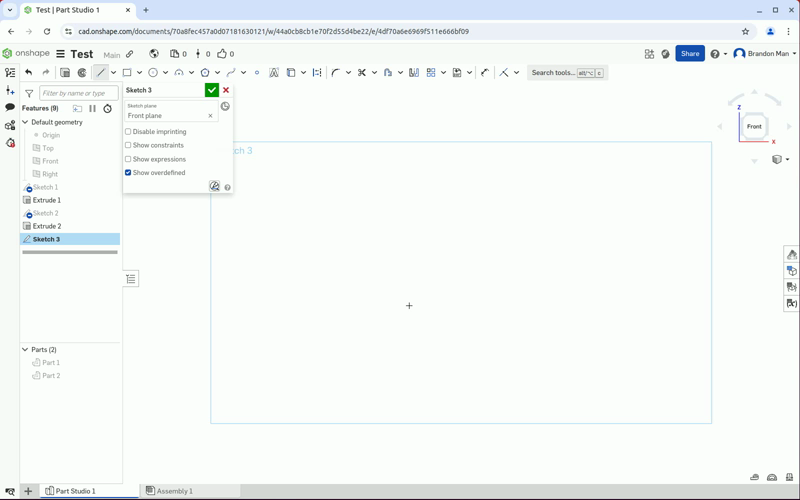
click(409, 305)
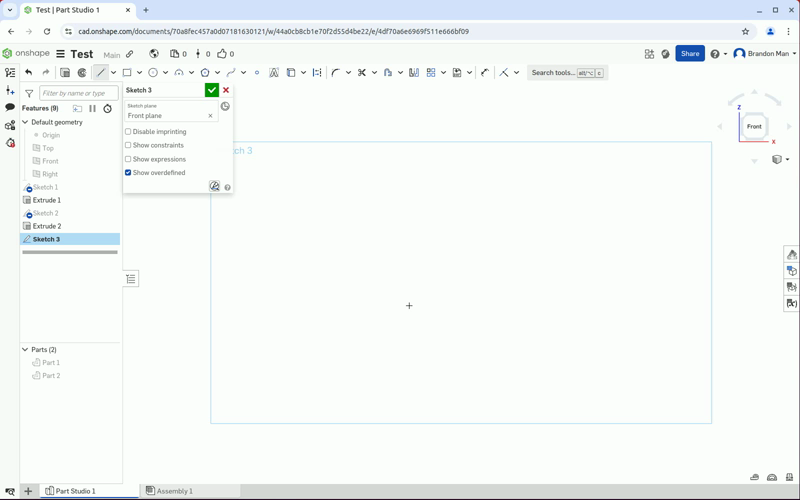
key_up(shift)
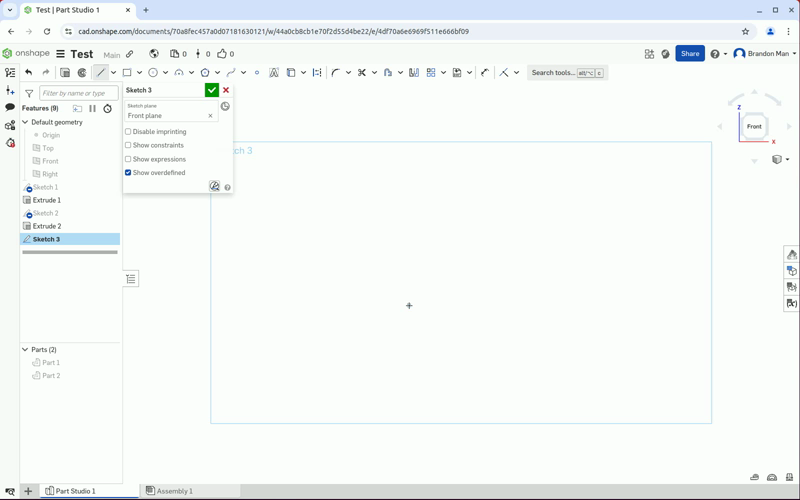
key_down(shift)
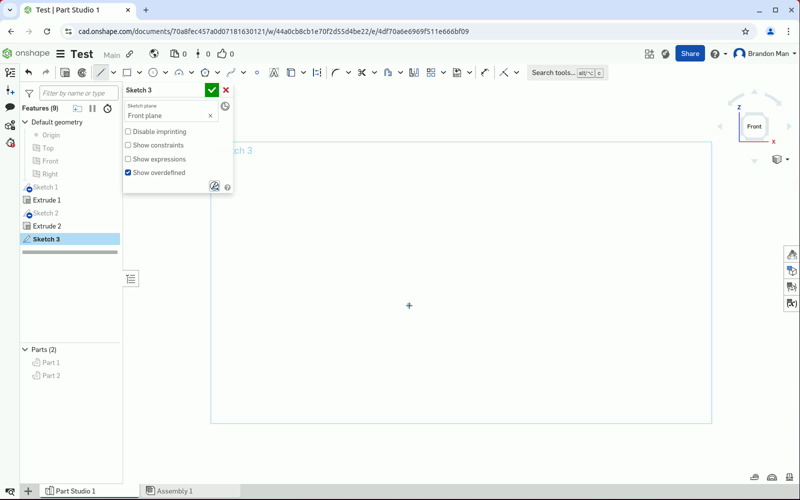
mouse_move(439, 305)
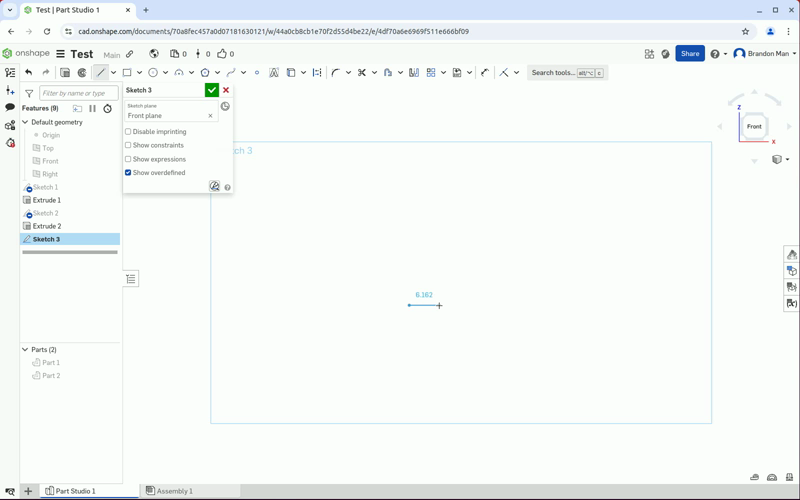
mouse_move(436, 305)
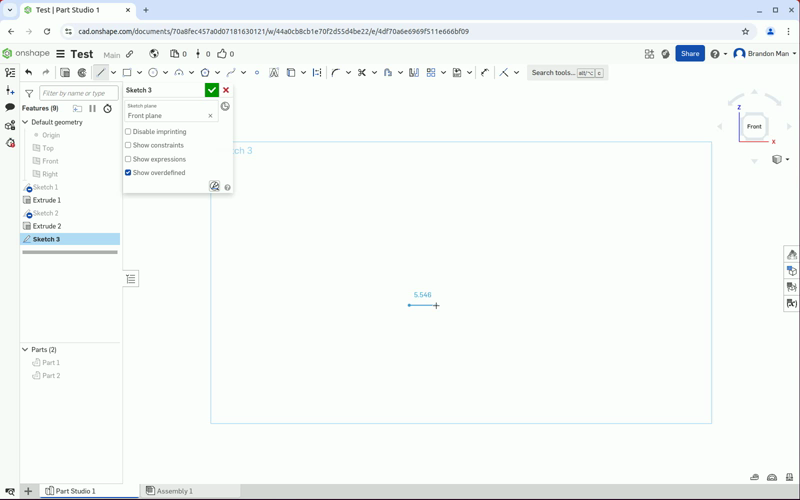
click(436, 305)
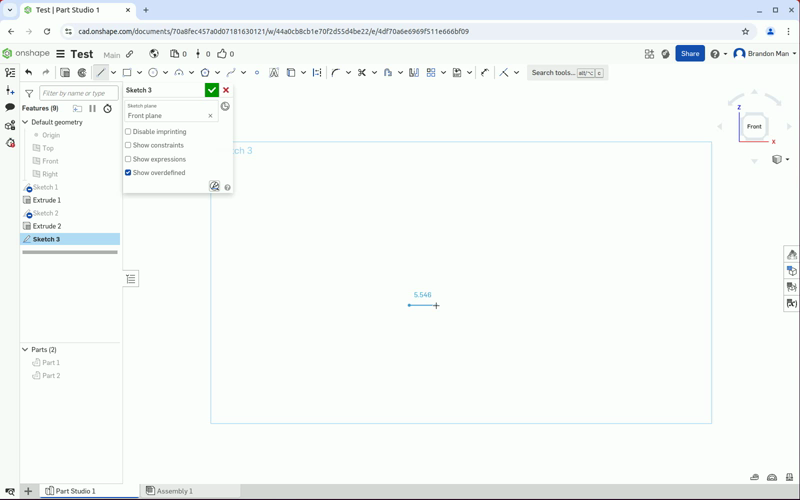
key_up(shift)
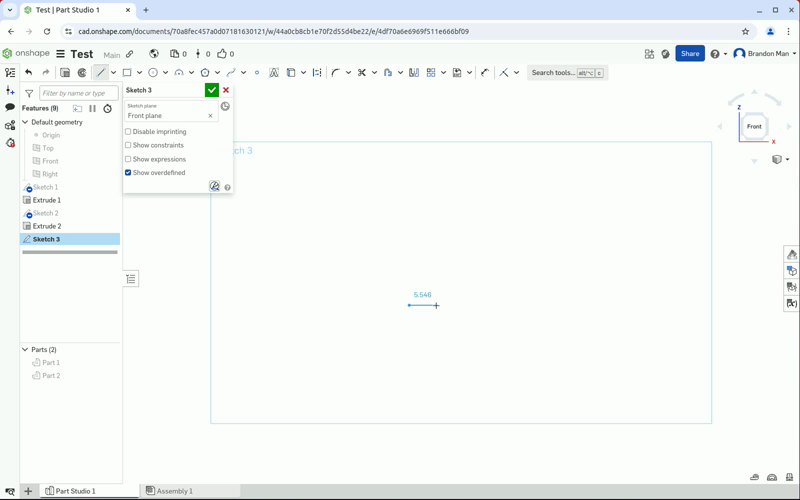
key(esc)
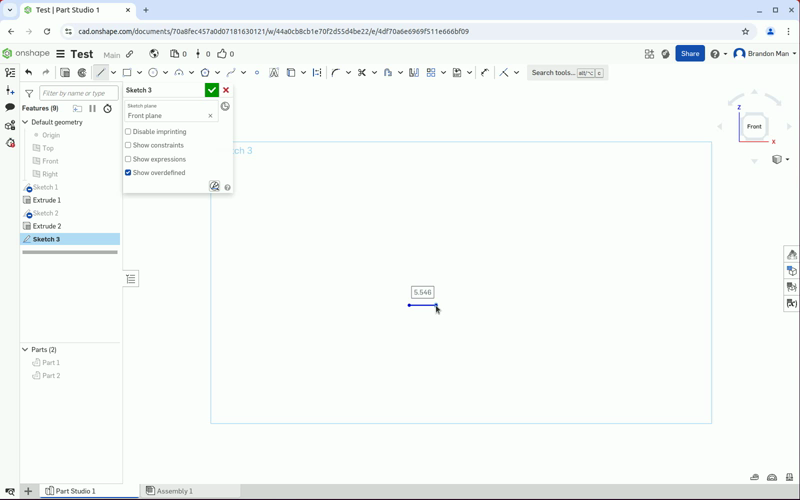
key(a)
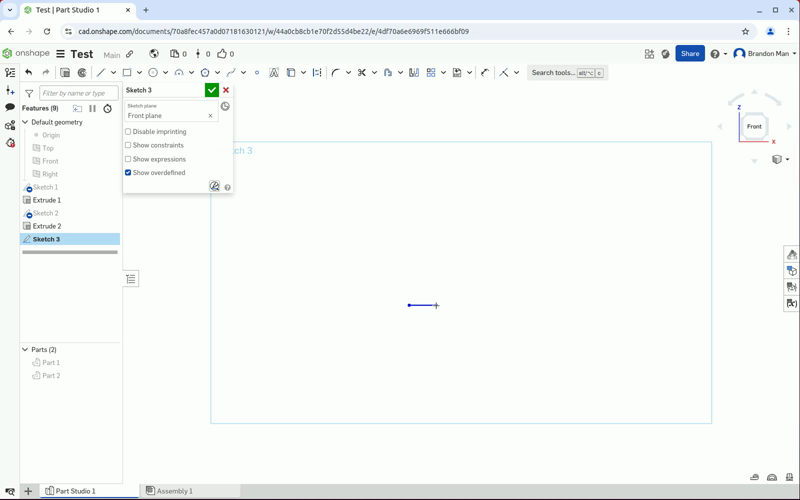
mouse_move(436, 305)
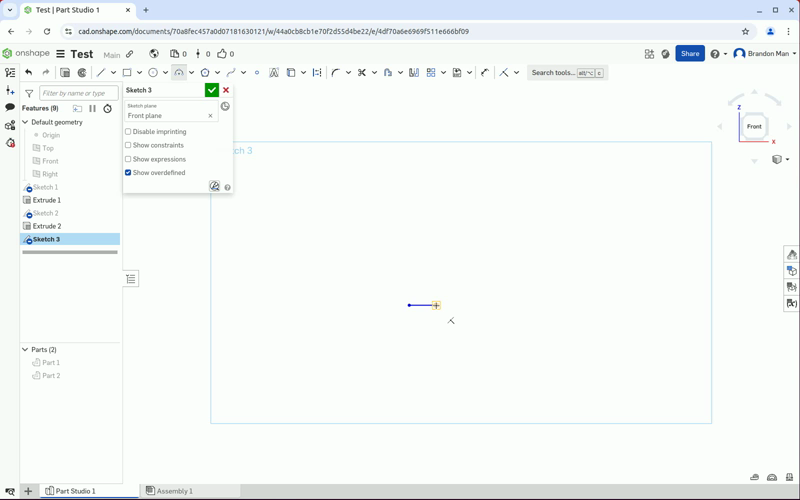
click(436, 305)
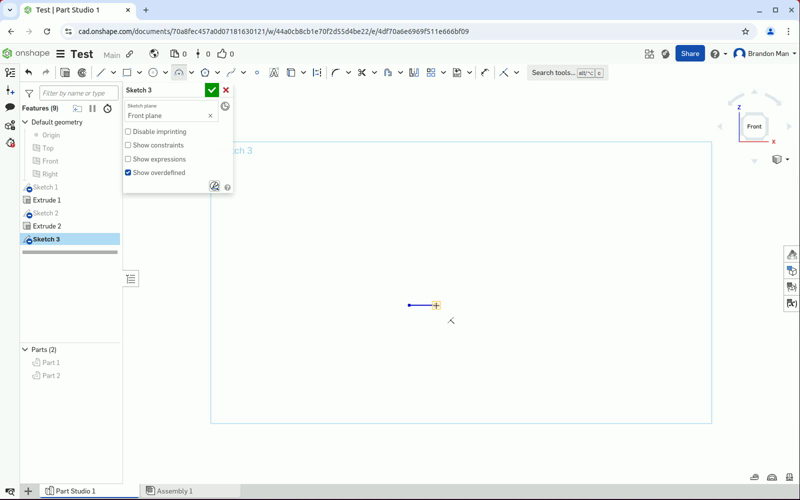
key_down(shift)
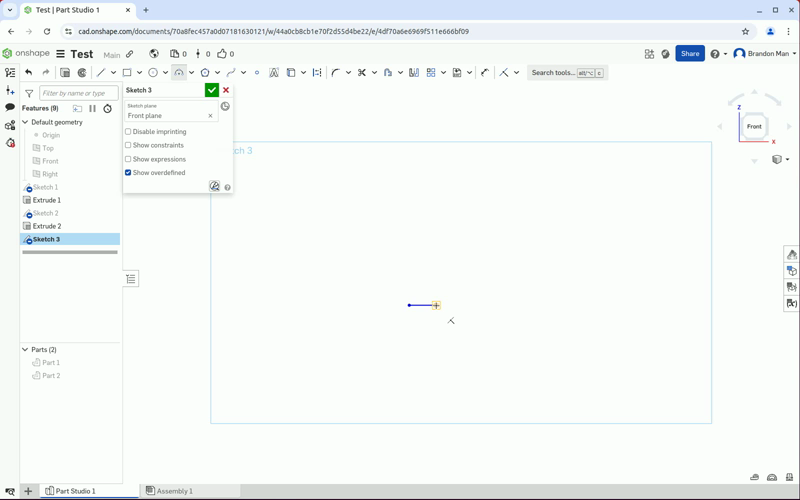
mouse_move(484, 305)
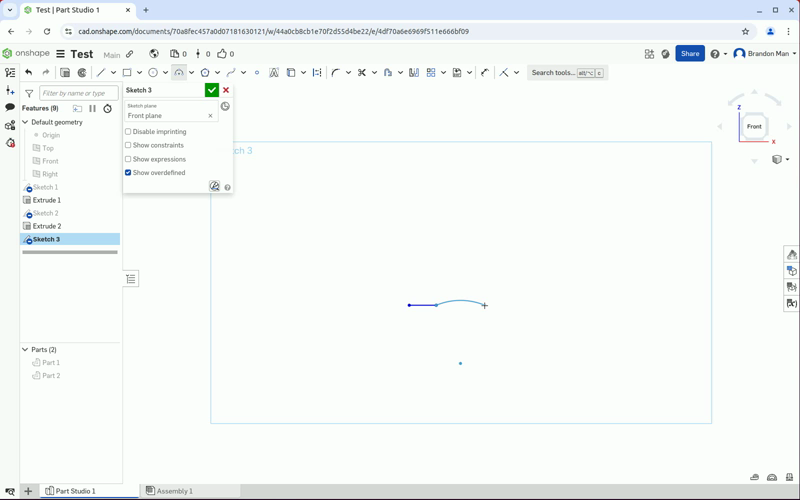
click(484, 305)
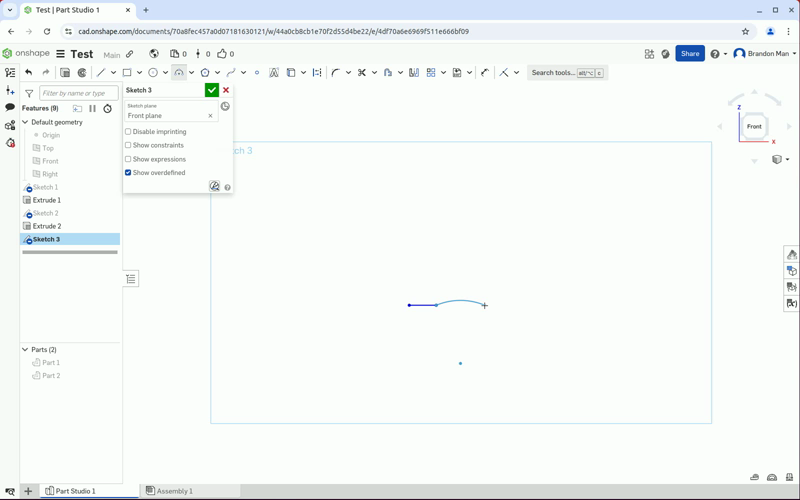
mouse_move(460, 315)
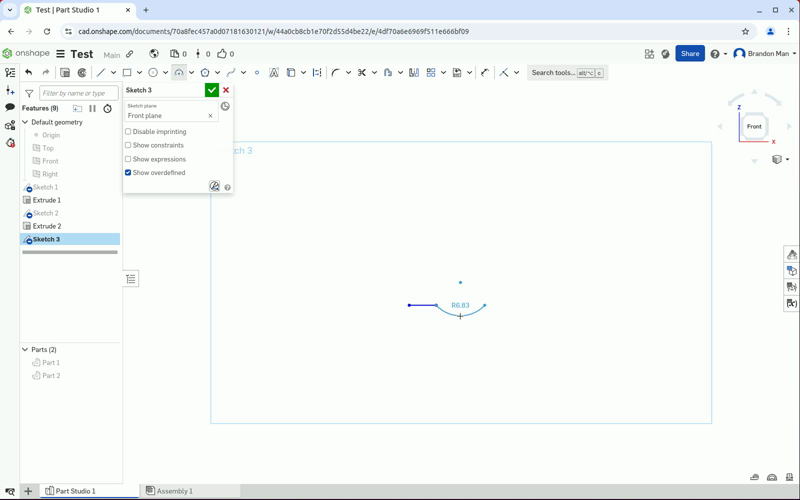
click(460, 315)
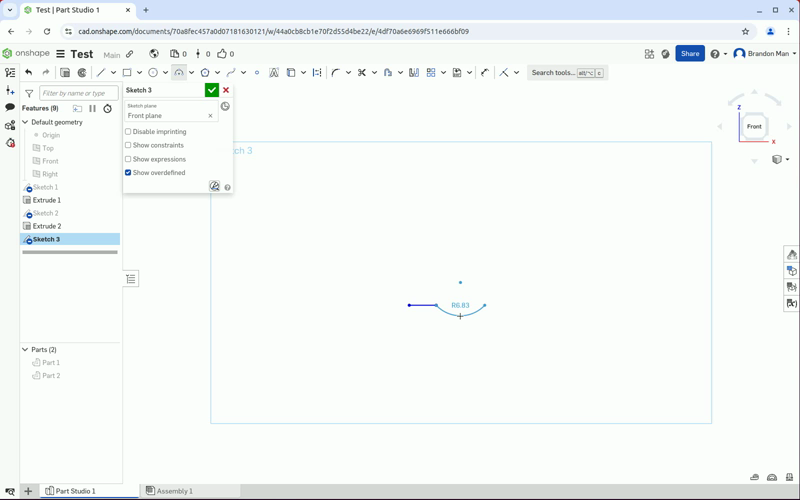
key_up(shift)
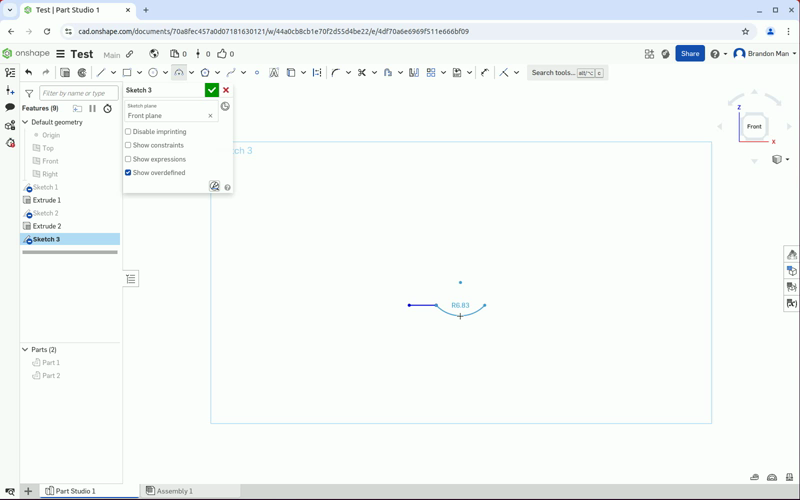
key(esc)
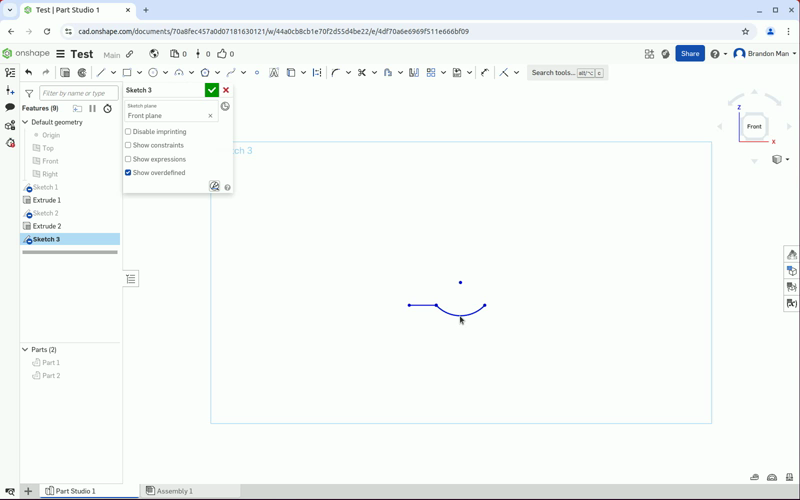
key(l)
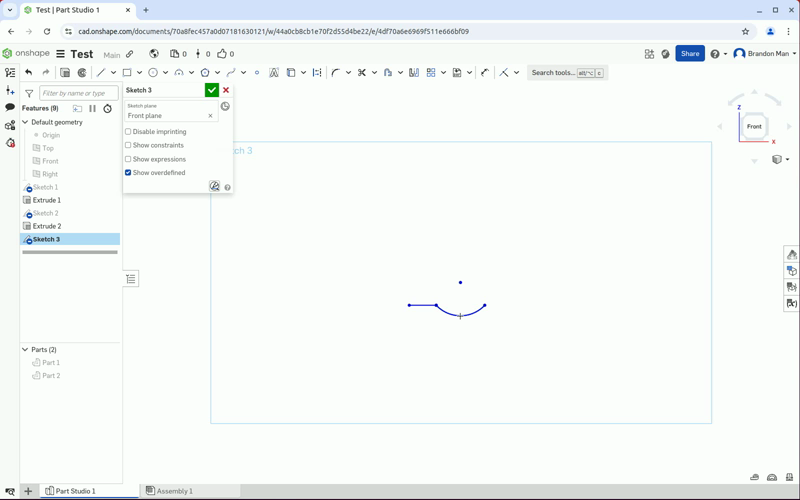
mouse_move(484, 305)
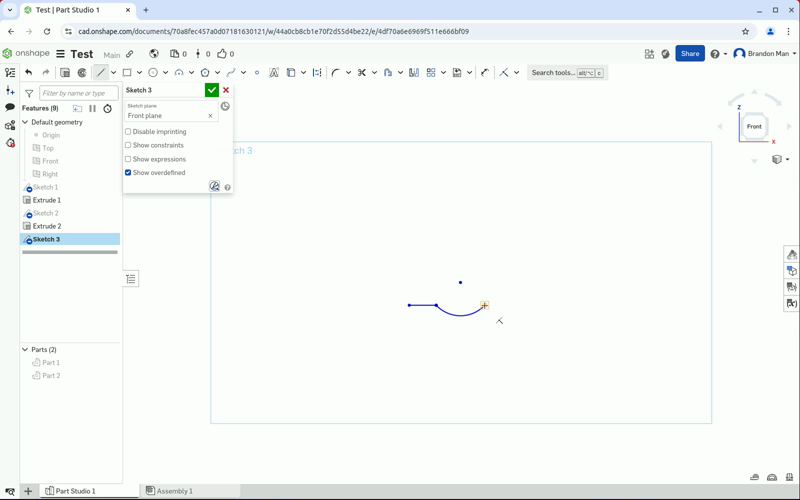
click(484, 305)
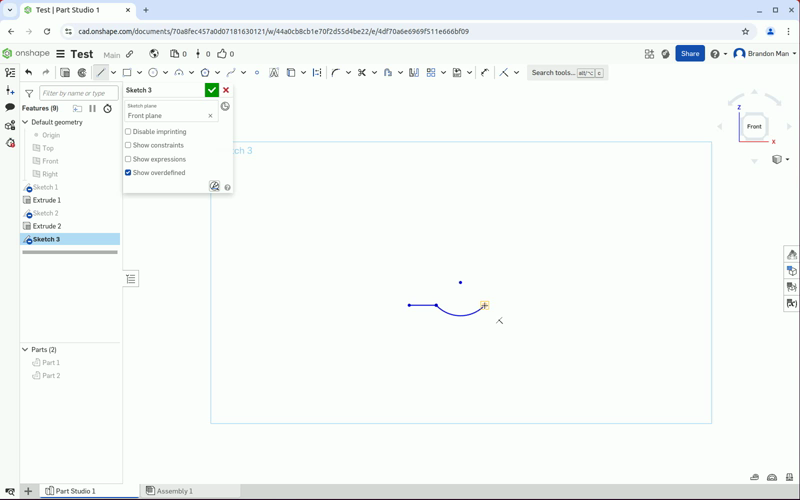
key_down(shift)
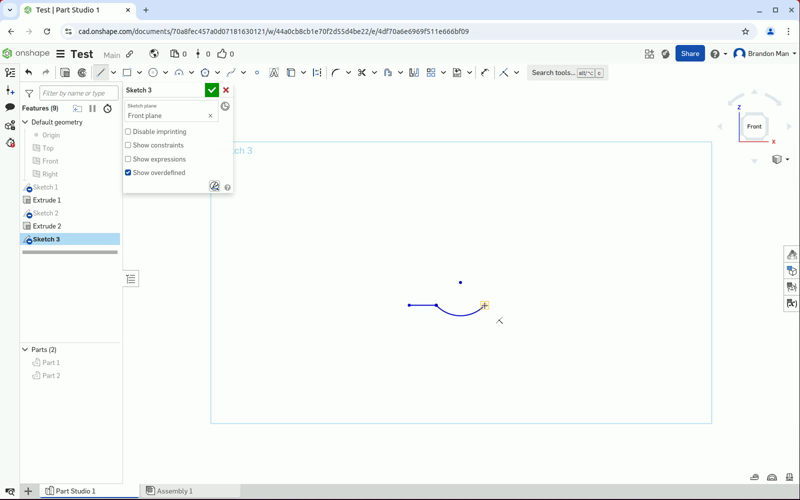
mouse_move(514, 305)
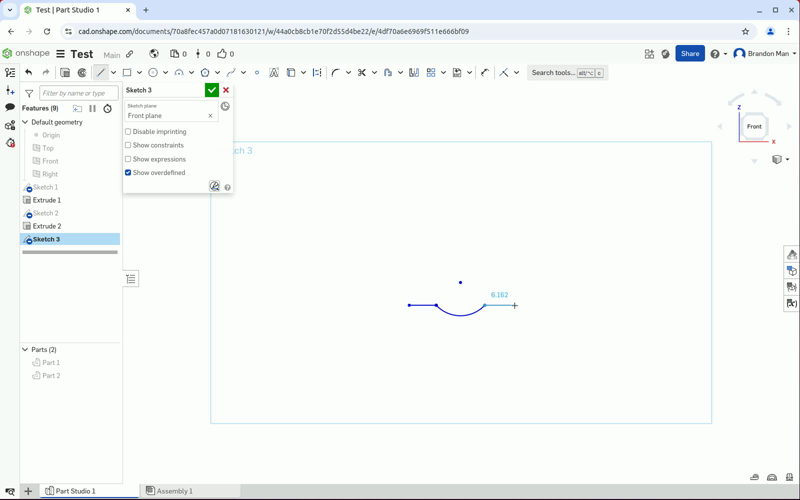
mouse_move(511, 305)
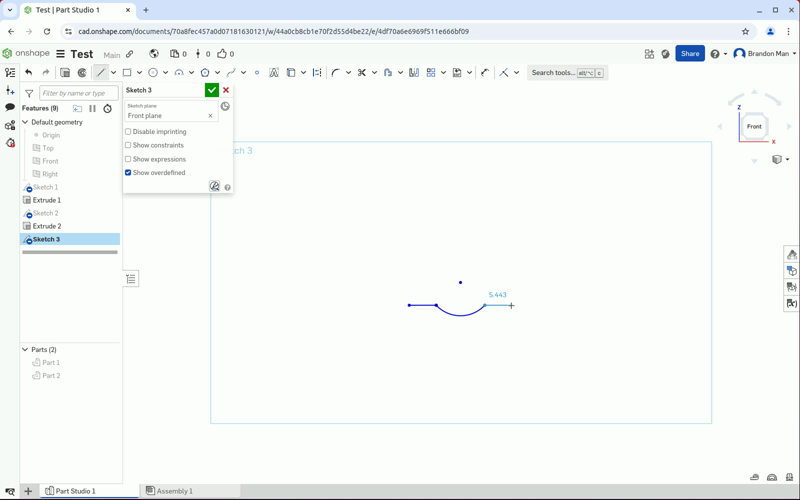
click(511, 305)
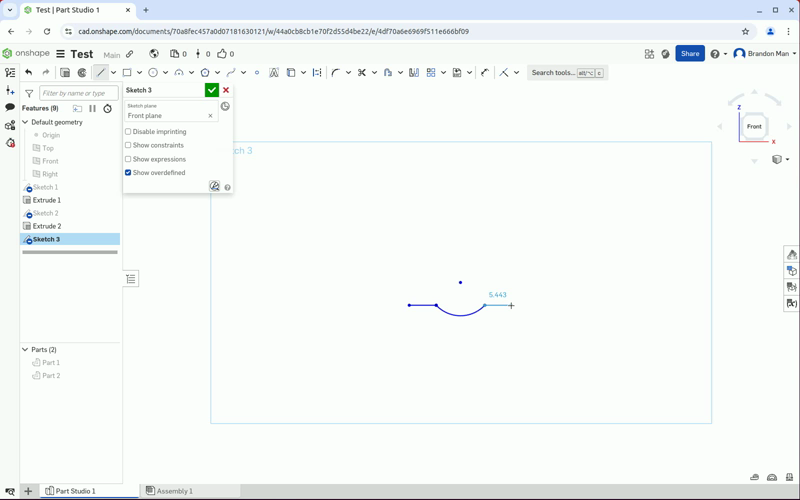
key_up(shift)
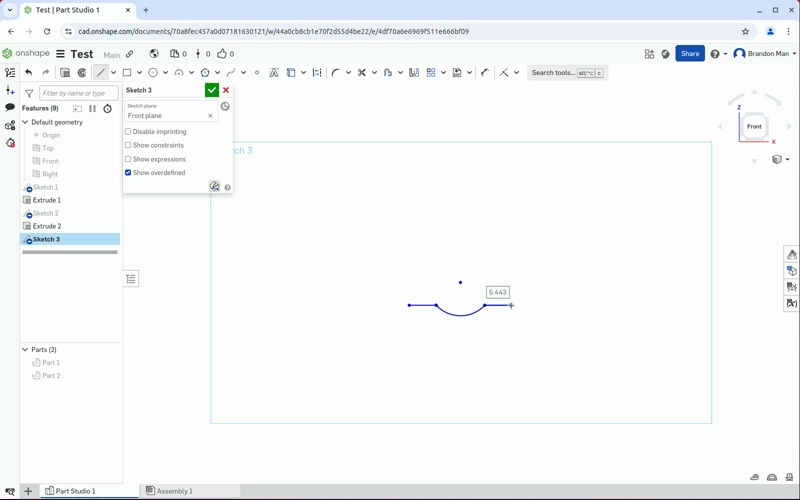
key(esc)
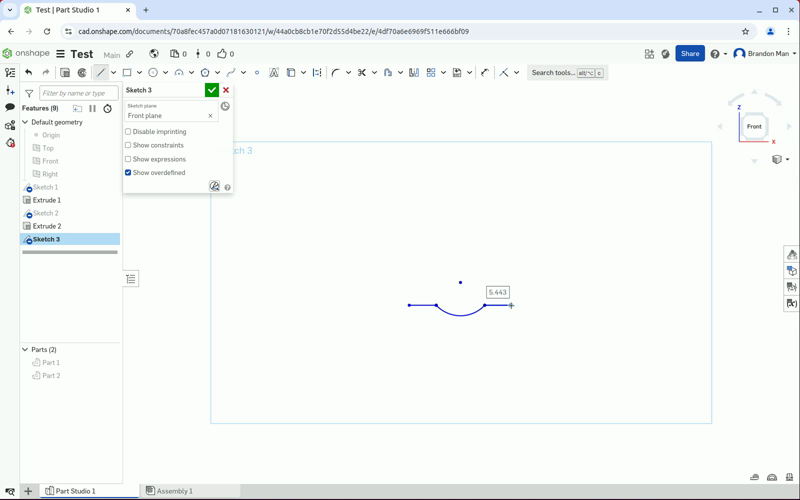
key(a)
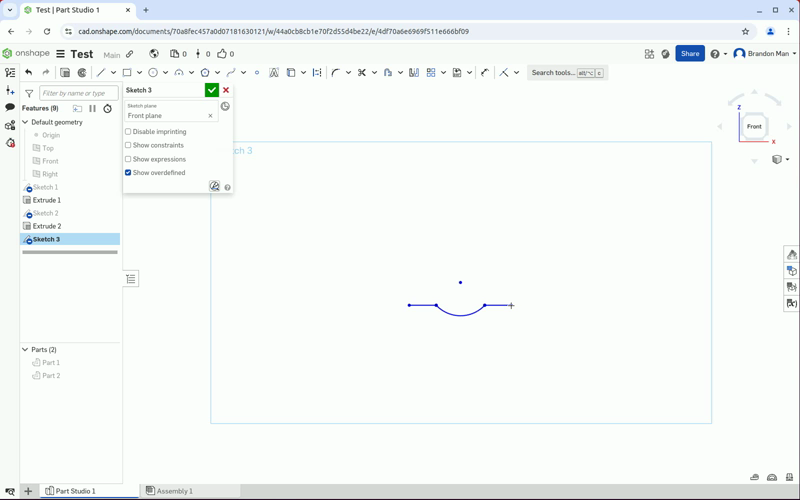
mouse_move(511, 305)
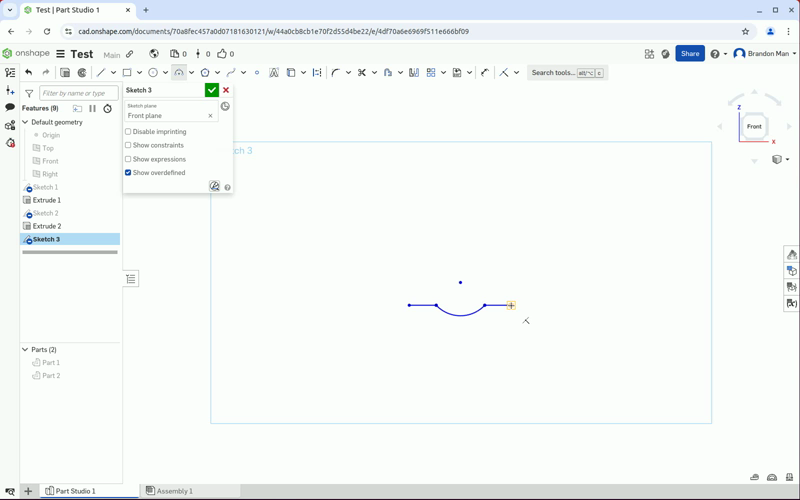
click(511, 305)
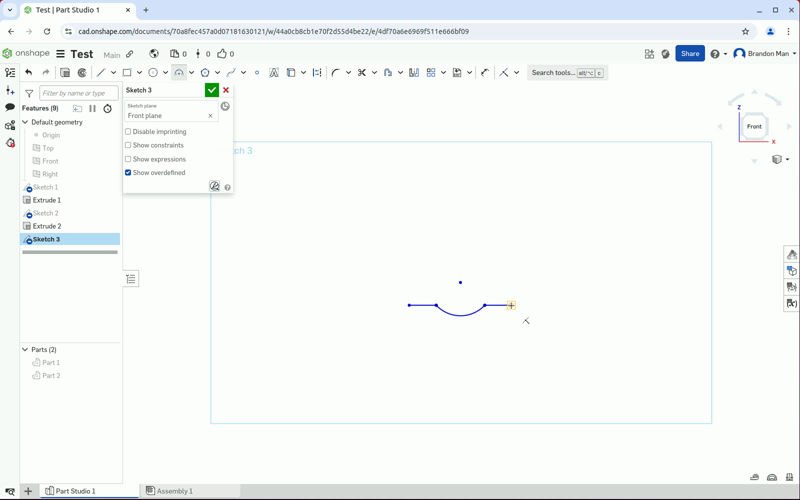
key_down(shift)
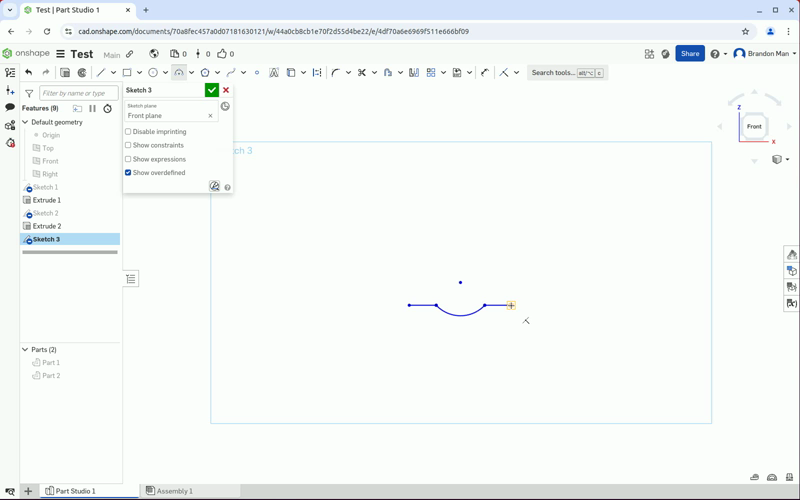
mouse_move(511, 261)
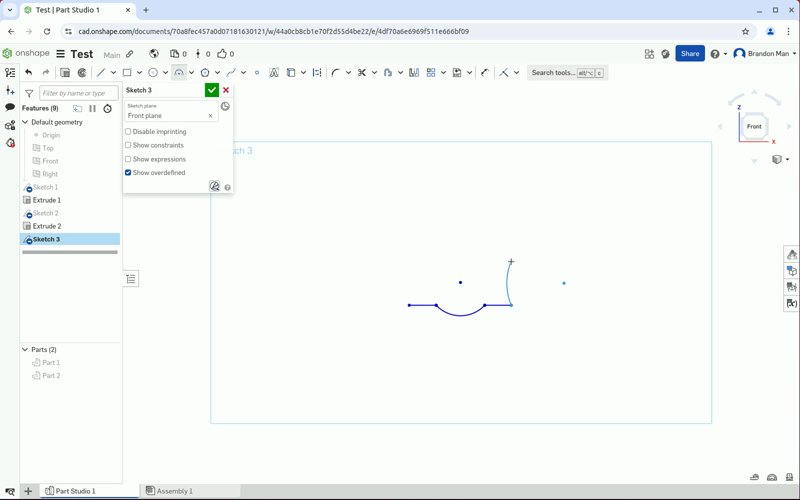
click(511, 261)
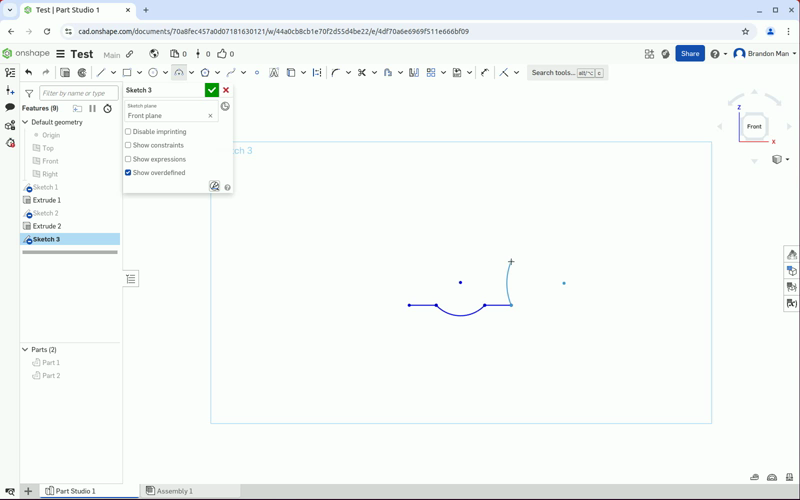
mouse_move(489, 283)
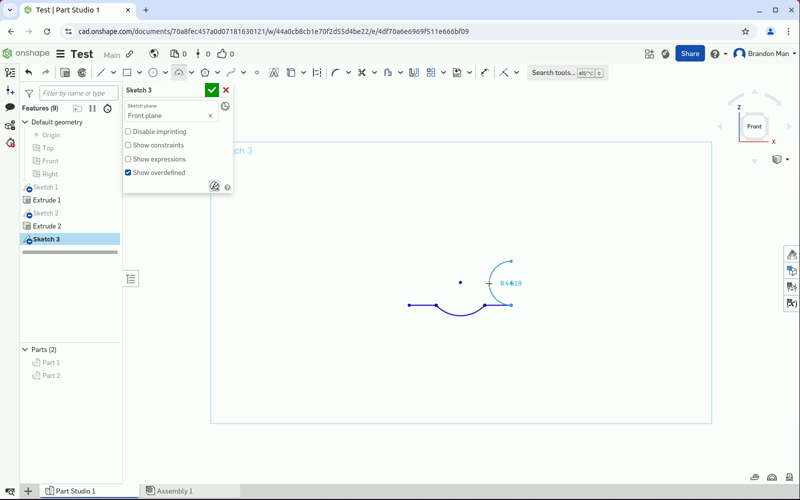
click(489, 283)
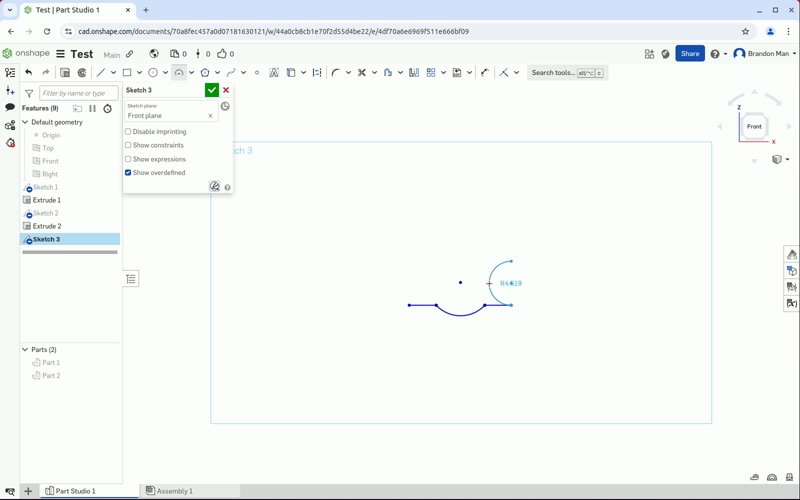
key_up(shift)
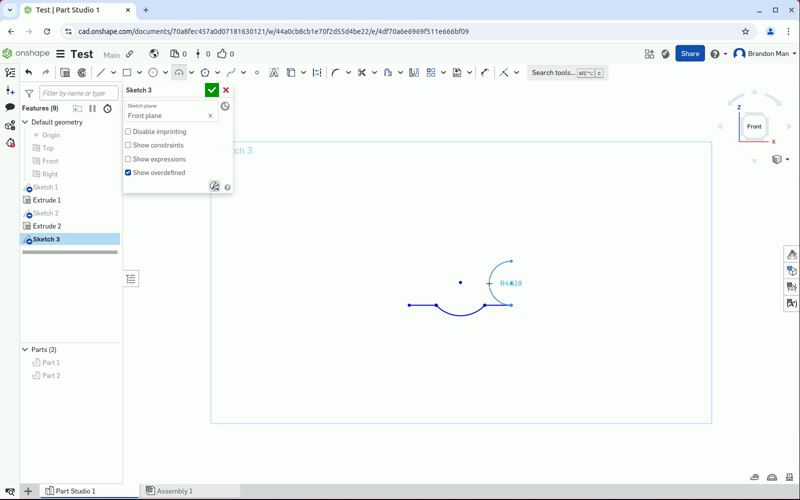
key(esc)
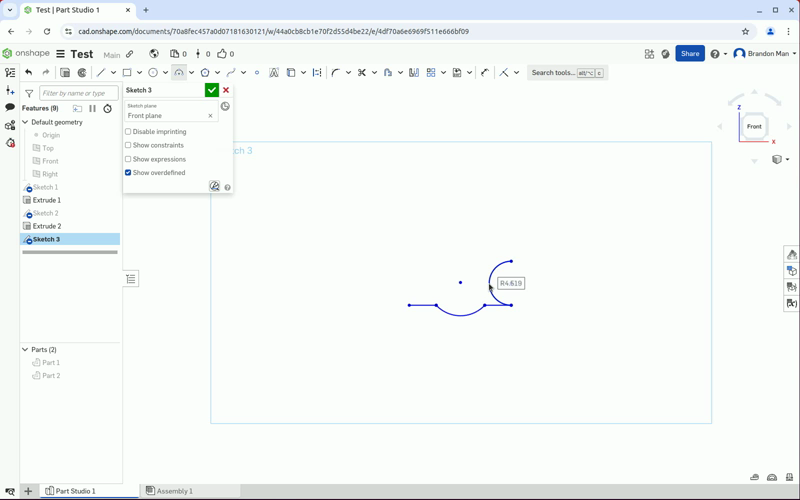
key(l)
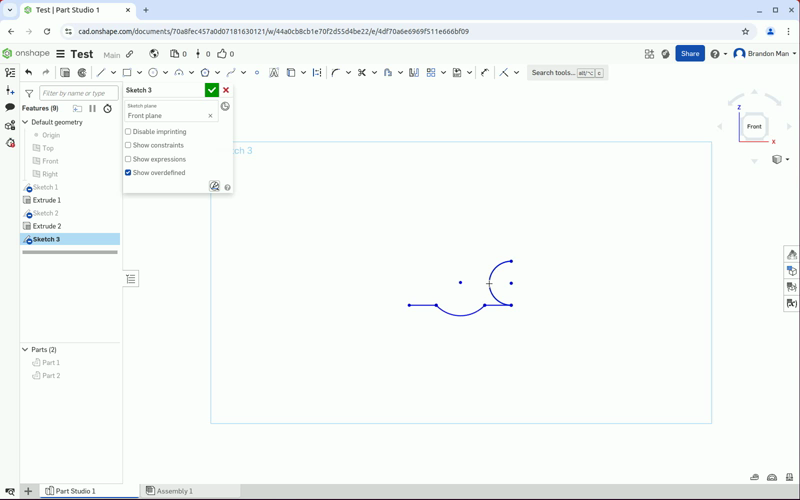
mouse_move(511, 261)
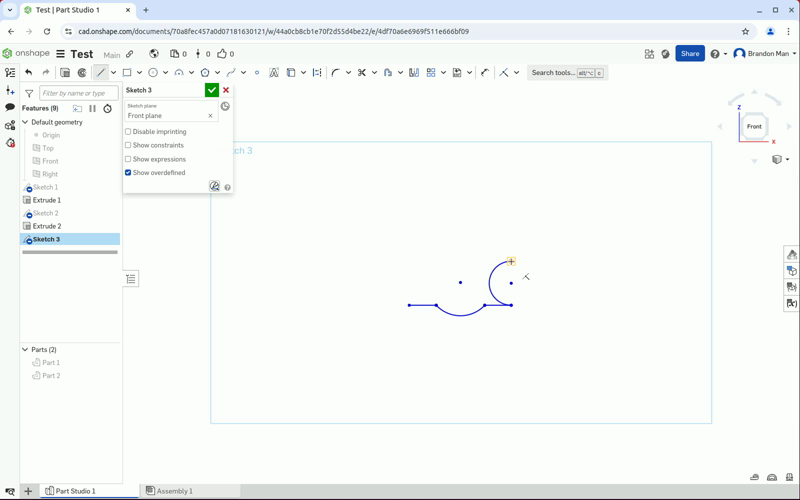
click(511, 261)
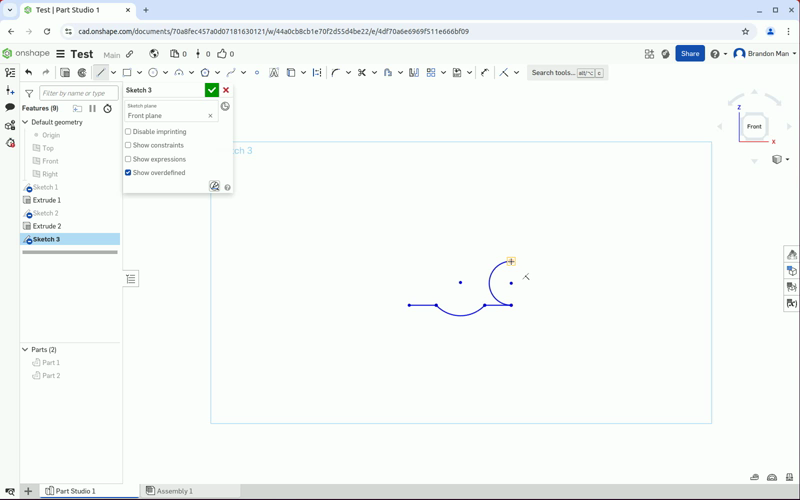
key_down(shift)
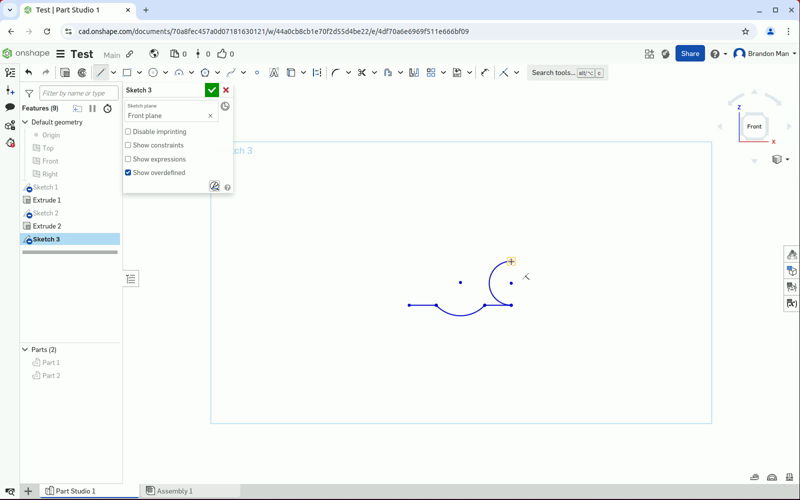
mouse_move(541, 261)
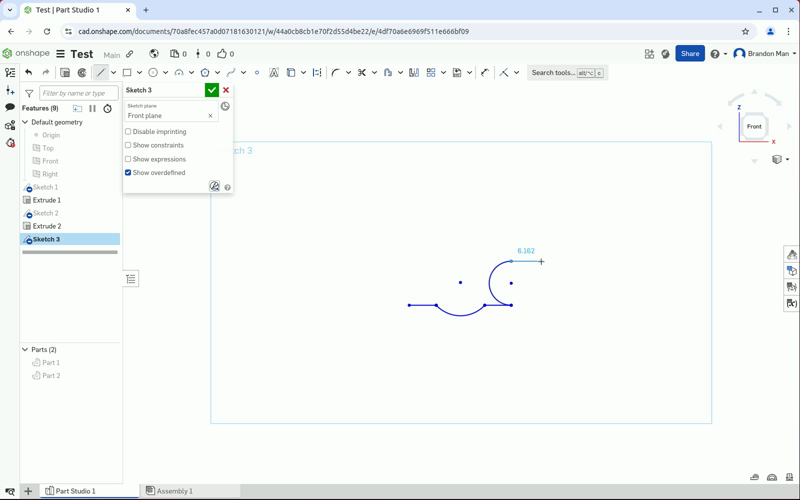
mouse_move(484, 261)
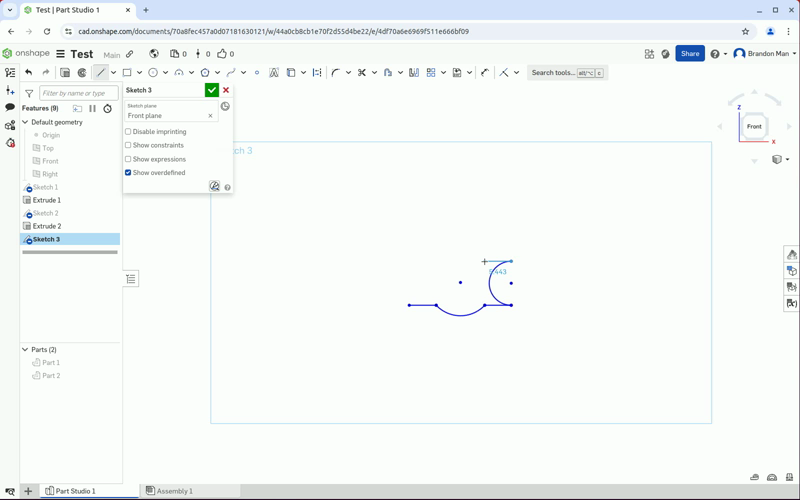
click(484, 261)
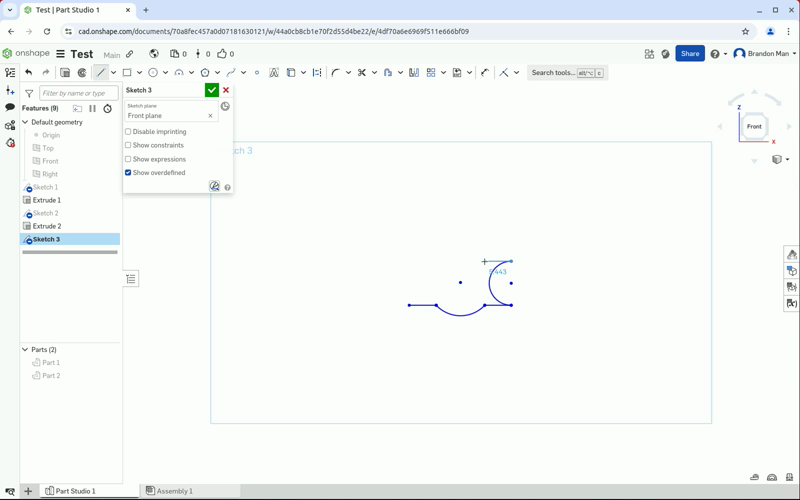
key_up(shift)
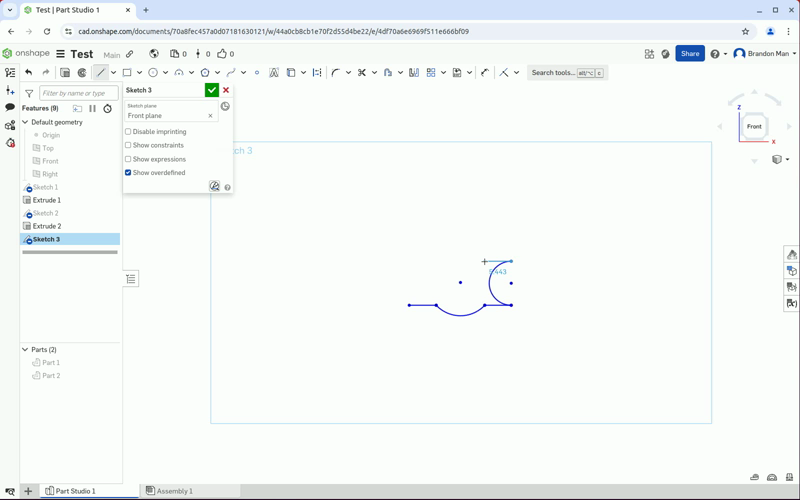
key(esc)
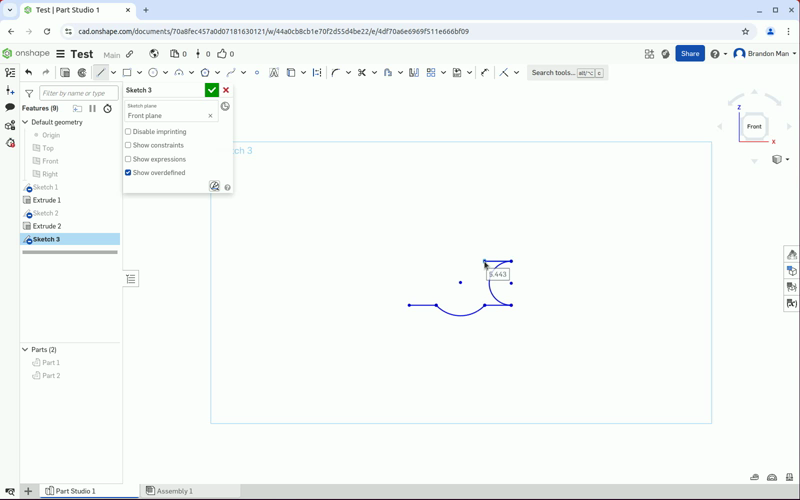
key(a)
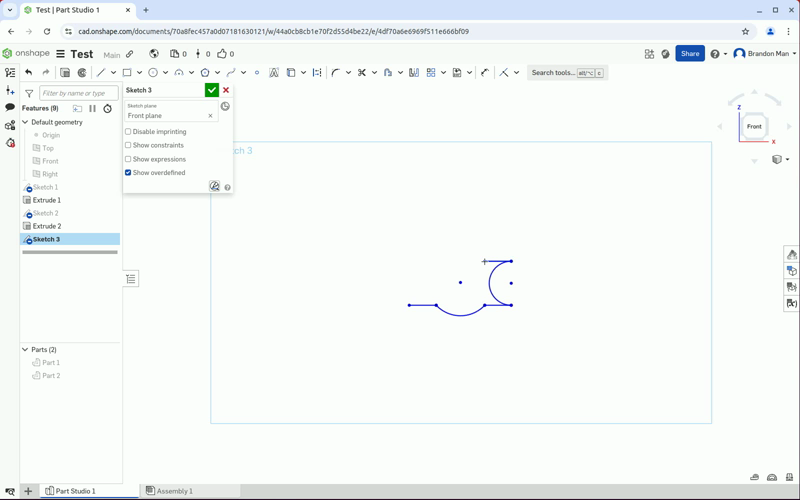
mouse_move(484, 261)
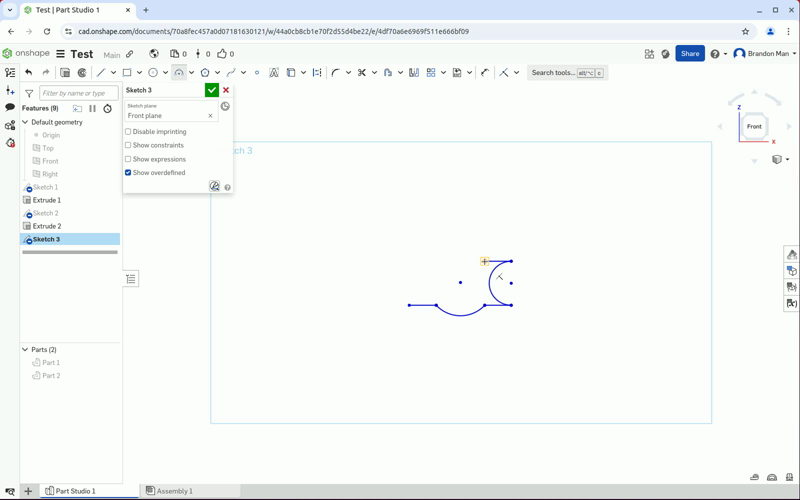
click(484, 261)
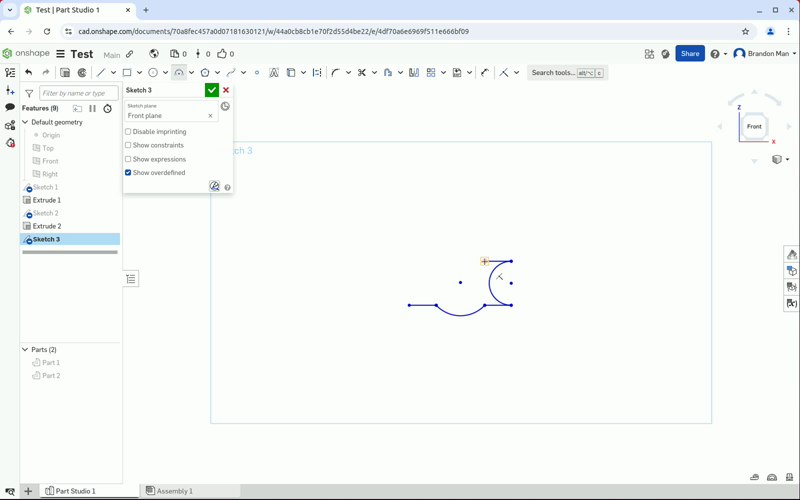
key_down(shift)
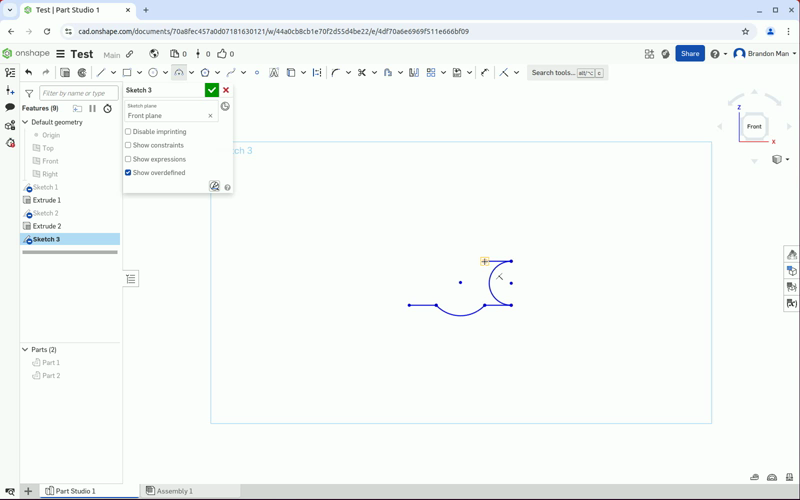
mouse_move(436, 261)
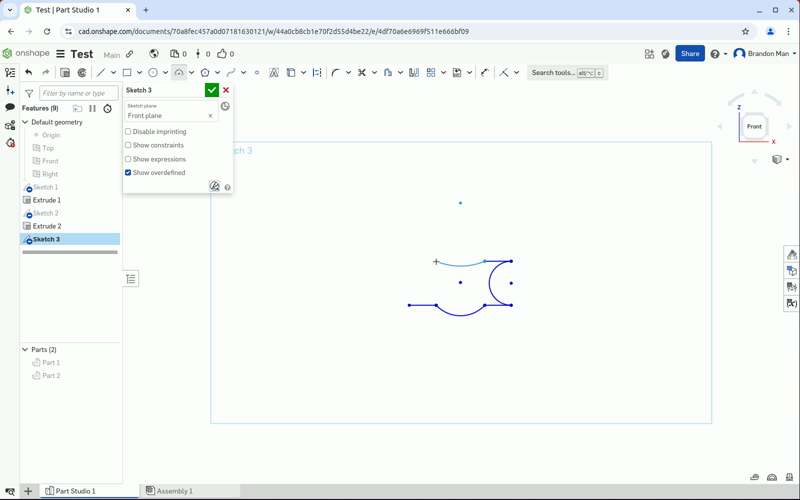
click(436, 261)
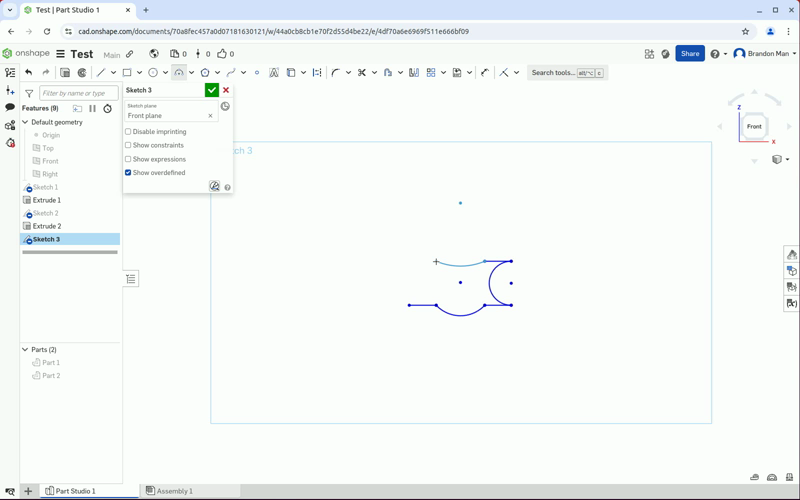
mouse_move(460, 250)
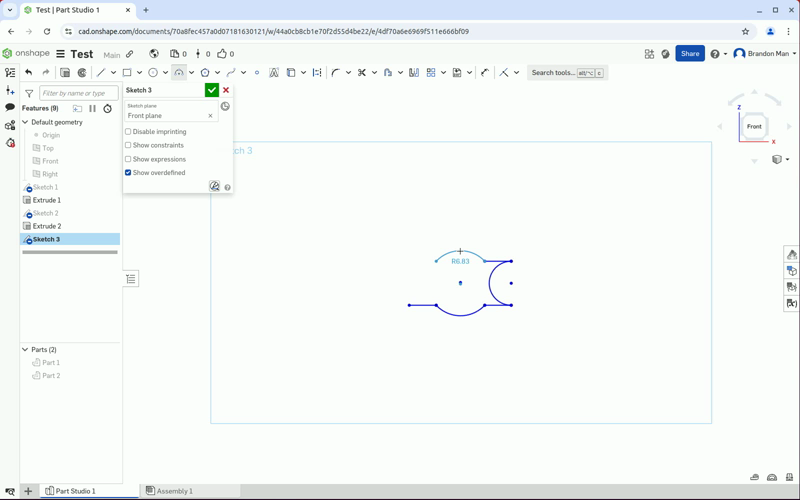
click(460, 250)
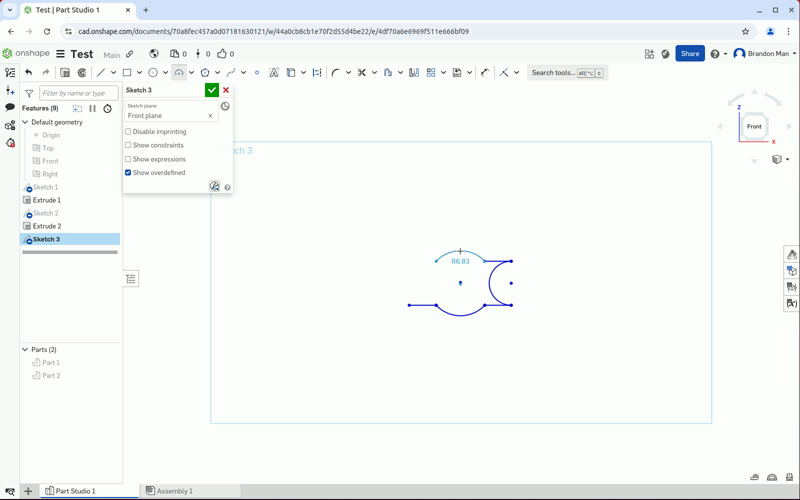
key_up(shift)
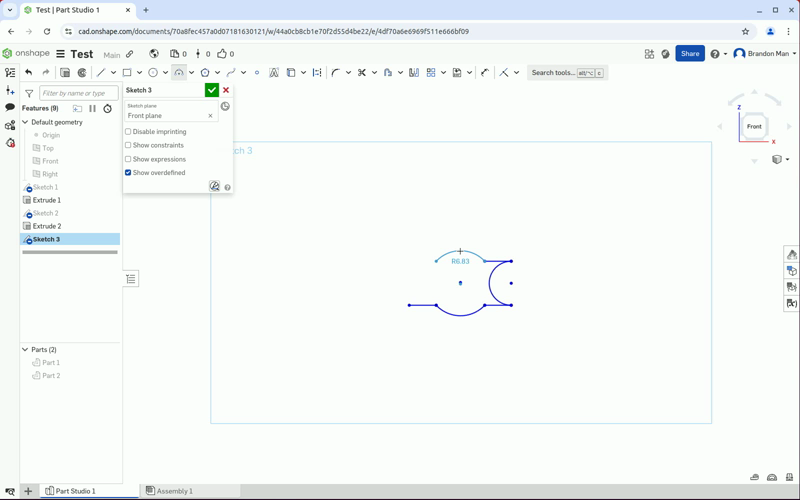
key(esc)
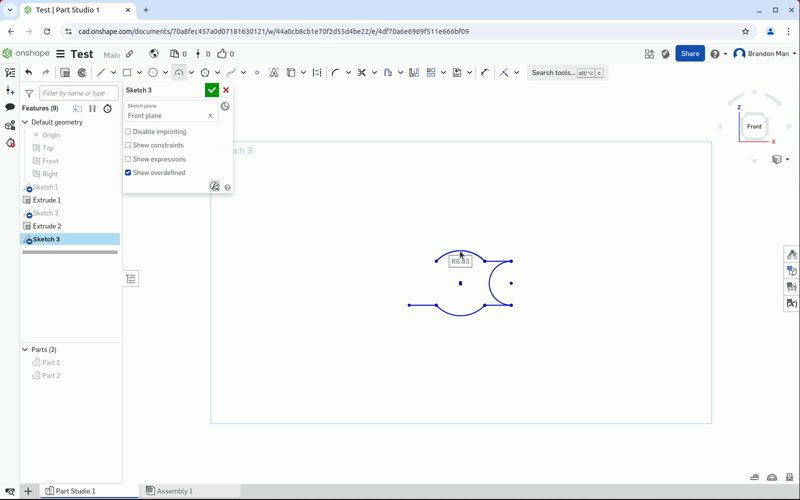
key(l)
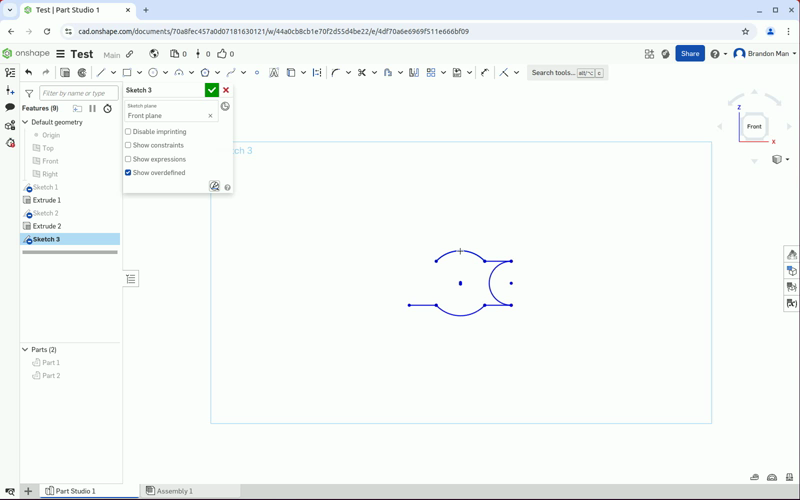
mouse_move(436, 261)
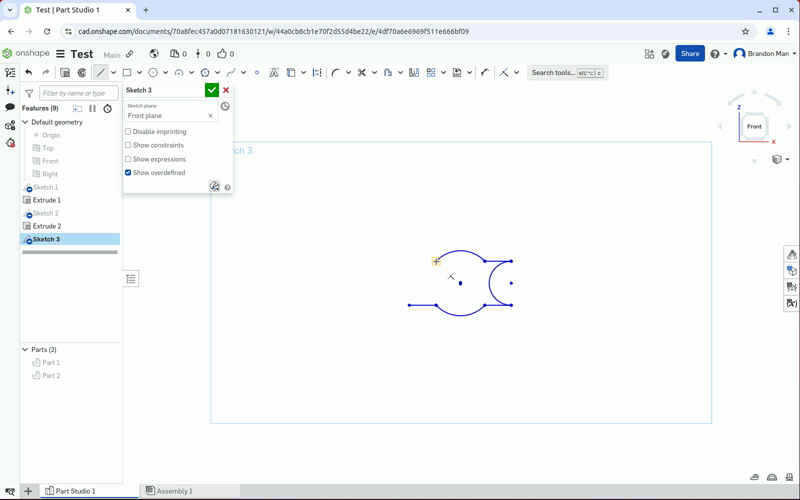
click(436, 261)
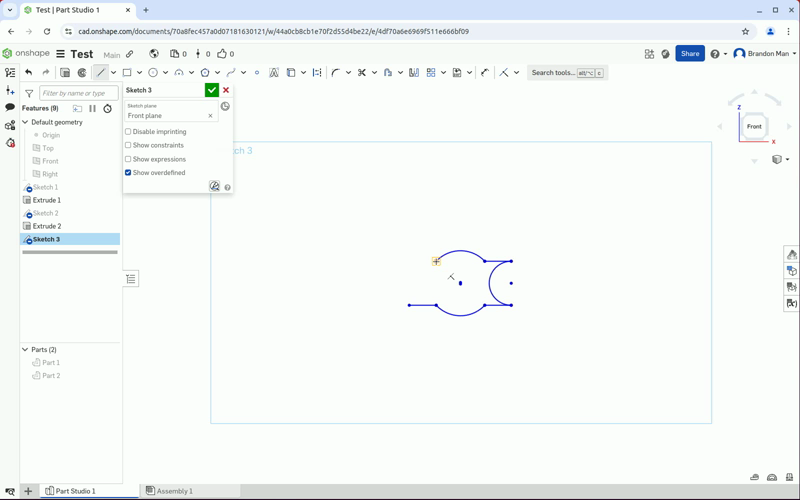
key_down(shift)
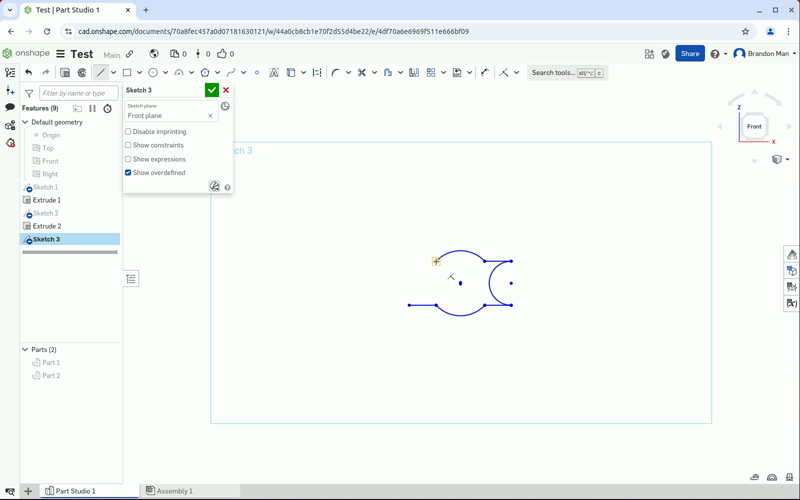
mouse_move(466, 261)
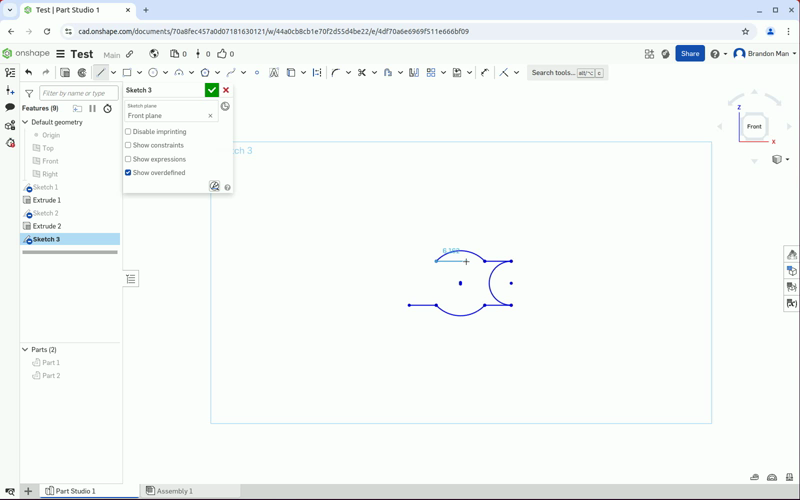
mouse_move(409, 261)
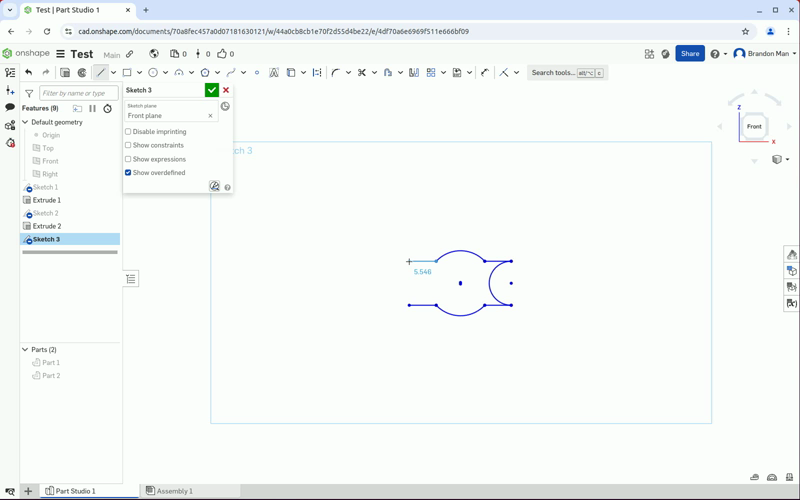
click(409, 261)
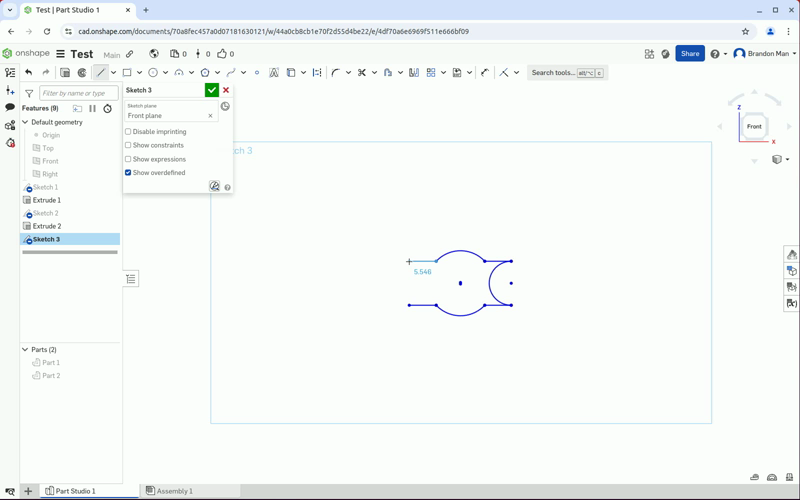
key_up(shift)
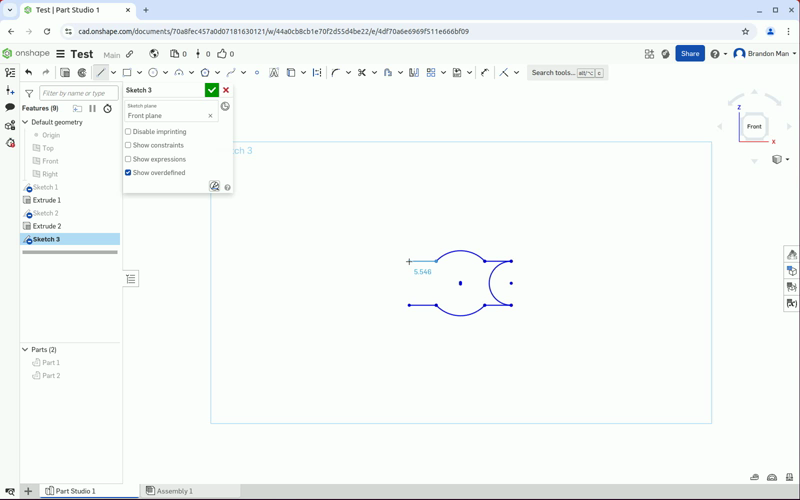
key(esc)
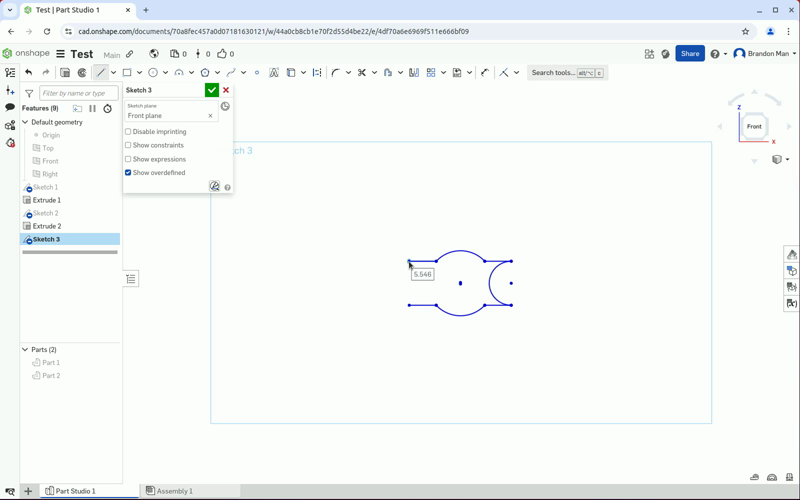
key(a)
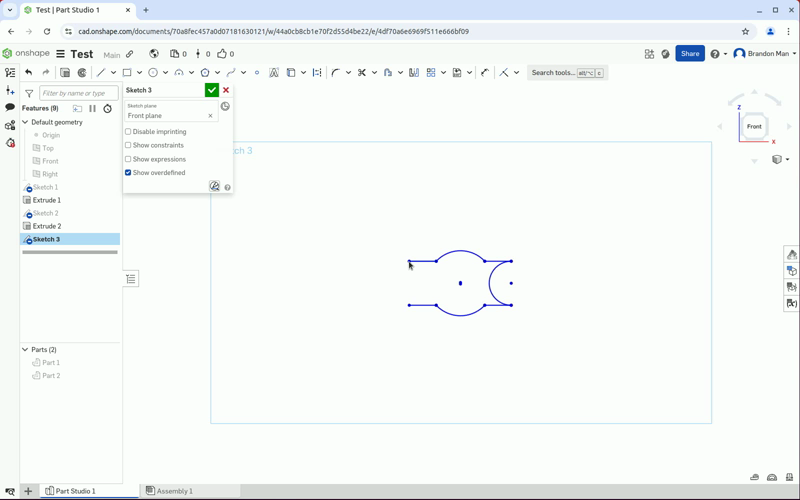
mouse_move(409, 261)
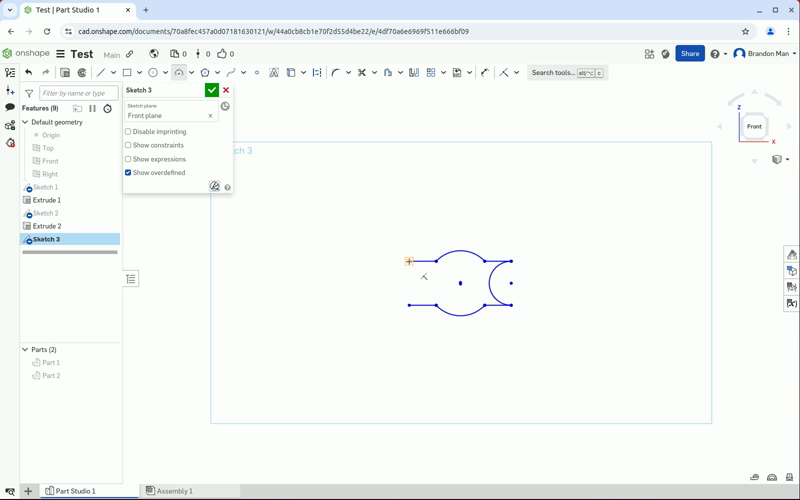
click(409, 261)
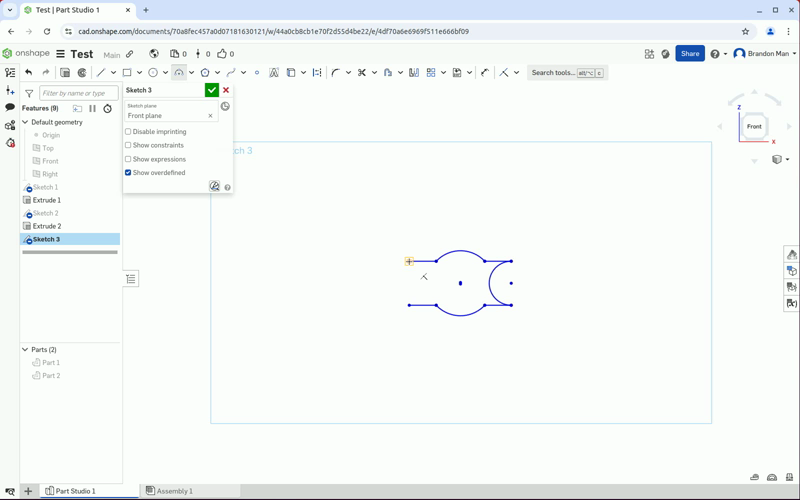
mouse_move(409, 305)
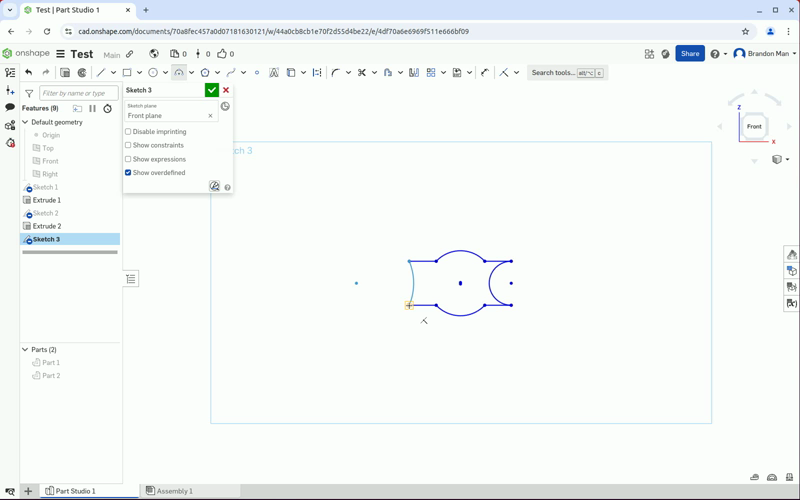
click(409, 305)
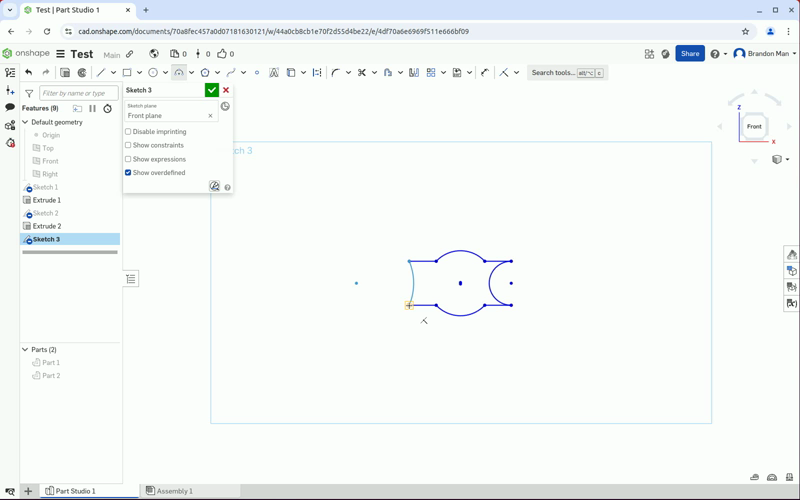
key_down(shift)
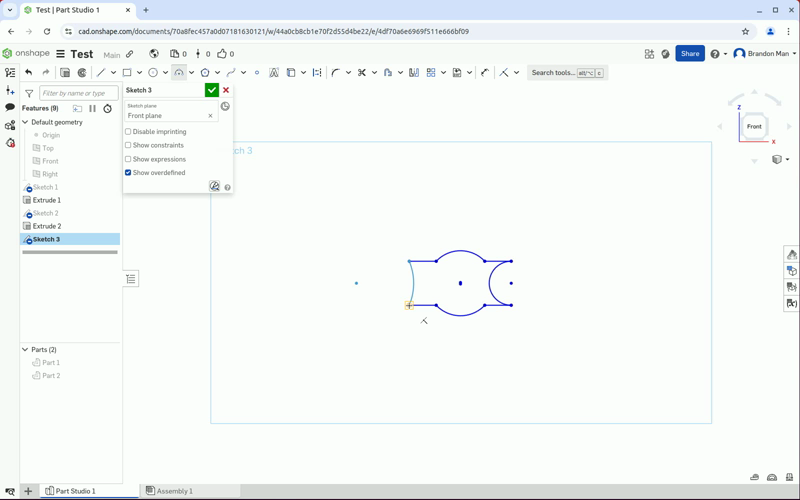
mouse_move(431, 283)
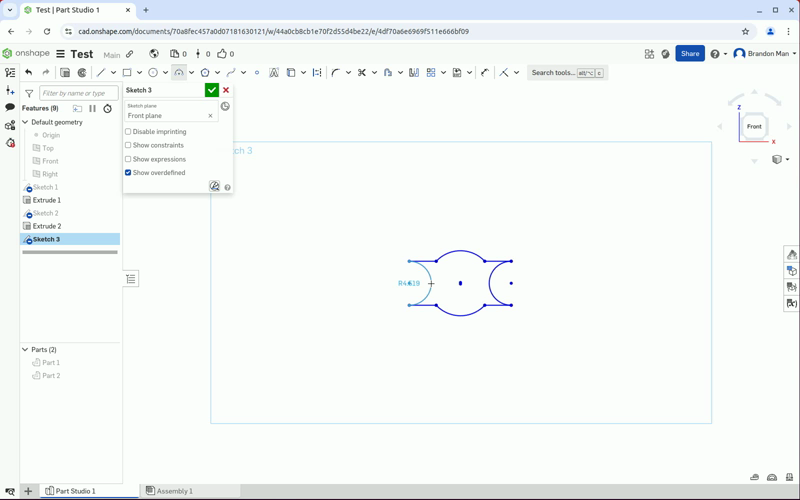
click(431, 283)
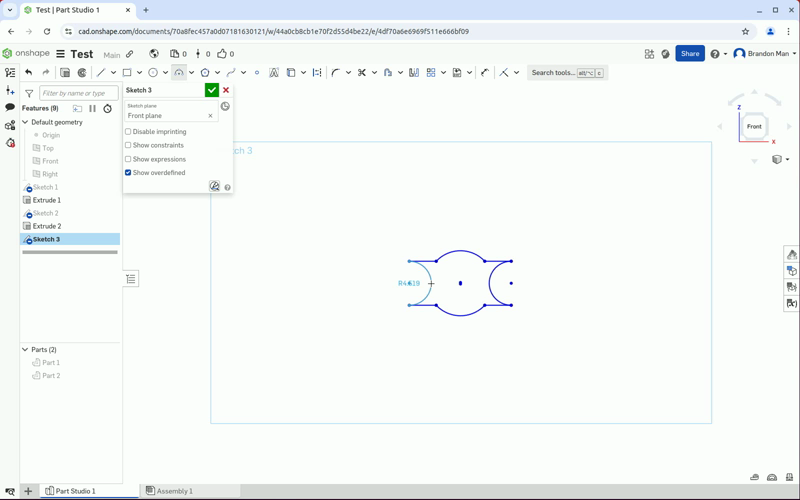
key_up(shift)
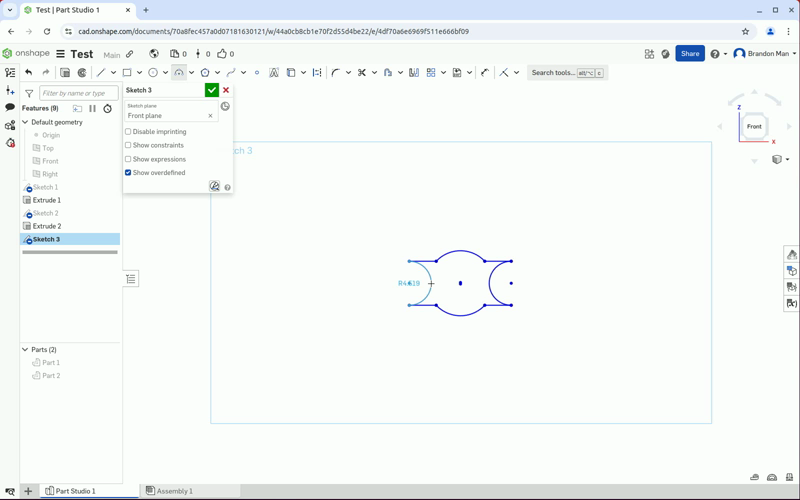
key(esc)
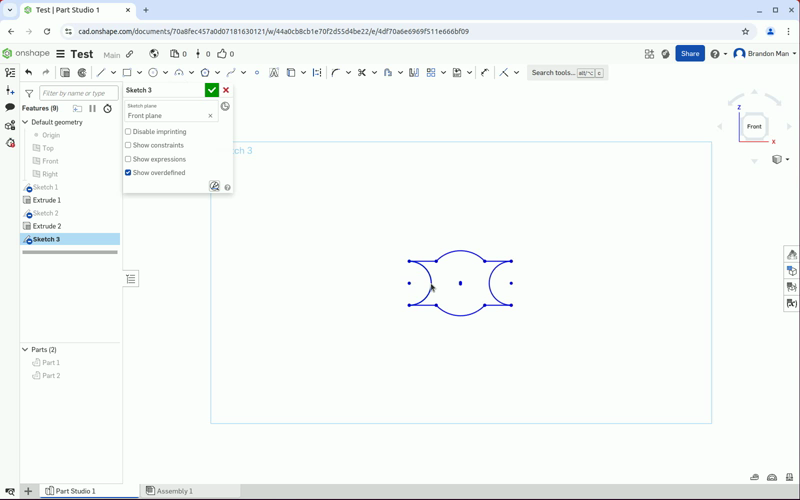
key(c)
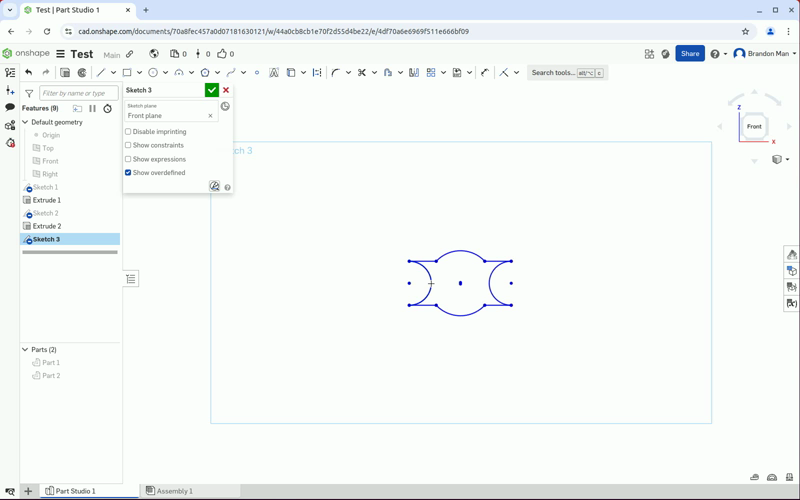
key_down(shift)
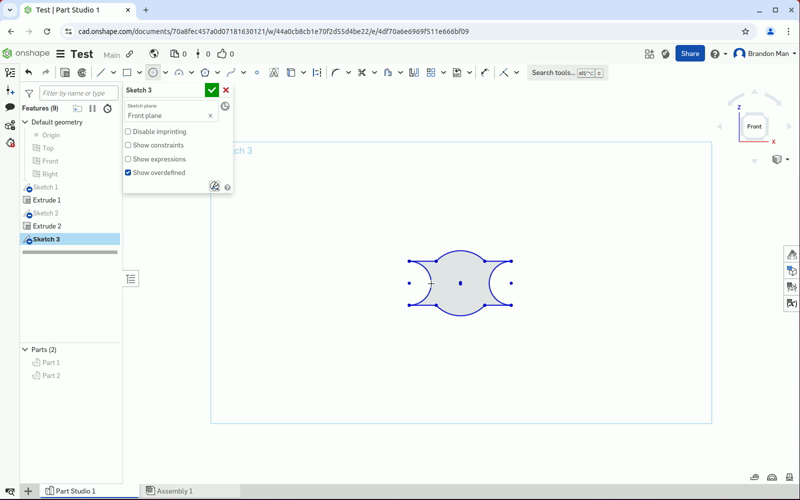
mouse_move(460, 283)
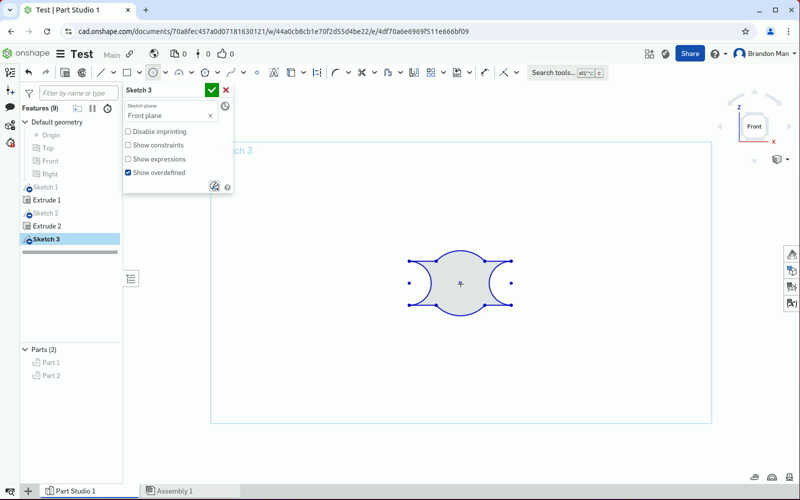
scroll(6)
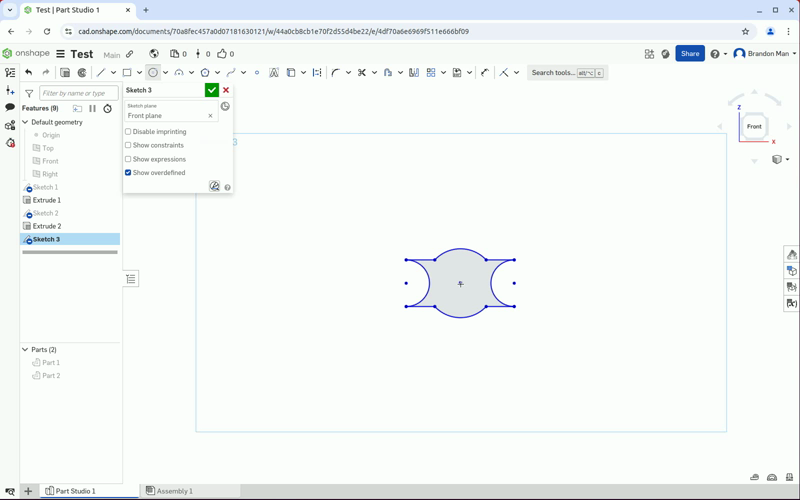
scroll(6)
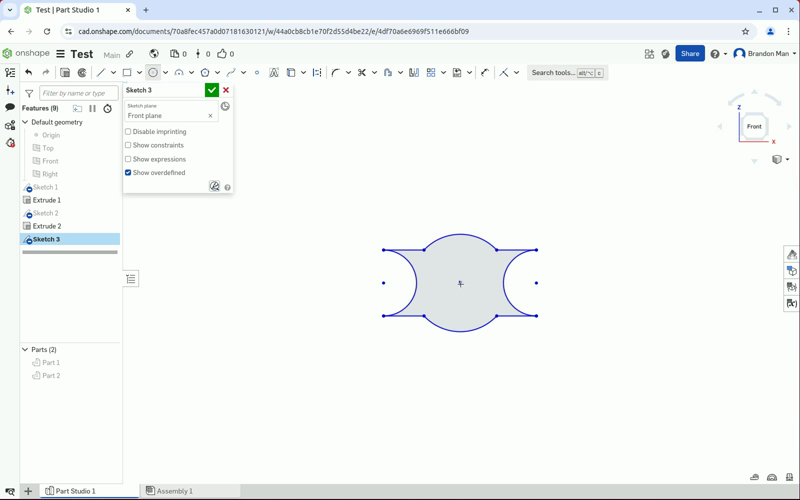
scroll(6)
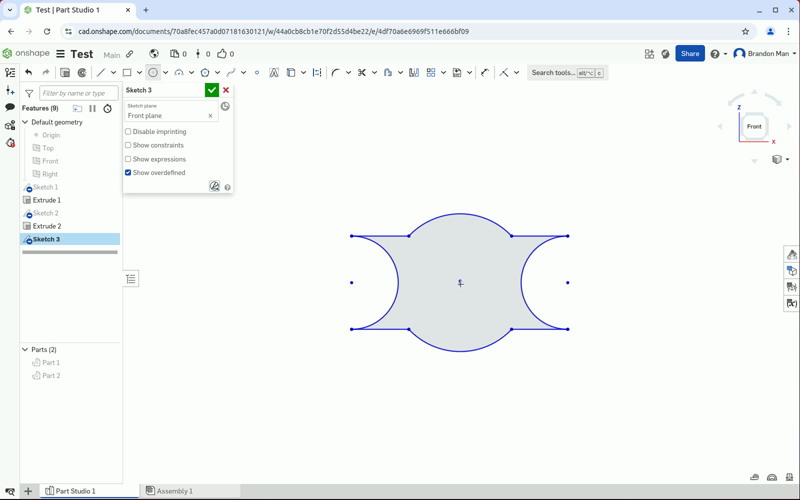
scroll(6)
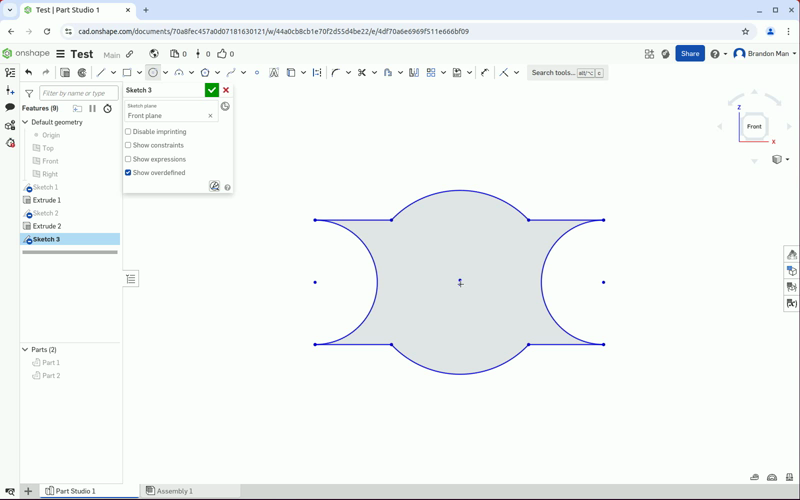
scroll(6)
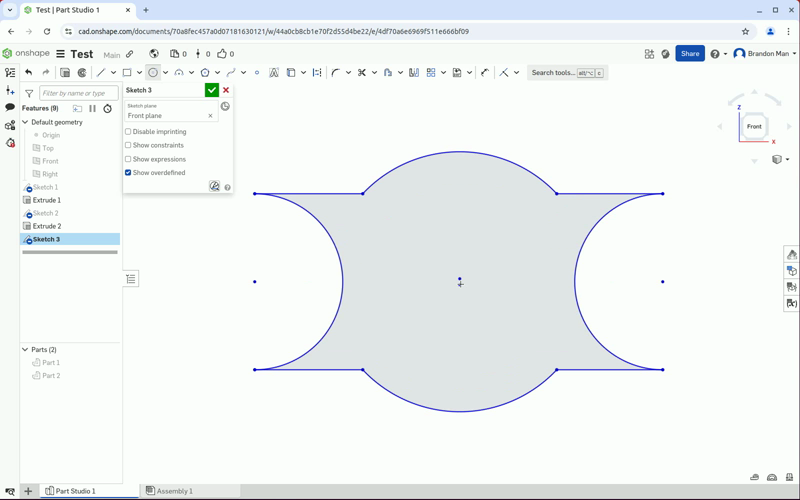
scroll(6)
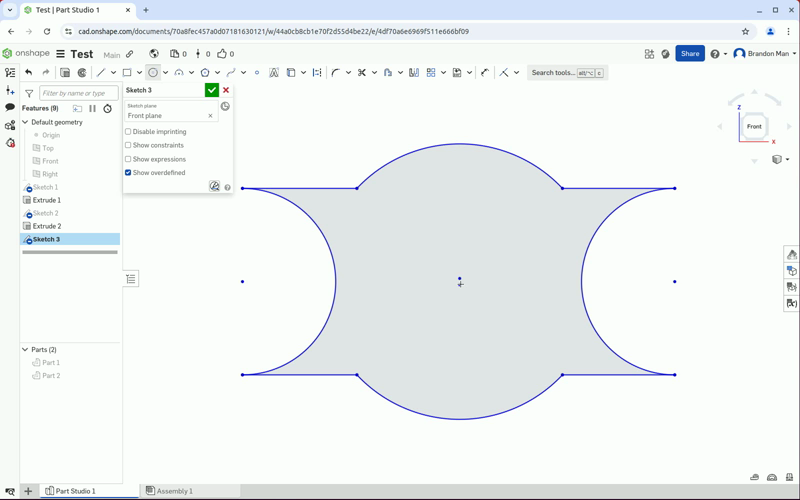
scroll(6)
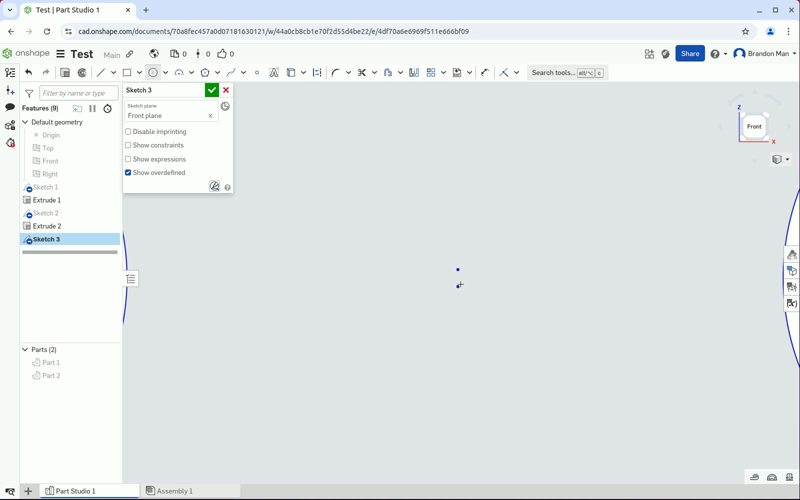
click(460, 283)
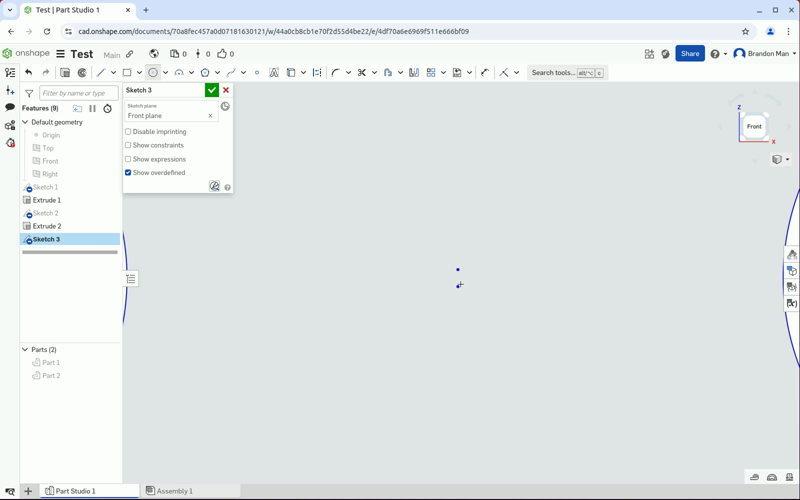
scroll(-6)
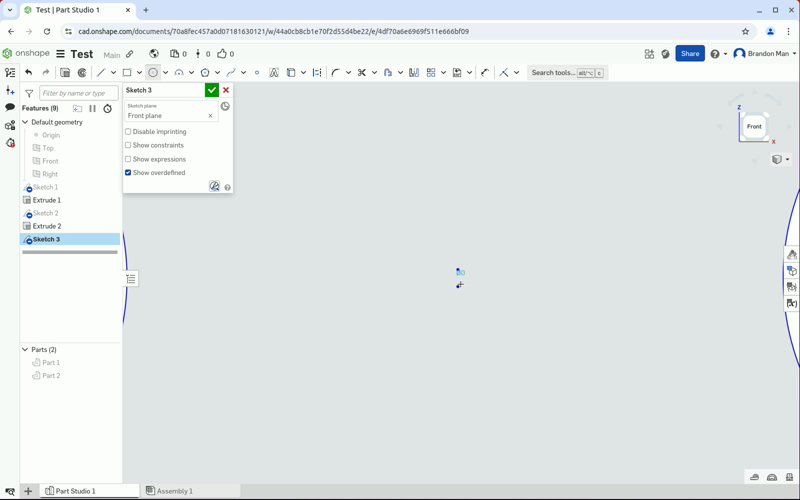
scroll(-6)
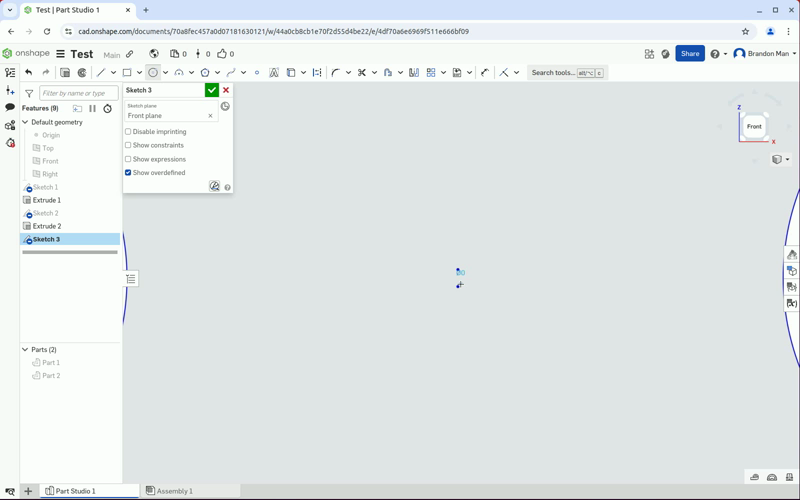
scroll(-6)
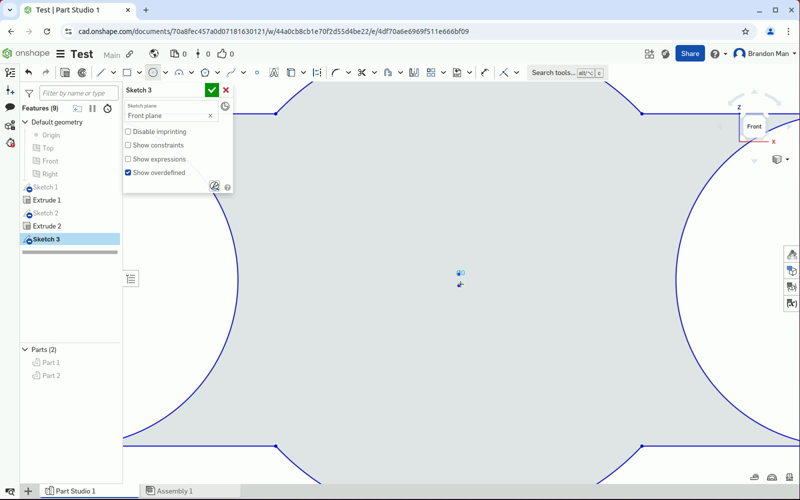
scroll(-6)
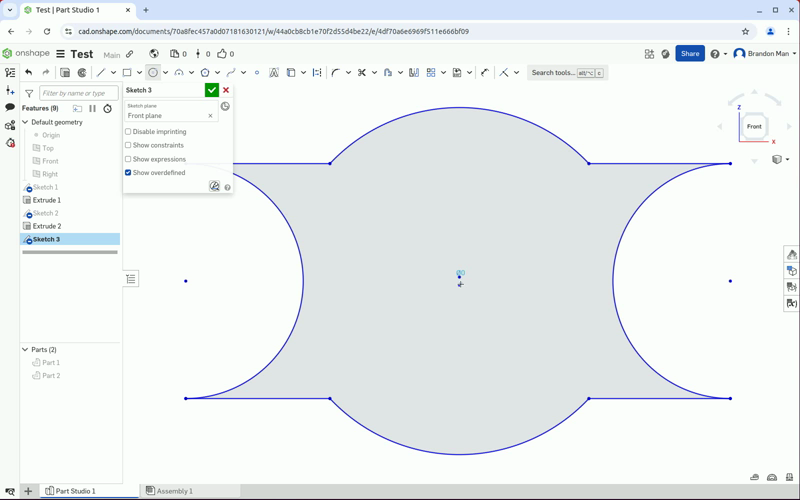
scroll(-6)
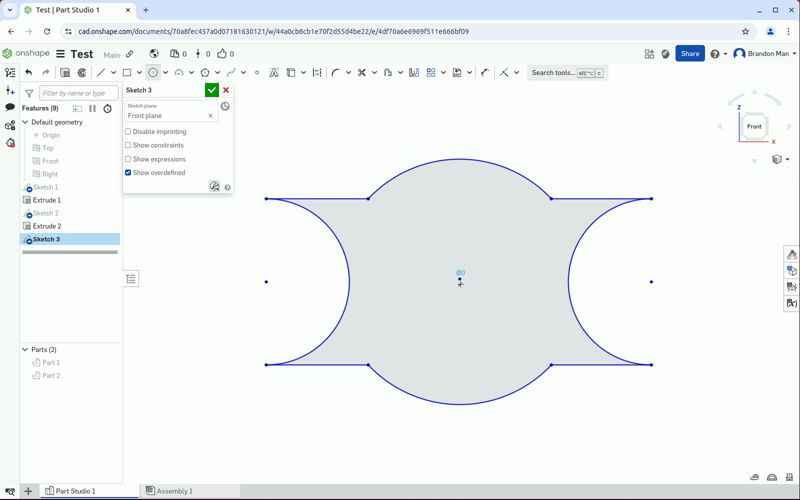
scroll(-6)
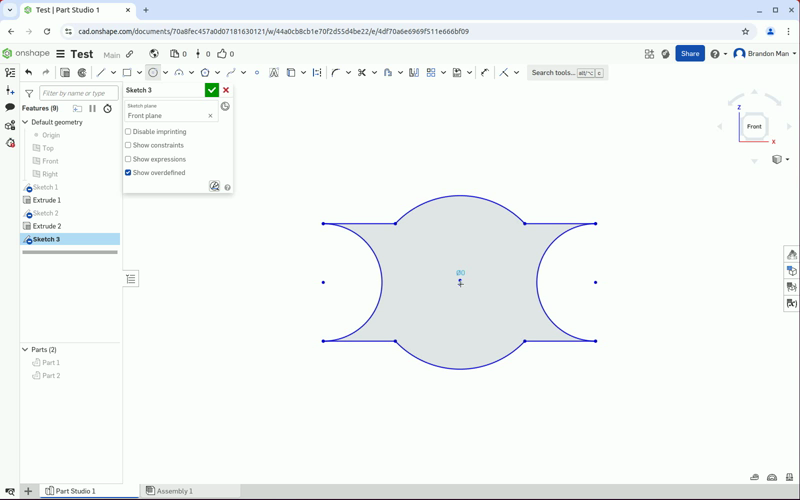
scroll(-6)
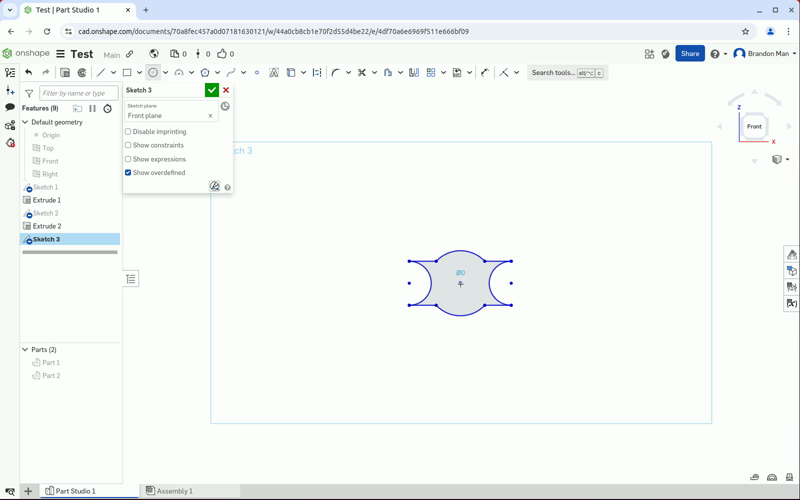
key_up(shift)
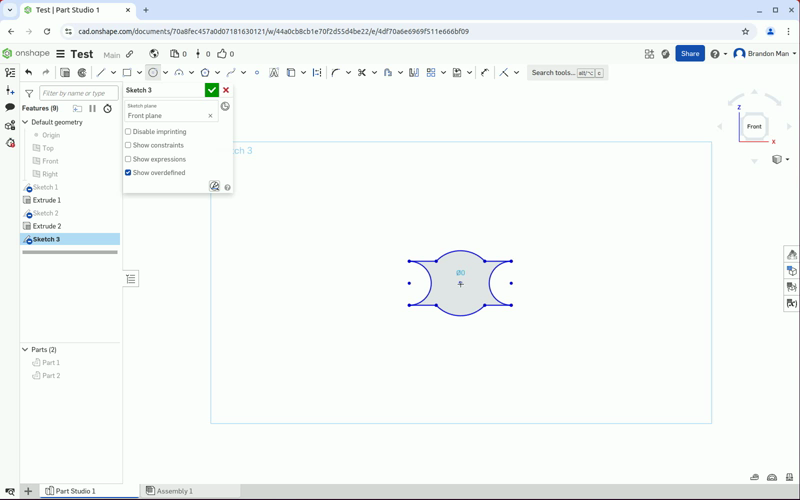
mouse_move(486, 283)
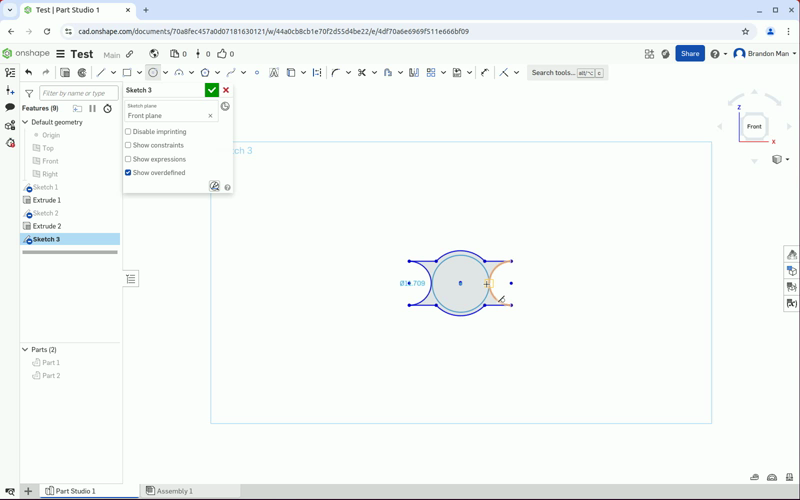
scroll(6)
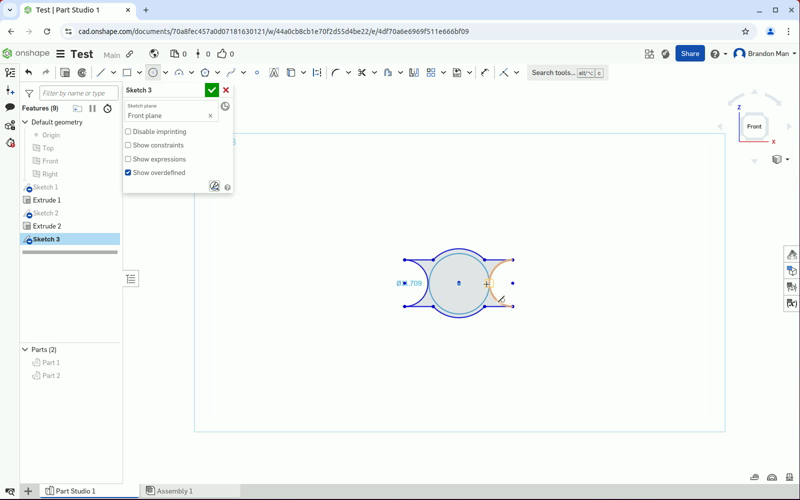
scroll(6)
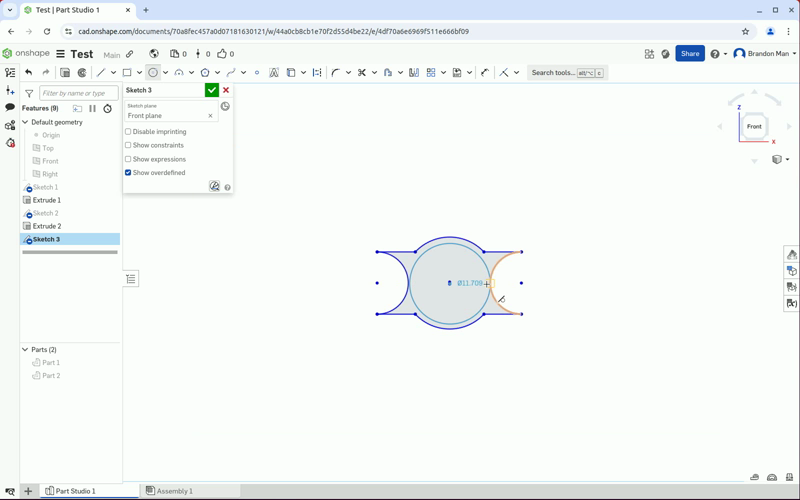
scroll(6)
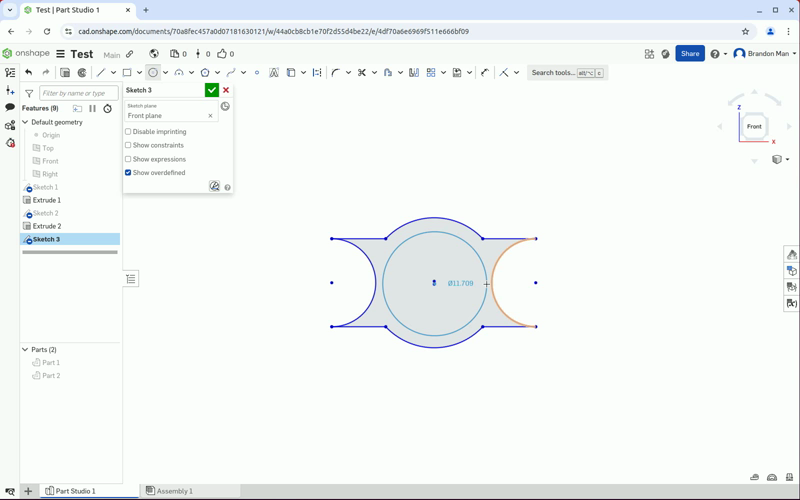
scroll(6)
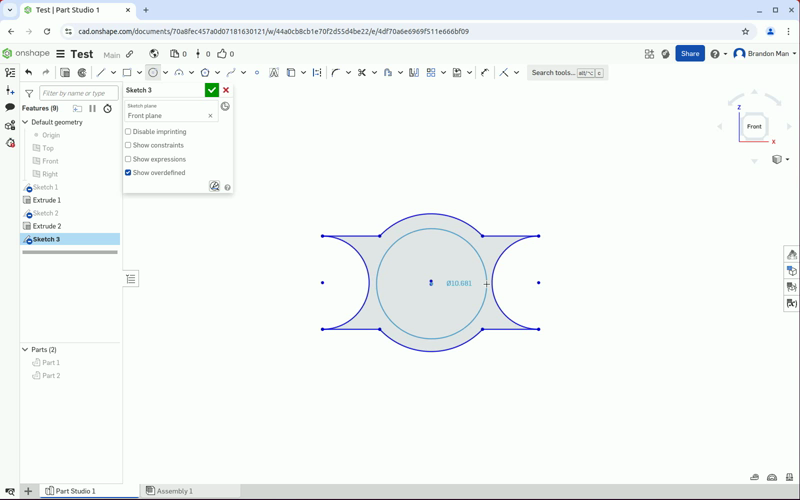
scroll(6)
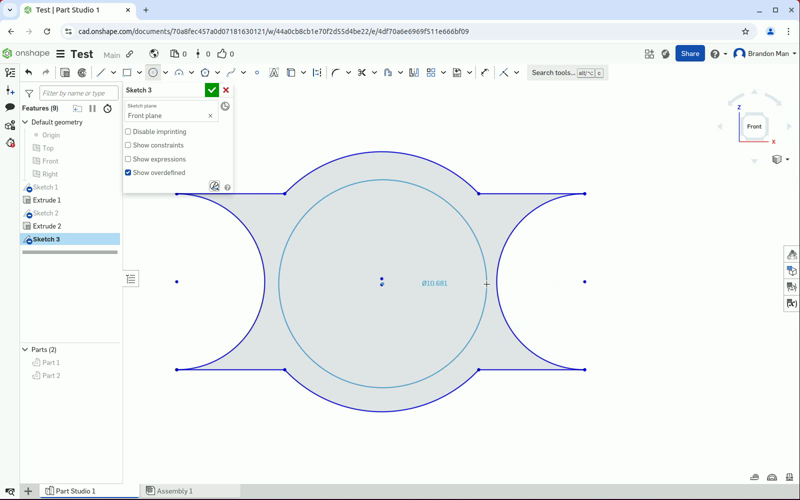
scroll(6)
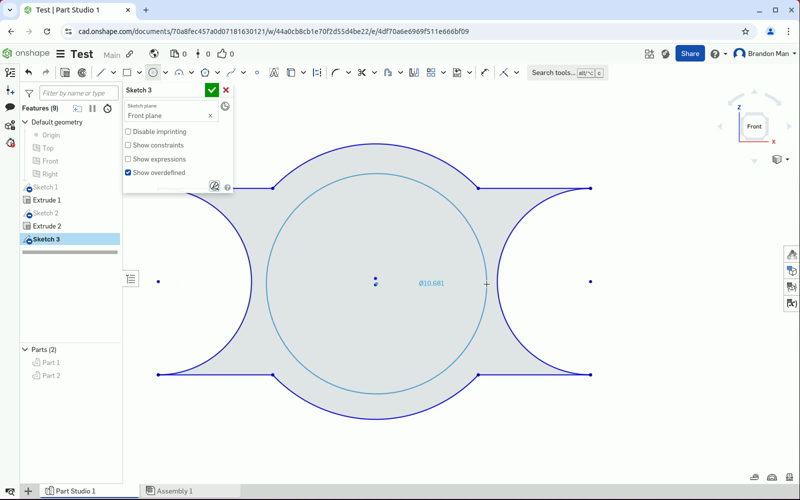
scroll(6)
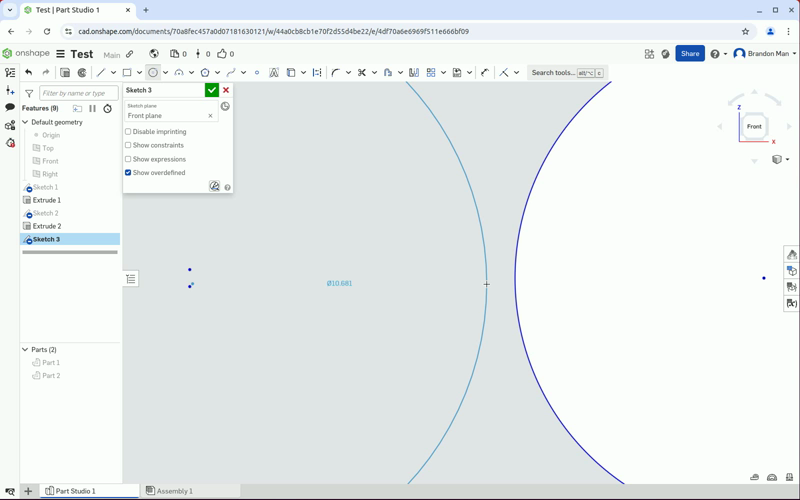
click(486, 283)
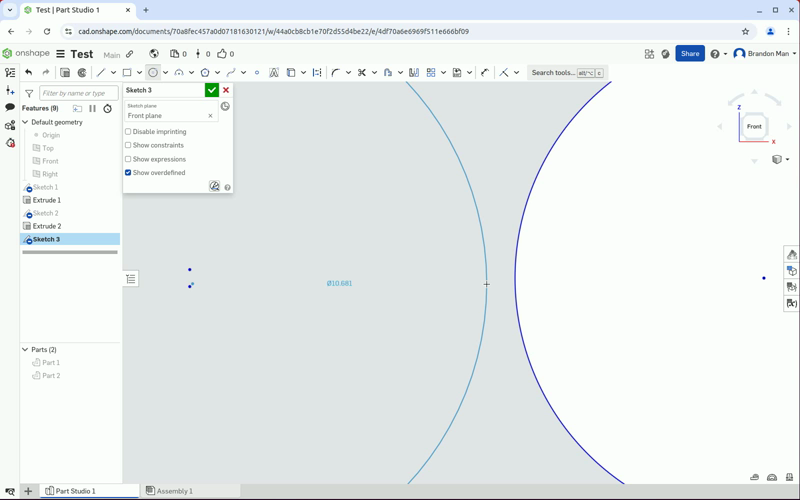
scroll(-6)
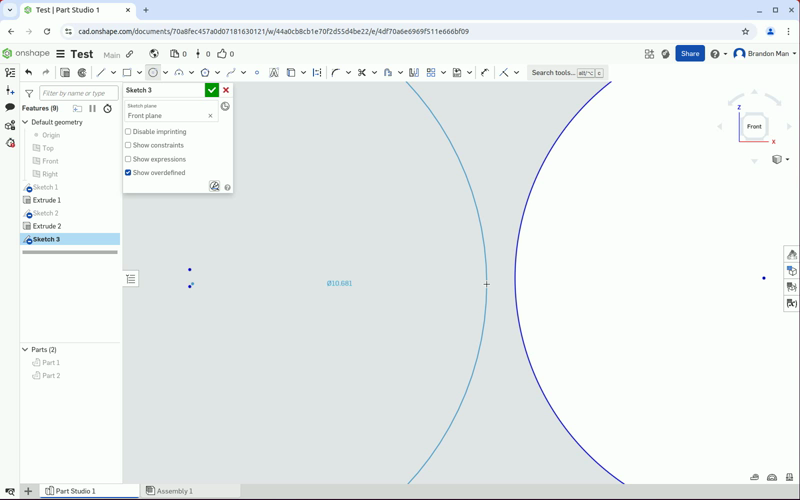
scroll(-6)
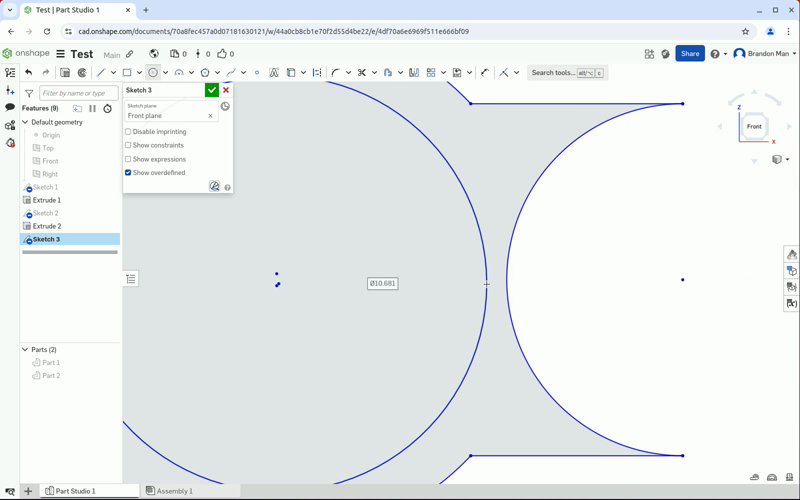
scroll(-6)
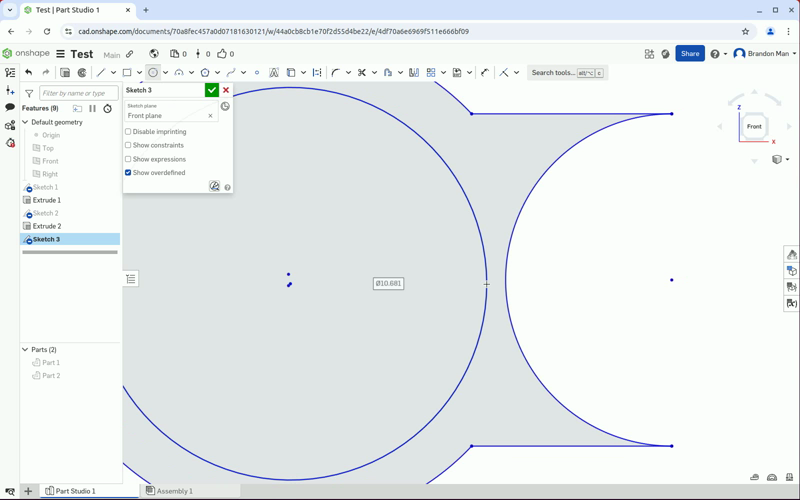
scroll(-6)
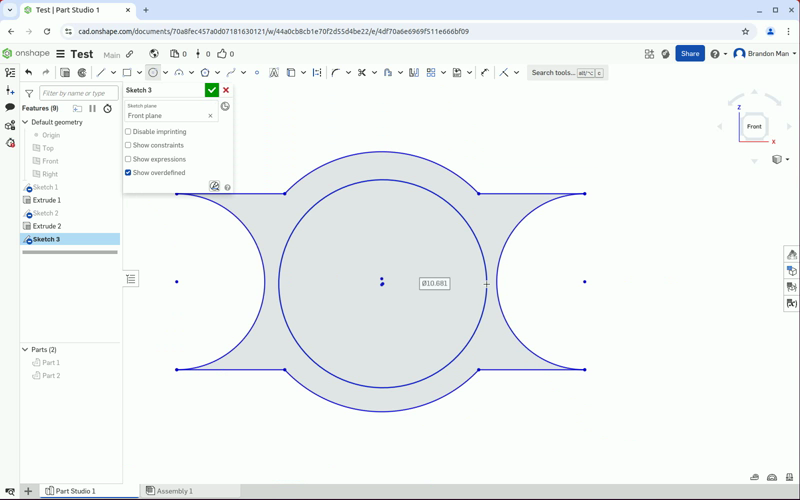
scroll(-6)
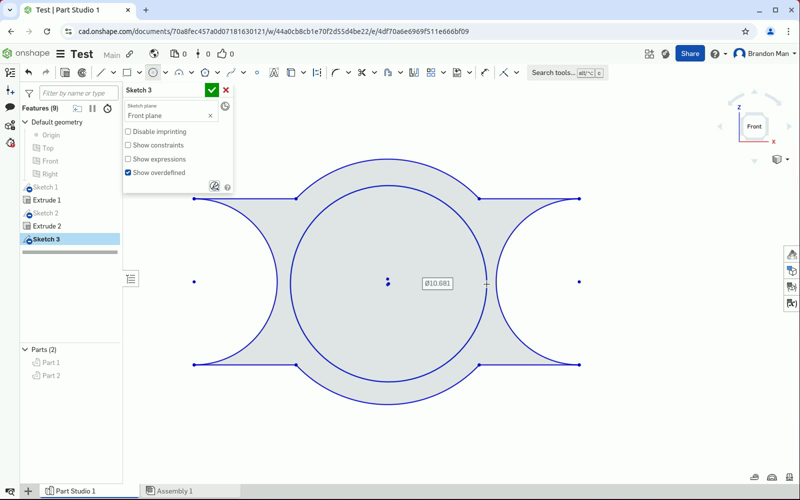
scroll(-6)
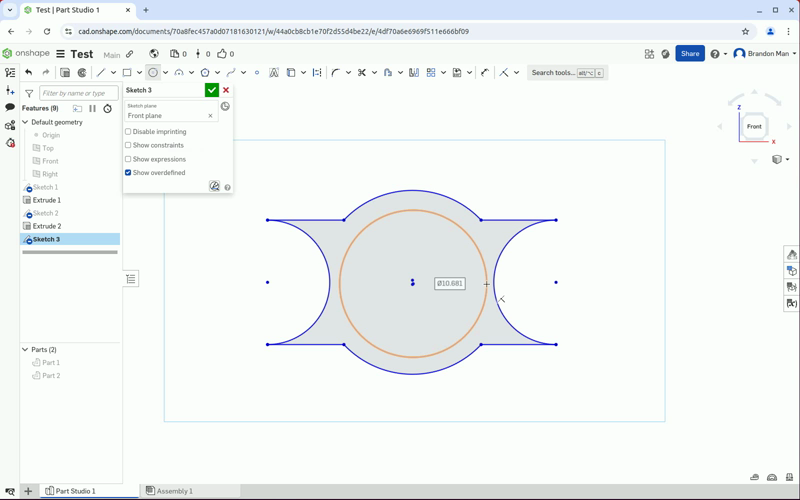
scroll(-6)
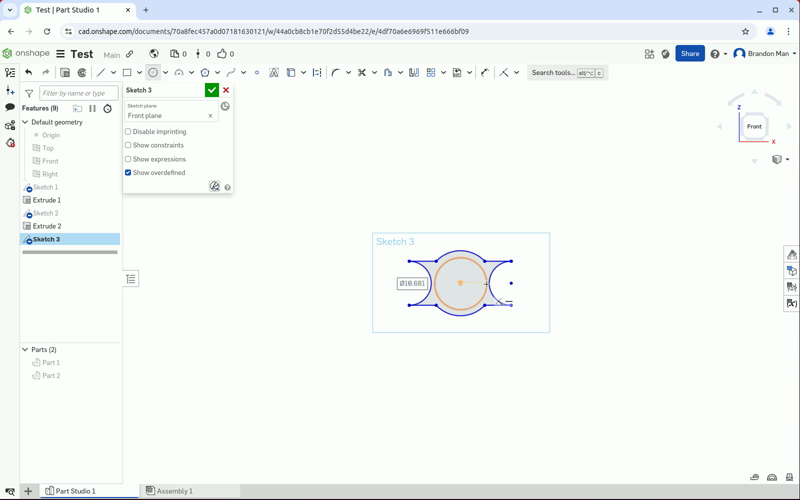
key(esc)
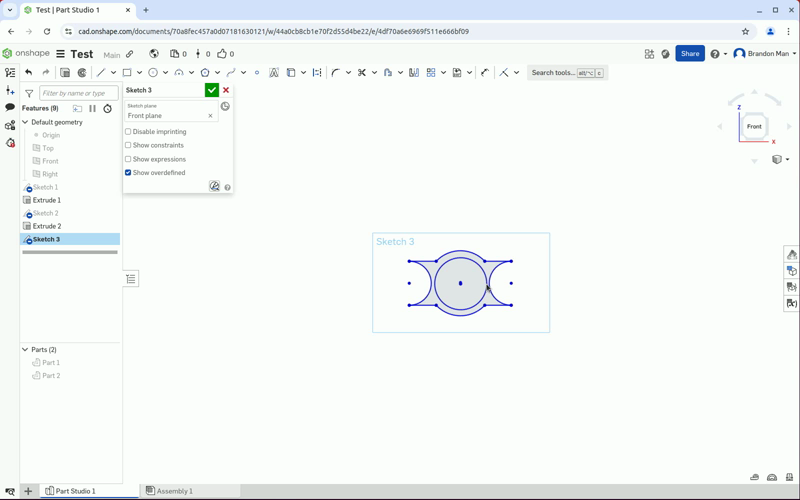
mouse_move(509, 302)
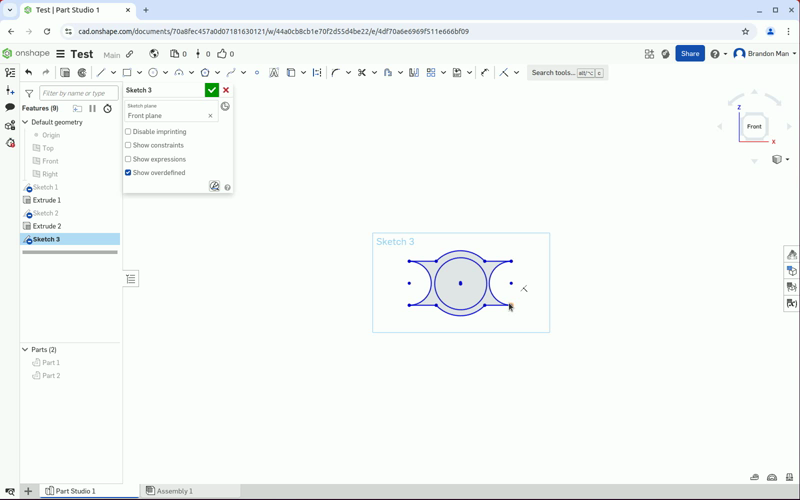
click(509, 302)
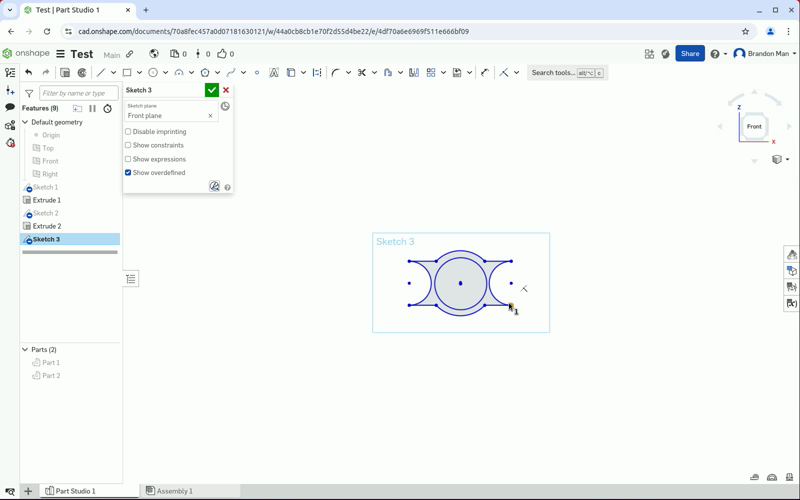
mouse_move(73, 352)
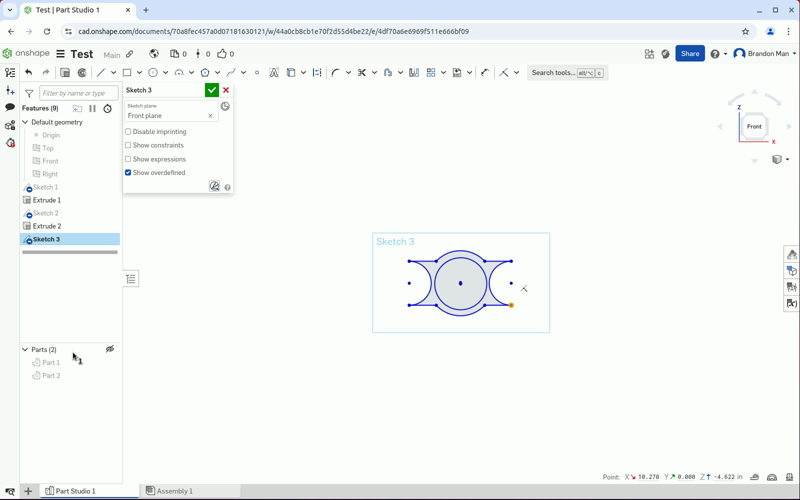
key(shift+y)
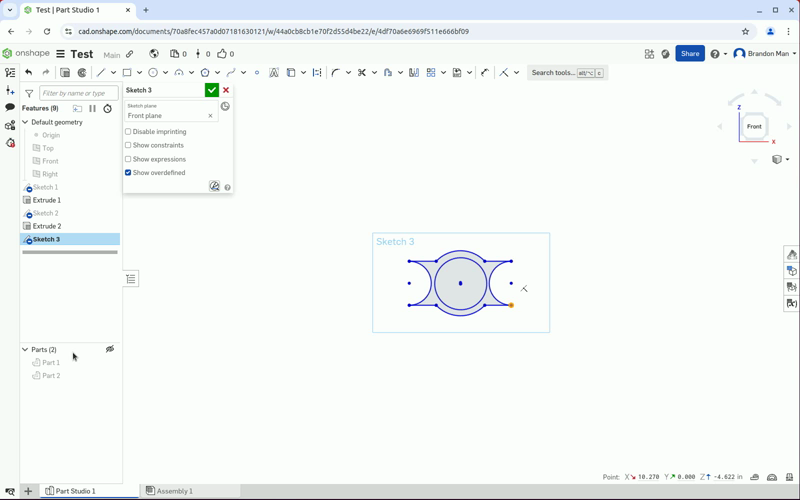
key(shift+e)
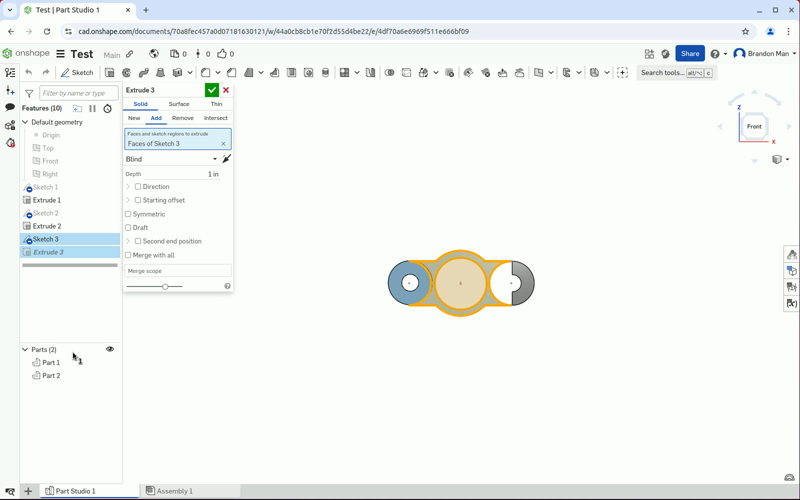
mouse_move(143, 106)
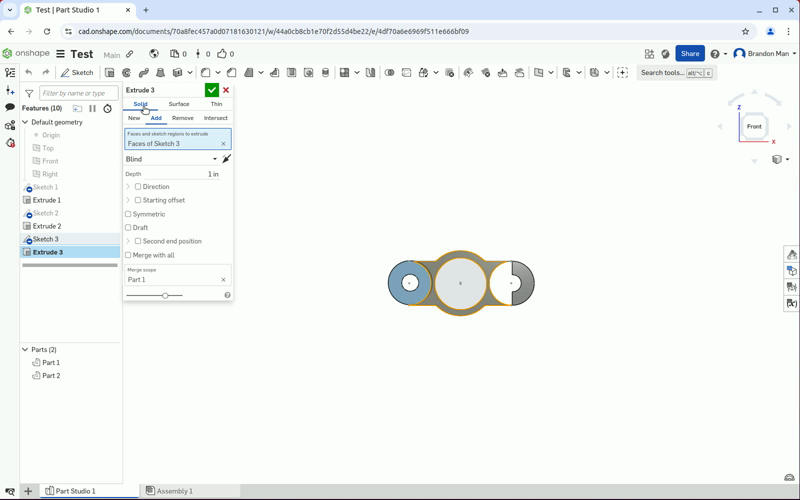
click(143, 106)
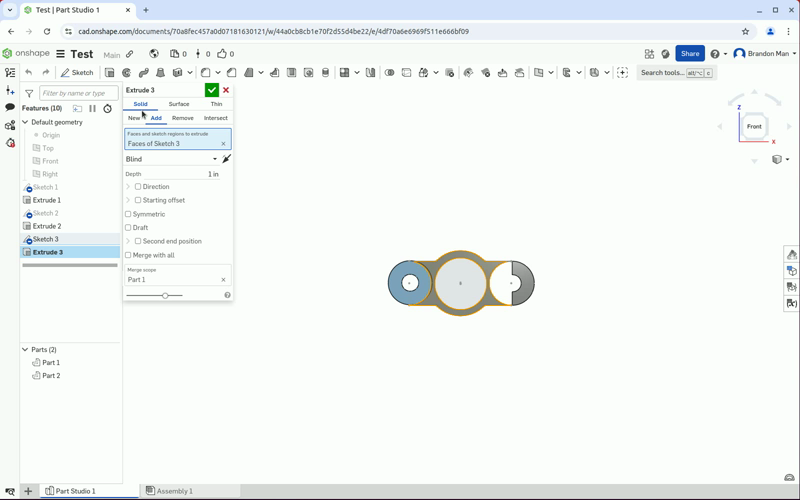
mouse_move(137, 120)
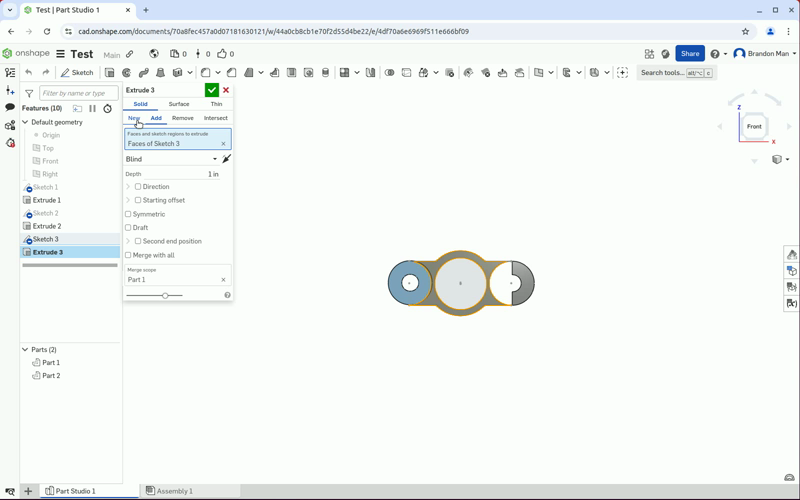
click(137, 120)
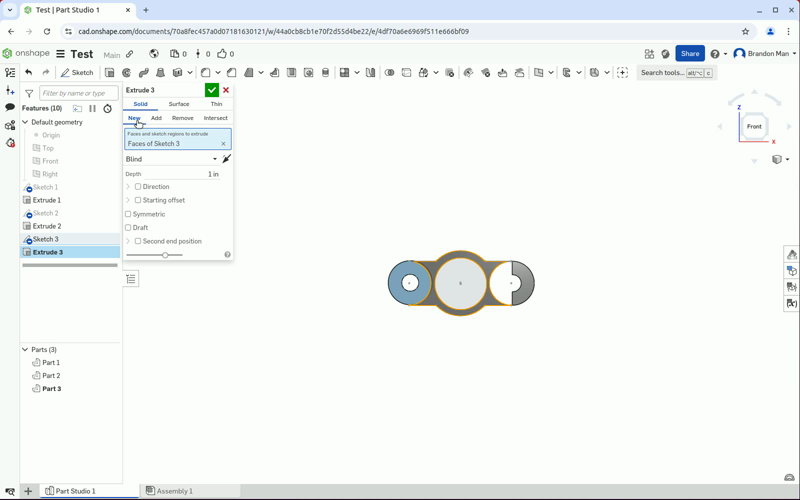
key(tab, 4)
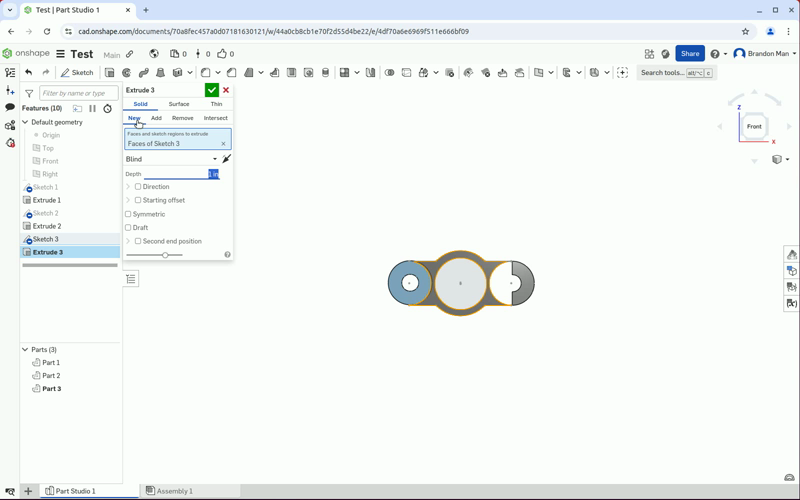
text(8.666)
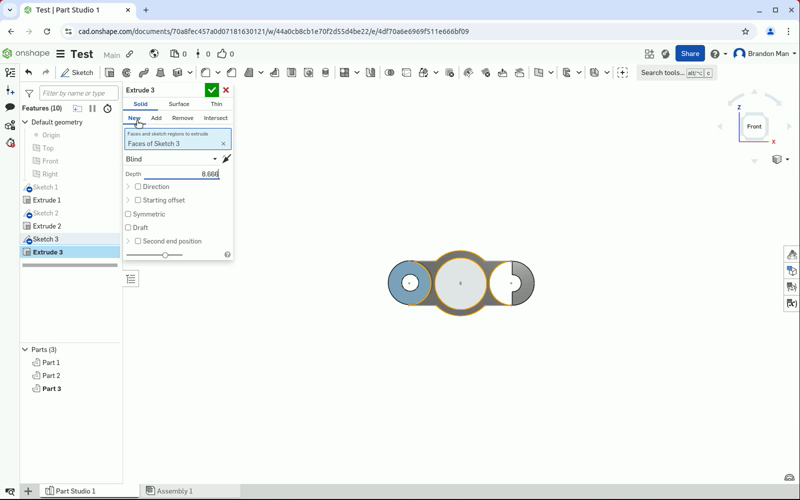
key(enter)
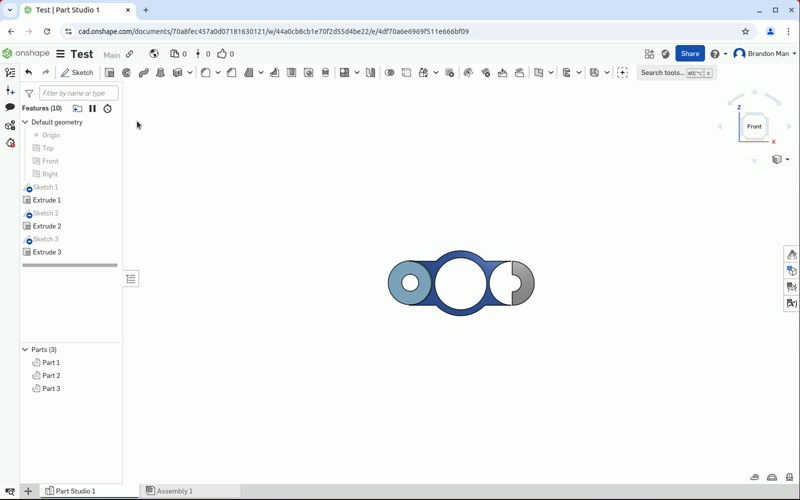
key(shift+h)
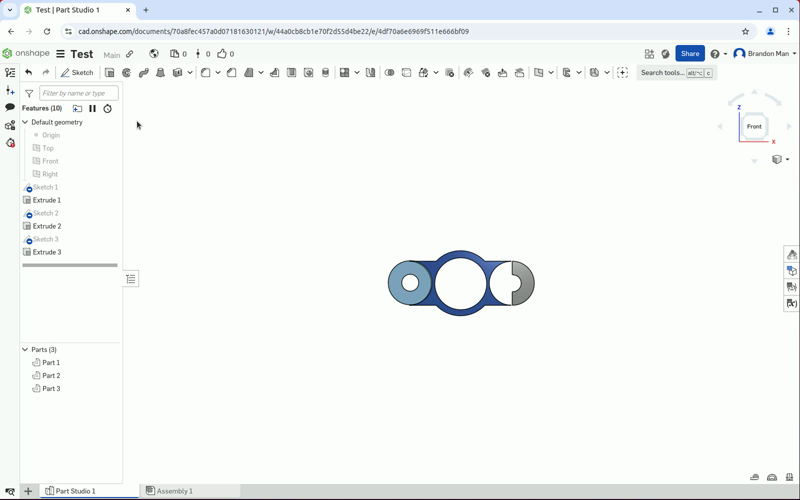
key(shift+h)
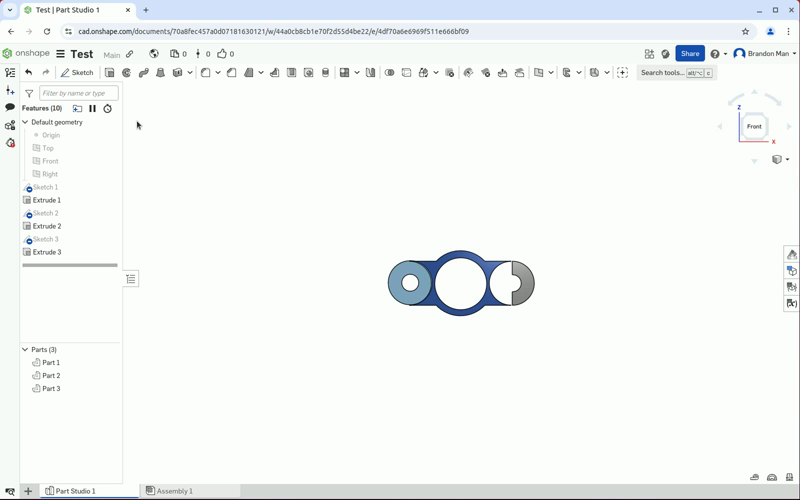
mouse_move(73, 189)
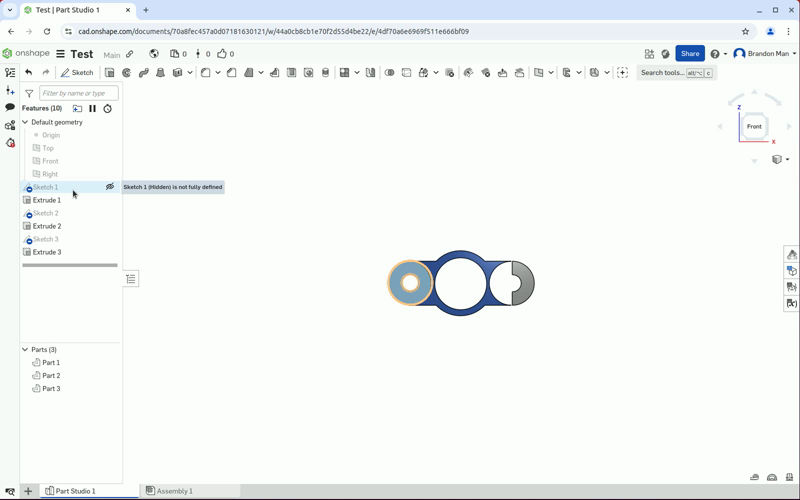
click(73, 189)
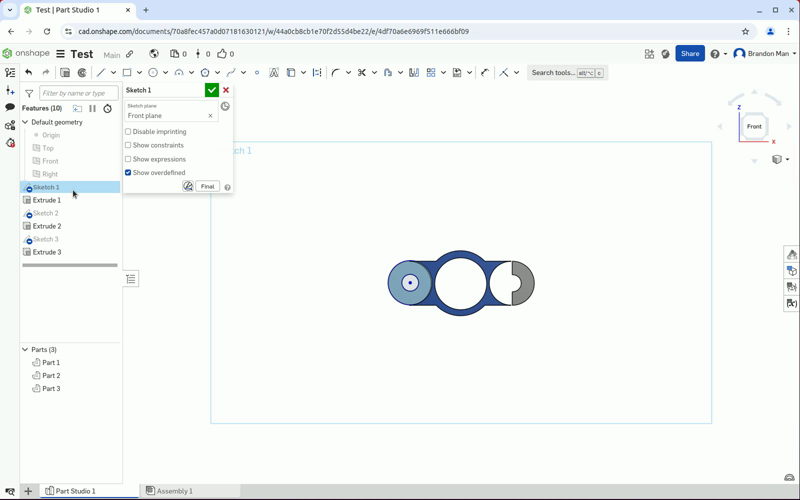
mouse_move(229, 92)
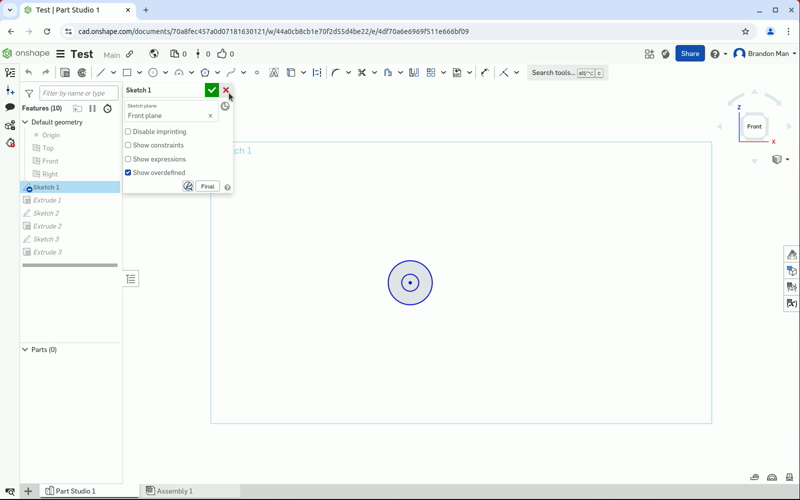
click(229, 92)
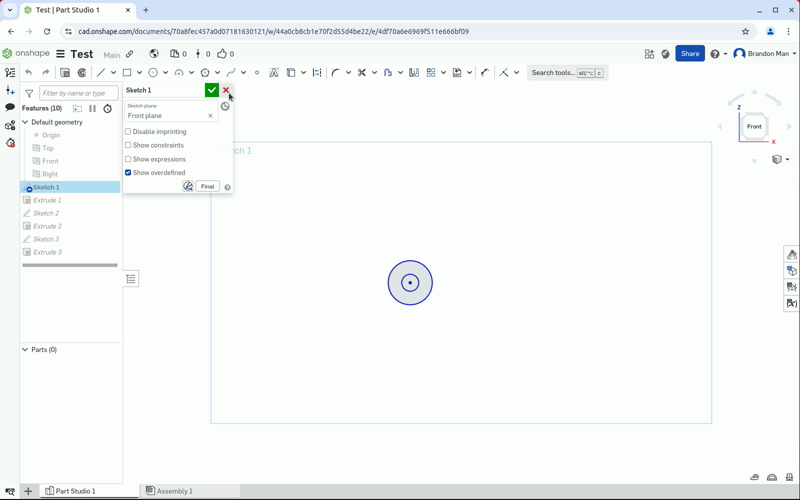
key(shift+s)
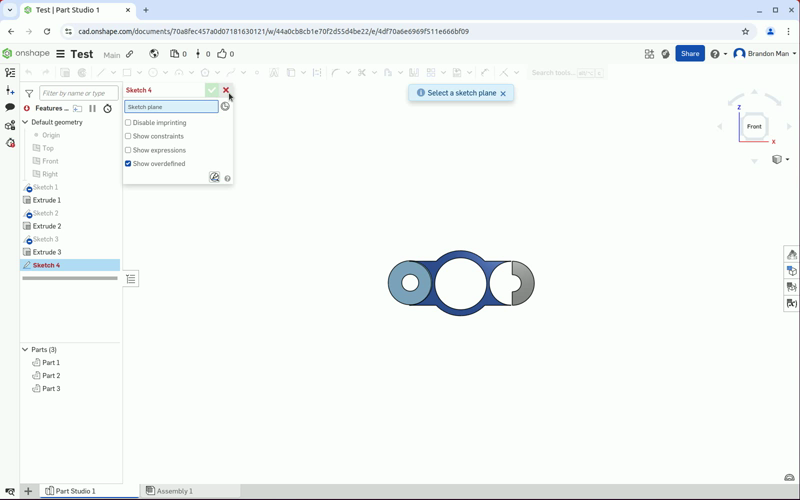
mouse_move(73, 163)
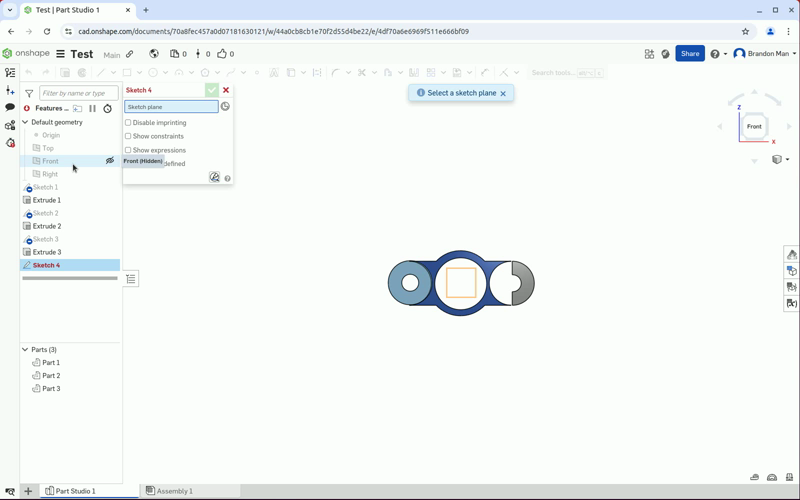
click(73, 163)
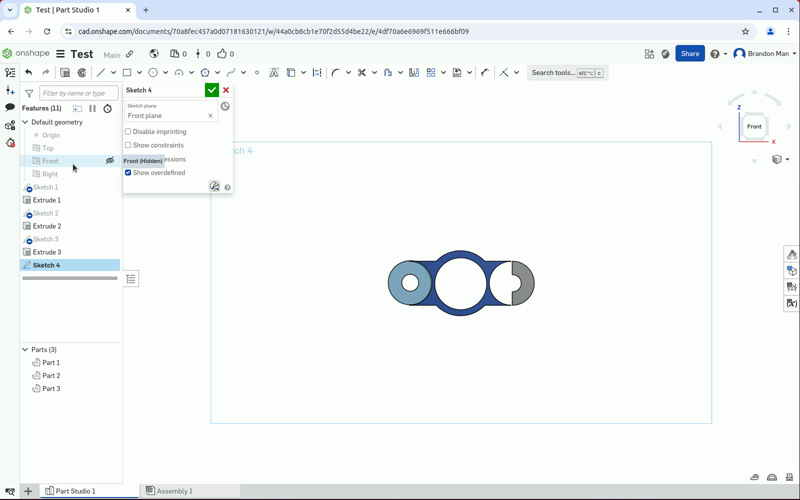
mouse_move(73, 352)
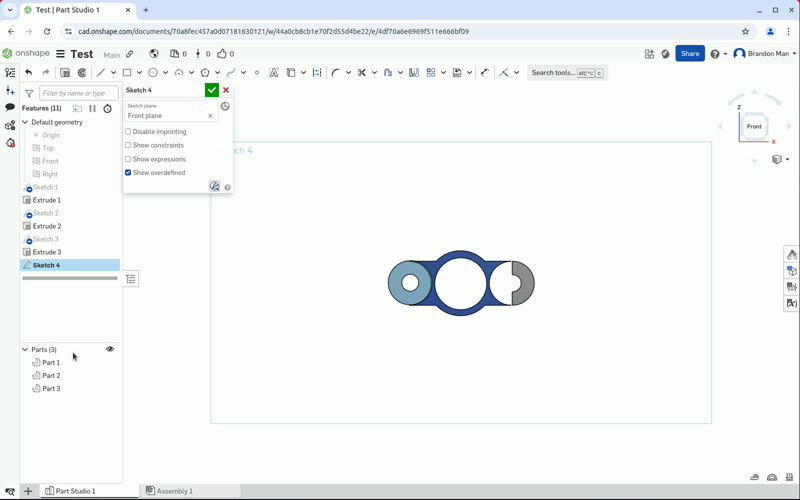
key(y)
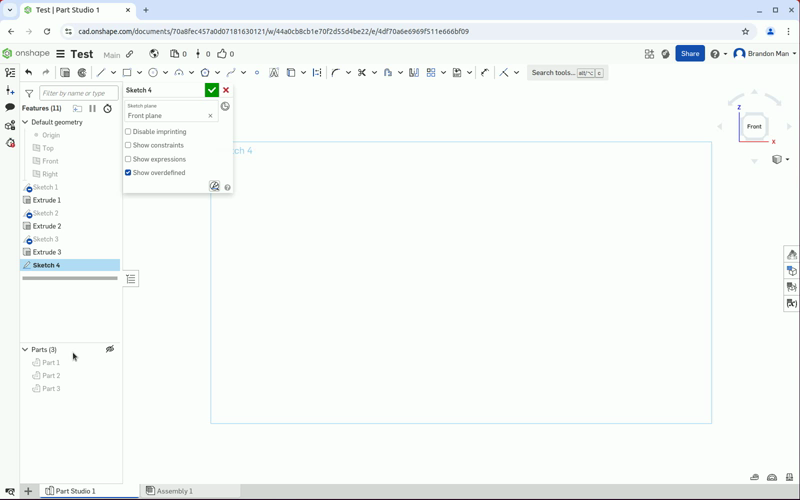
key(l)
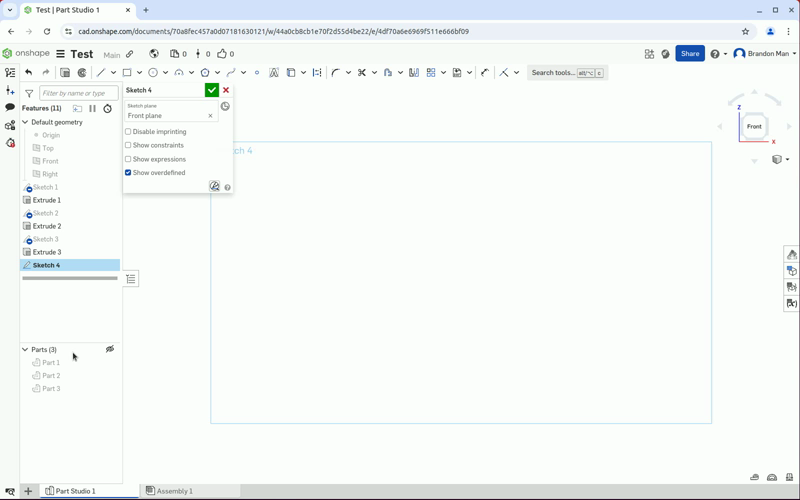
key_down(shift)
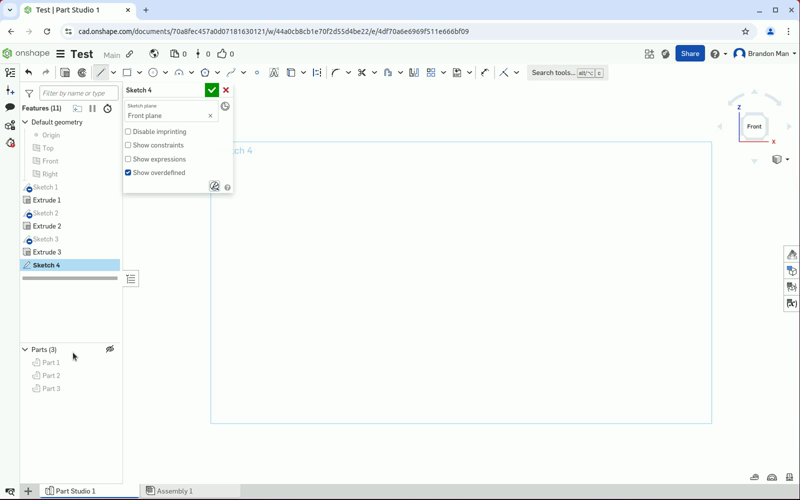
mouse_move(512, 305)
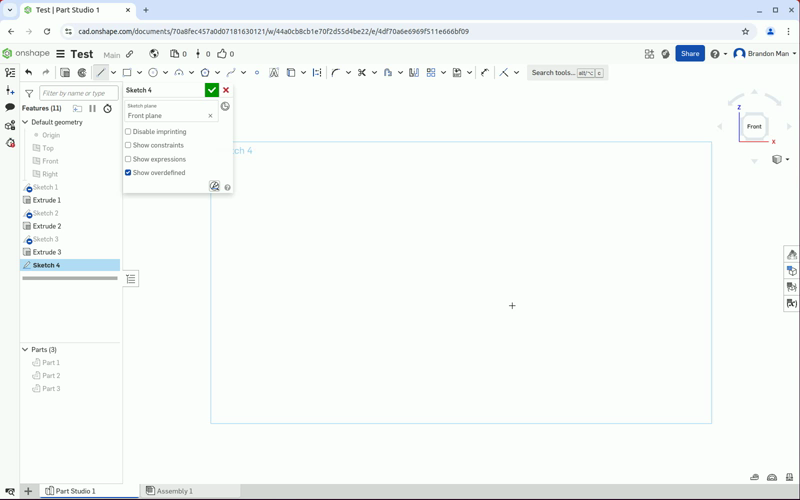
click(512, 305)
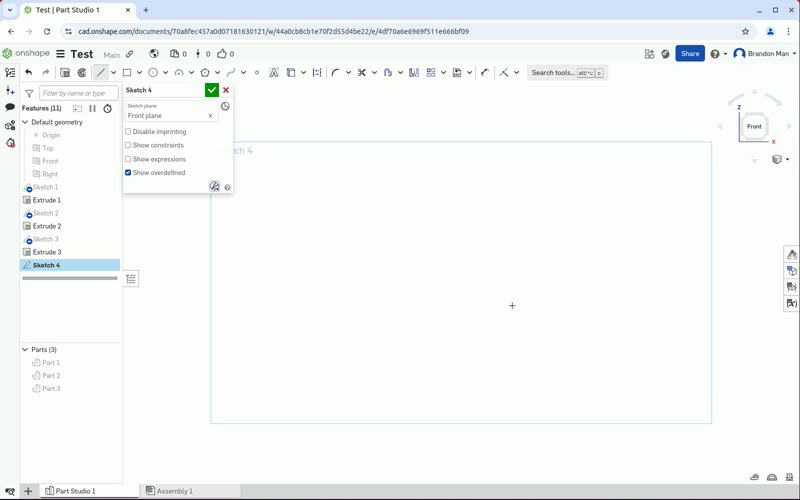
key_up(shift)
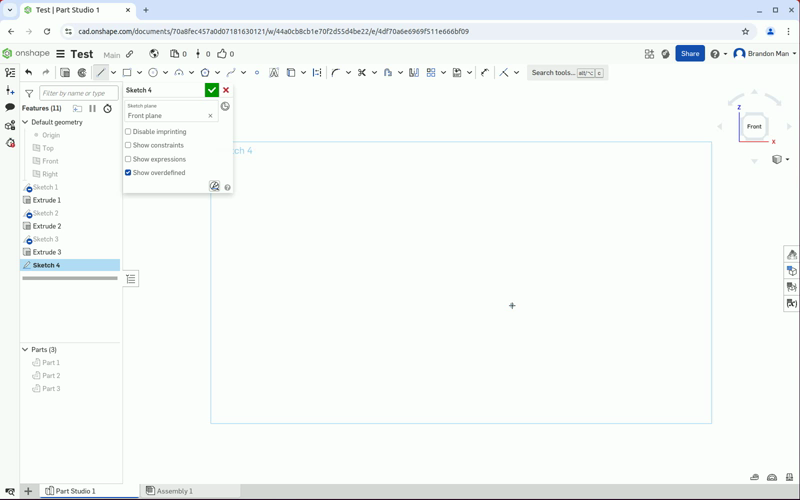
key_down(shift)
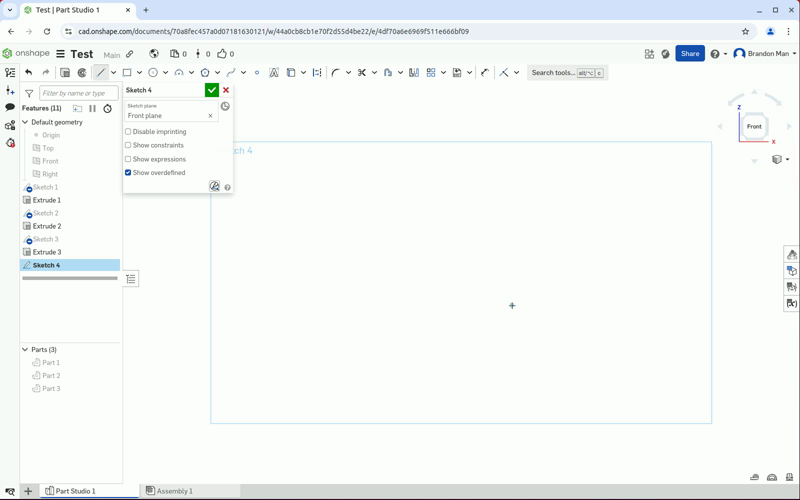
mouse_move(542, 305)
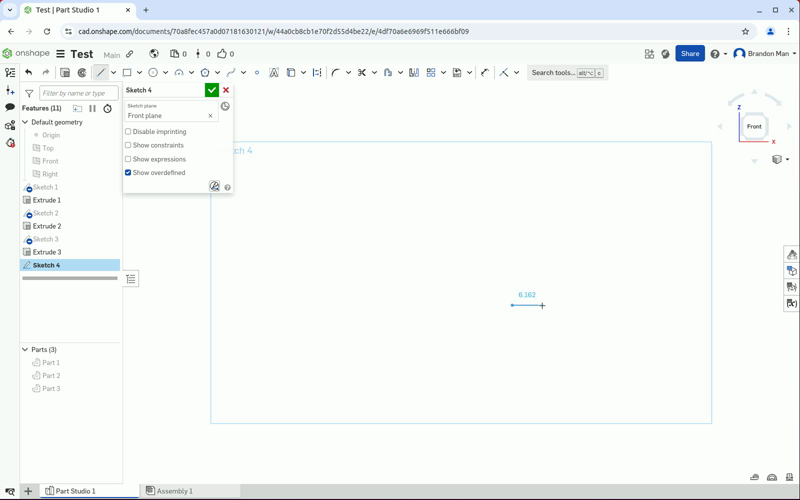
mouse_move(512, 291)
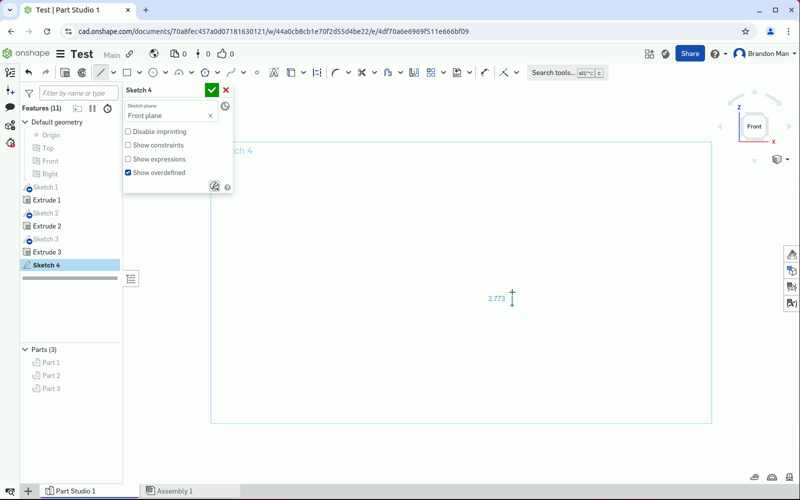
click(512, 291)
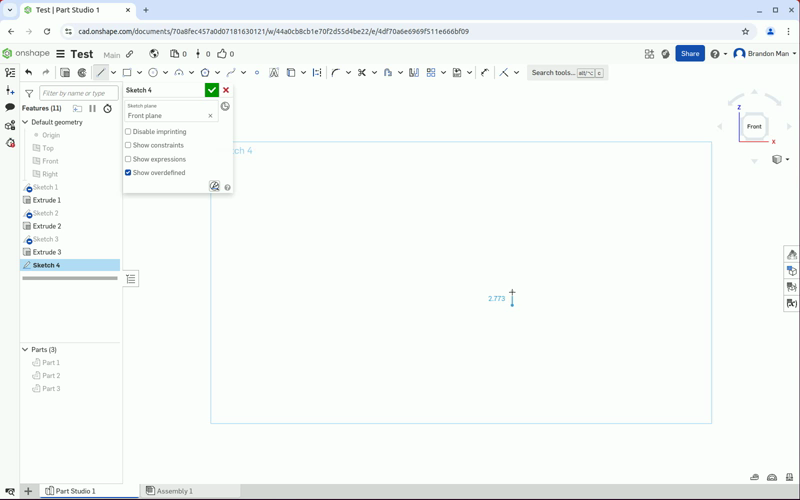
key_up(shift)
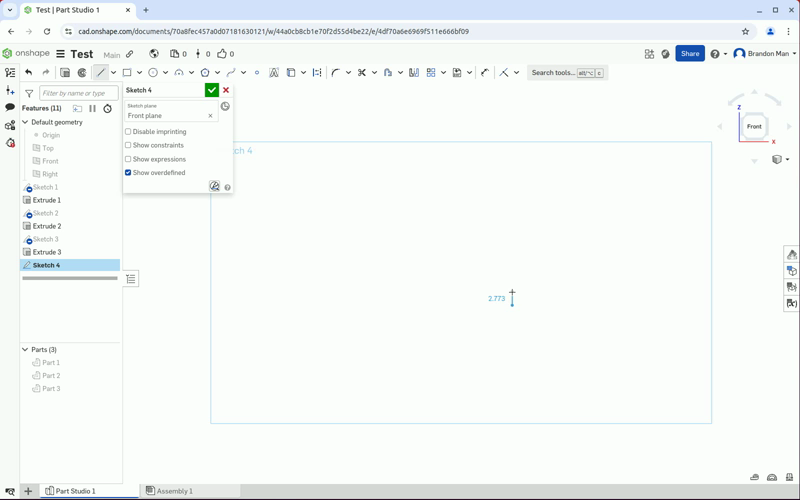
key(esc)
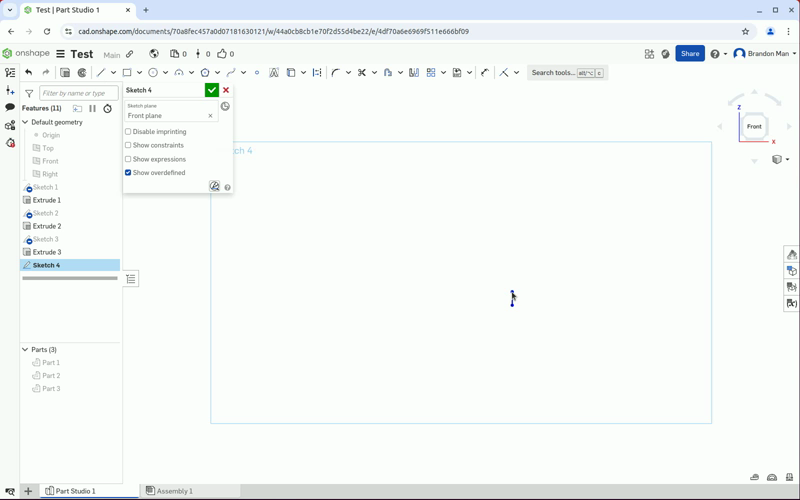
key(a)
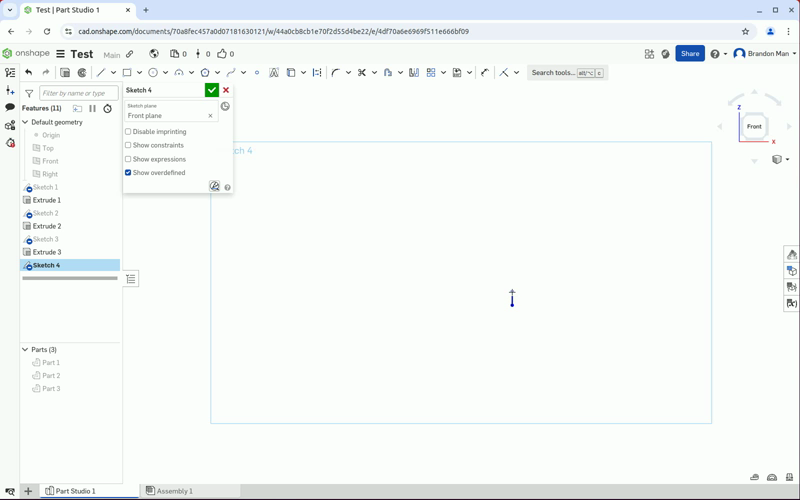
mouse_move(512, 291)
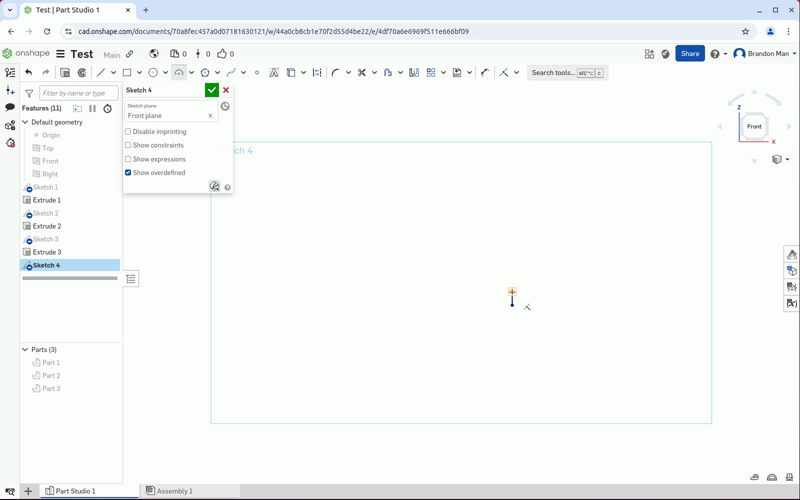
click(512, 291)
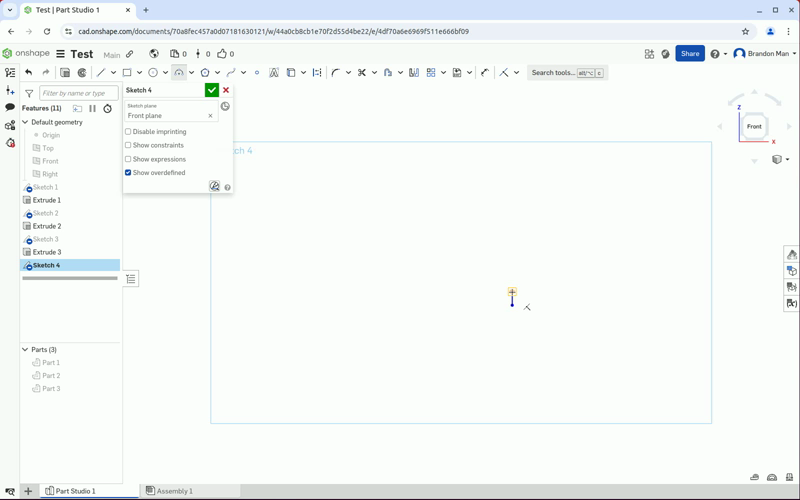
key_down(shift)
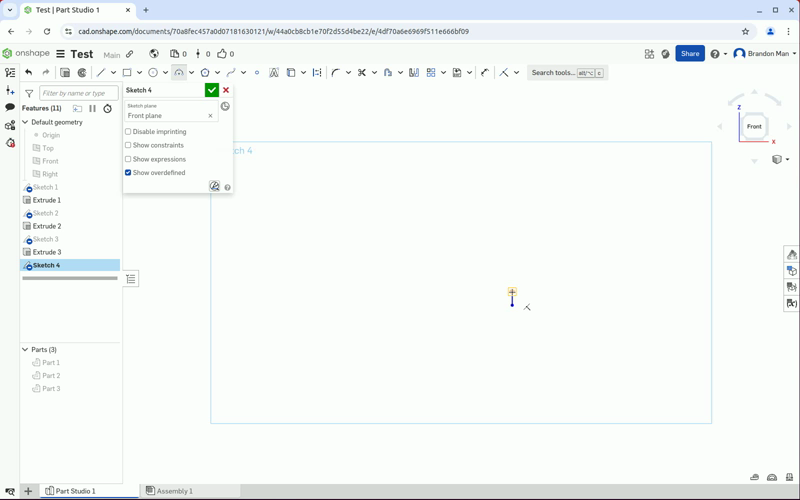
mouse_move(512, 274)
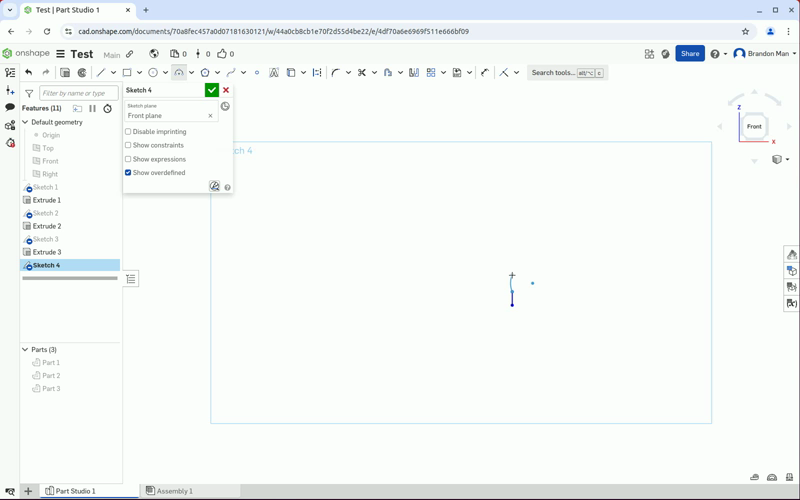
click(512, 274)
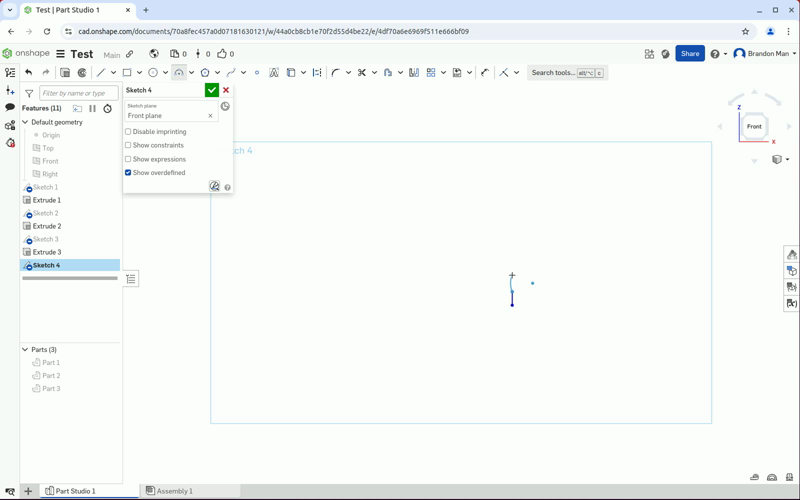
mouse_move(503, 283)
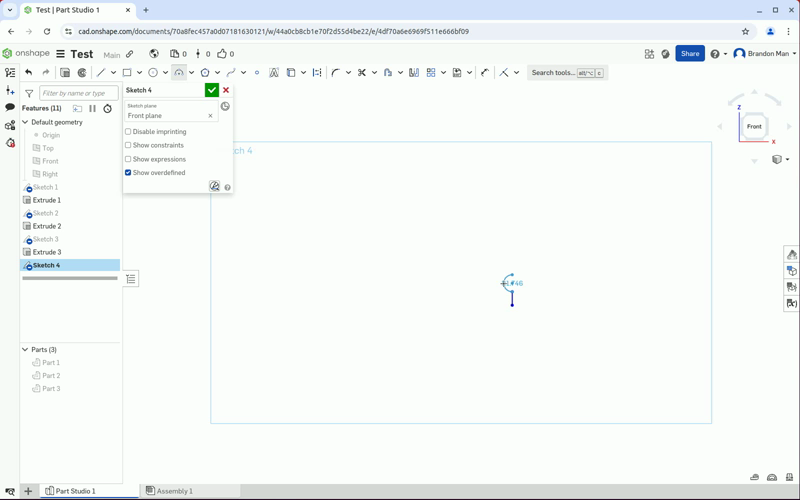
click(503, 283)
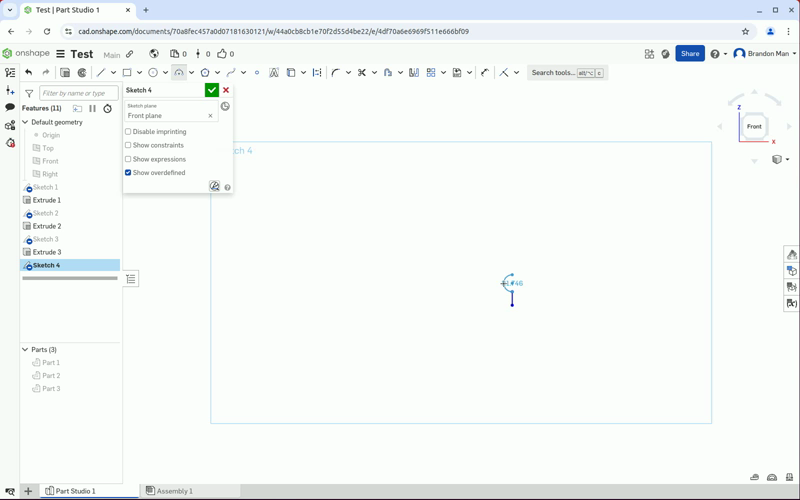
key_up(shift)
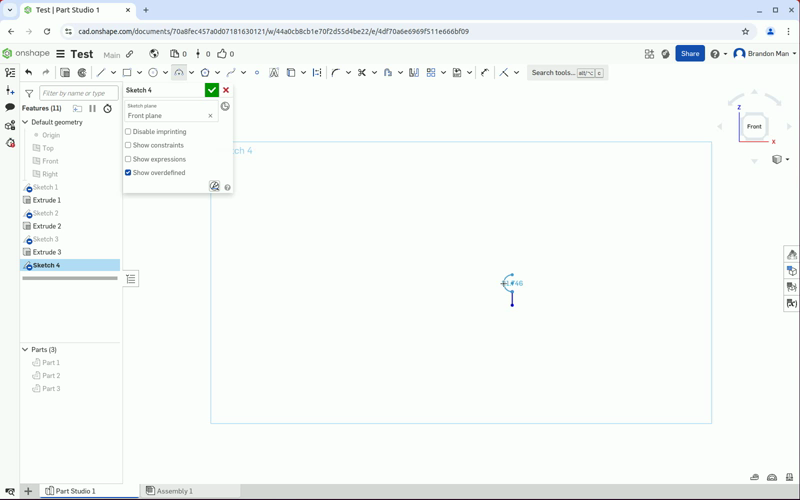
key(esc)
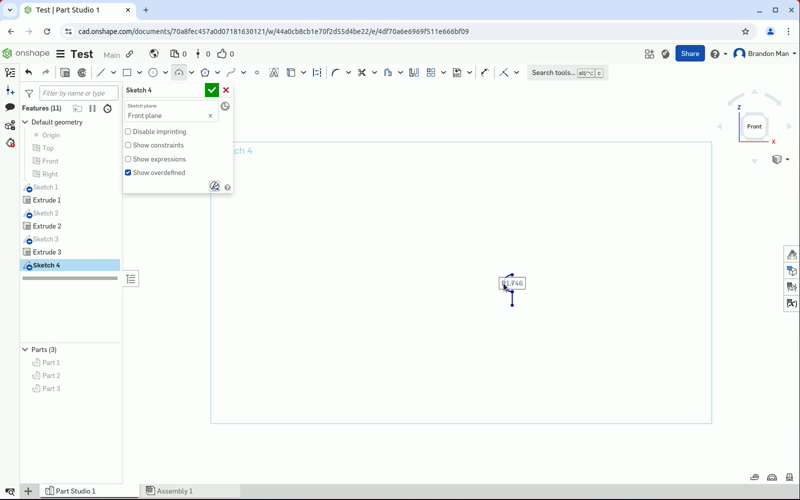
key(l)
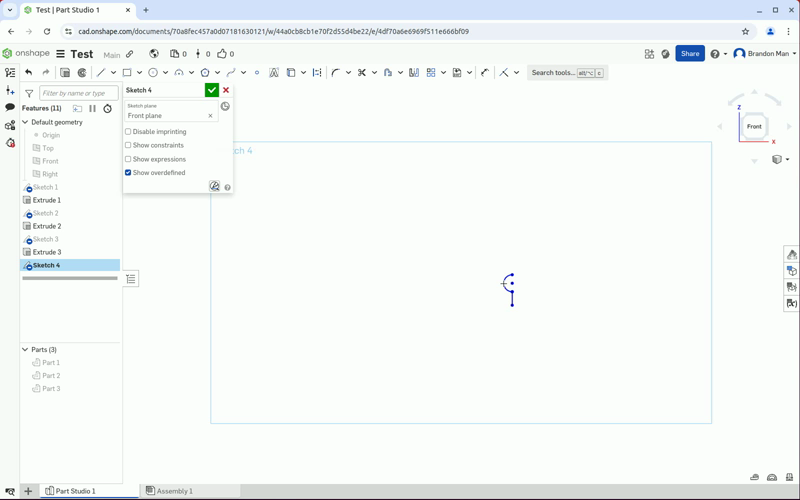
mouse_move(512, 274)
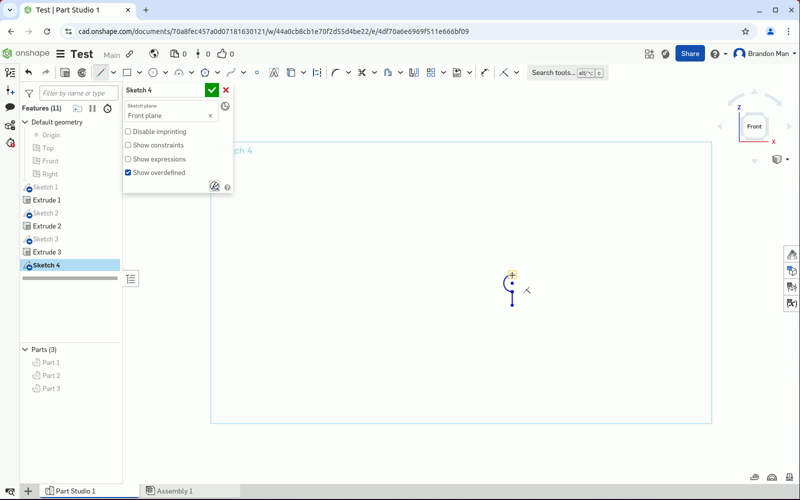
click(512, 274)
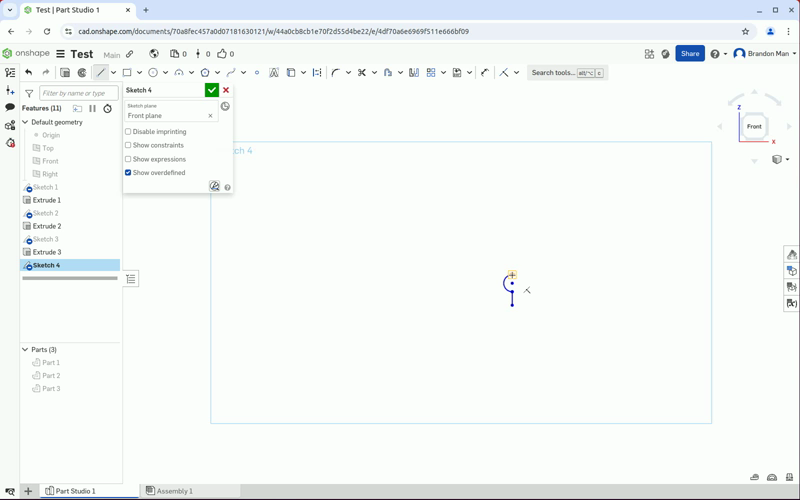
key_down(shift)
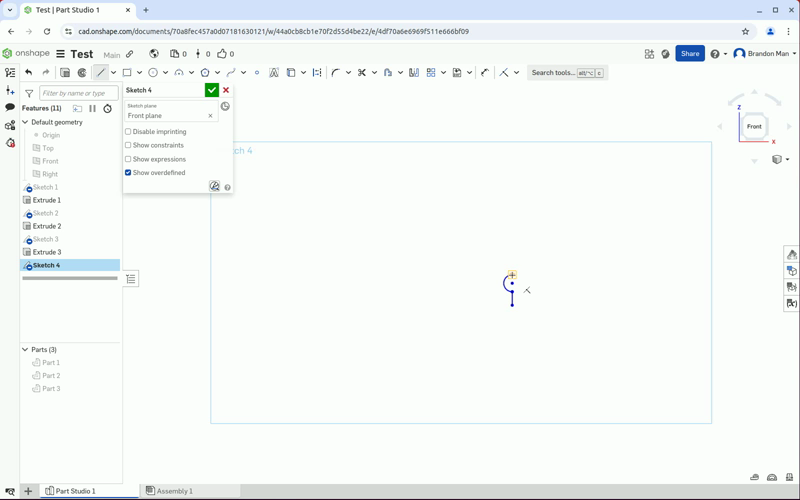
mouse_move(542, 274)
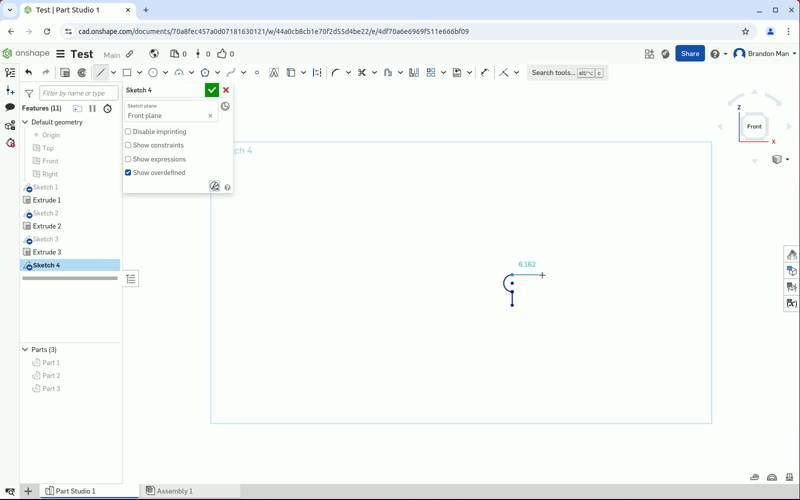
mouse_move(512, 261)
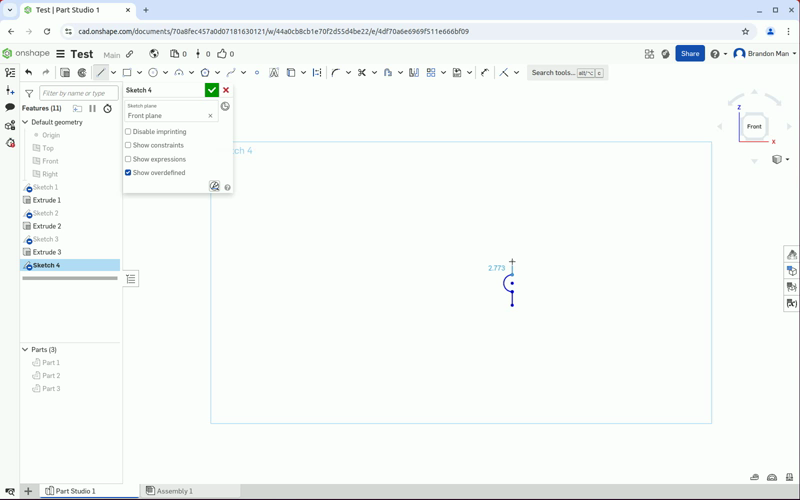
click(512, 261)
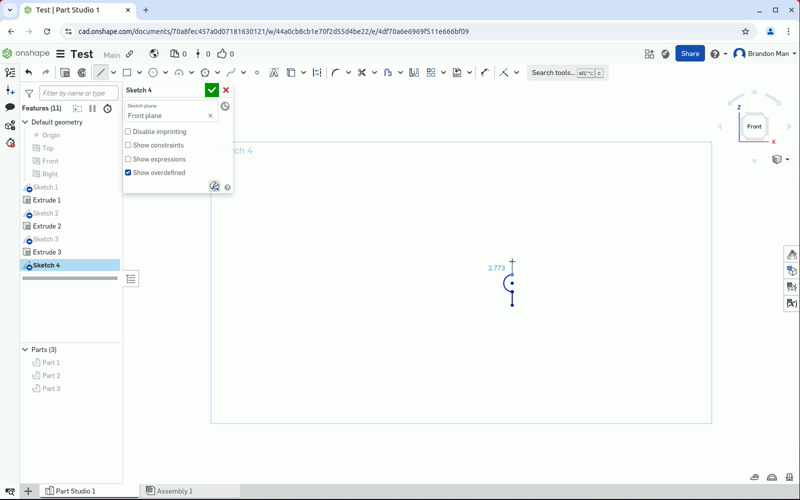
key_up(shift)
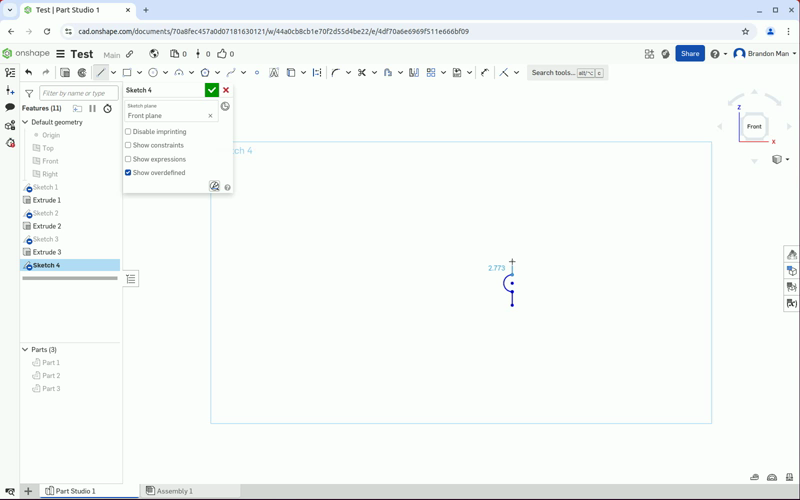
key(esc)
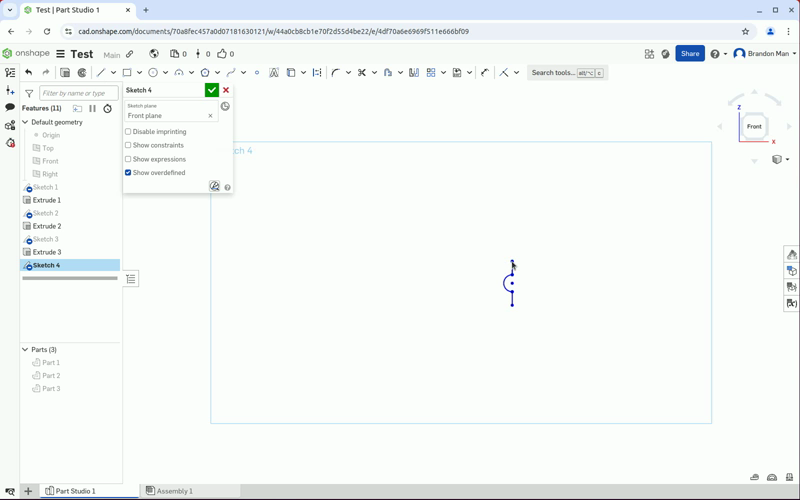
key(a)
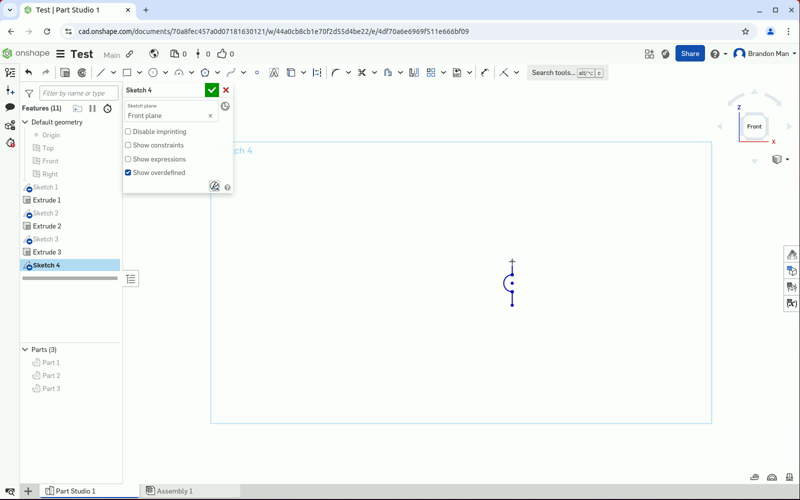
mouse_move(512, 261)
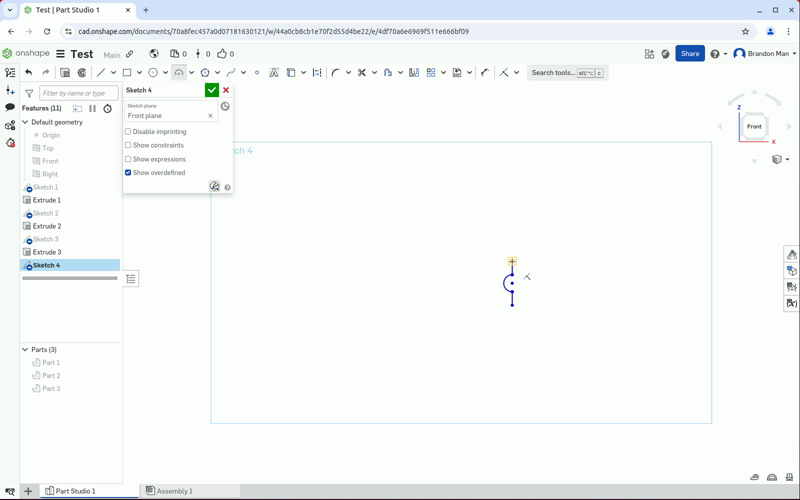
click(512, 261)
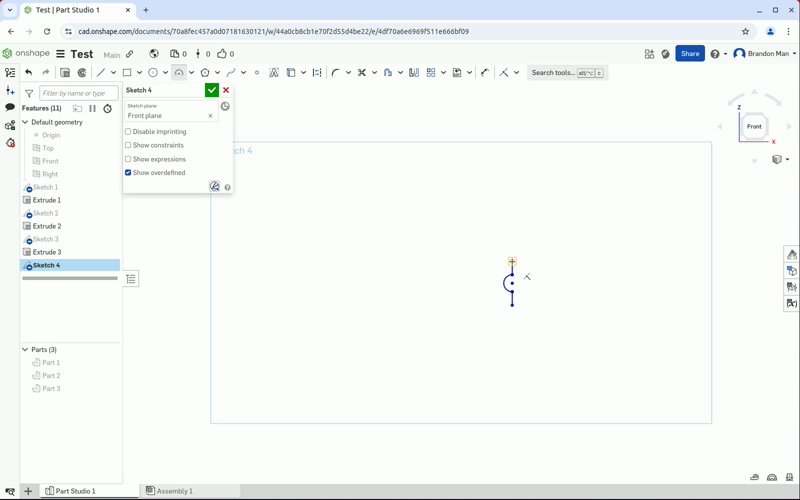
mouse_move(512, 305)
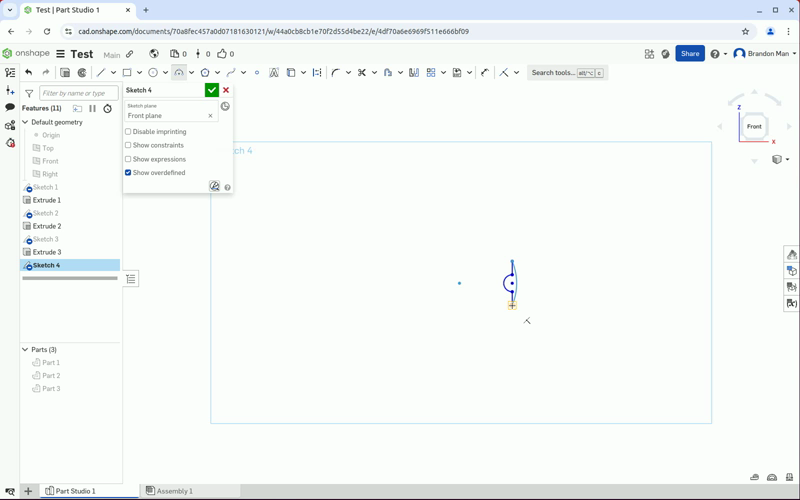
click(512, 305)
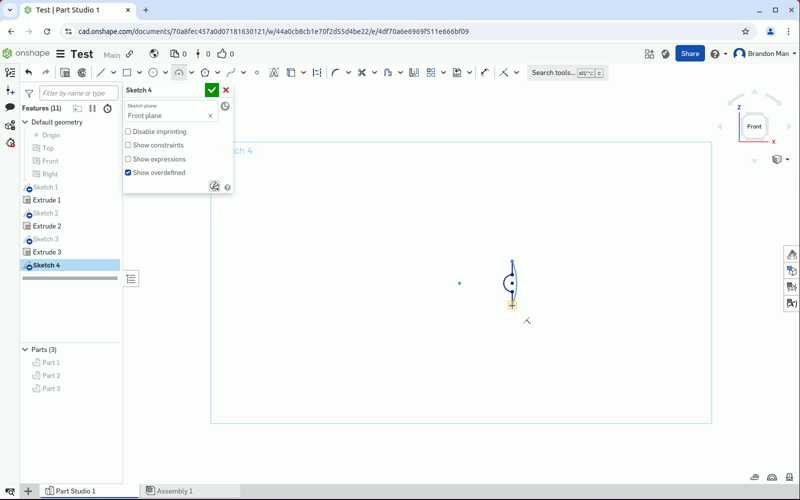
key_down(shift)
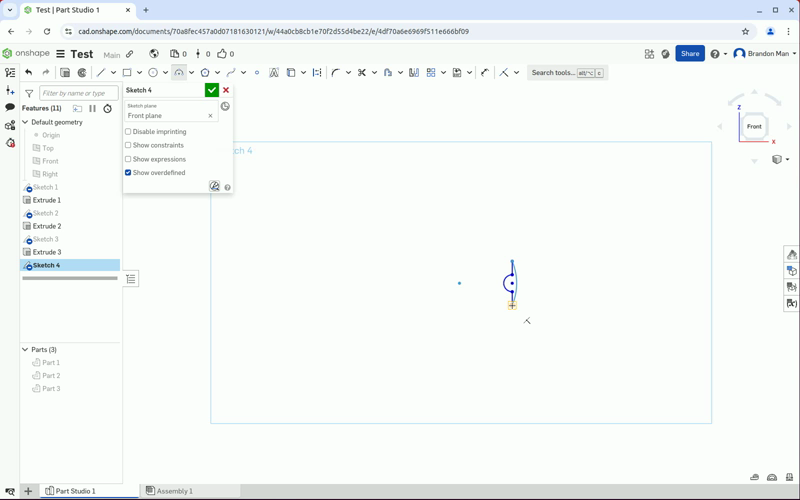
mouse_move(490, 283)
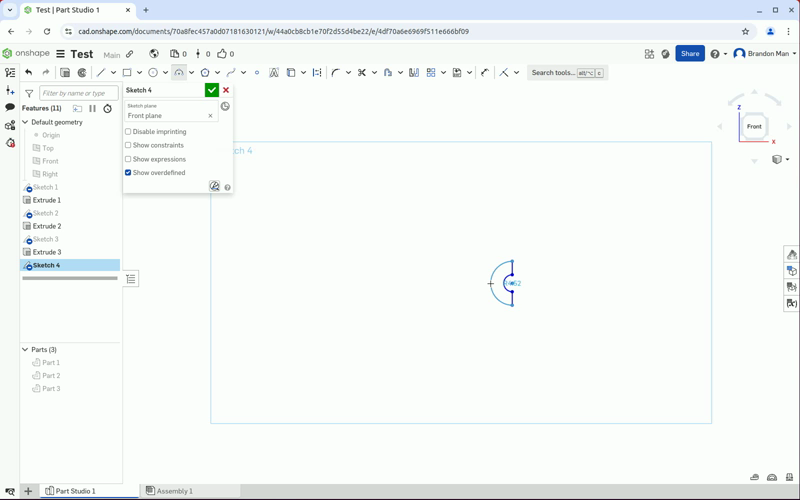
click(490, 283)
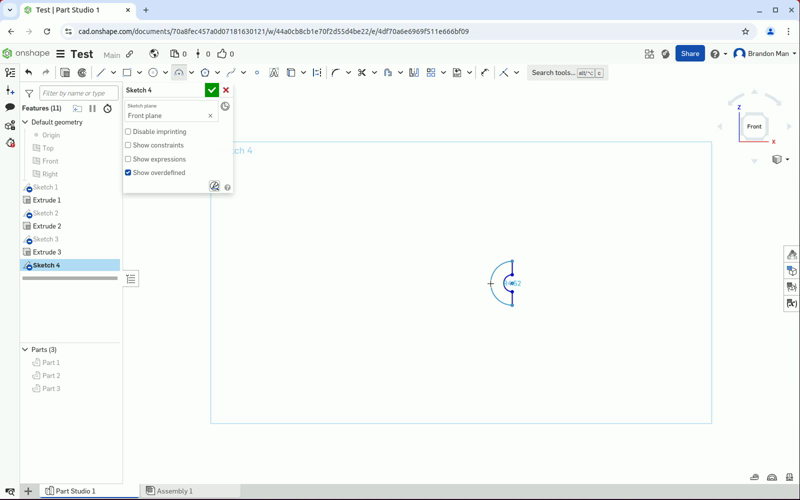
key_up(shift)
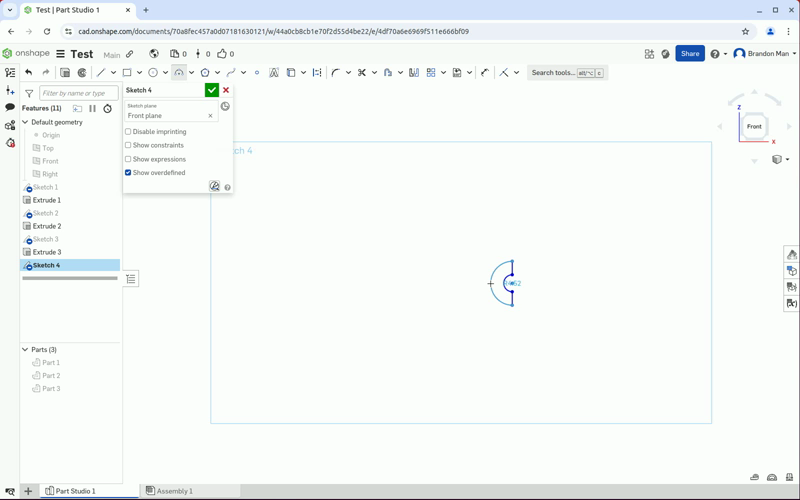
key(esc)
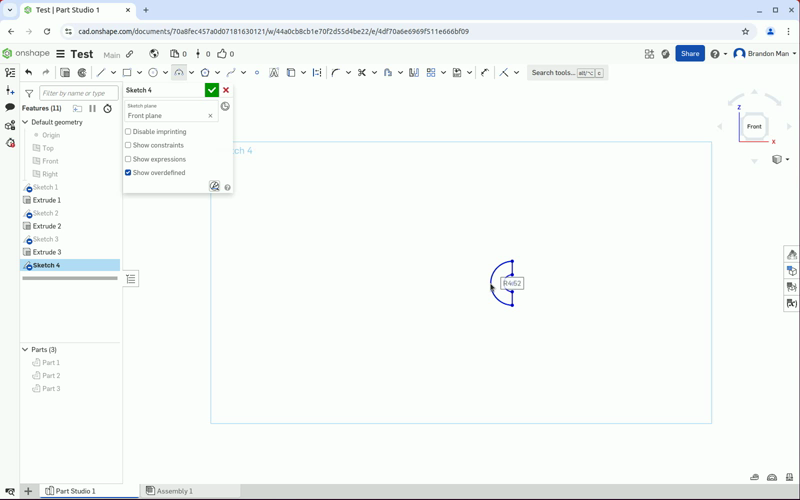
mouse_move(495, 290)
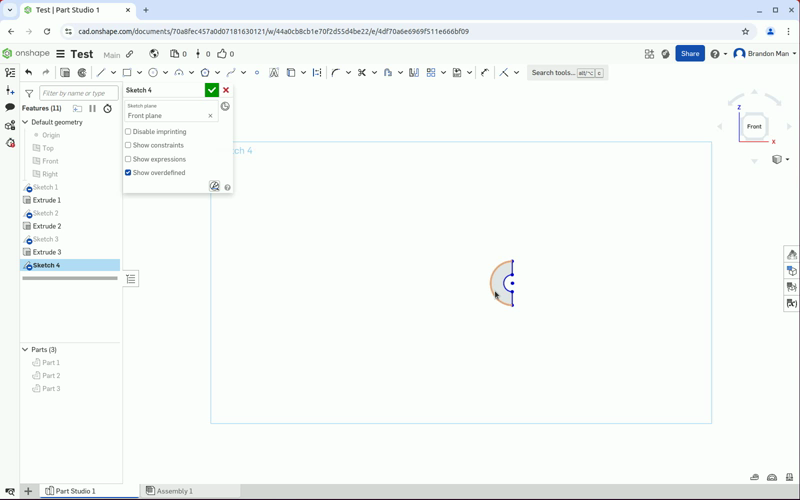
scroll(6)
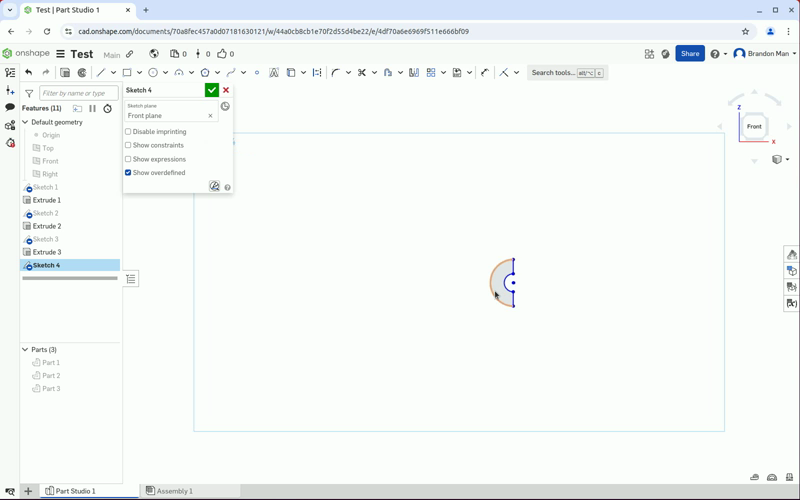
scroll(6)
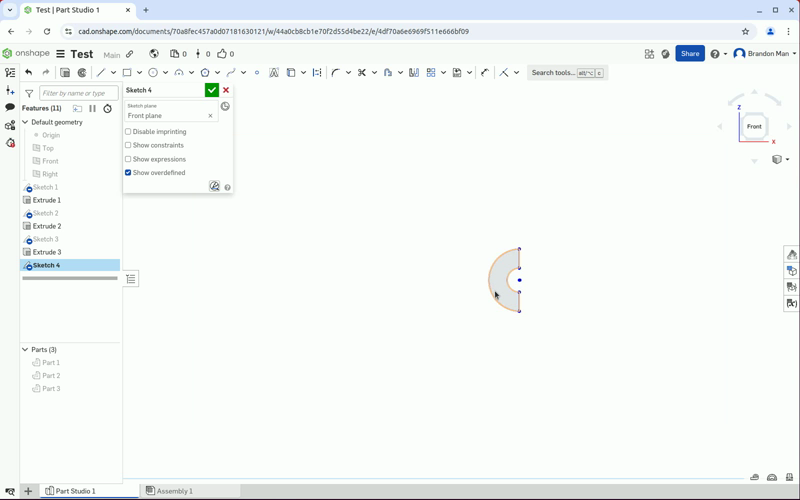
scroll(6)
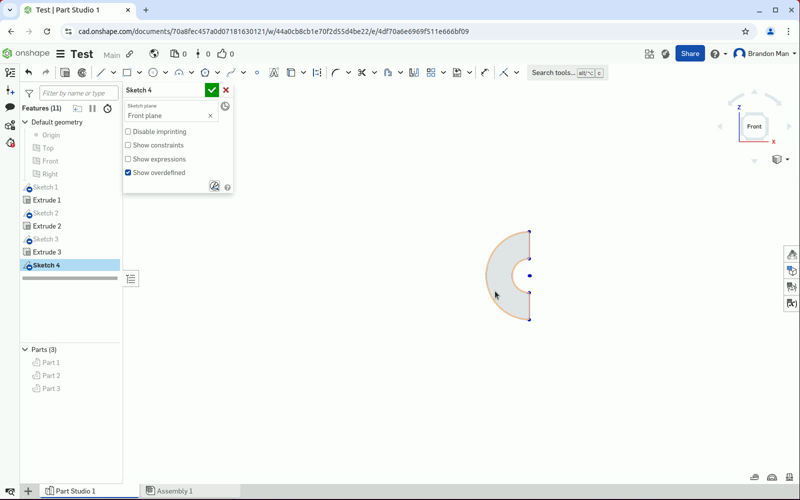
scroll(6)
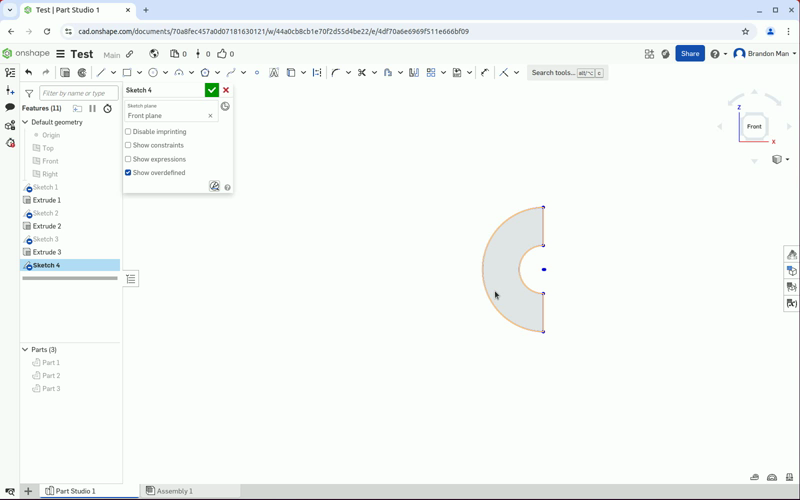
scroll(6)
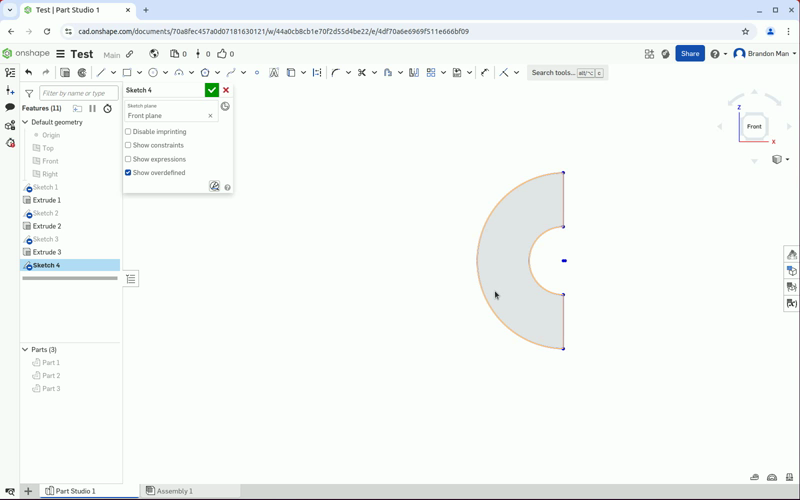
scroll(6)
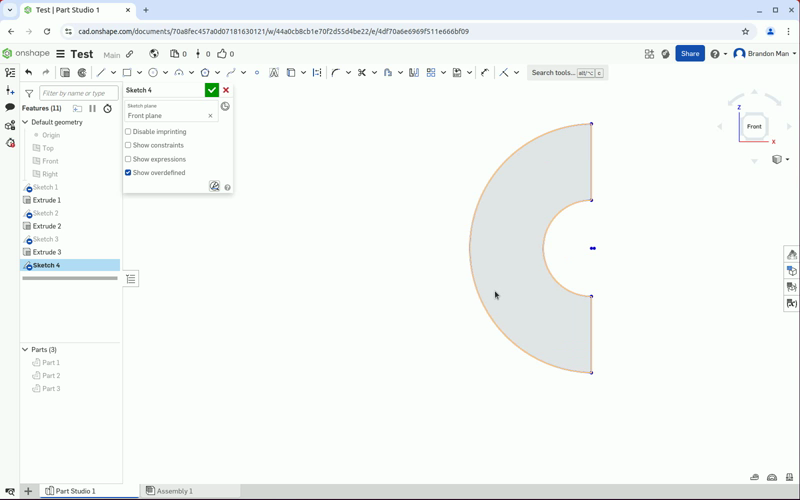
scroll(6)
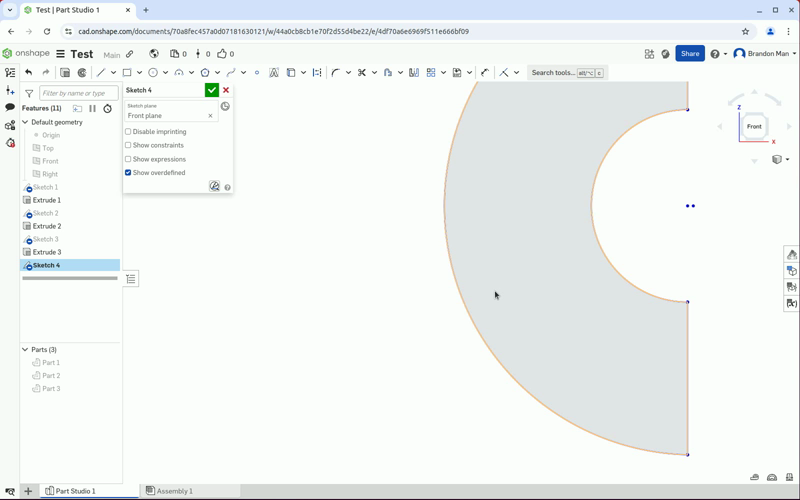
click(495, 290)
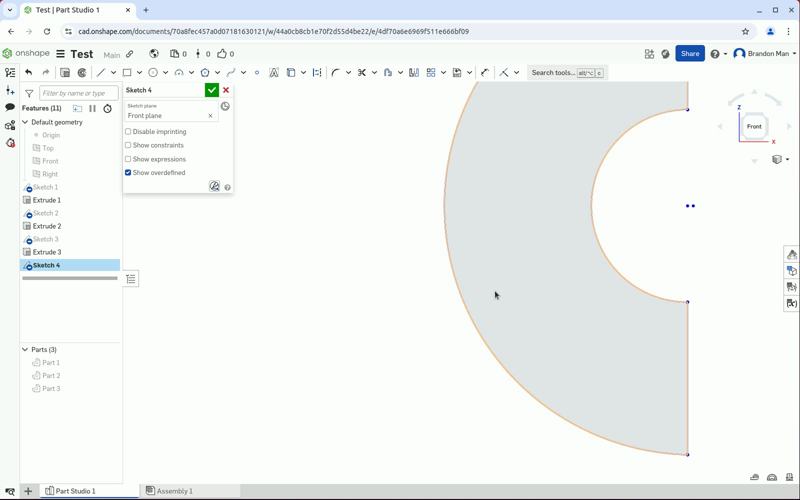
scroll(-6)
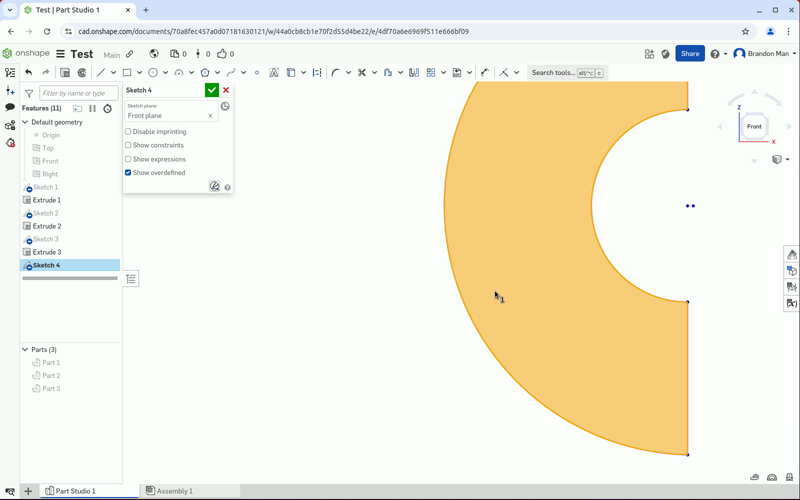
scroll(-6)
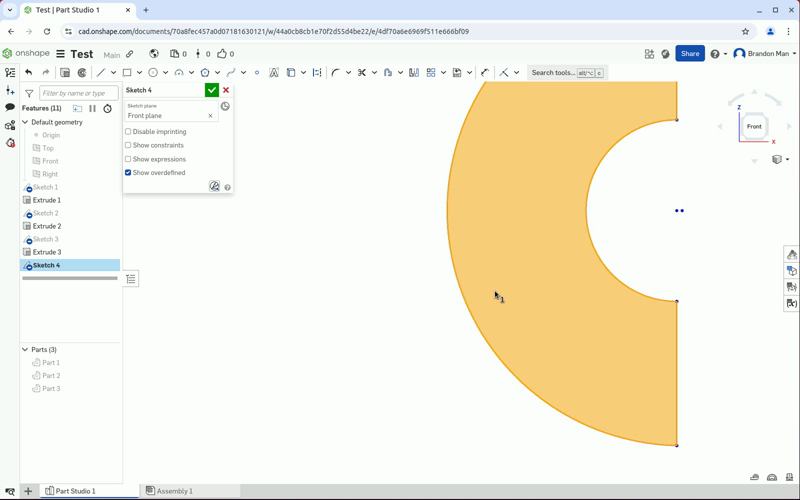
scroll(-6)
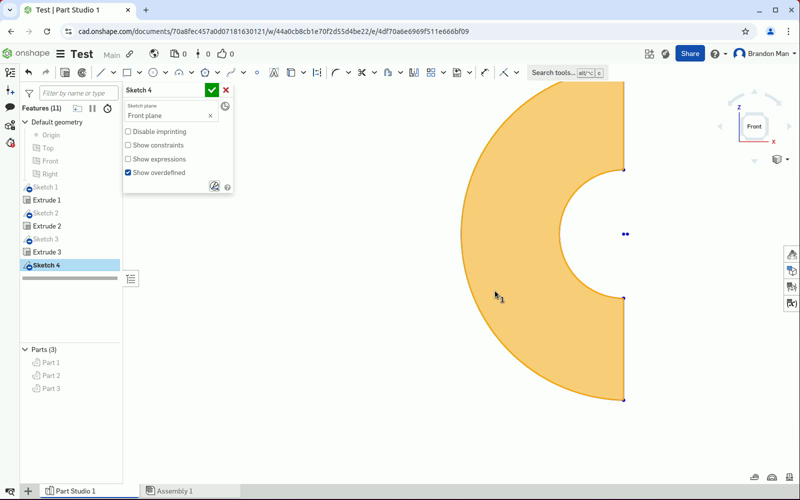
scroll(-6)
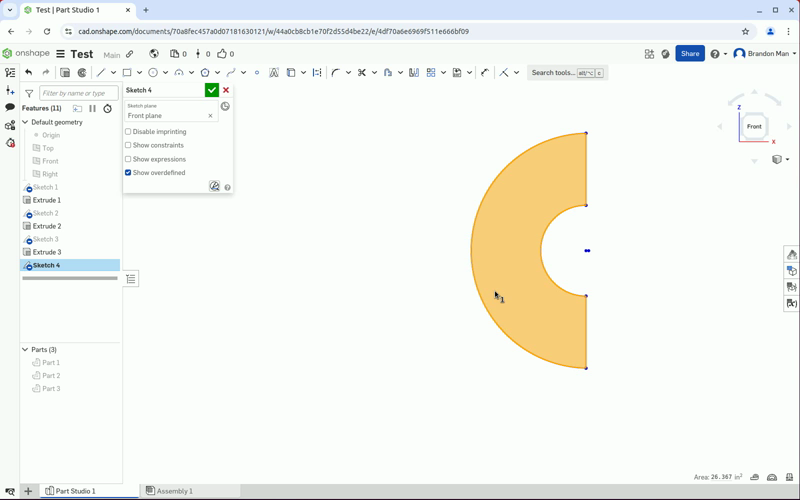
scroll(-6)
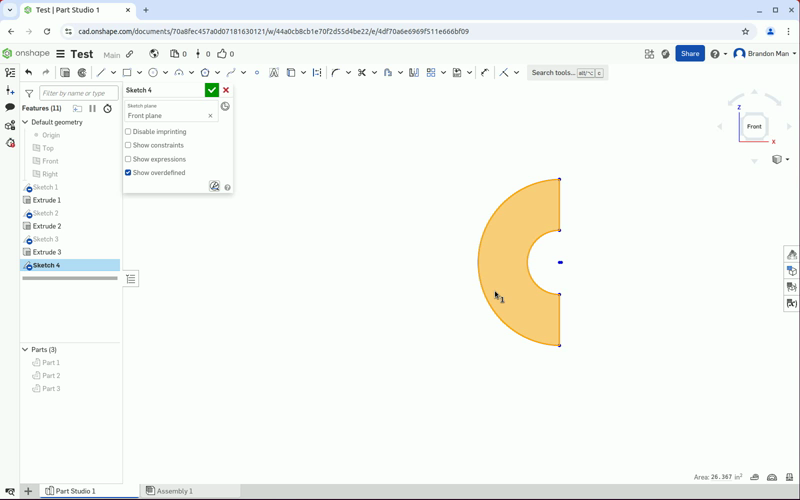
scroll(-6)
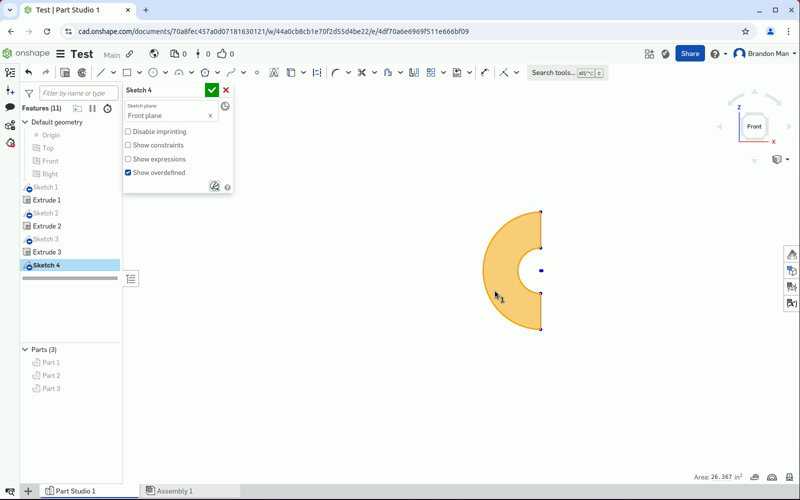
scroll(-6)
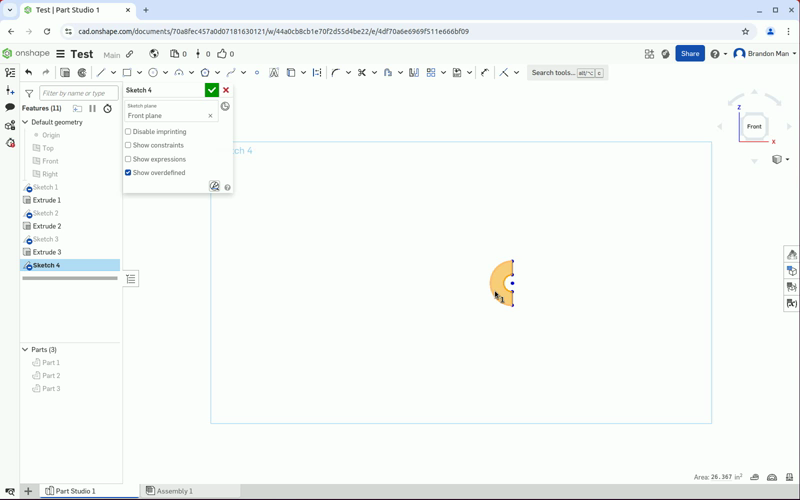
mouse_move(73, 352)
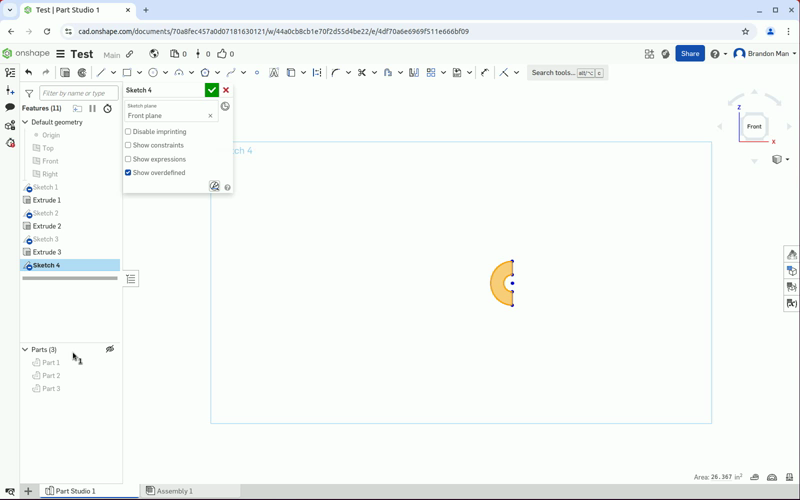
key(shift+y)
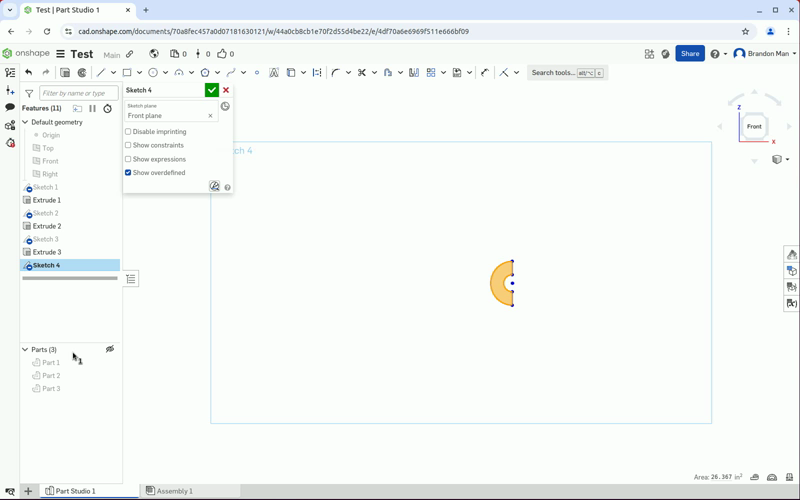
key(shift+e)
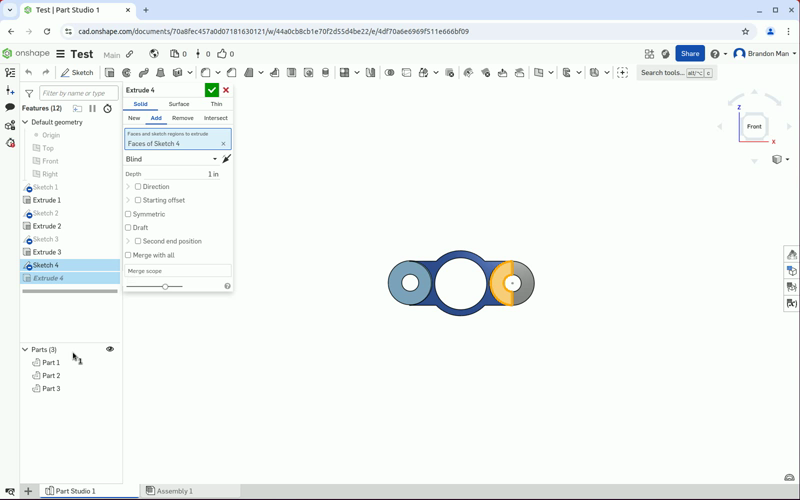
mouse_move(143, 106)
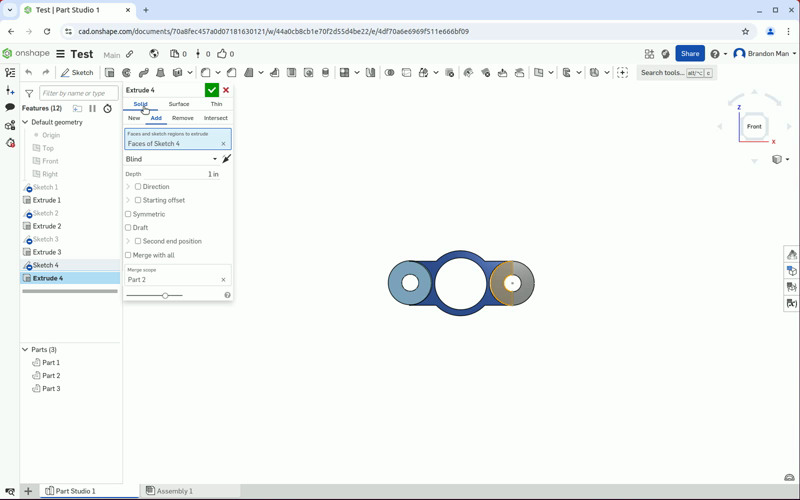
click(143, 106)
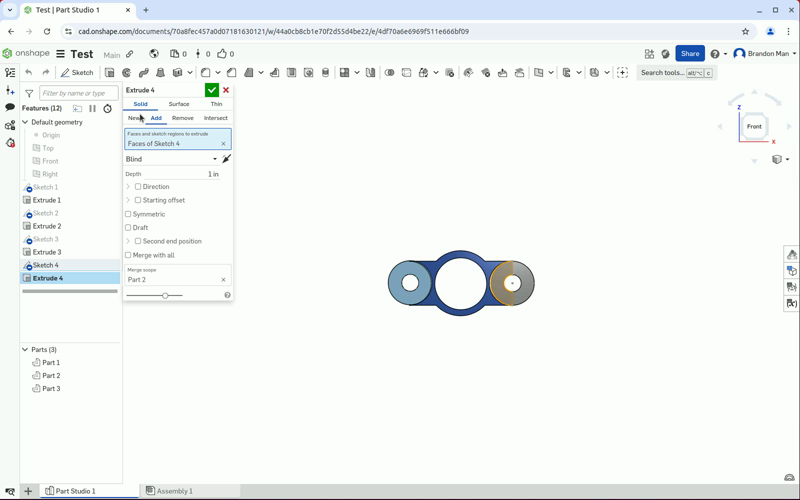
mouse_move(137, 120)
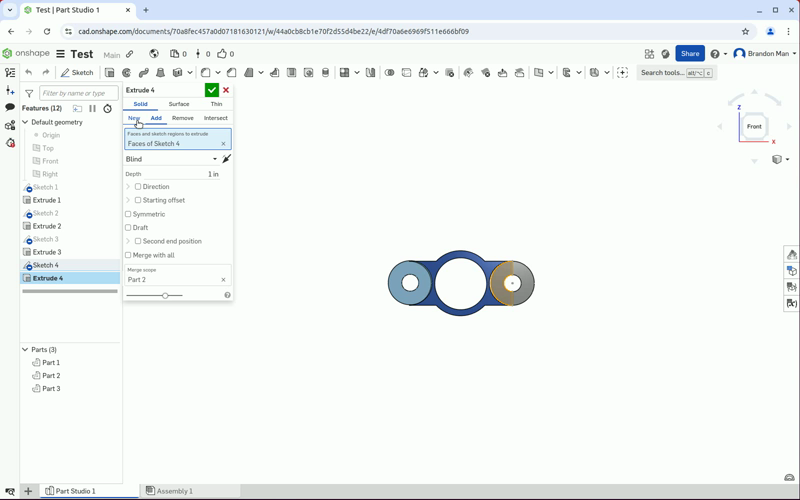
click(137, 120)
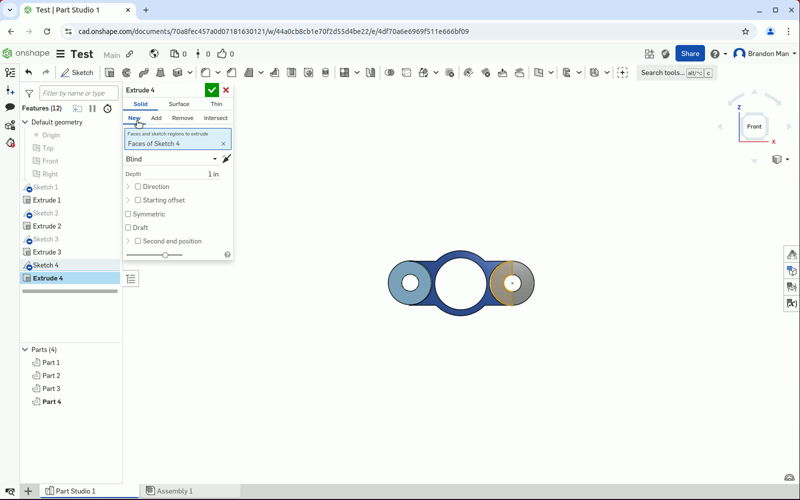
key(tab, 4)
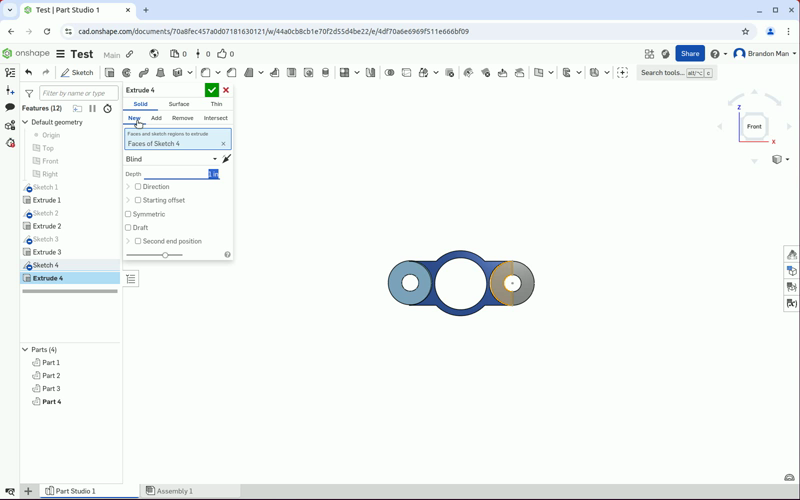
text(8.666)
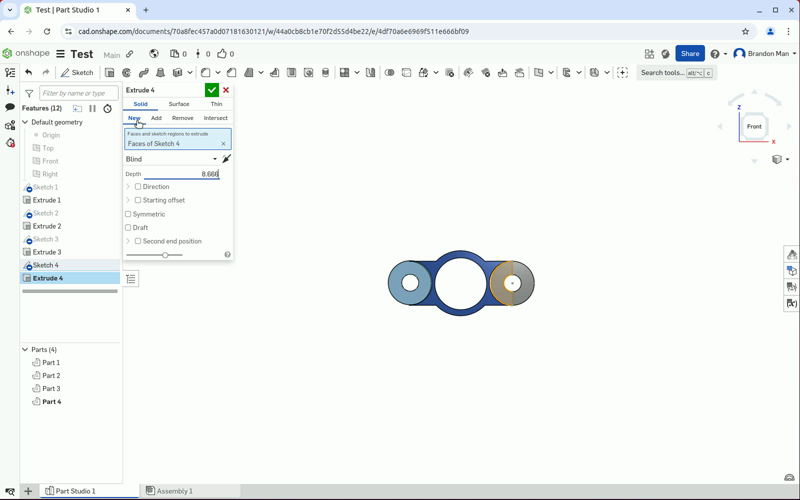
key(enter)
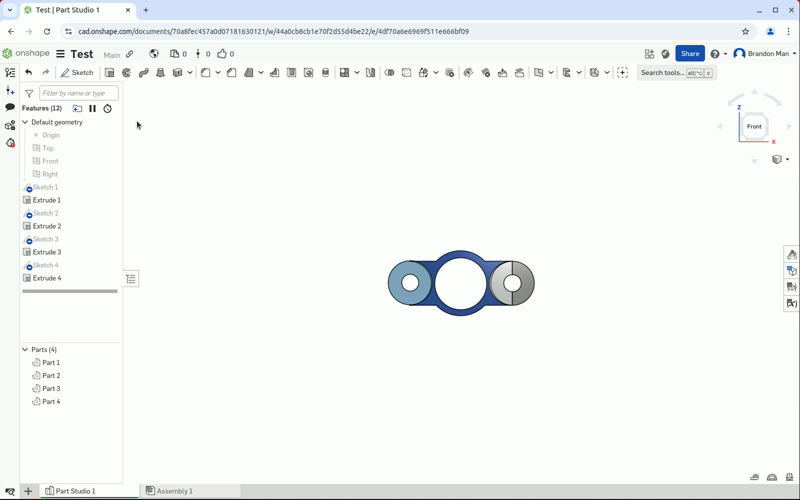
key(shift+h)
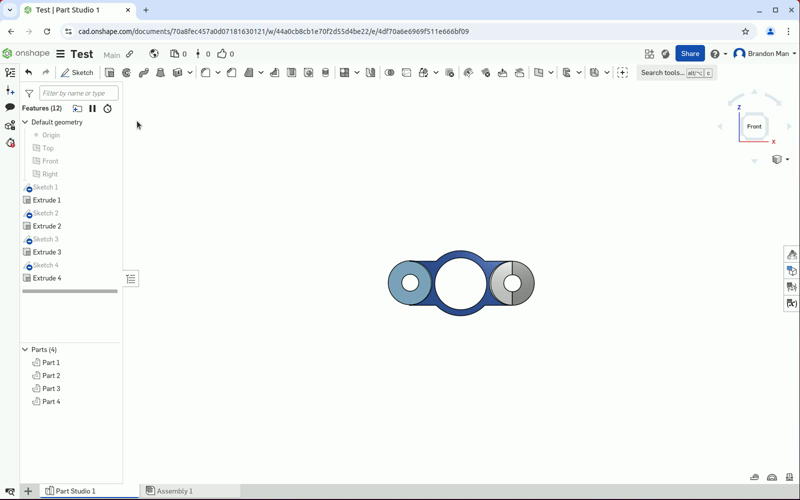
key(shift+h)
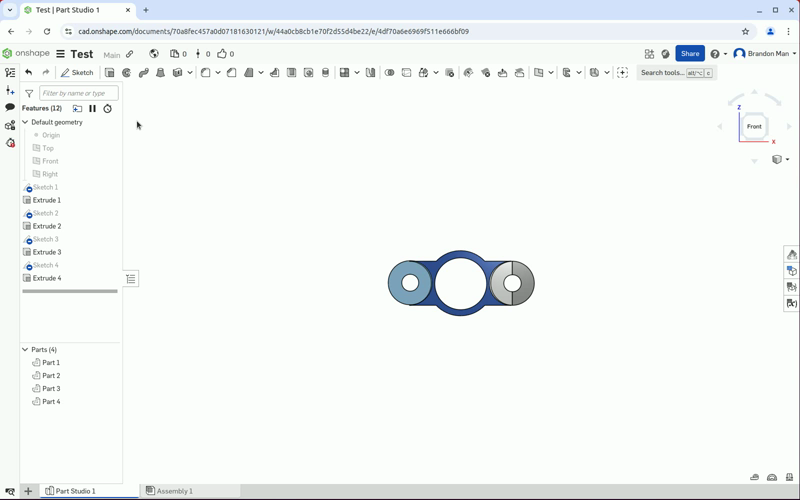
mouse_move(73, 189)
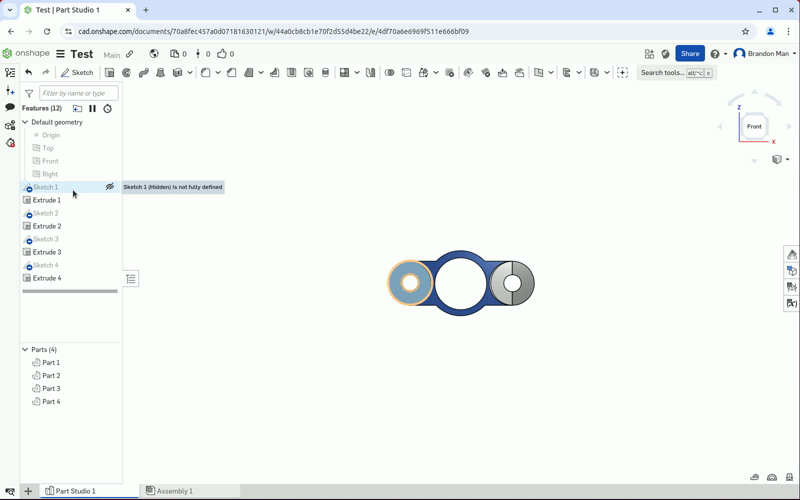
click(73, 189)
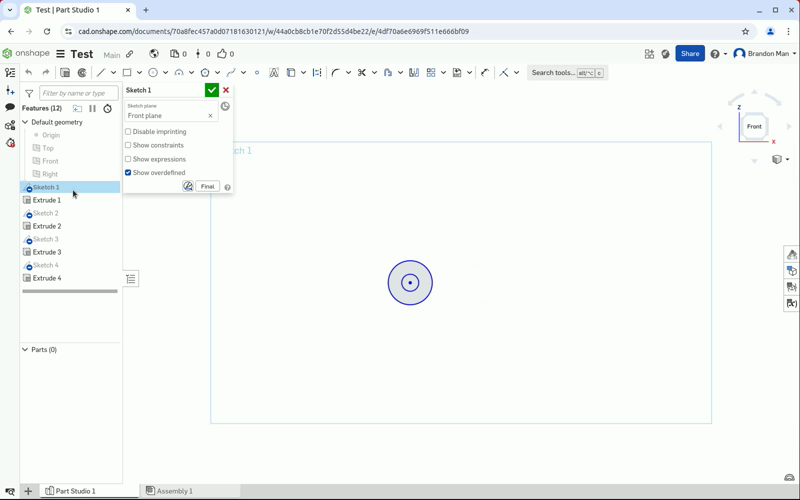
mouse_move(229, 92)
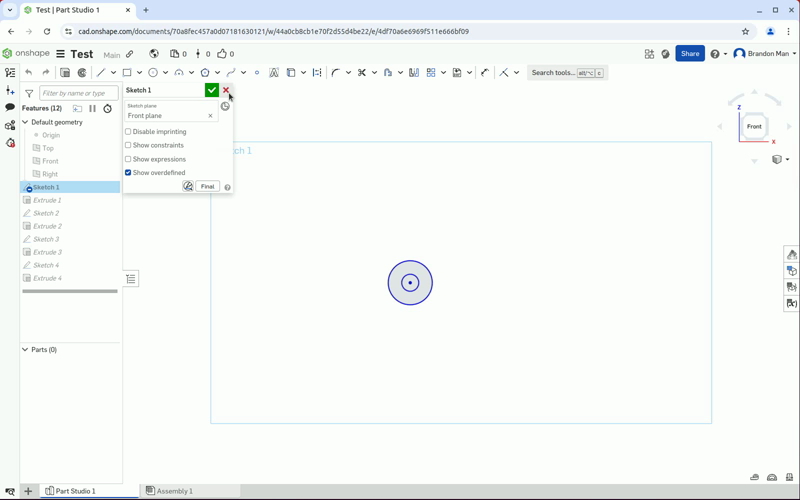
click(229, 92)
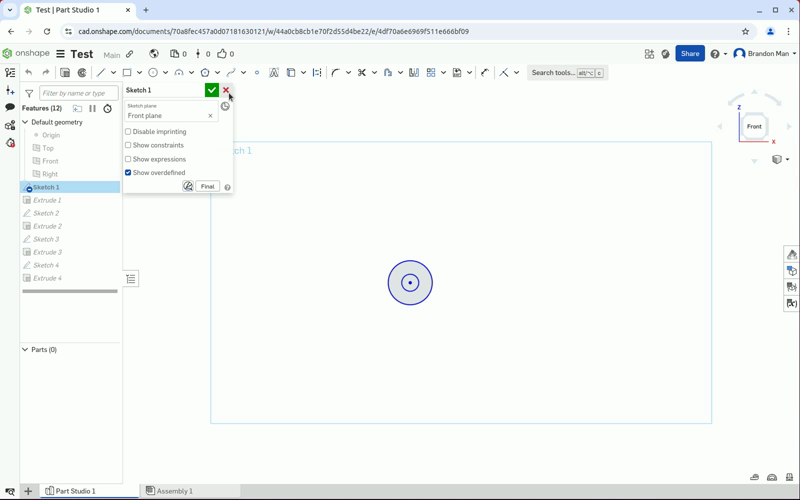
key(shift+s)
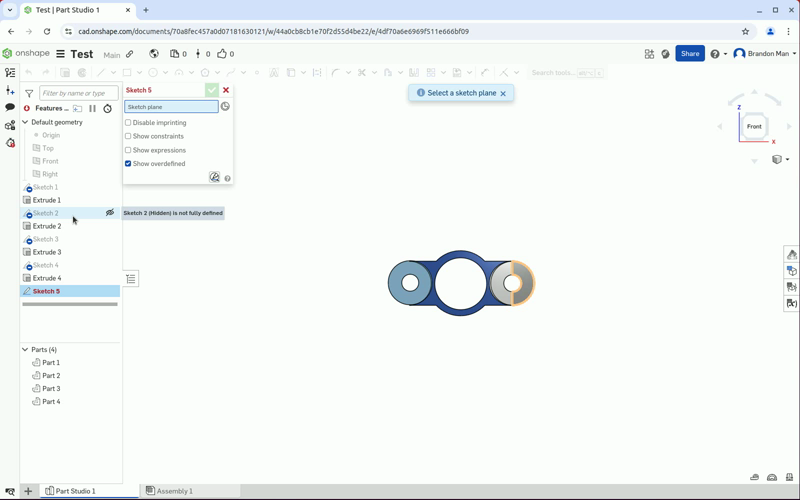
scroll(3)
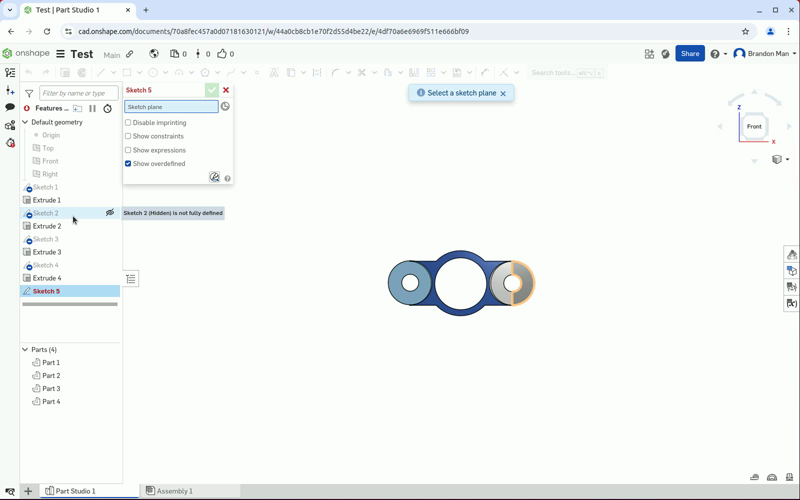
mouse_move(73, 163)
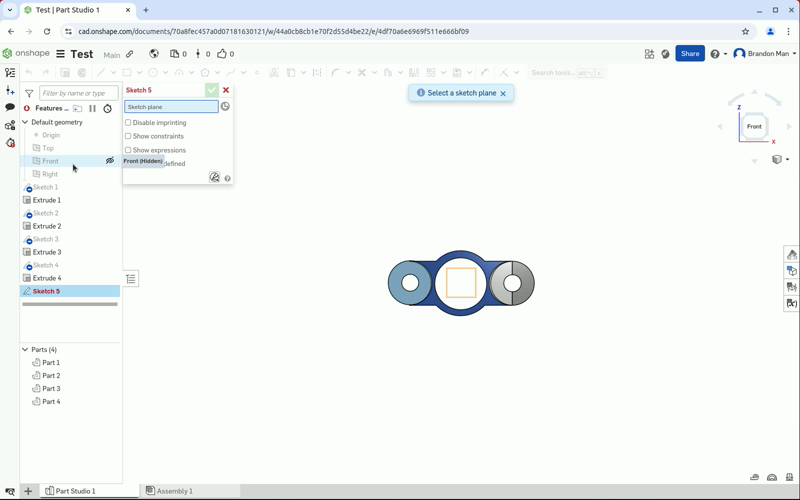
click(73, 163)
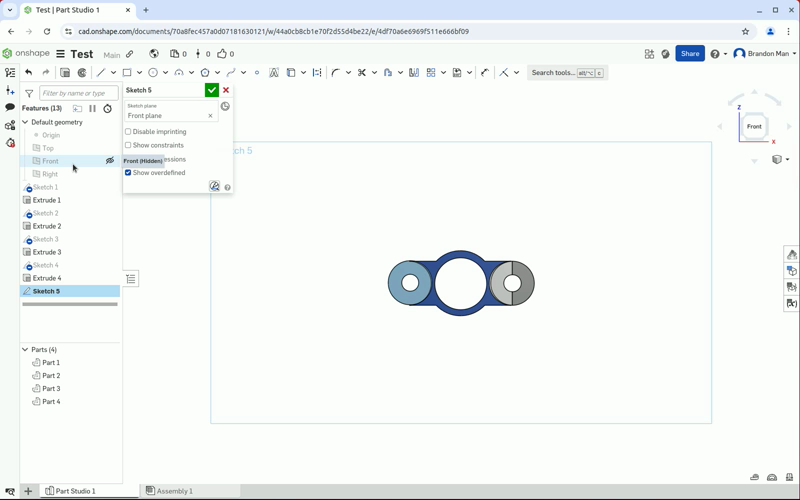
mouse_move(73, 352)
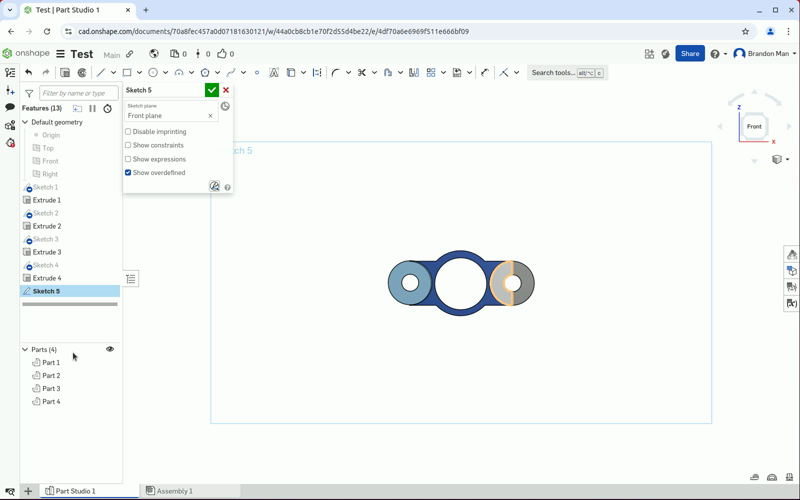
key(y)
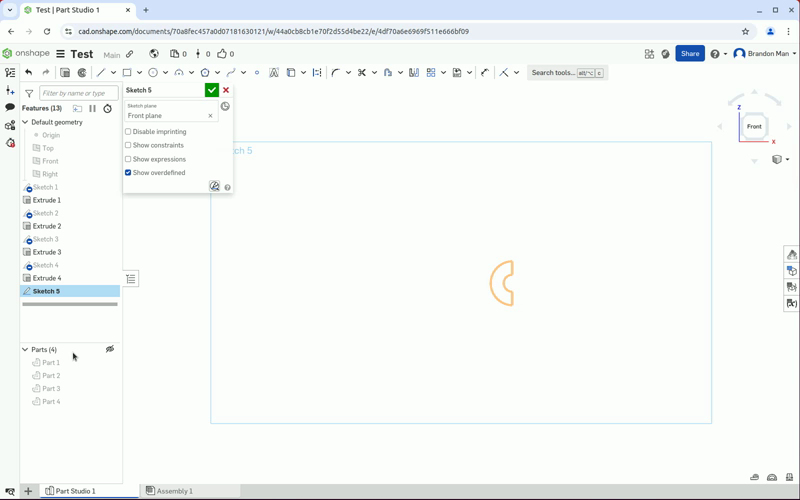
key(c)
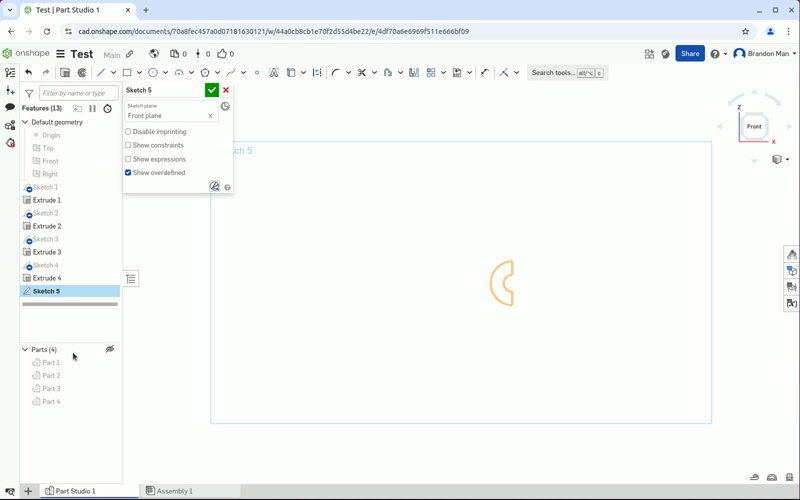
key_down(shift)
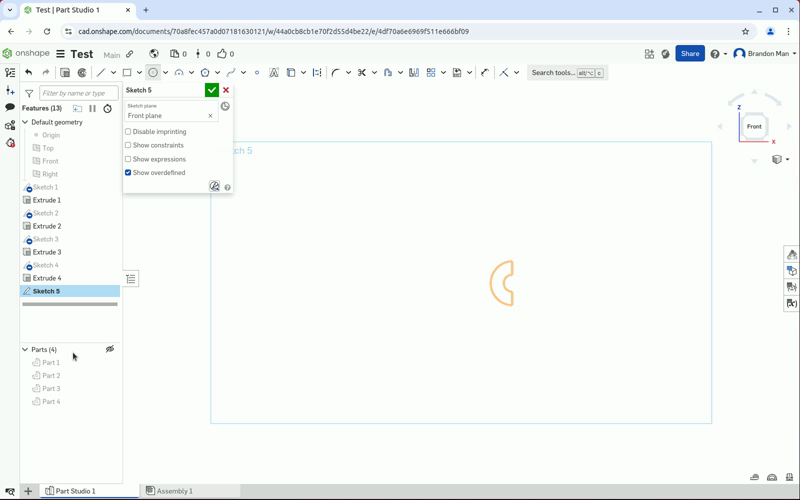
mouse_move(461, 282)
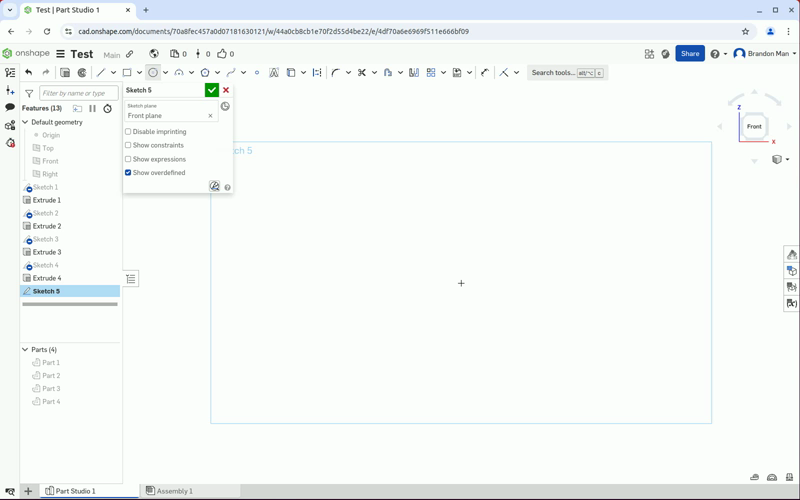
click(461, 282)
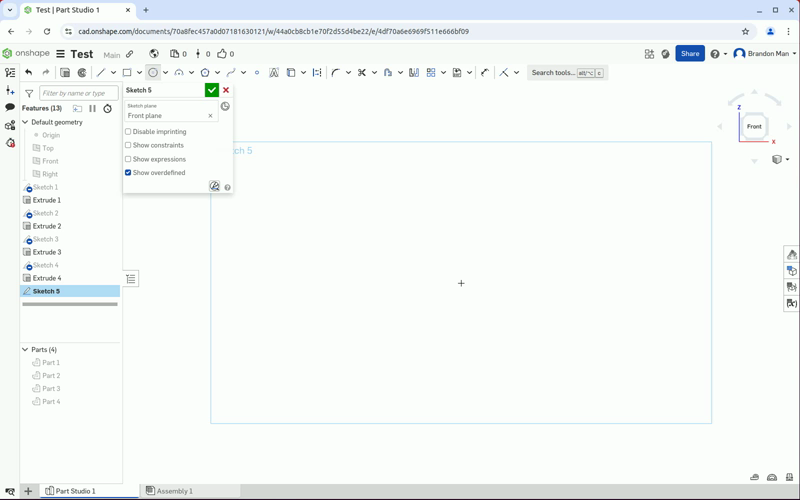
key_up(shift)
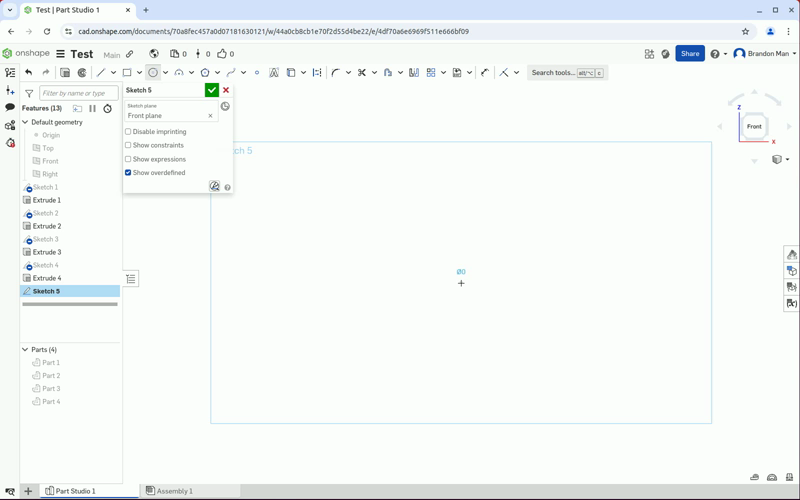
mouse_move(487, 282)
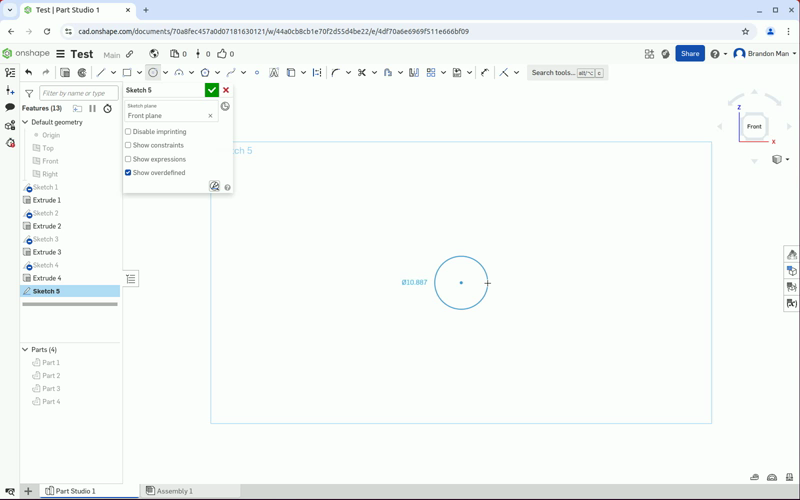
click(487, 282)
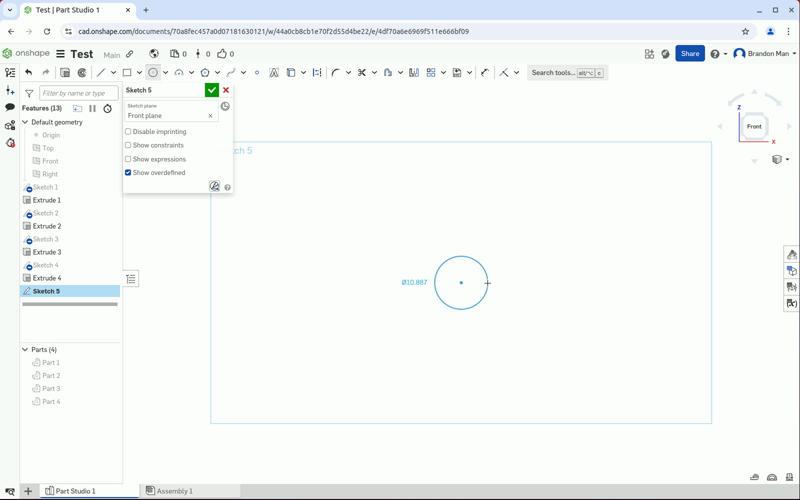
key(esc)
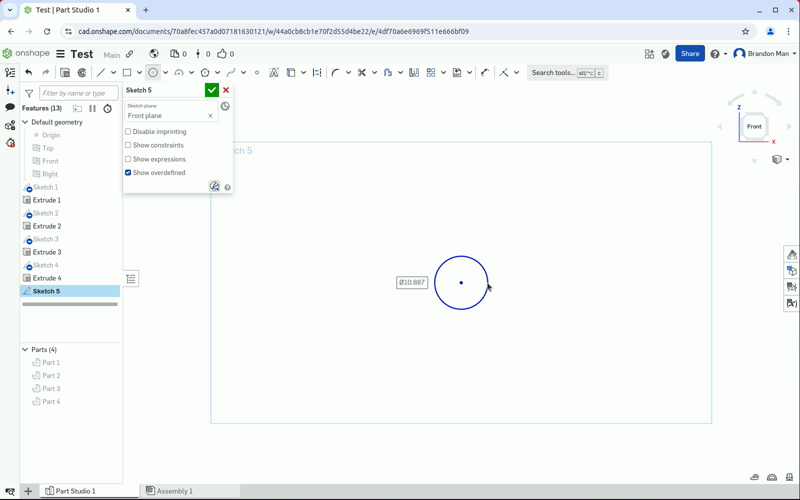
key(c)
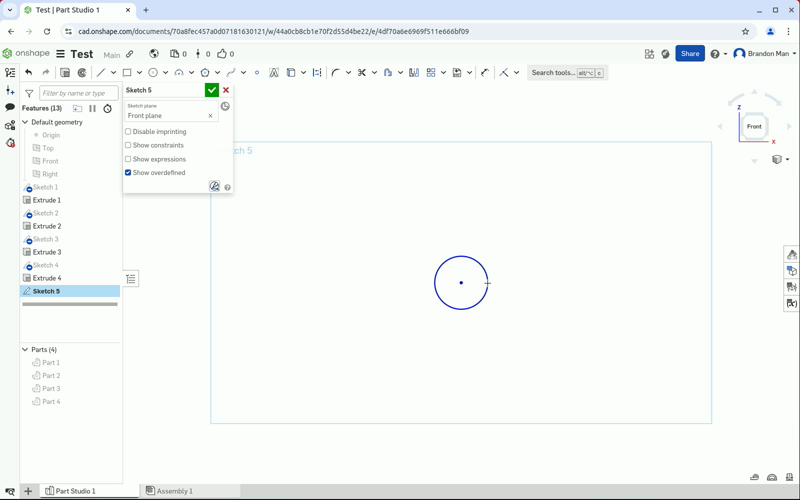
key_down(shift)
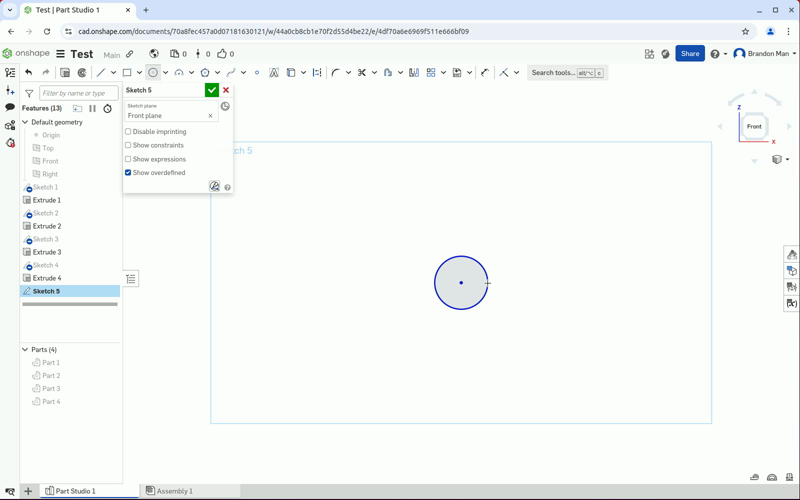
mouse_move(461, 282)
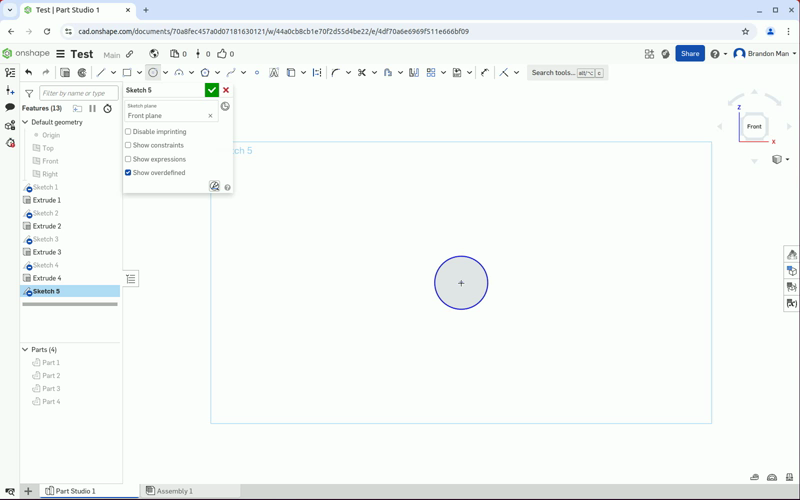
click(461, 282)
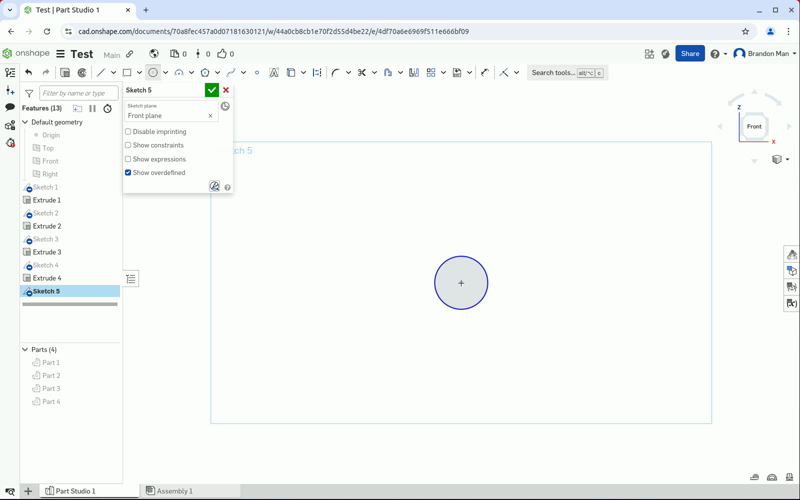
key_up(shift)
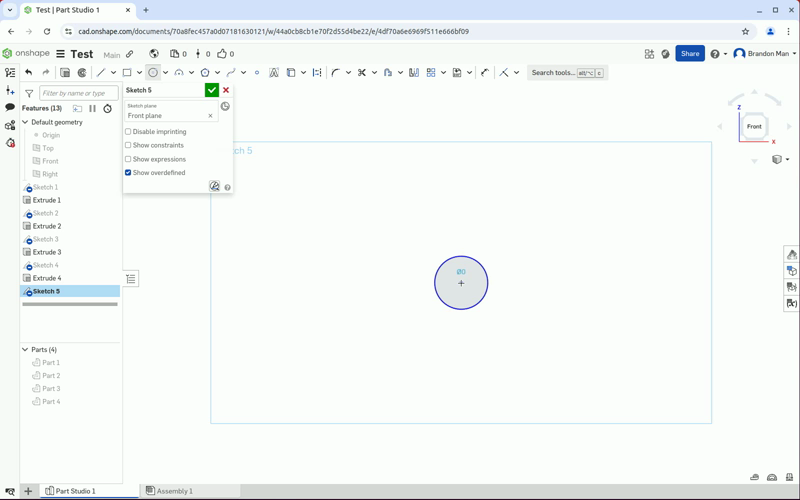
mouse_move(481, 282)
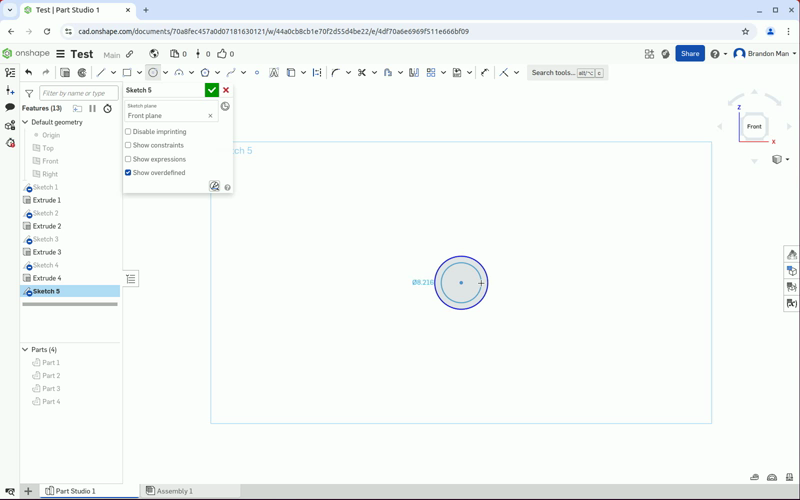
click(481, 282)
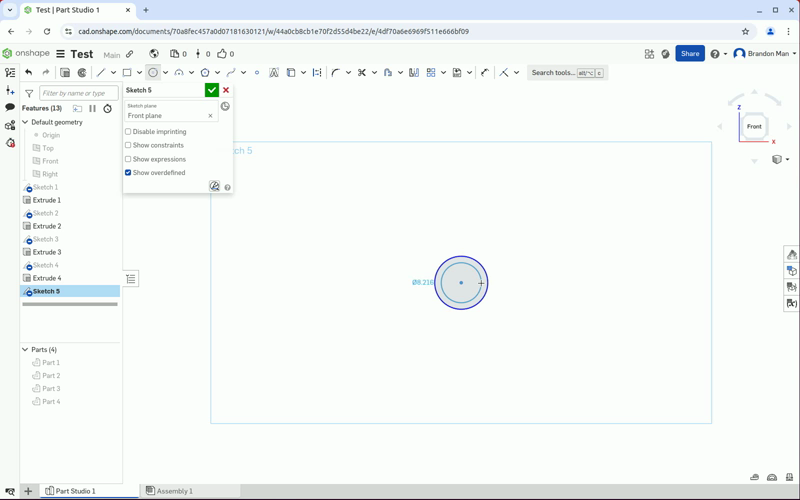
key(esc)
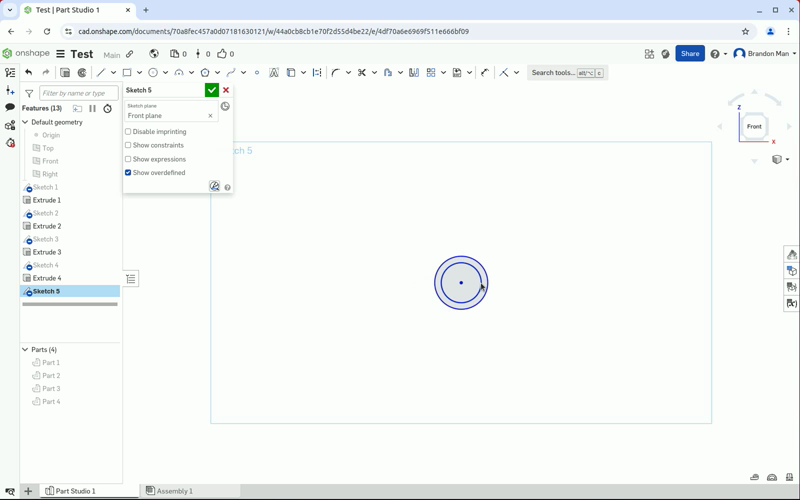
mouse_move(449, 299)
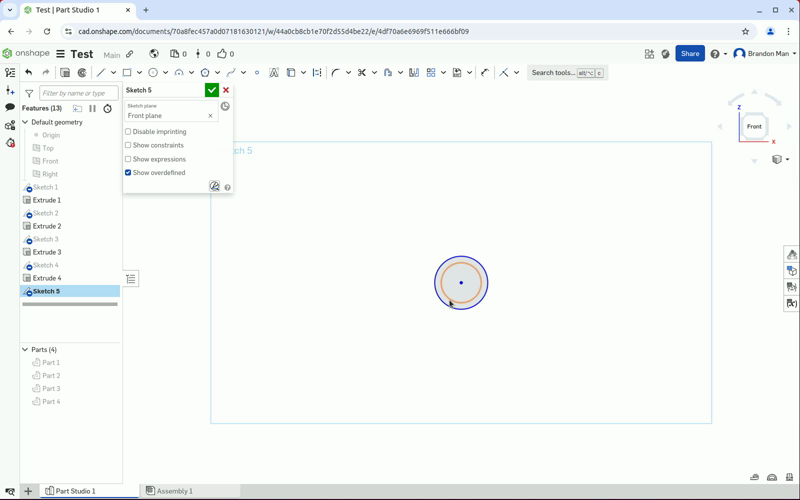
scroll(6)
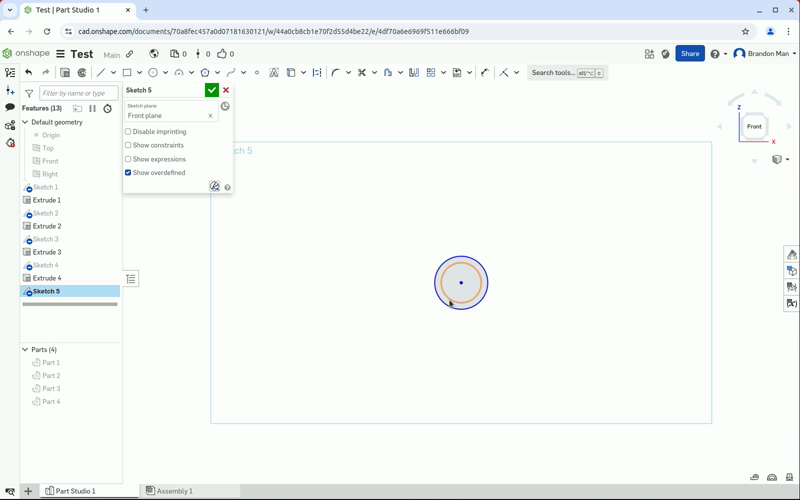
scroll(6)
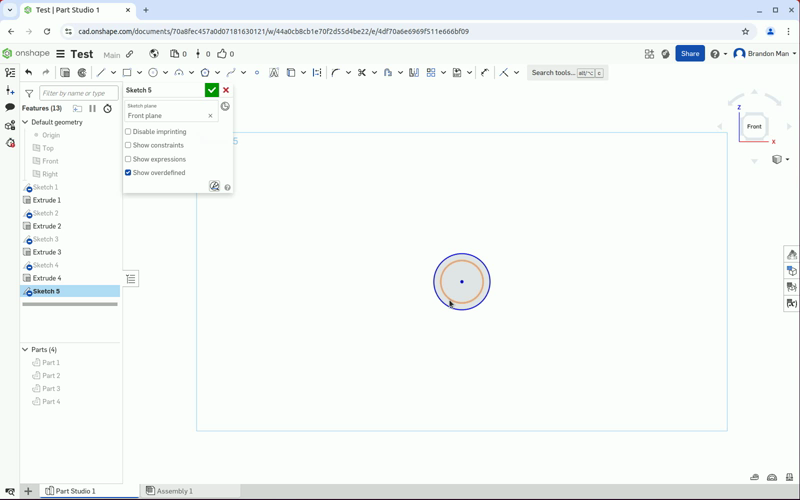
scroll(6)
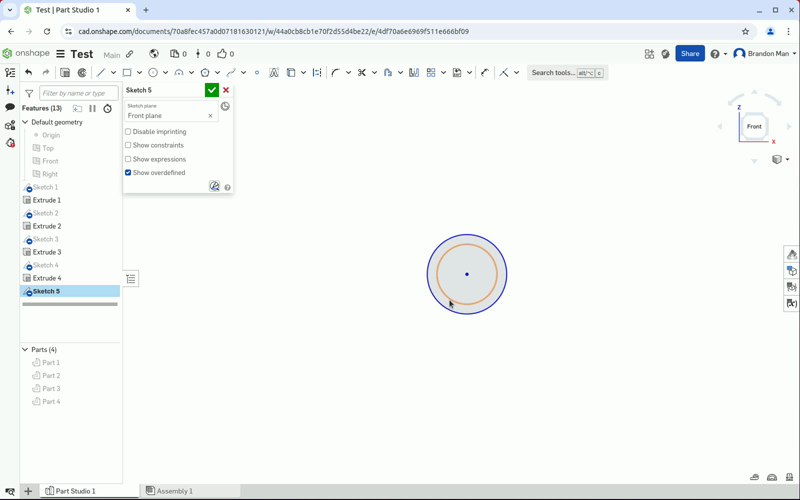
scroll(6)
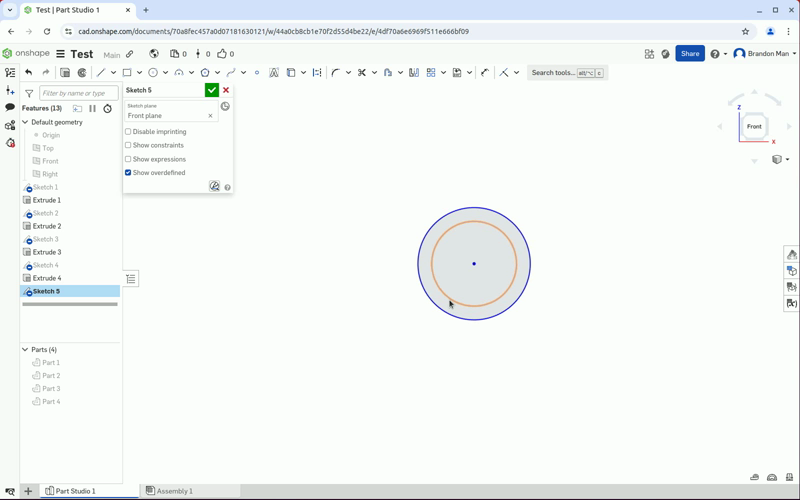
scroll(6)
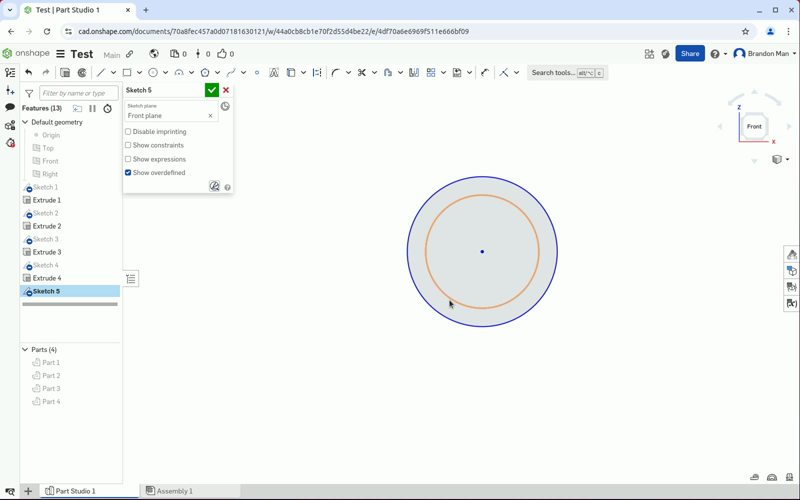
scroll(6)
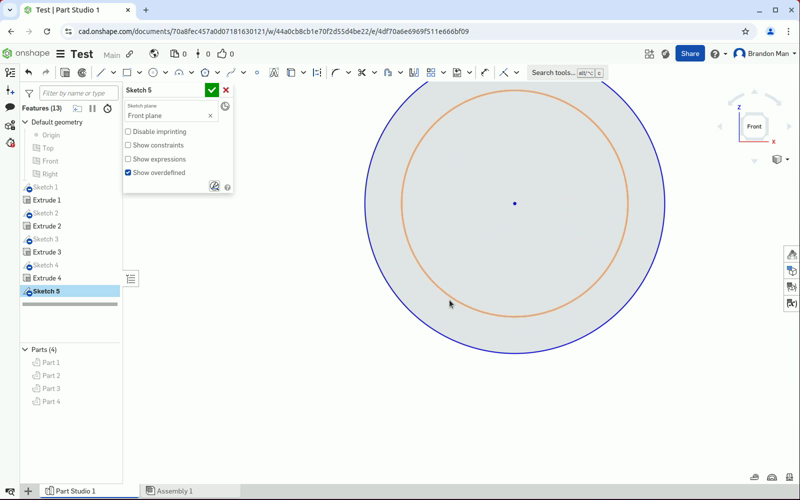
scroll(6)
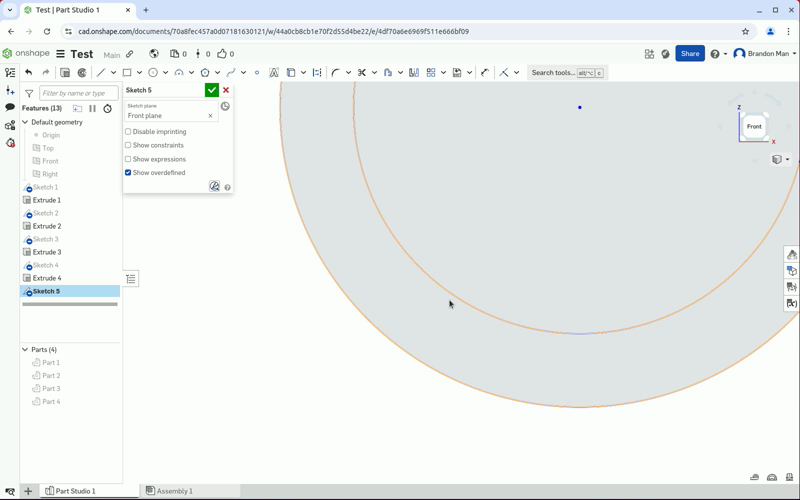
click(449, 299)
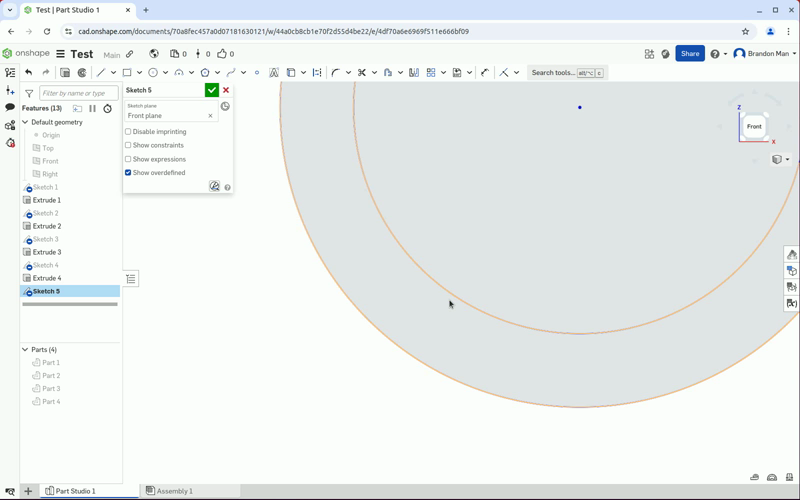
scroll(-6)
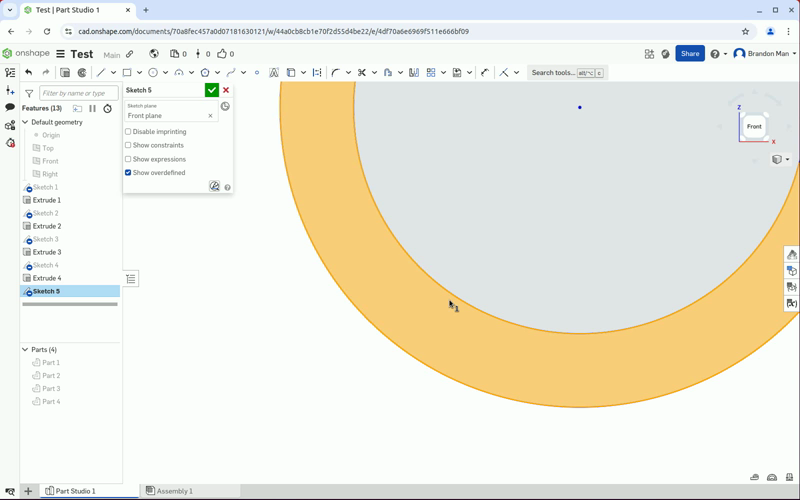
scroll(-6)
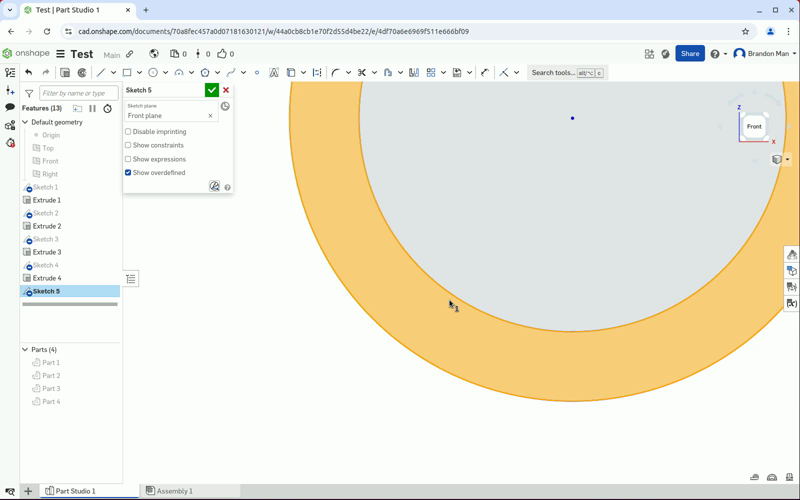
scroll(-6)
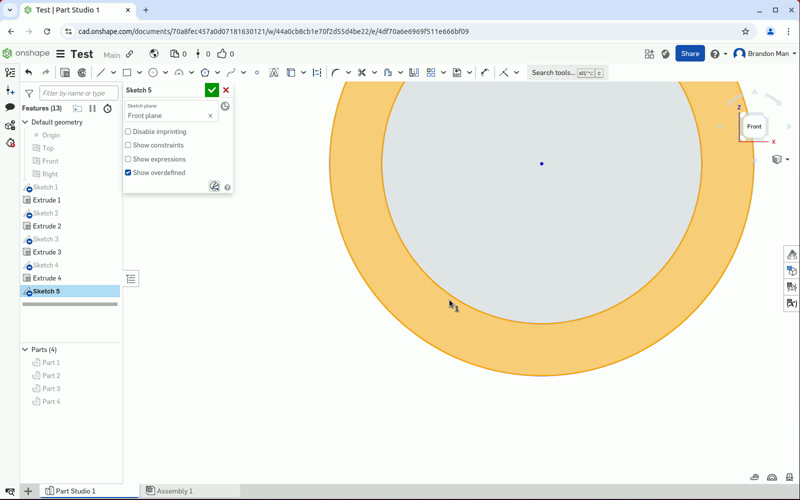
scroll(-6)
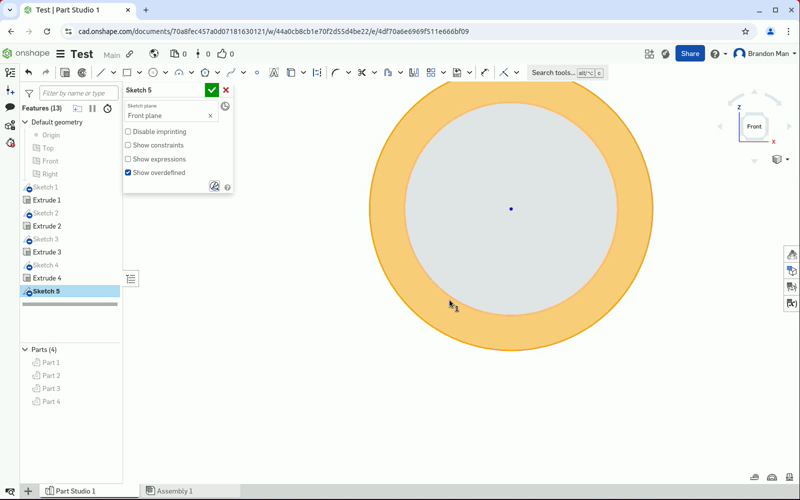
scroll(-6)
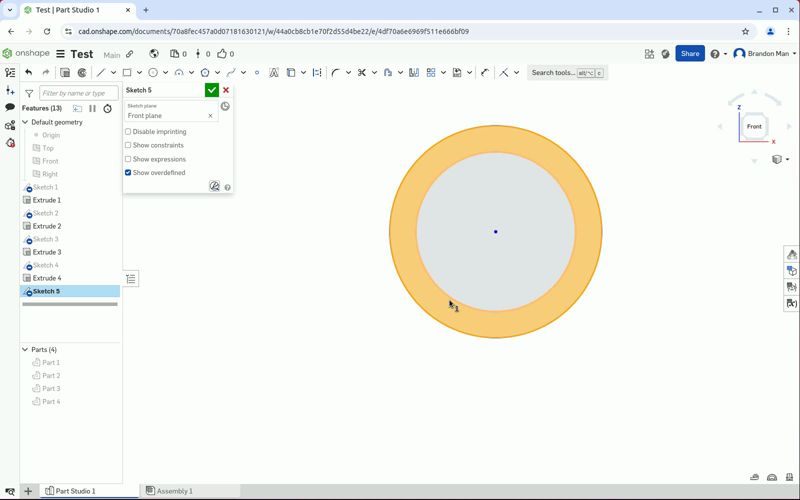
scroll(-6)
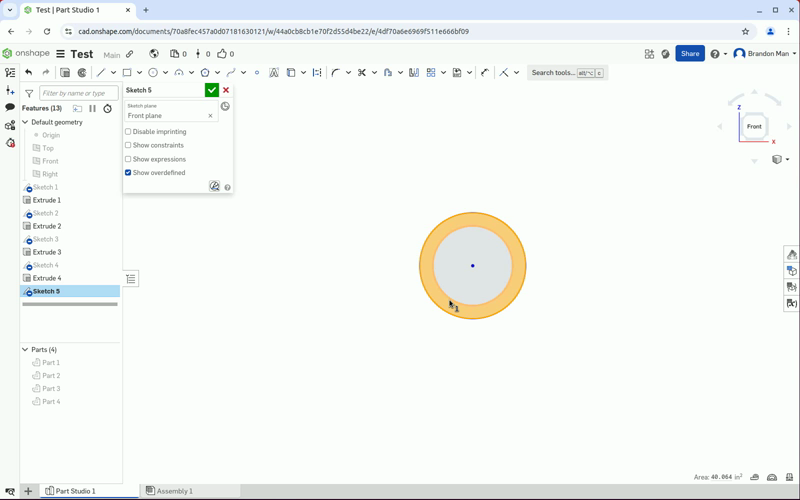
scroll(-6)
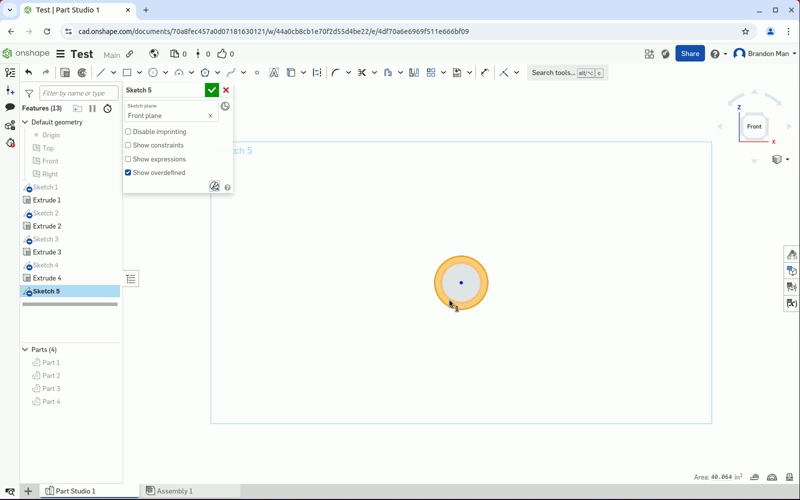
mouse_move(73, 352)
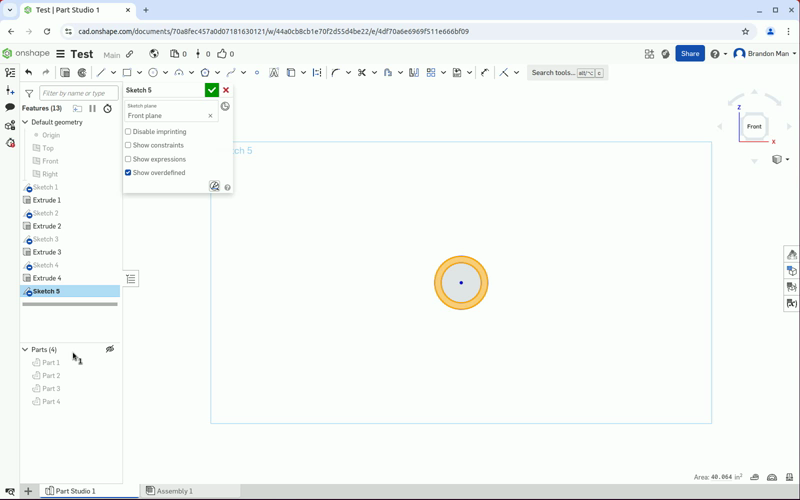
key(shift+y)
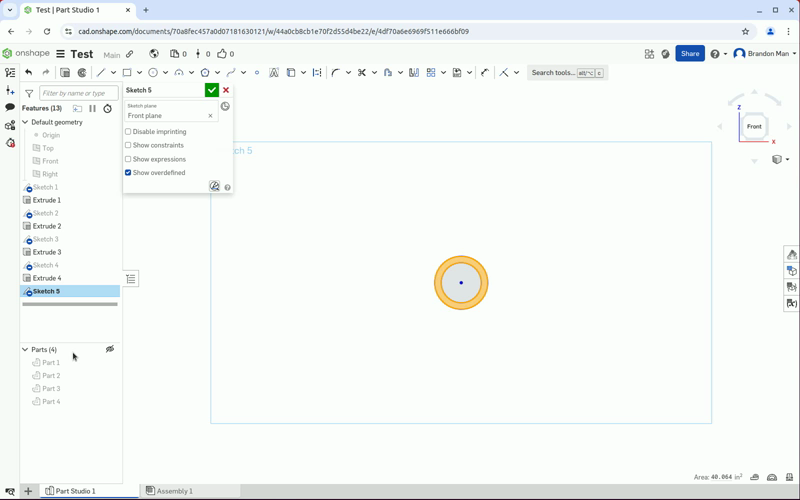
key(shift+e)
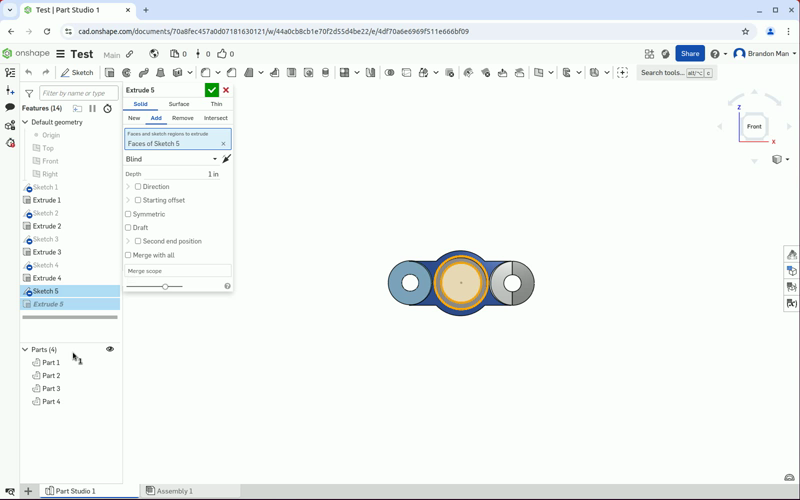
mouse_move(143, 106)
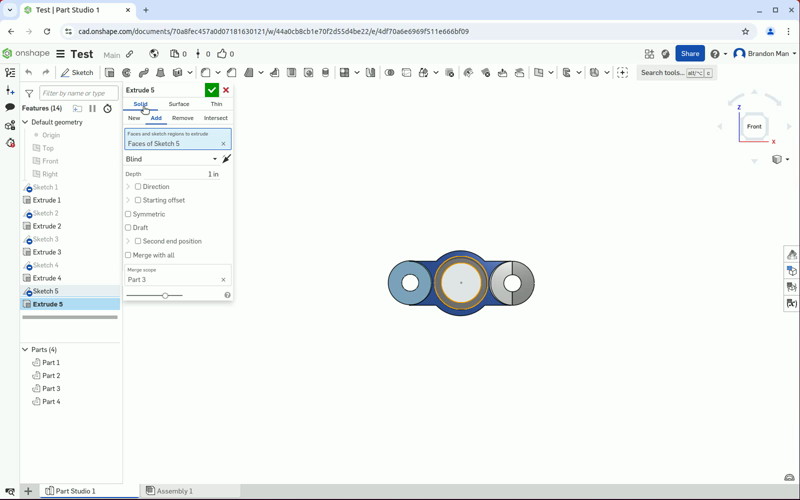
click(143, 106)
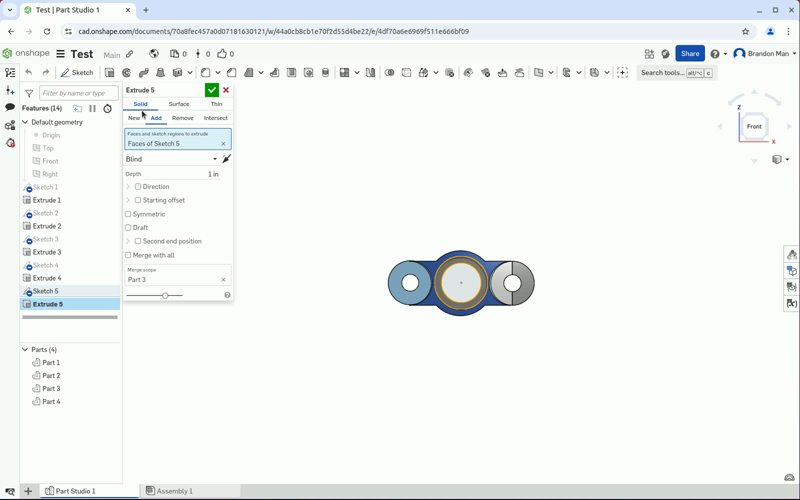
mouse_move(137, 120)
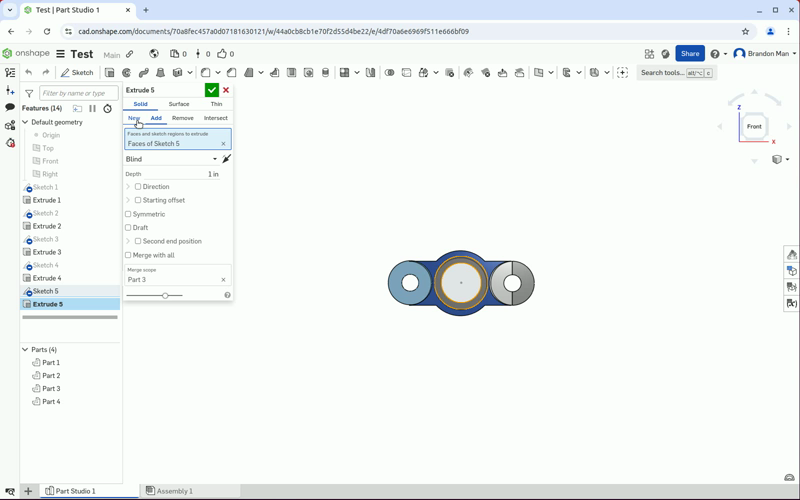
click(137, 120)
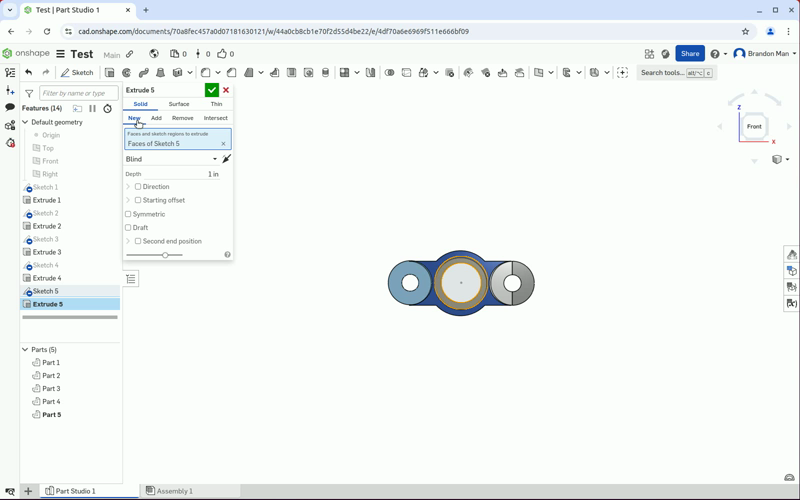
key(tab, 4)
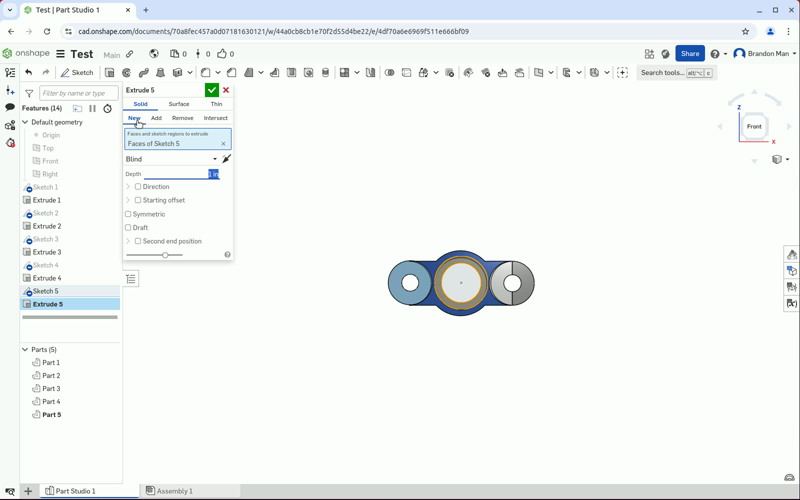
text(8.666)
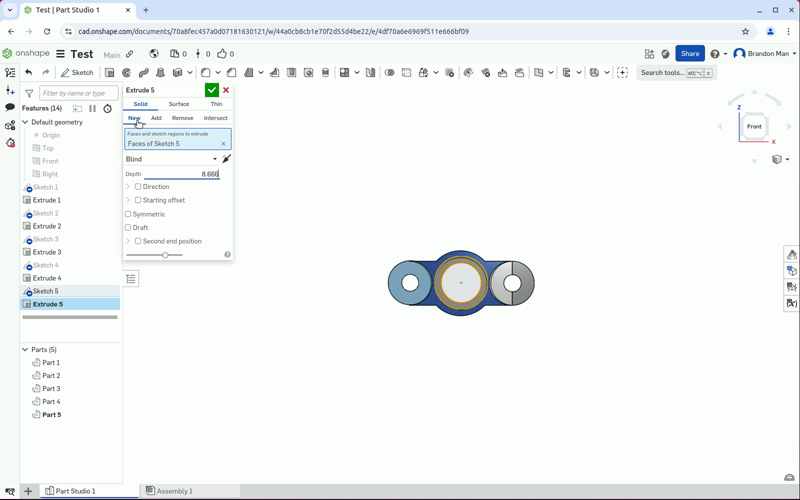
key(enter)
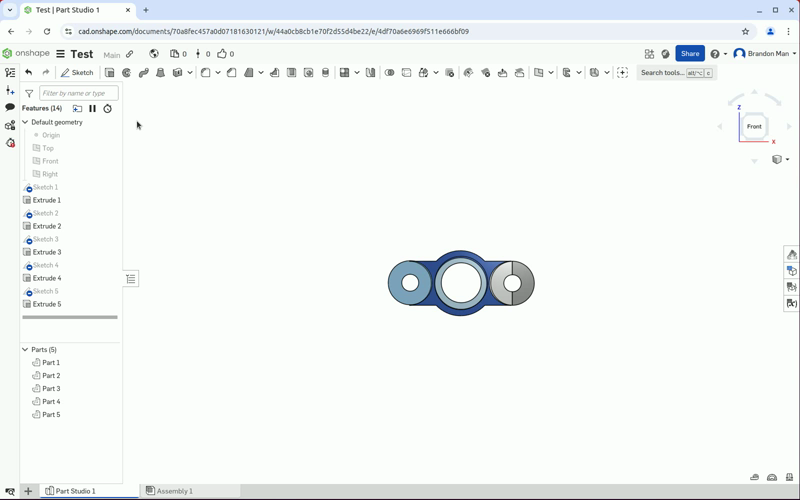
key(shift+h)
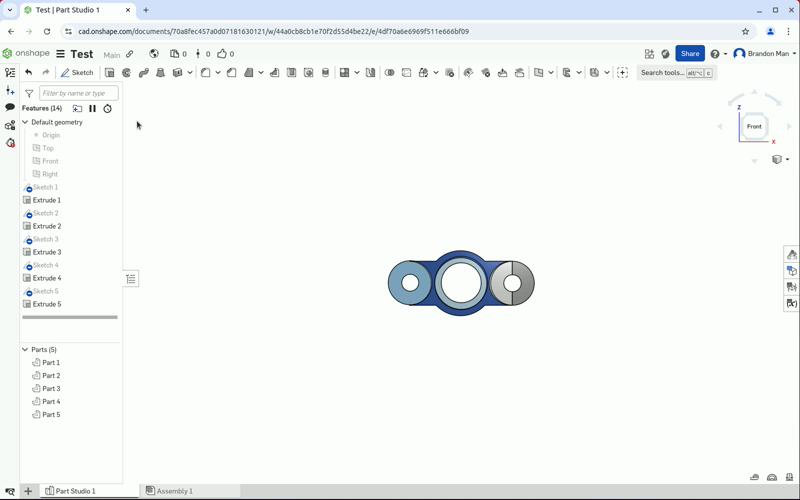
key(shift+h)
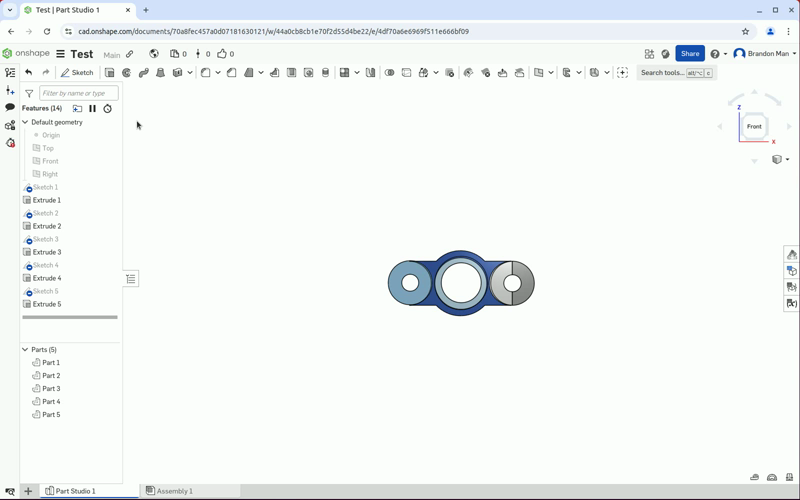
mouse_move(73, 189)
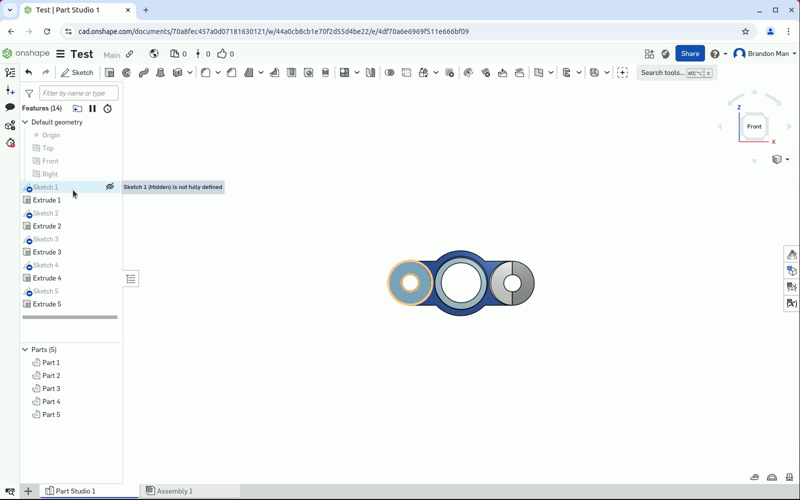
click(73, 189)
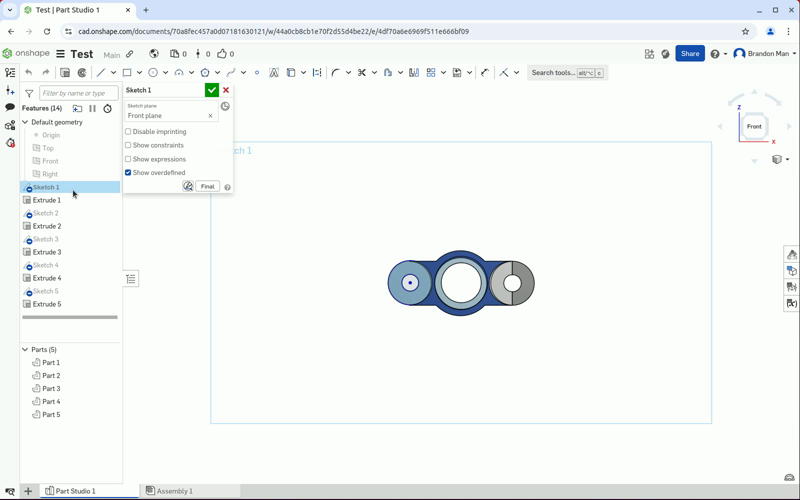
mouse_move(229, 92)
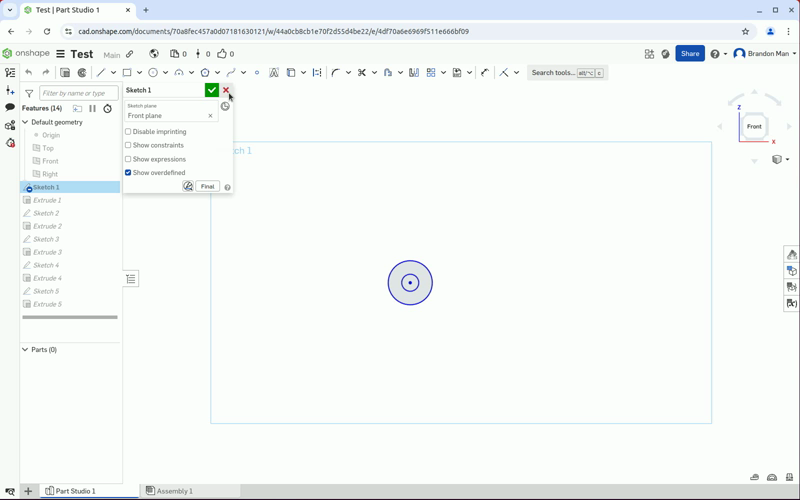
click(229, 92)
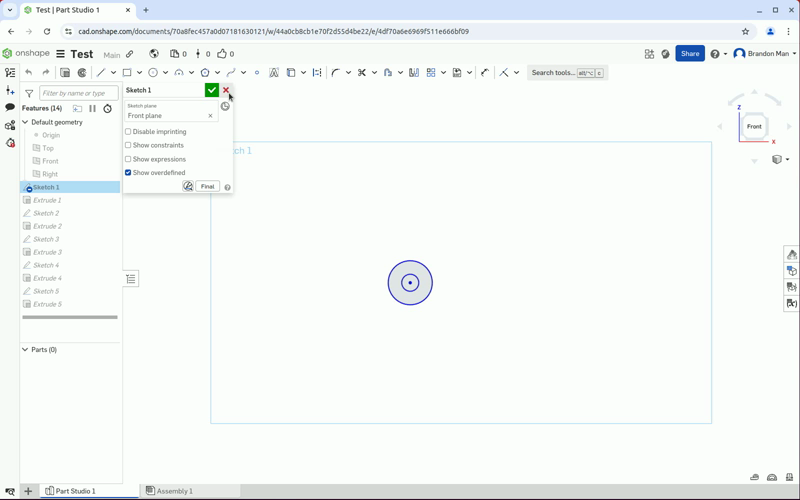
key(shift+s)
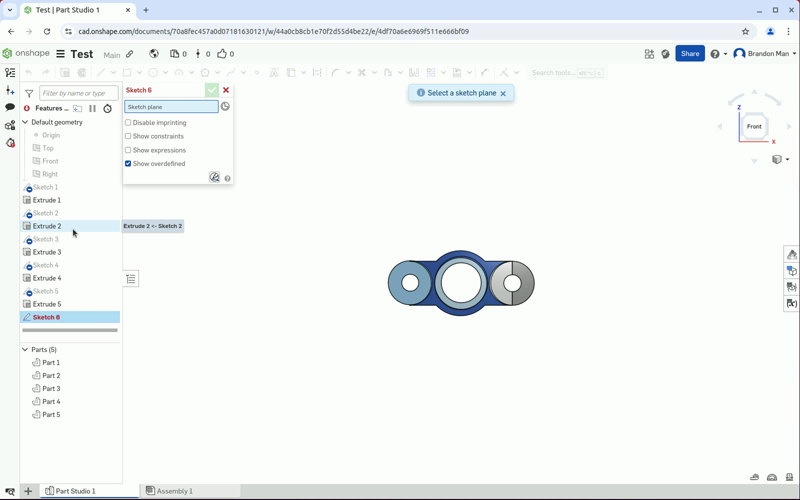
scroll(3)
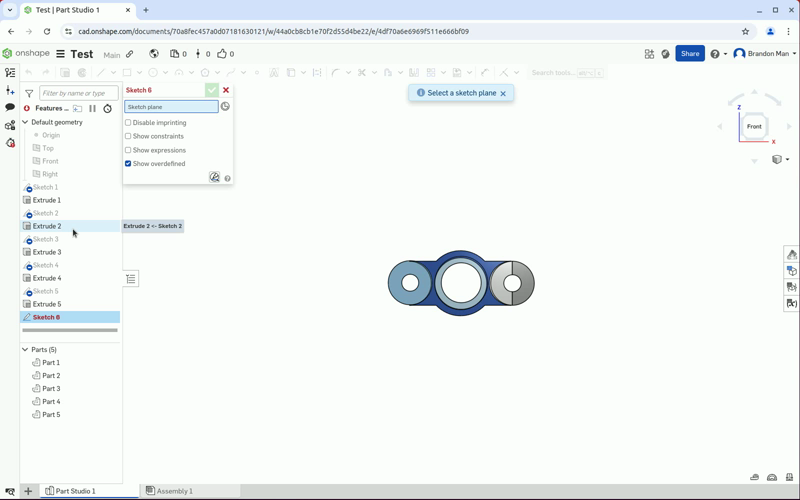
mouse_move(73, 163)
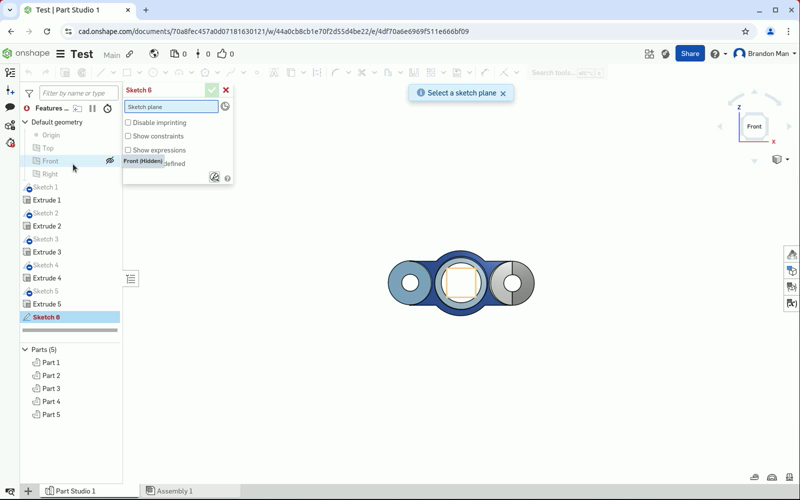
click(73, 163)
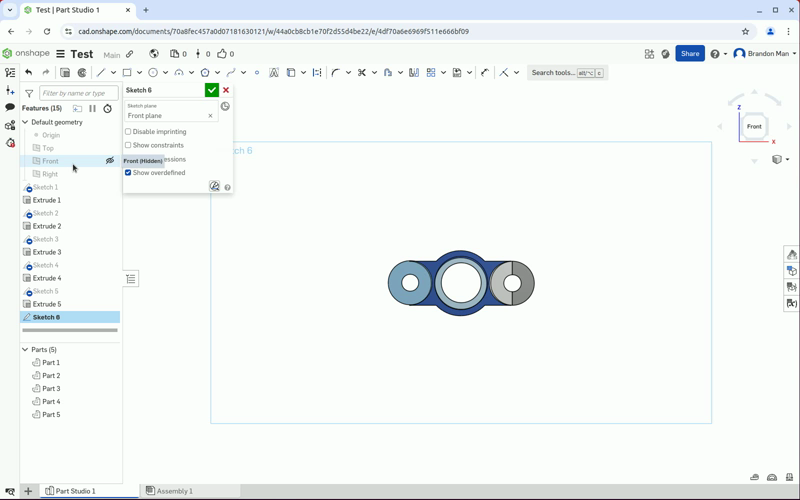
mouse_move(73, 352)
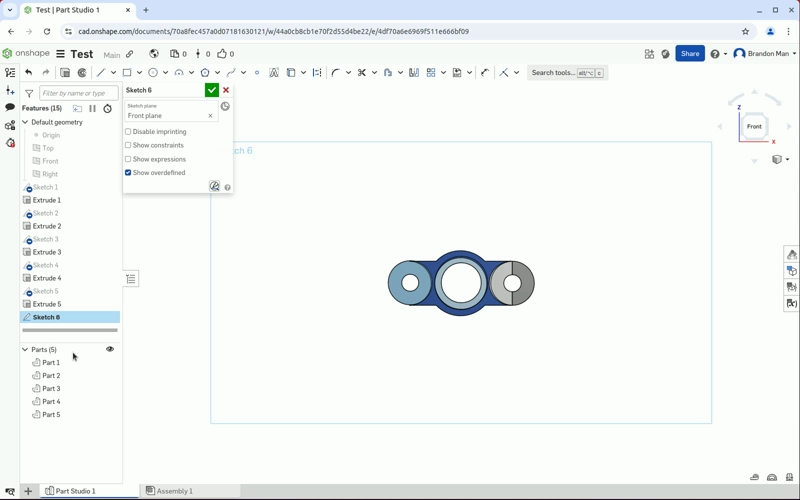
key(y)
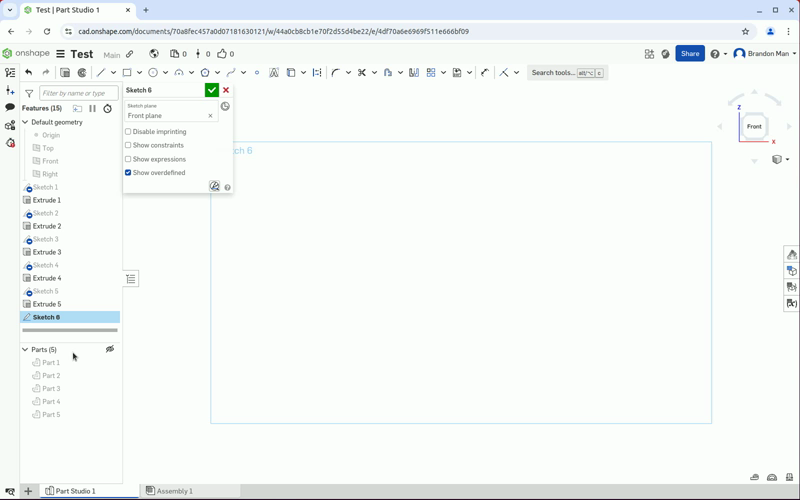
key(c)
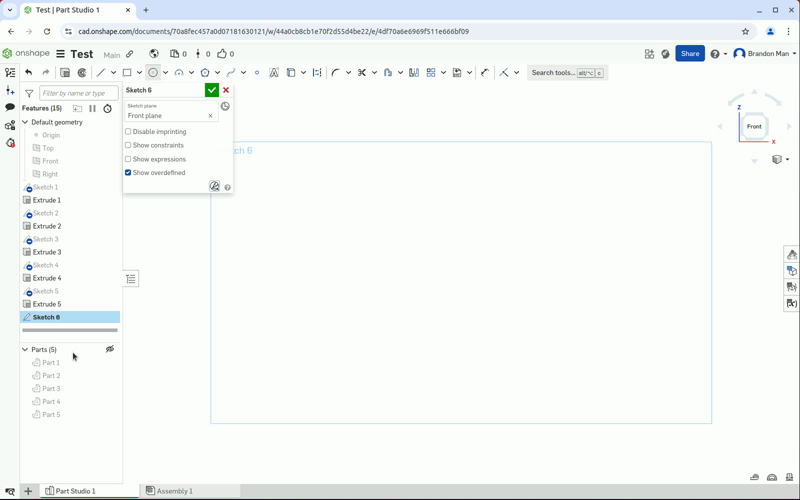
key_down(shift)
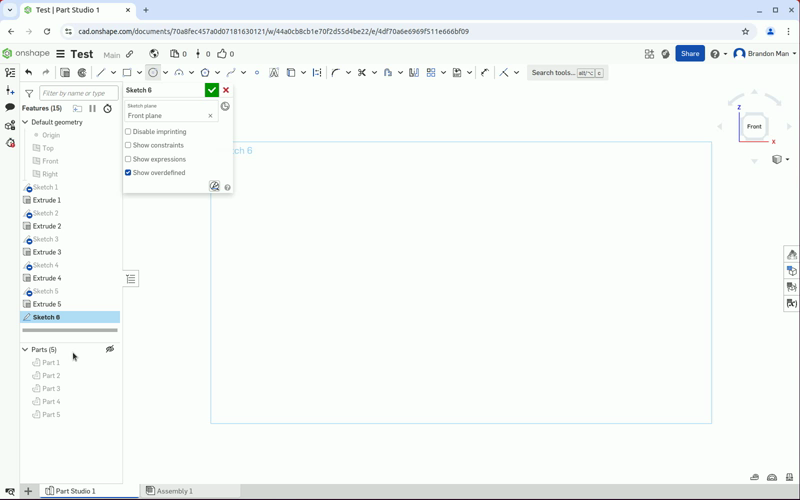
mouse_move(461, 282)
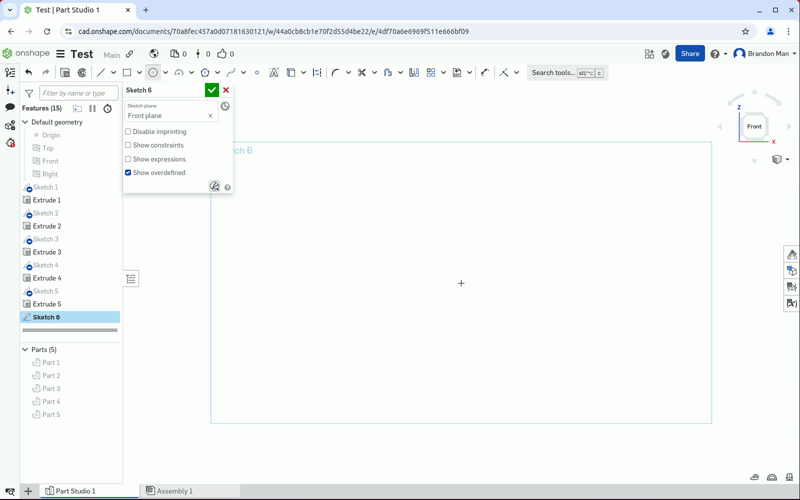
click(461, 282)
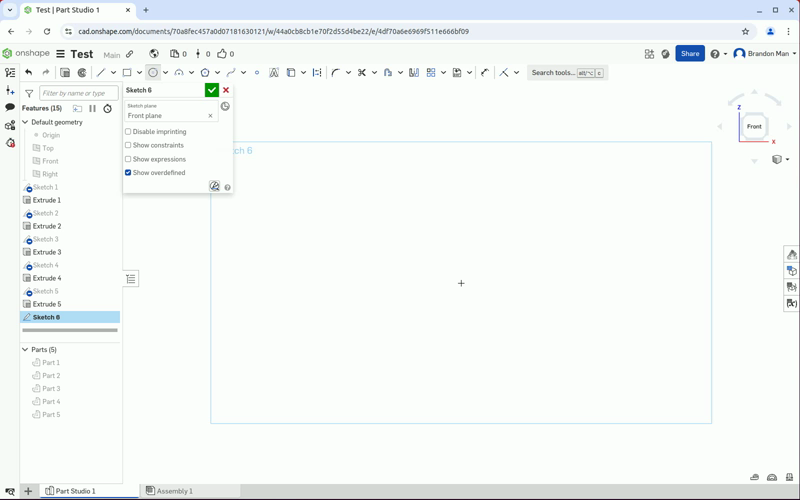
key_up(shift)
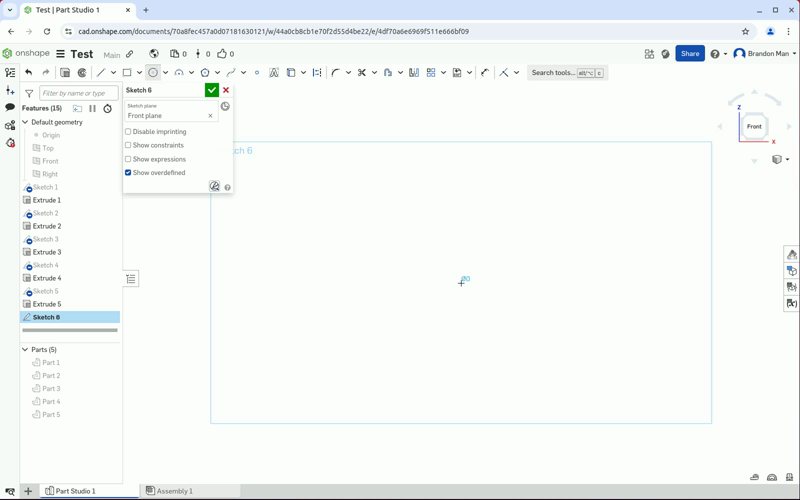
mouse_move(487, 282)
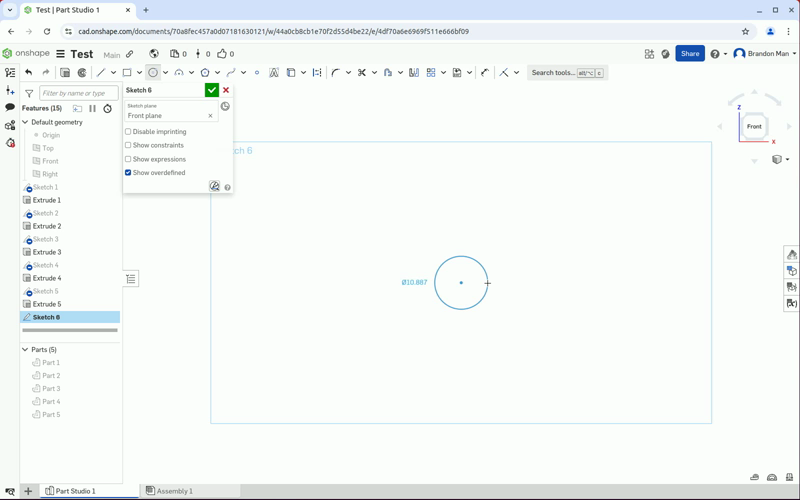
click(487, 282)
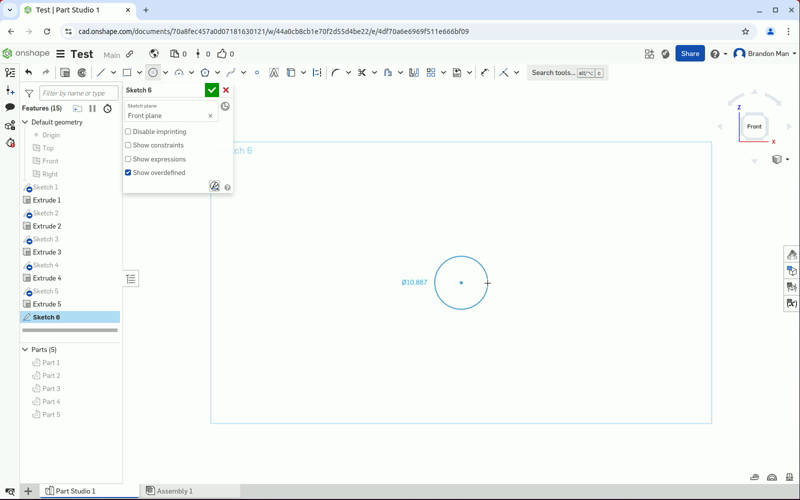
key(esc)
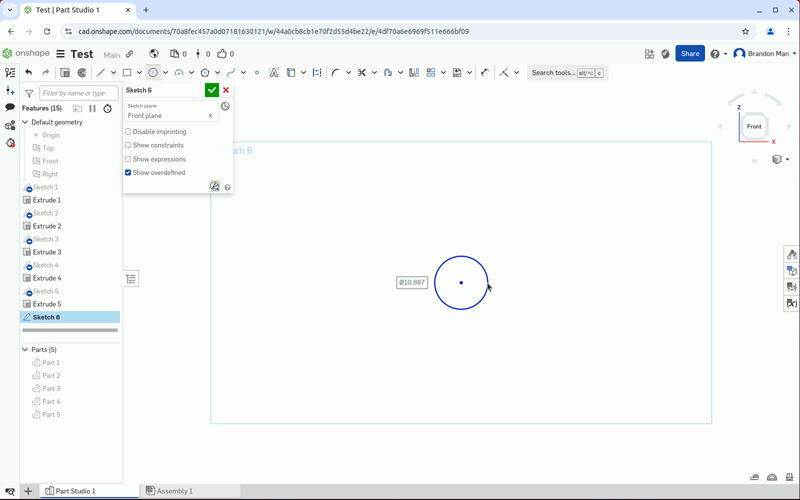
key(c)
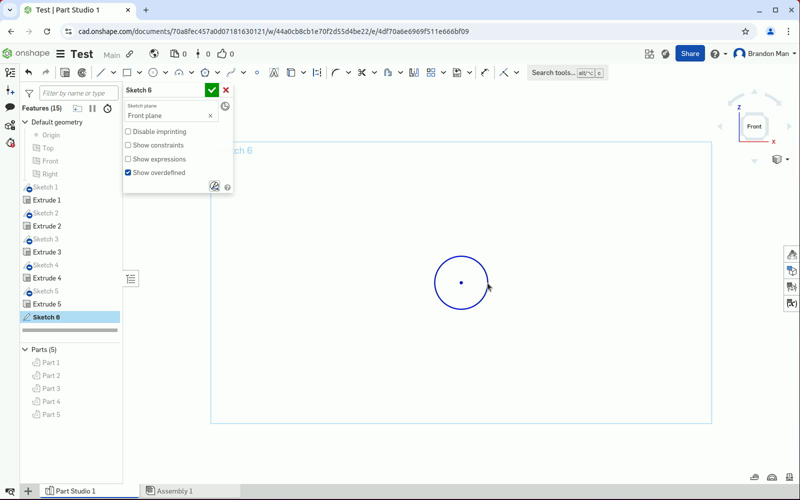
key_down(shift)
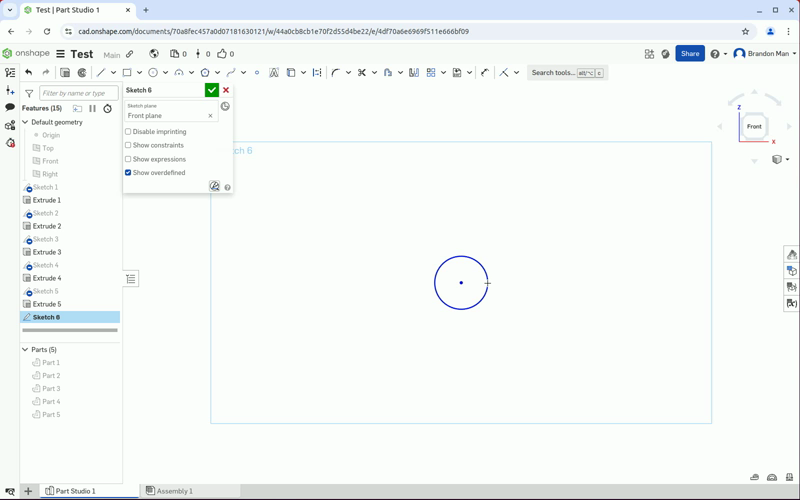
mouse_move(461, 282)
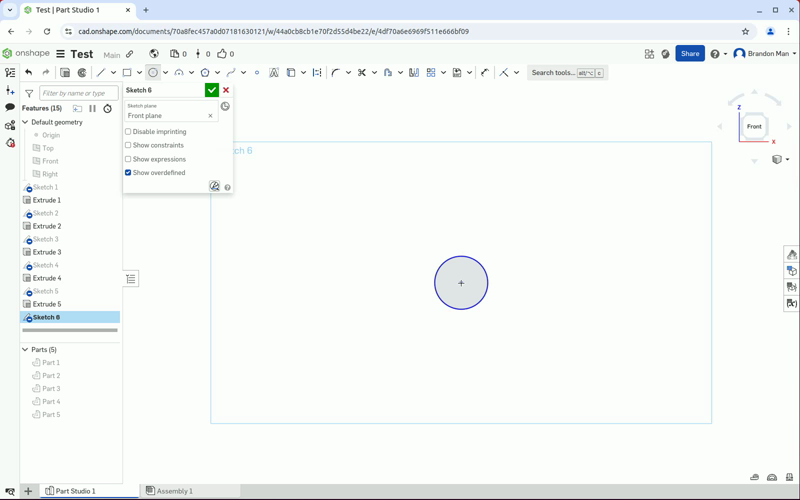
click(461, 282)
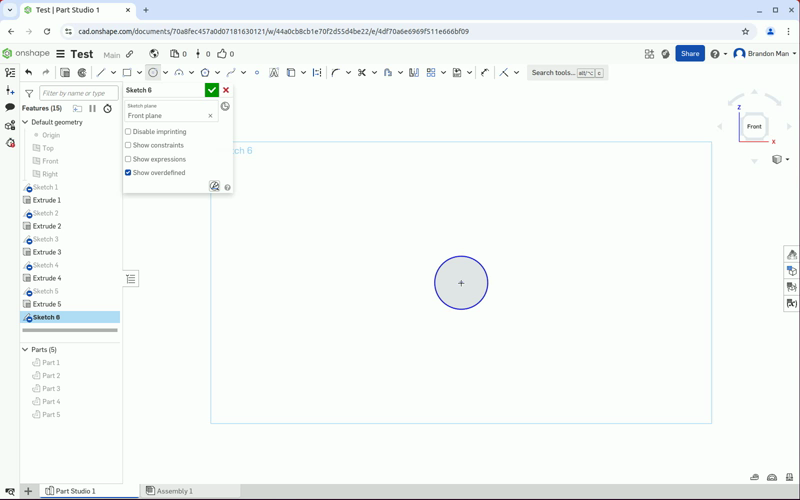
key_up(shift)
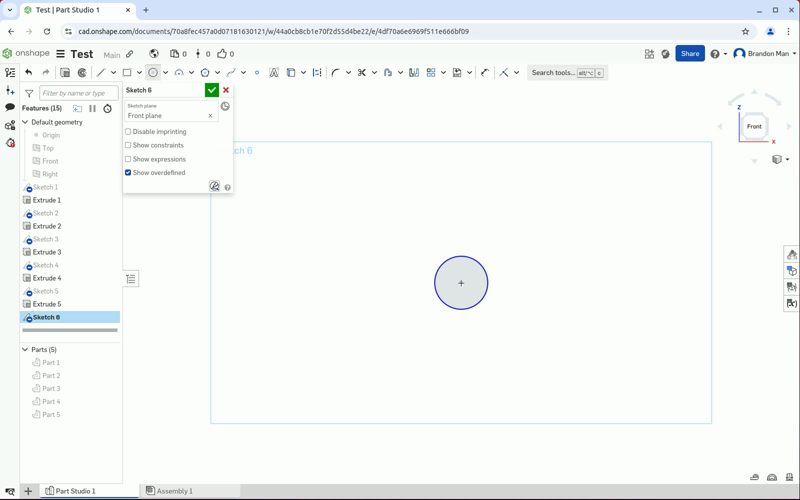
mouse_move(481, 282)
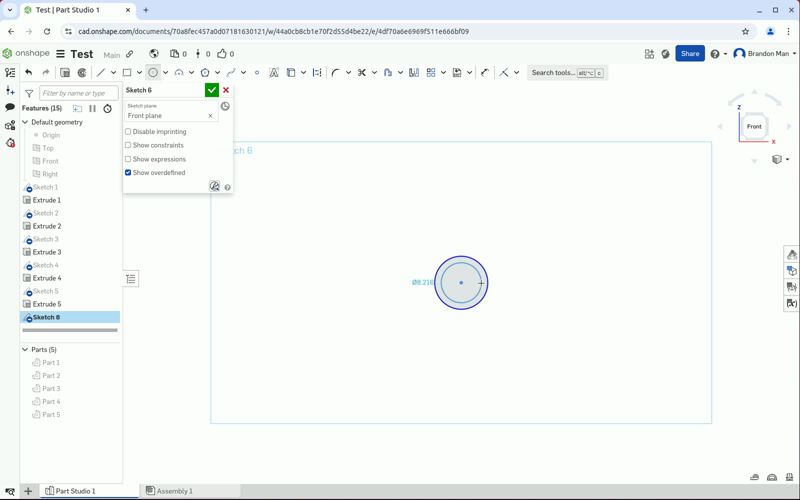
click(481, 282)
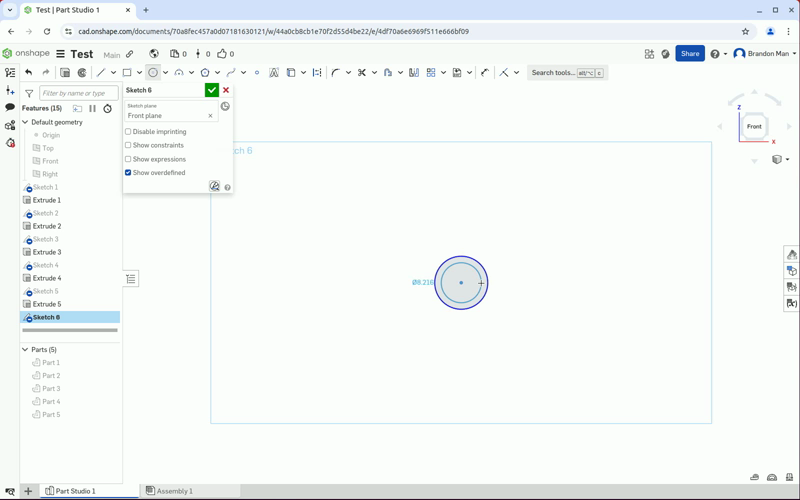
key(esc)
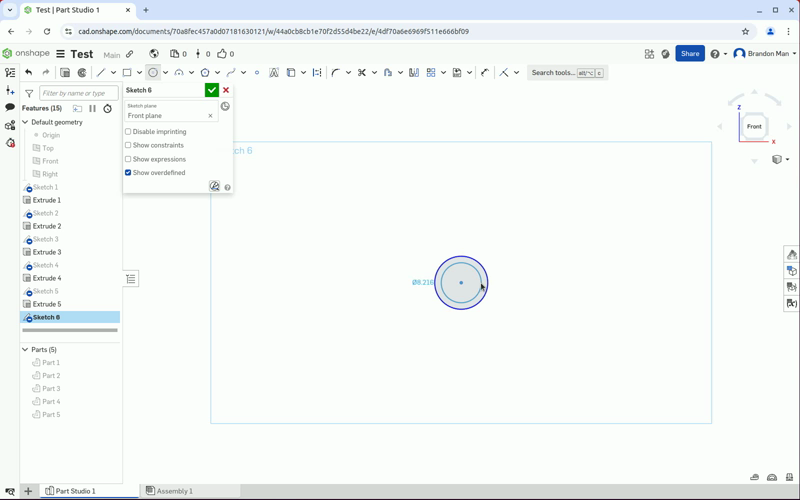
mouse_move(458, 259)
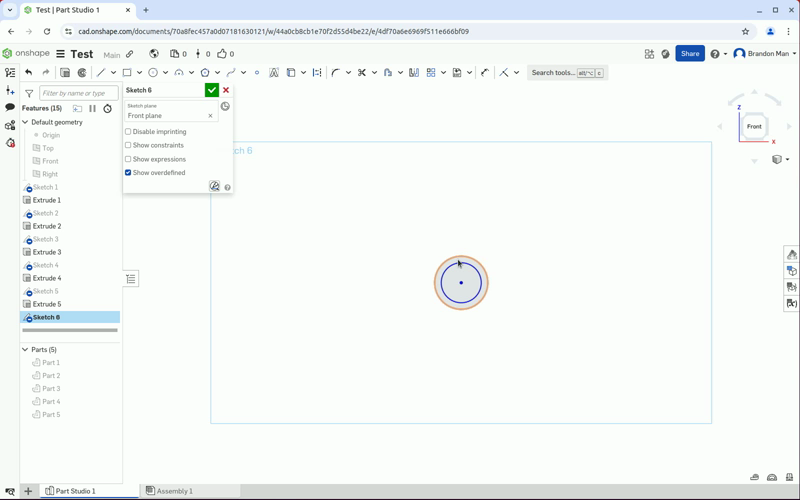
scroll(6)
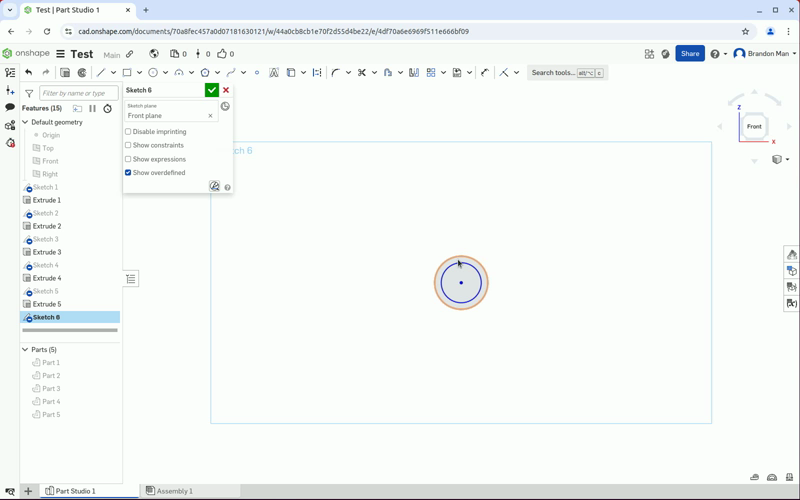
scroll(6)
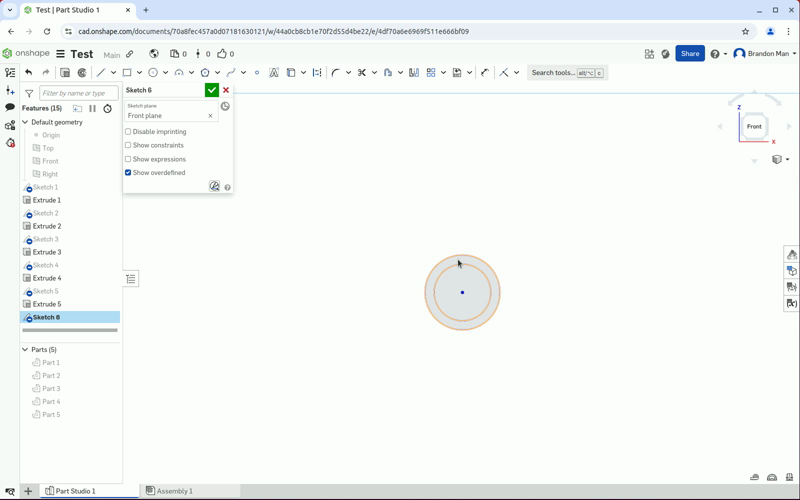
scroll(6)
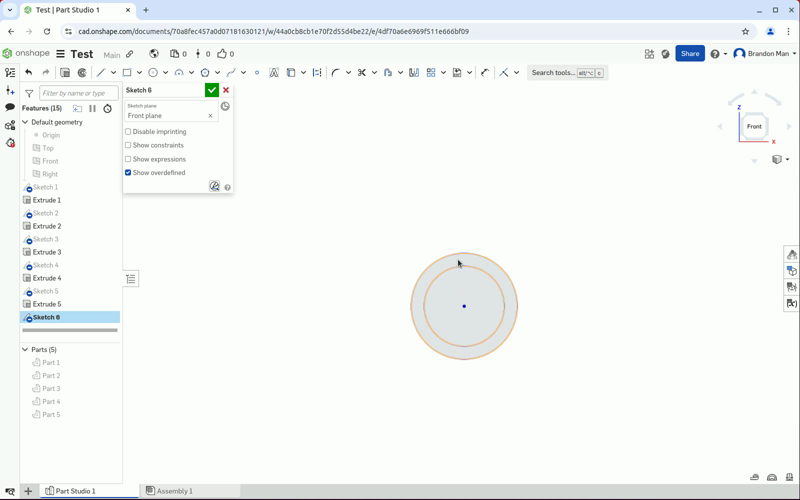
scroll(6)
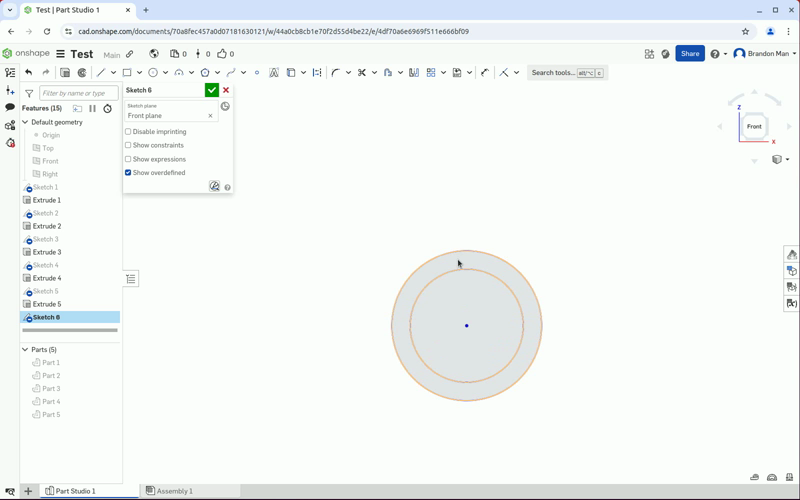
scroll(6)
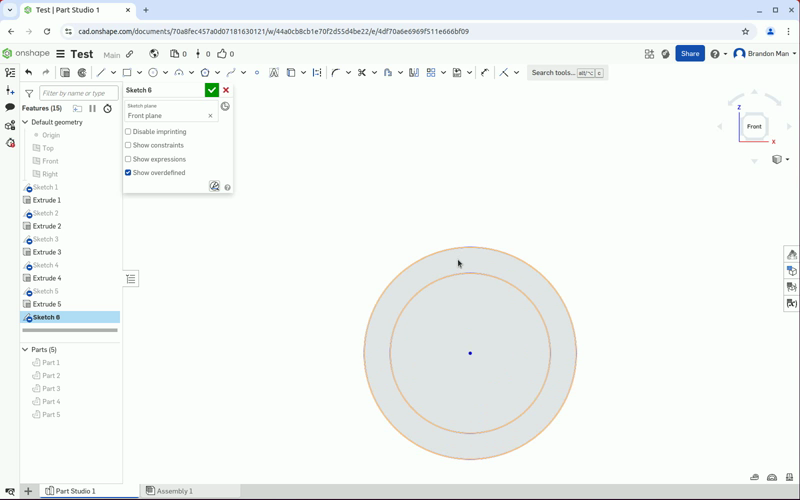
scroll(6)
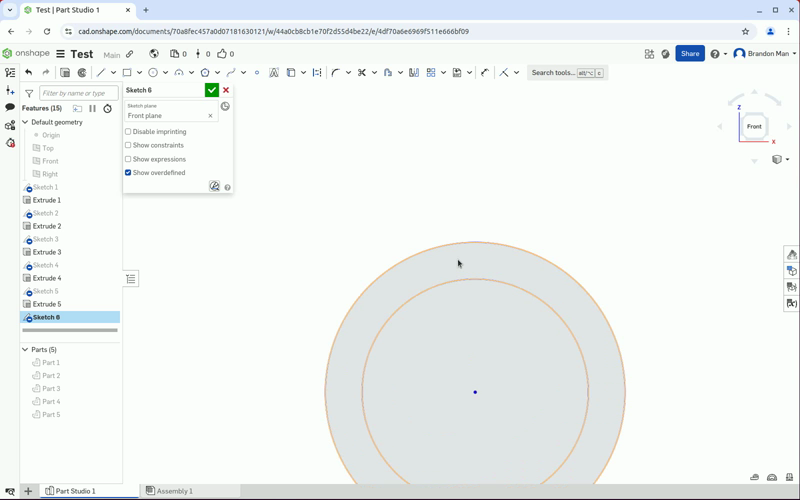
scroll(6)
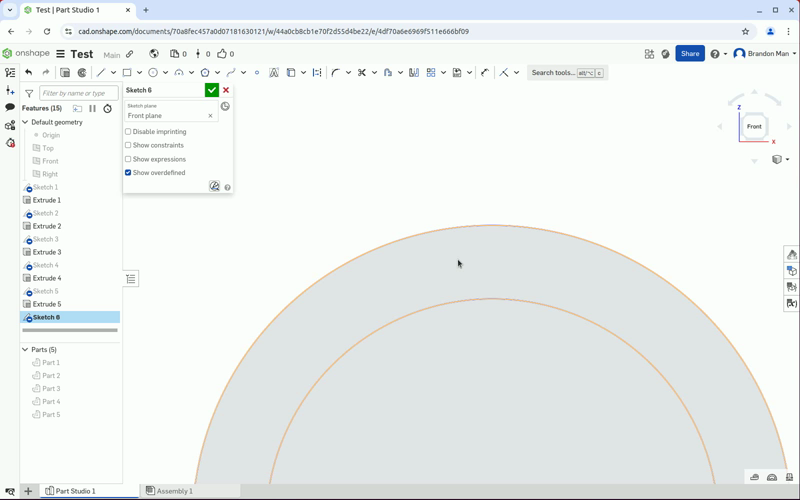
click(458, 259)
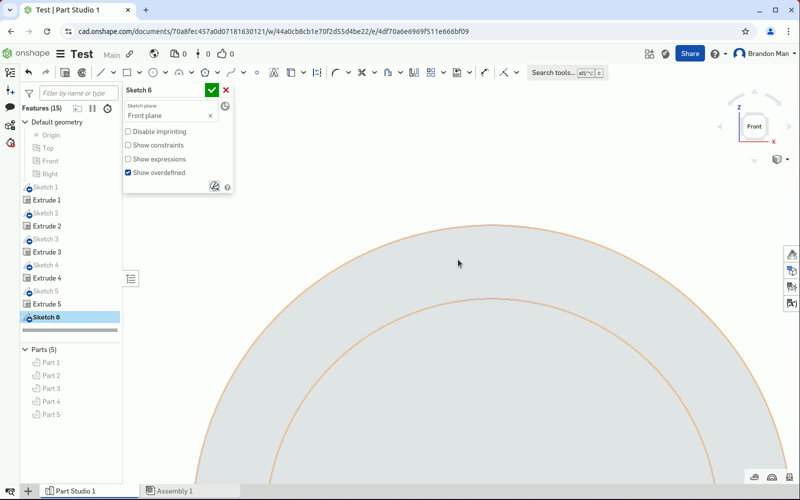
scroll(-6)
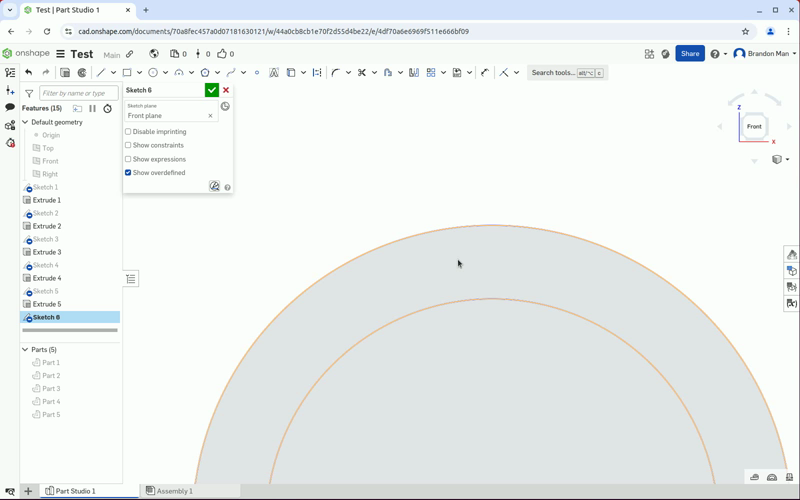
scroll(-6)
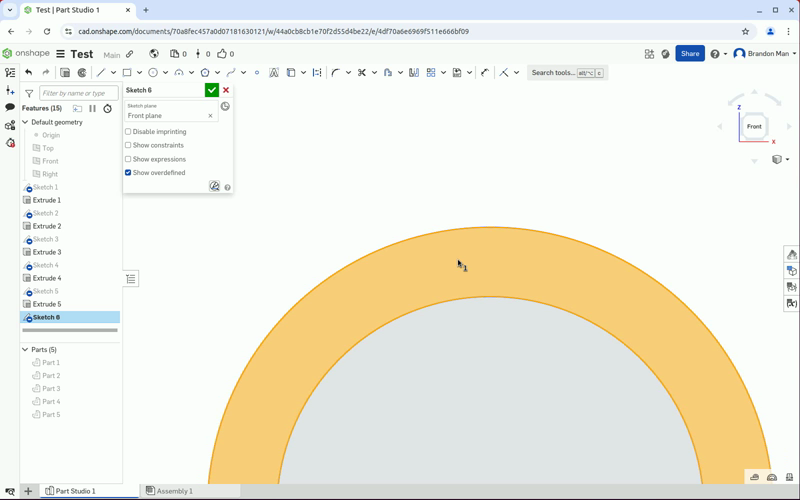
scroll(-6)
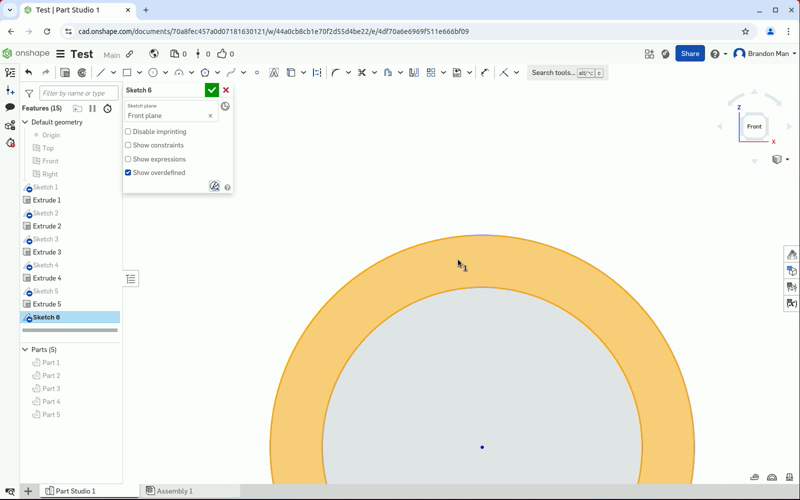
scroll(-6)
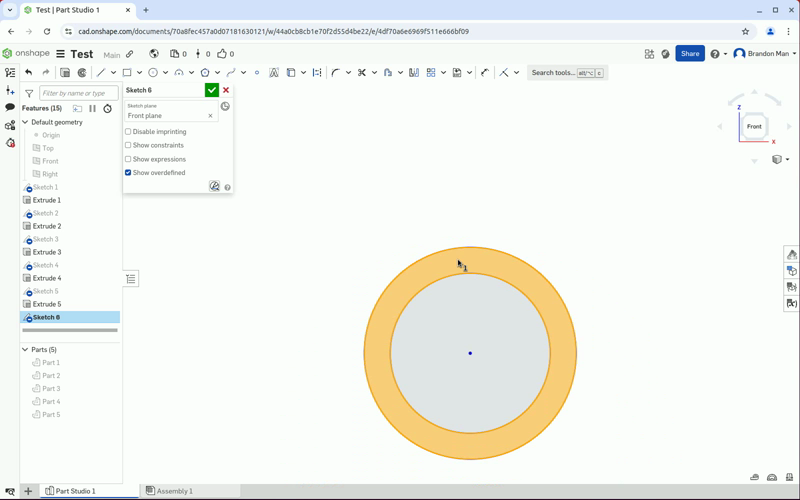
scroll(-6)
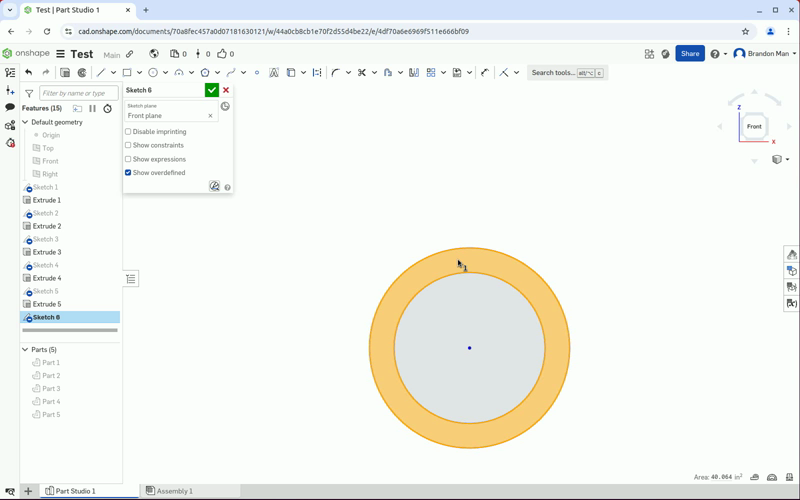
scroll(-6)
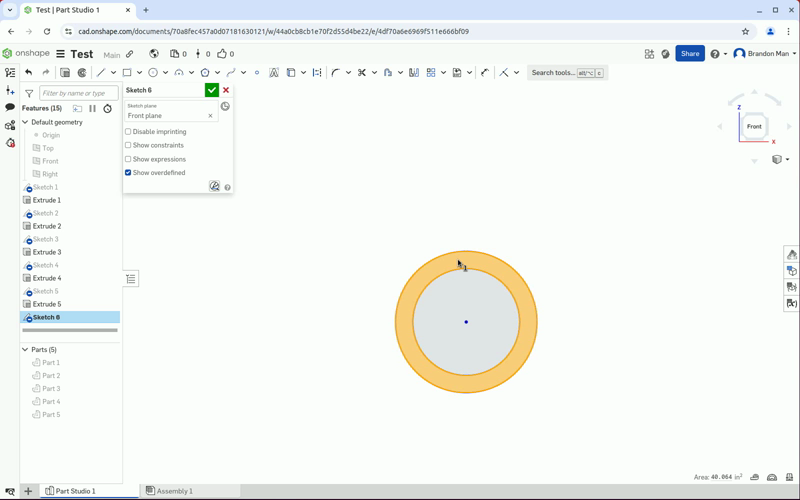
scroll(-6)
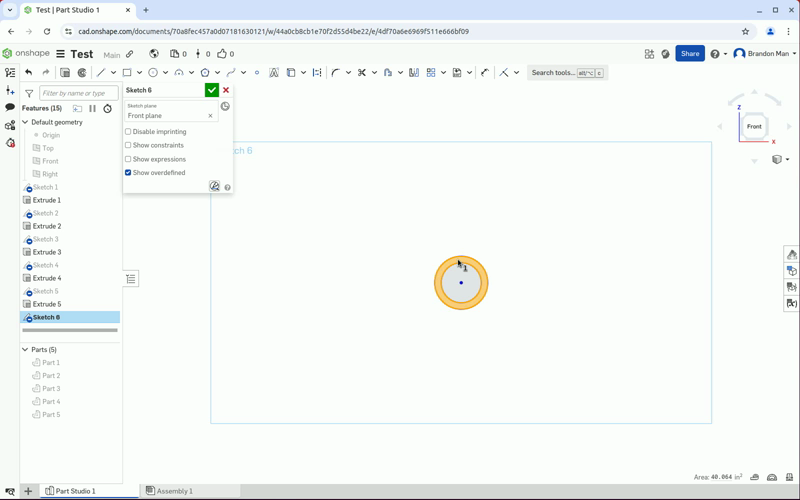
mouse_move(73, 352)
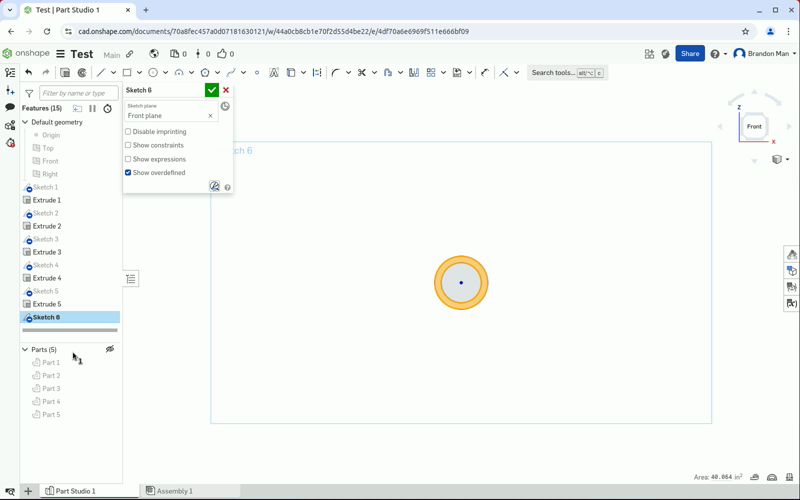
key(shift+y)
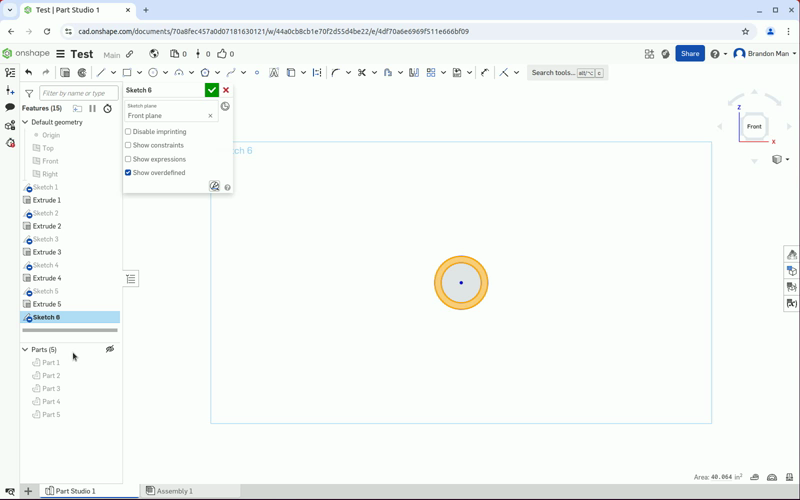
key(shift+e)
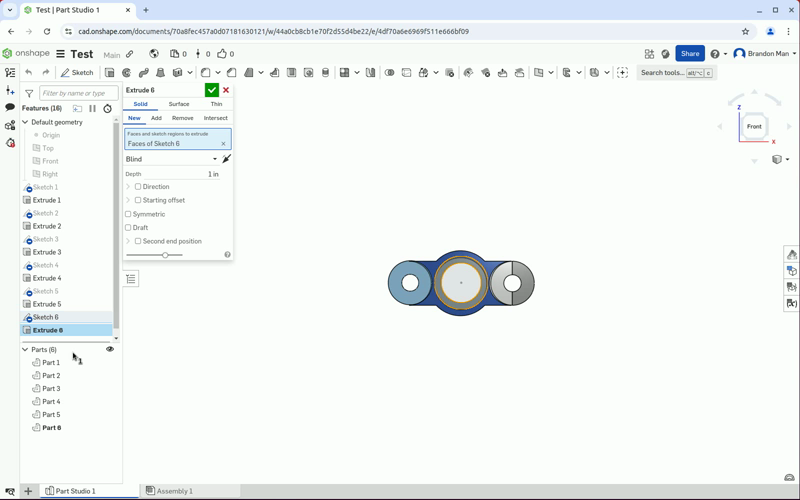
mouse_move(143, 106)
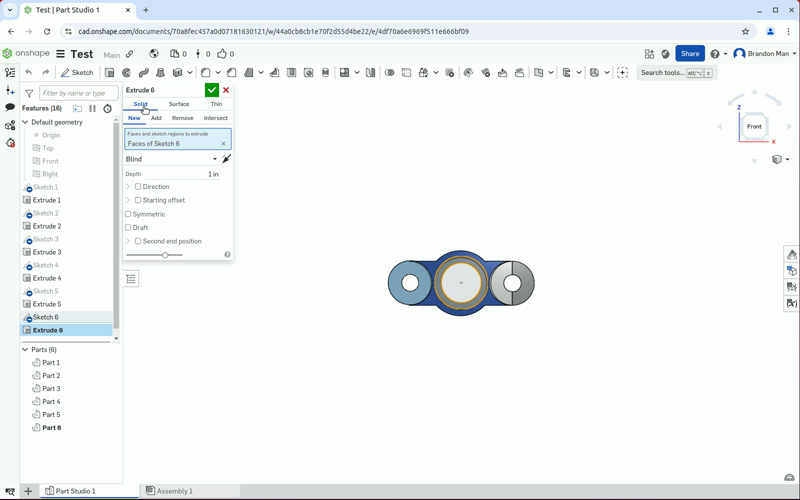
click(143, 106)
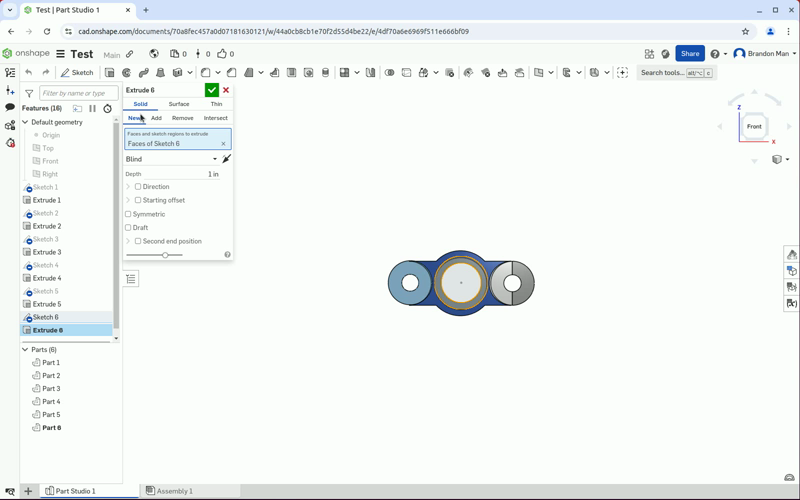
mouse_move(137, 120)
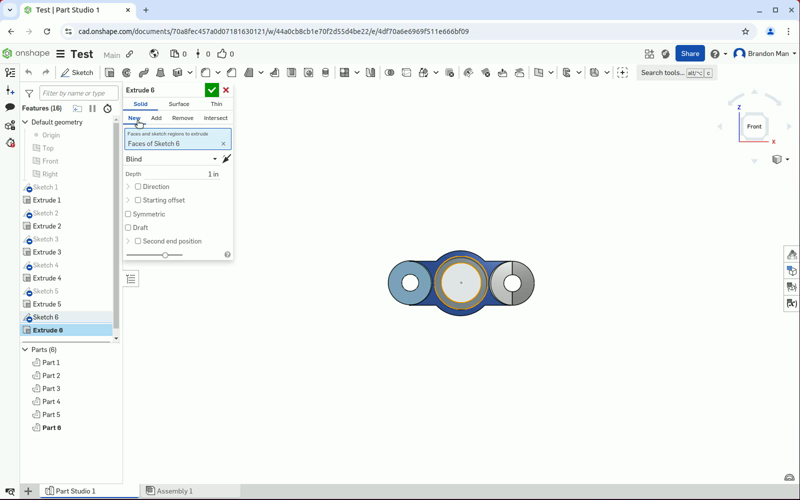
click(137, 120)
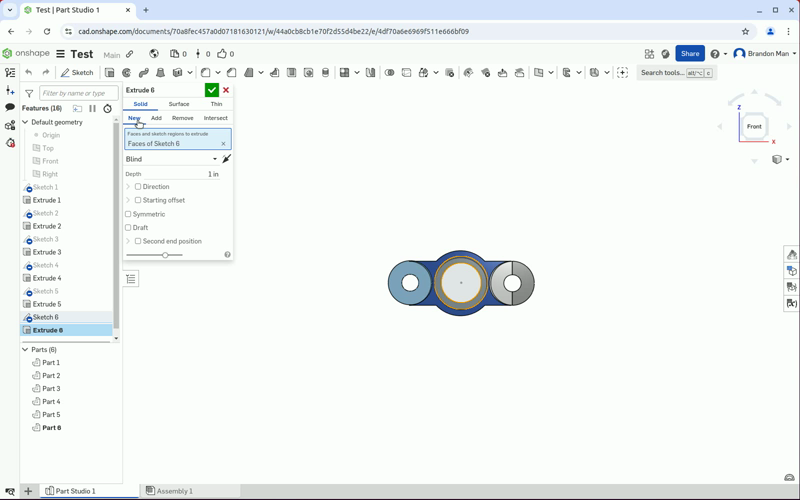
key(tab, 4)
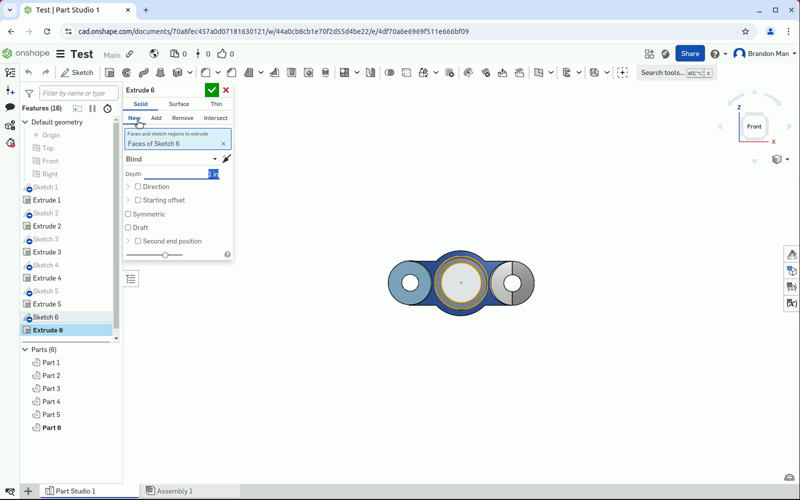
text(23.108)
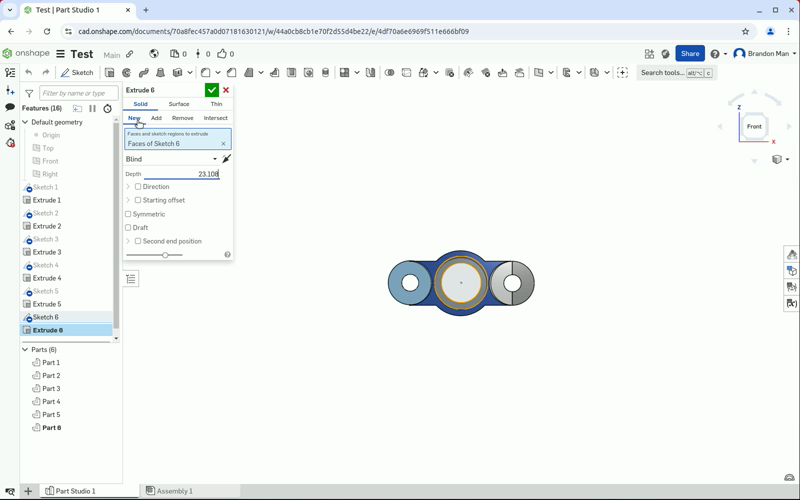
key(enter)
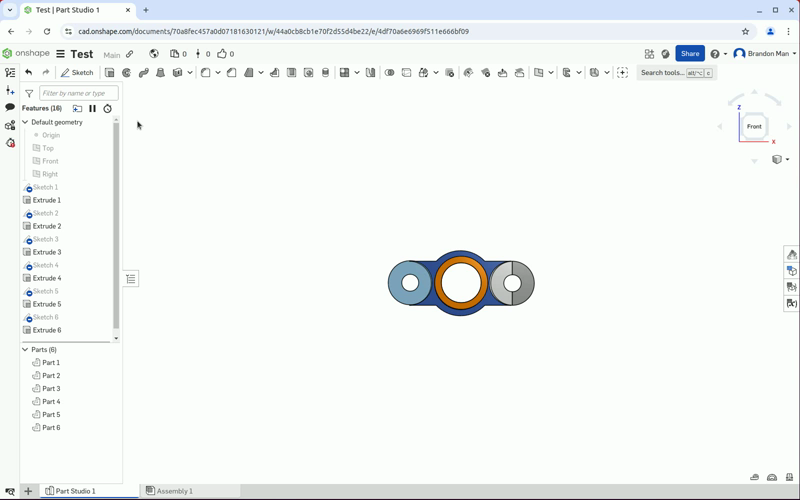
key(shift+h)
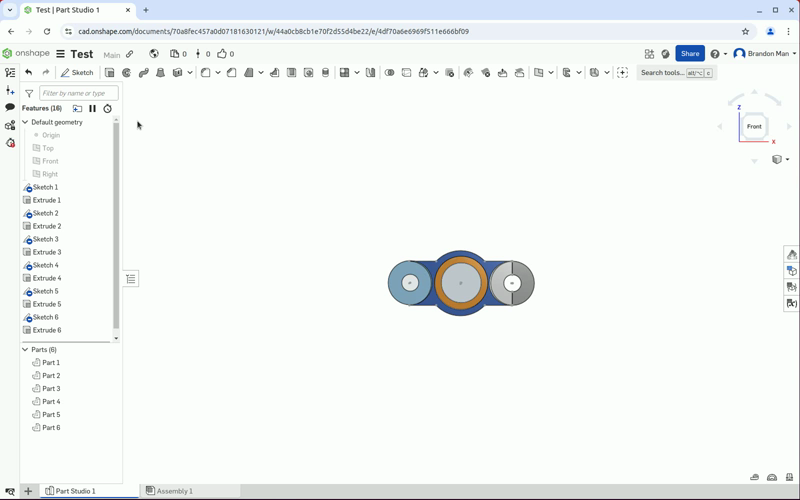
key(shift+h)
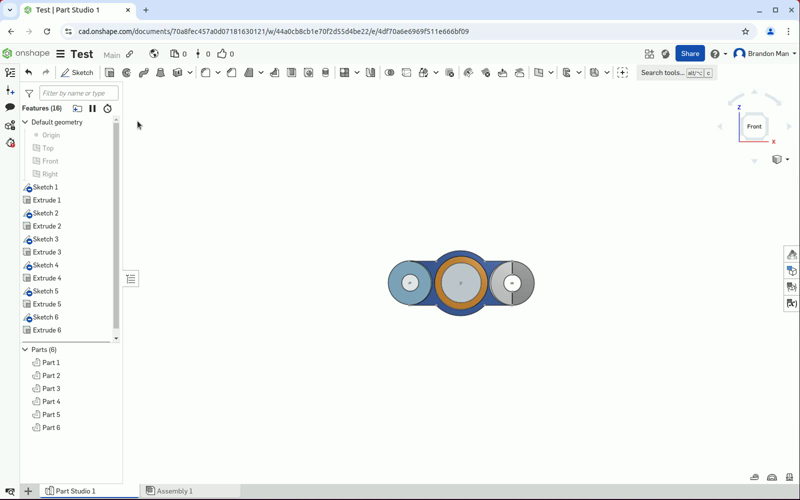
key(shift+7)
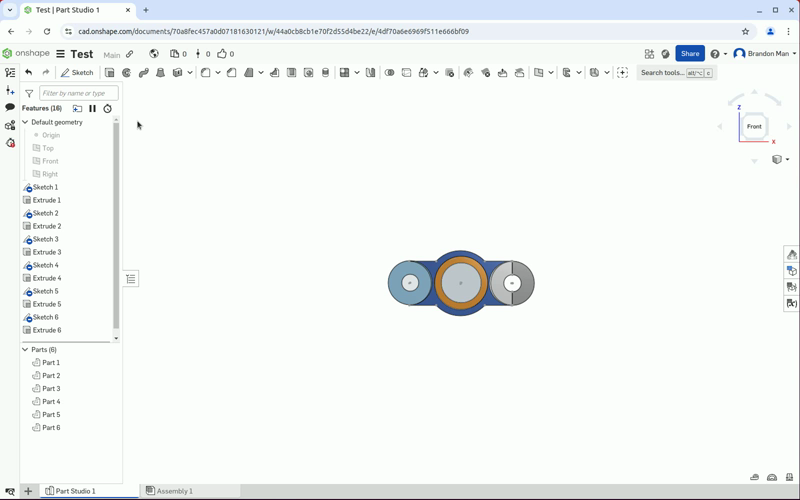
key(left, 2)
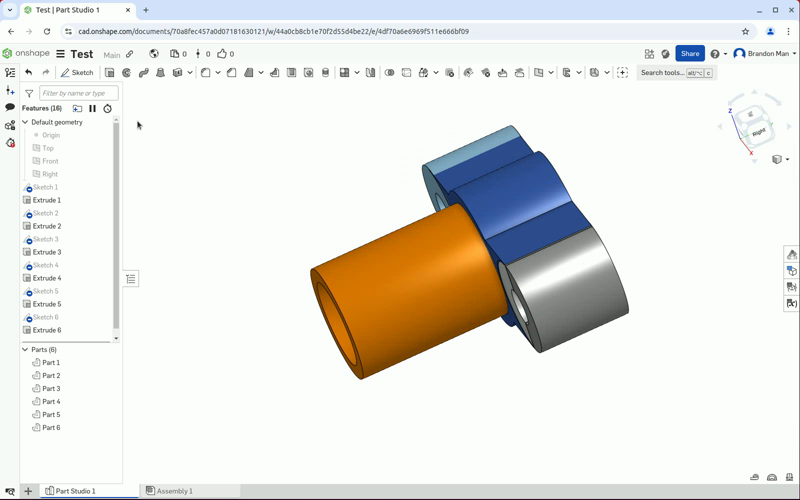
key(down, 2)
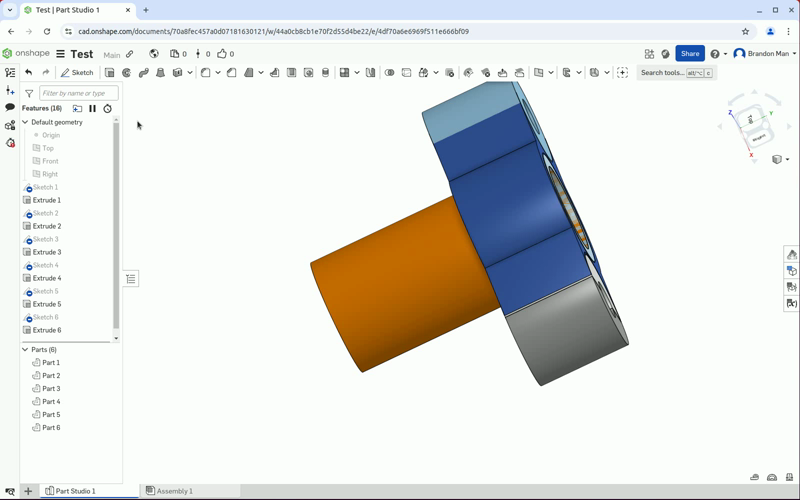
key(up, 2)
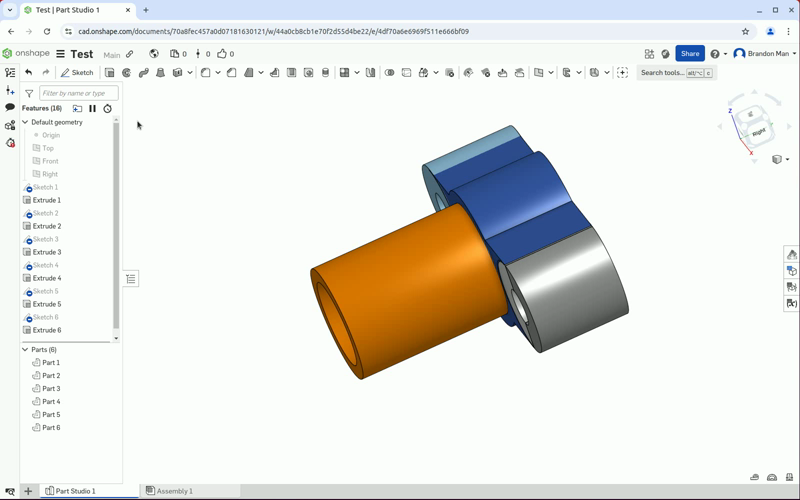
key(right, 2)
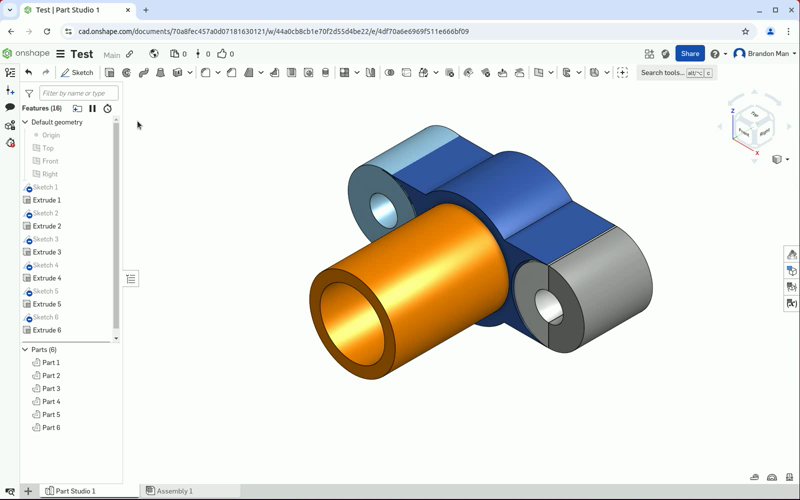
mouse_move(69, 189)
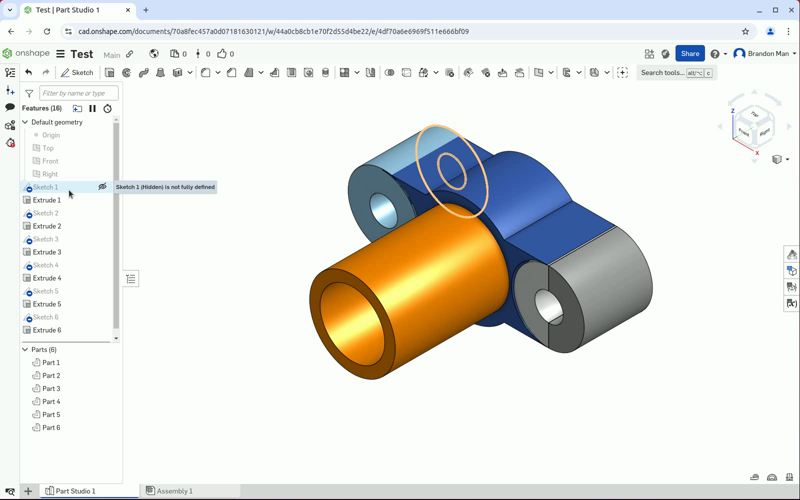
click(69, 189)